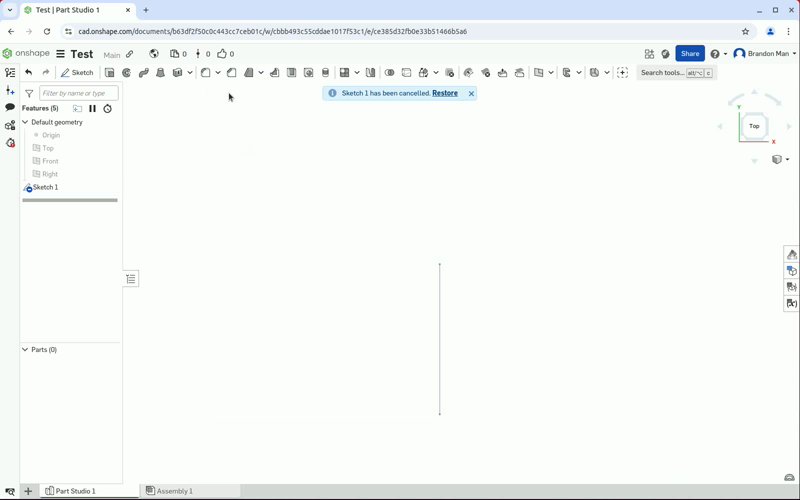
key(shift+h)
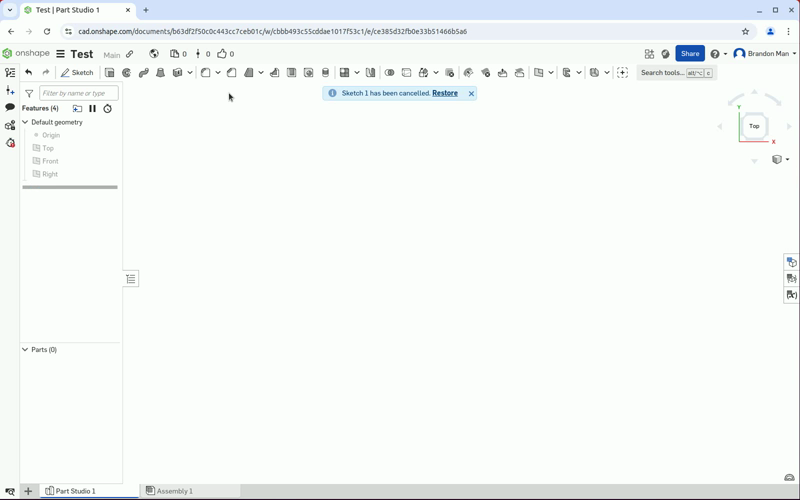
mouse_move(73, 352)
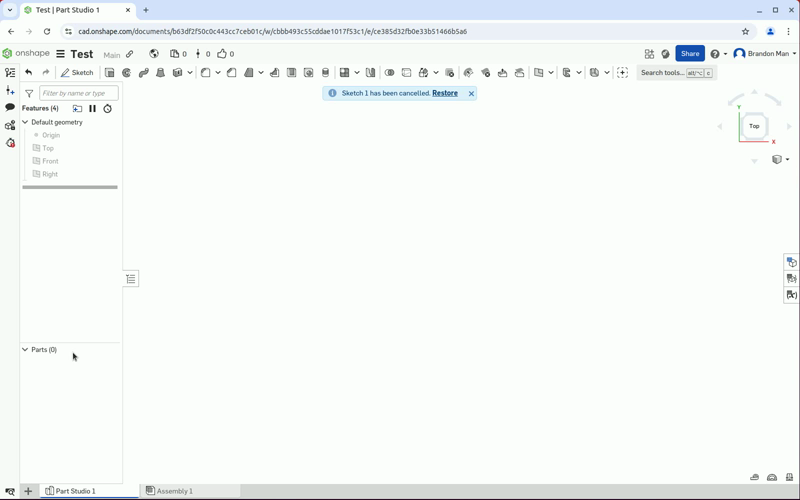
key(y)
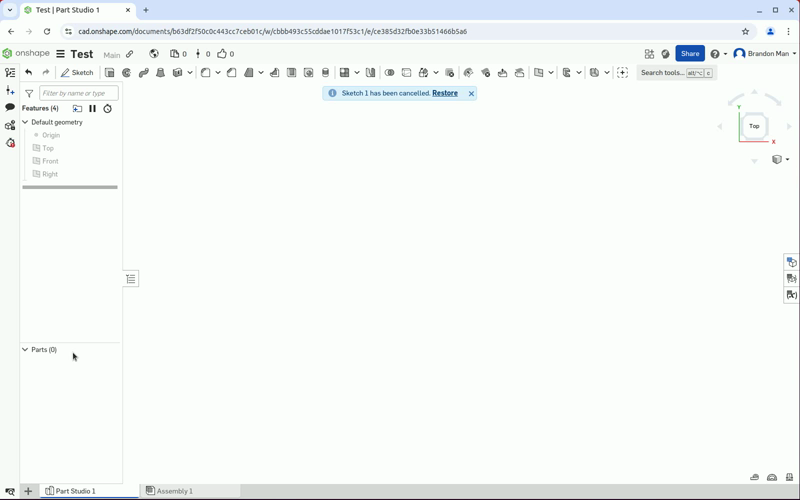
key(shift+p)
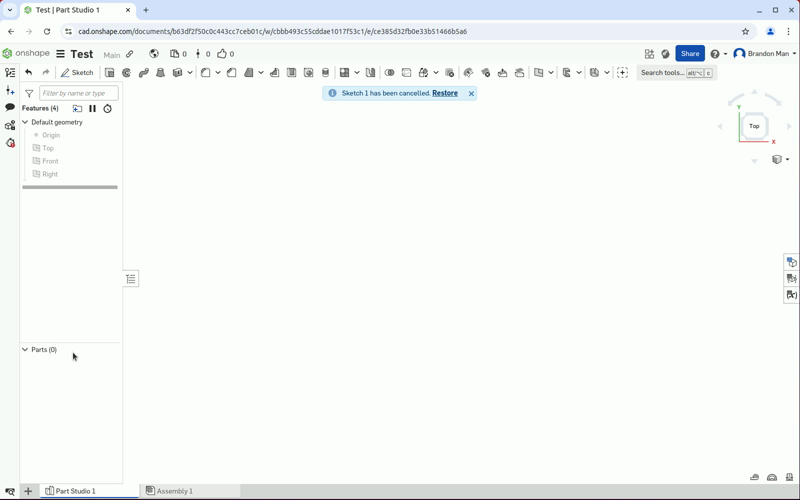
key(space)
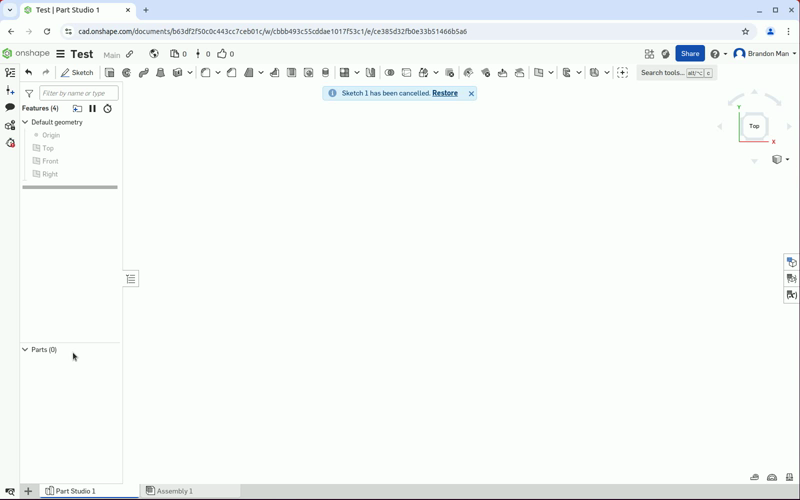
key_down(shift)
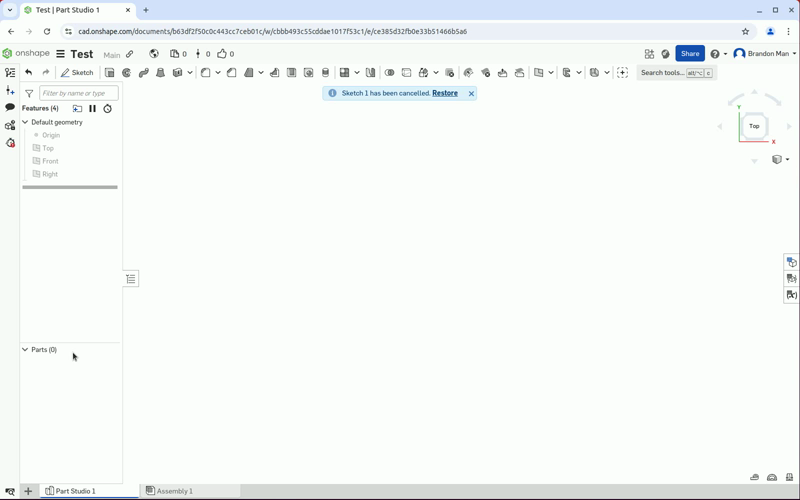
key(up)
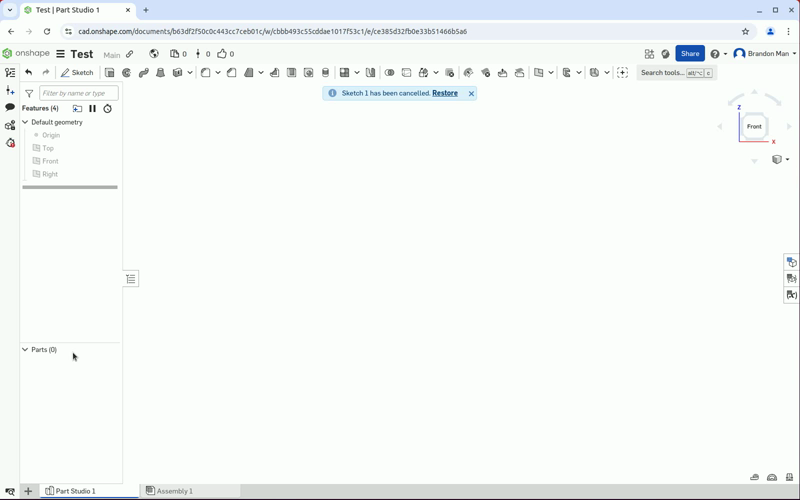
key_up(shift)
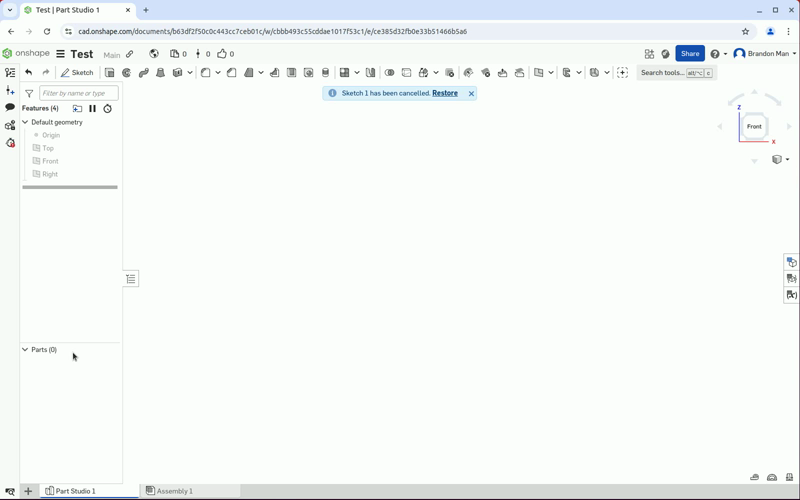
mouse_move(73, 352)
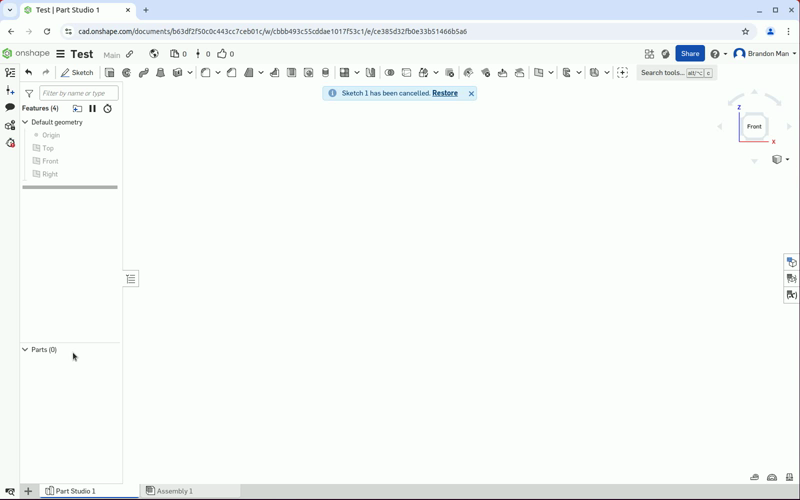
key(shift+y)
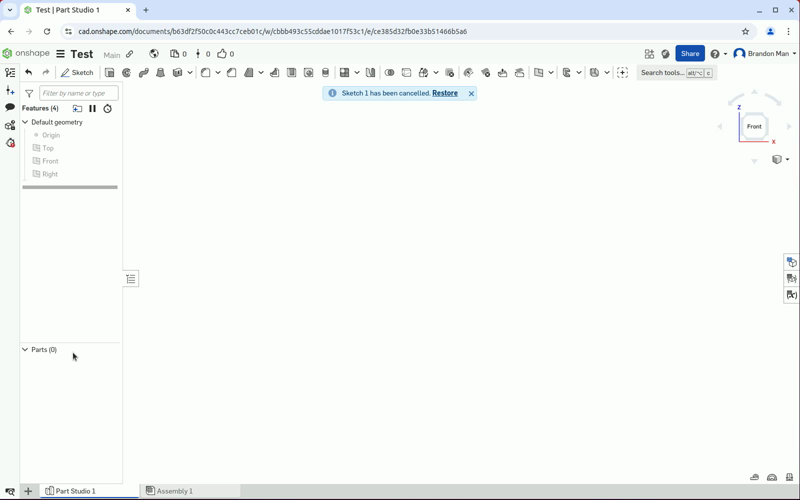
key(shift+s)
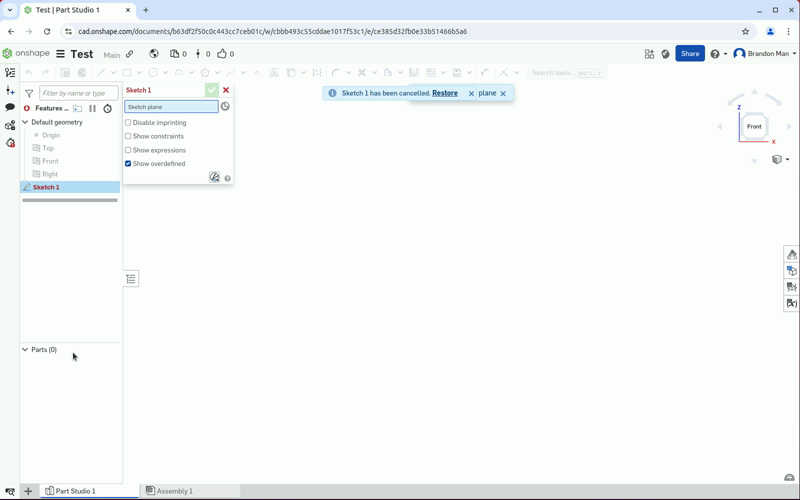
mouse_move(73, 163)
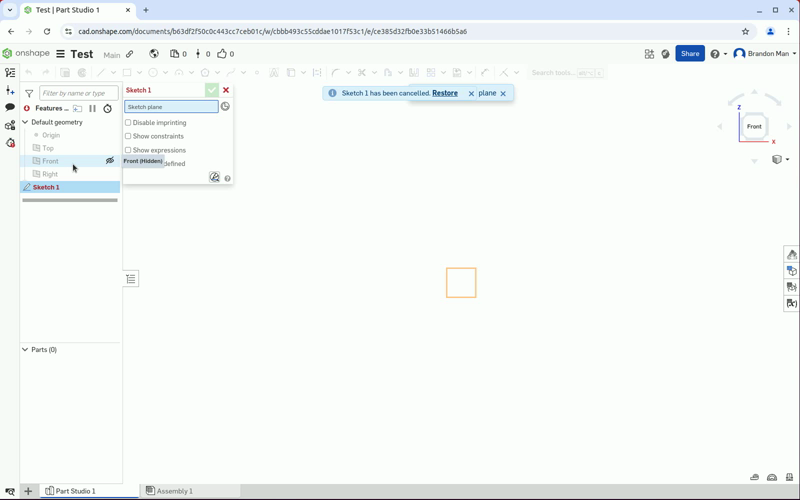
click(73, 163)
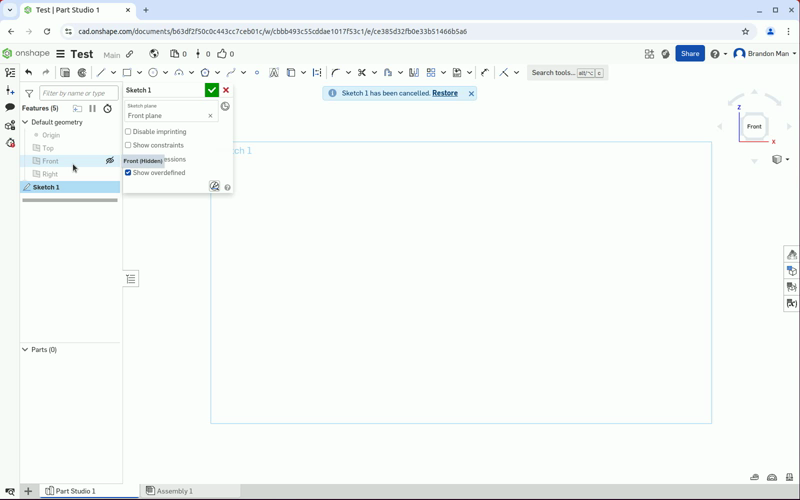
mouse_move(73, 352)
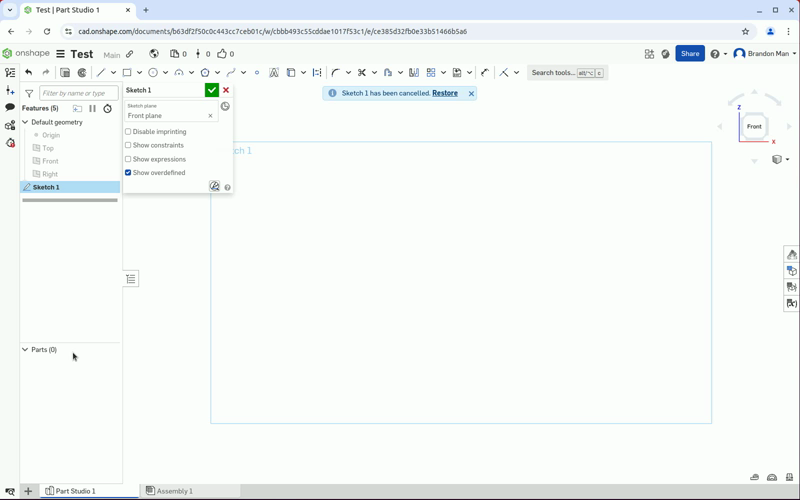
key(y)
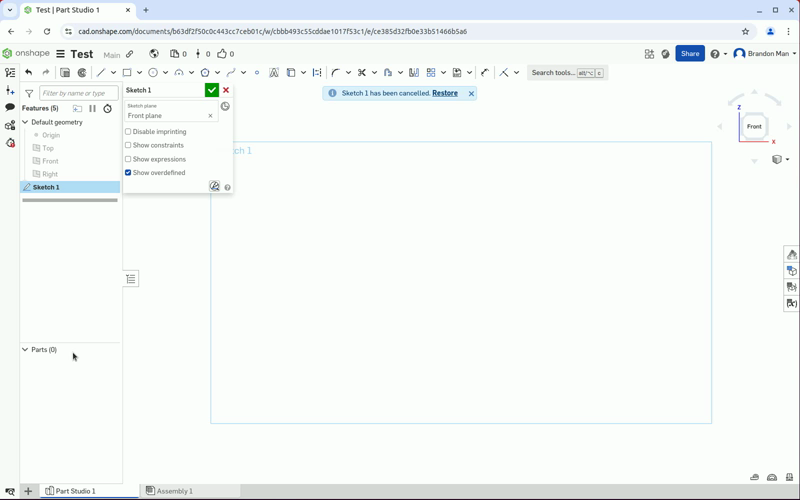
key(l)
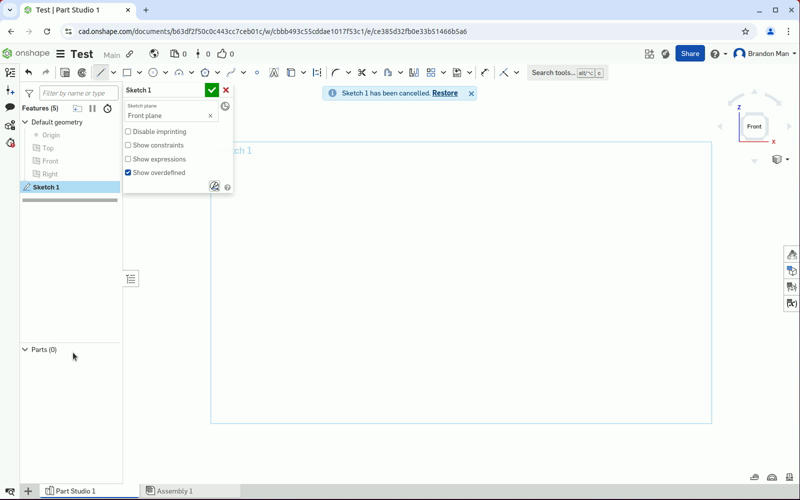
key_down(shift)
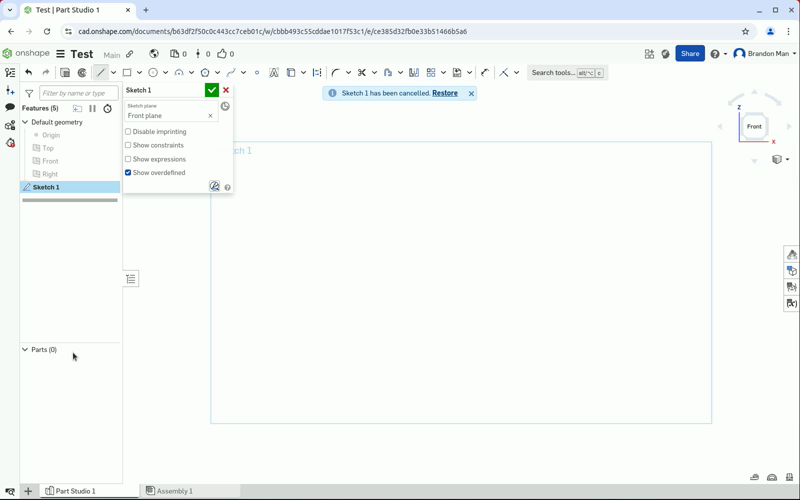
mouse_move(418, 337)
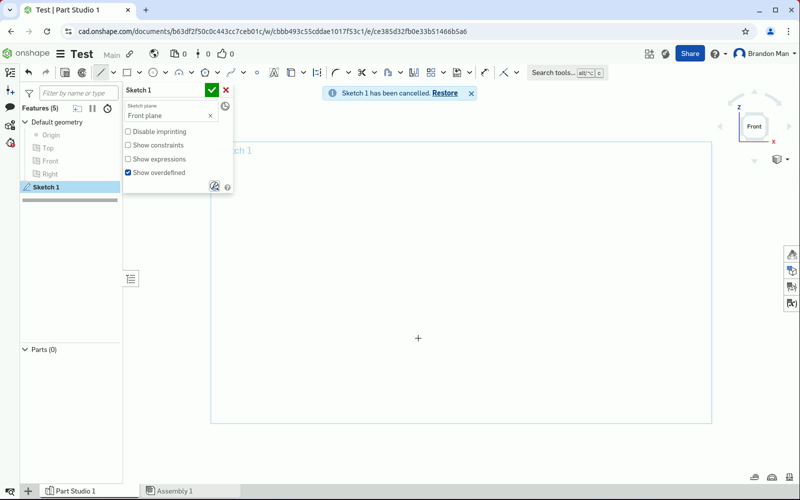
click(418, 337)
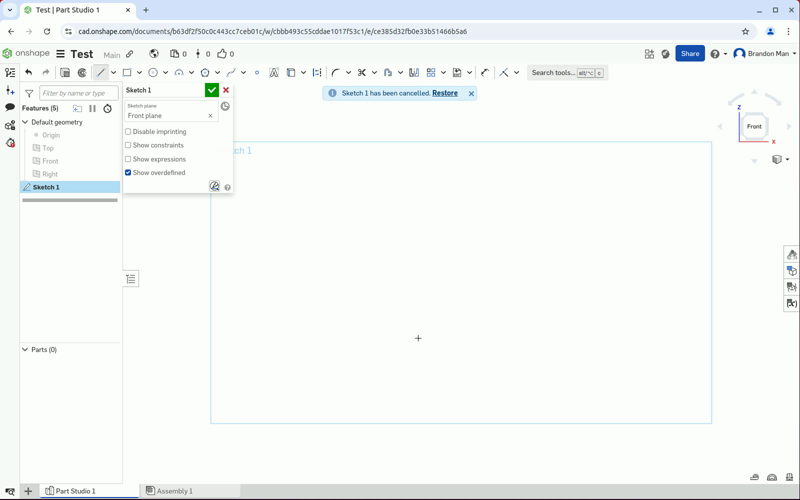
key_up(shift)
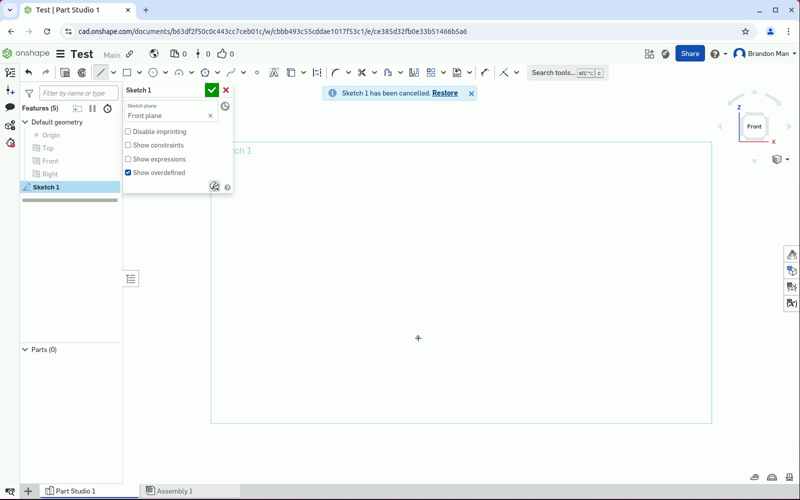
key_down(shift)
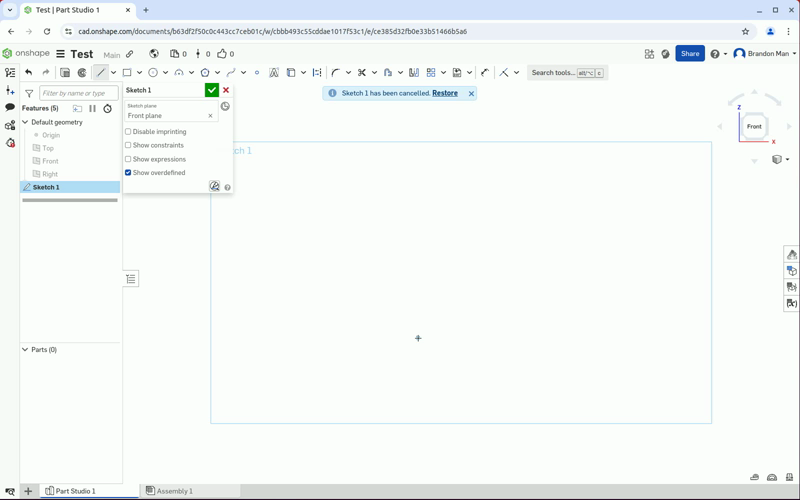
mouse_move(504, 338)
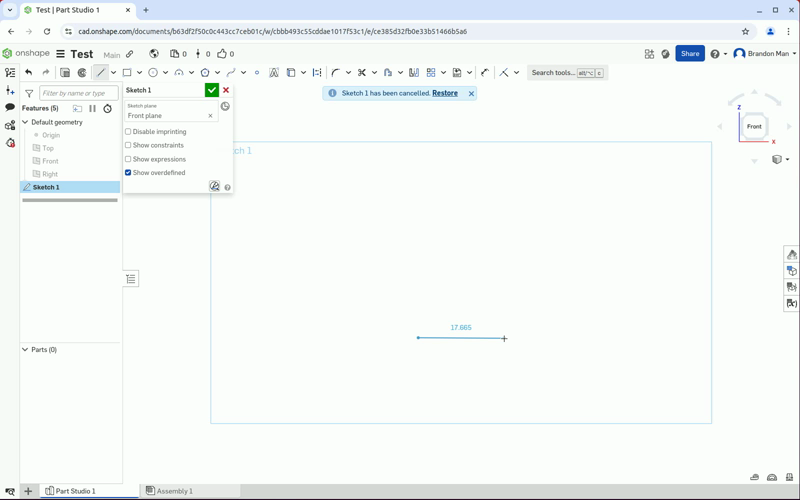
click(504, 338)
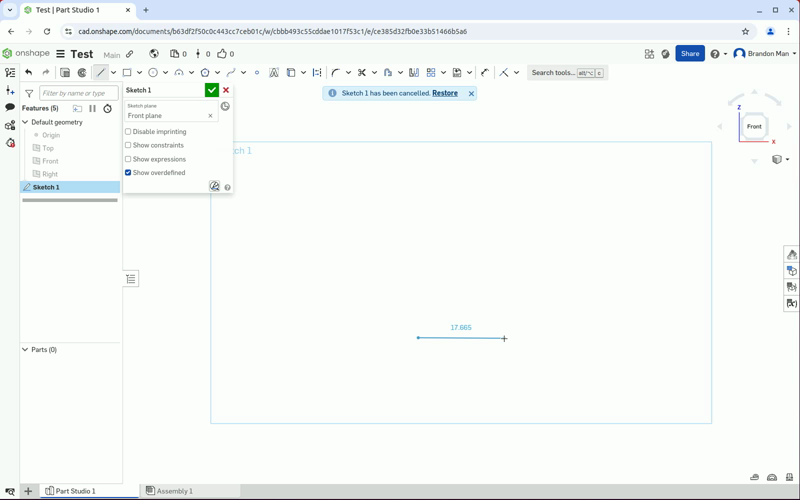
key_up(shift)
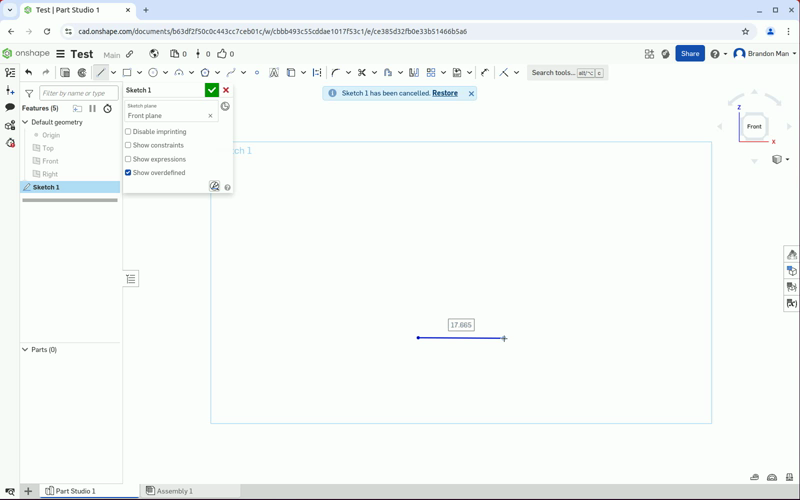
key_down(shift)
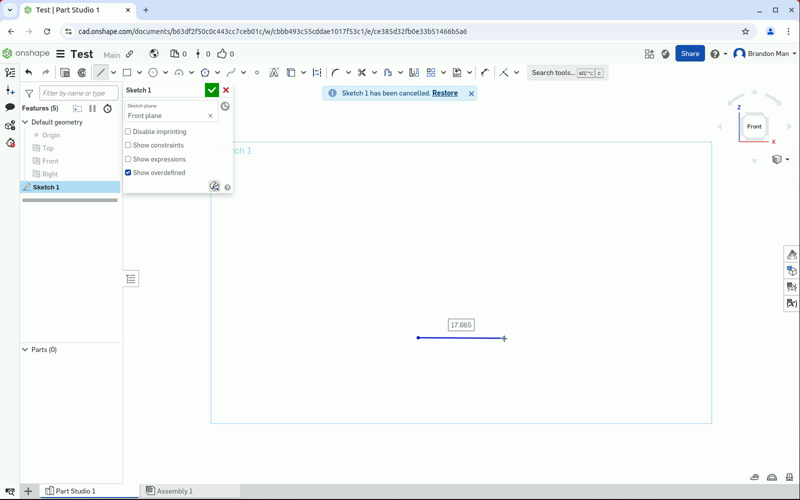
mouse_move(504, 226)
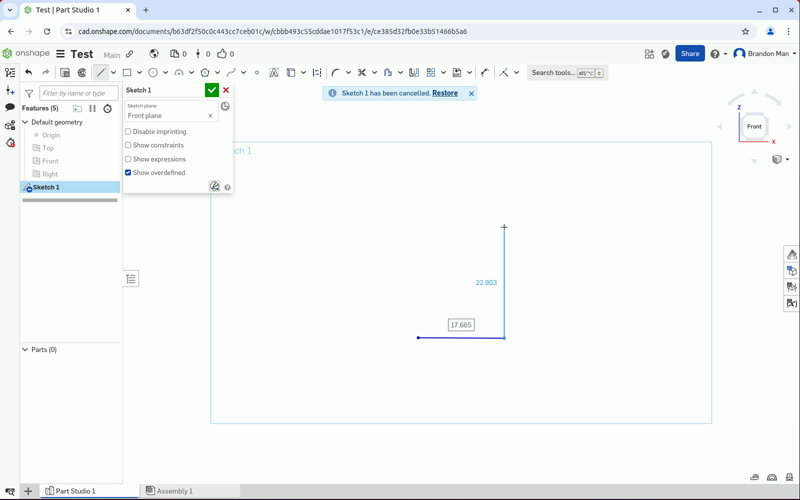
click(504, 226)
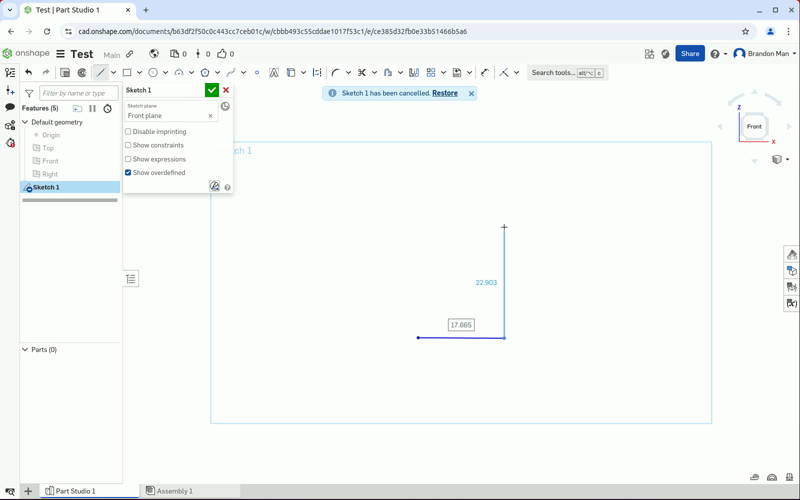
key_up(shift)
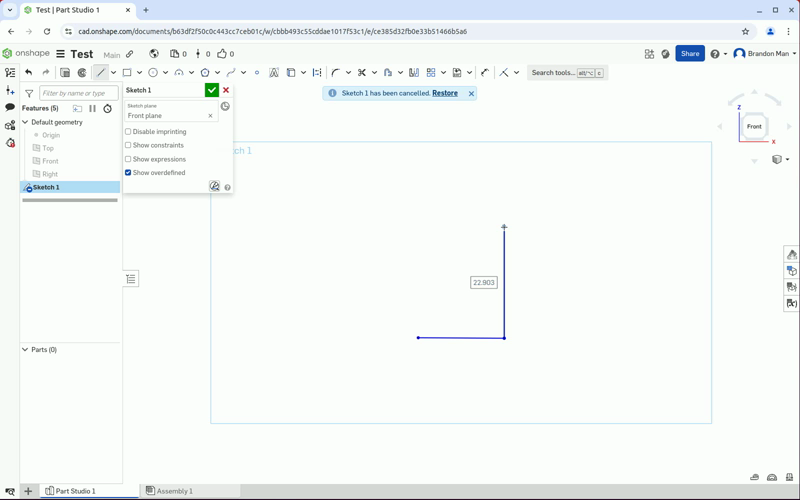
key_down(shift)
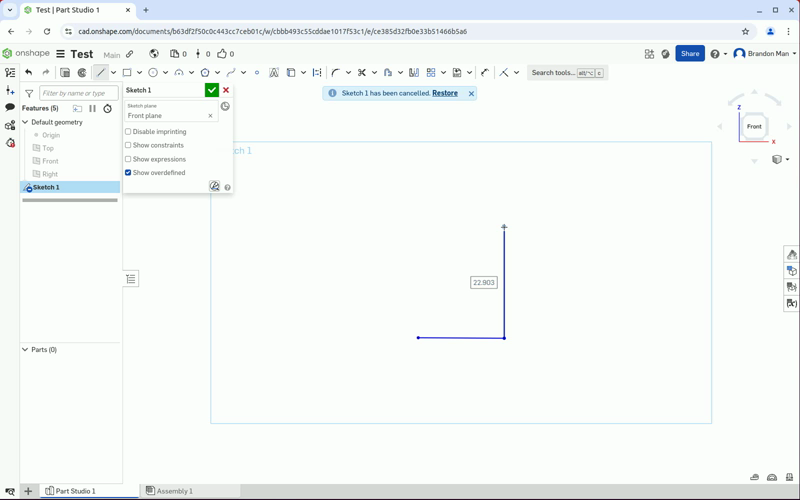
mouse_move(418, 226)
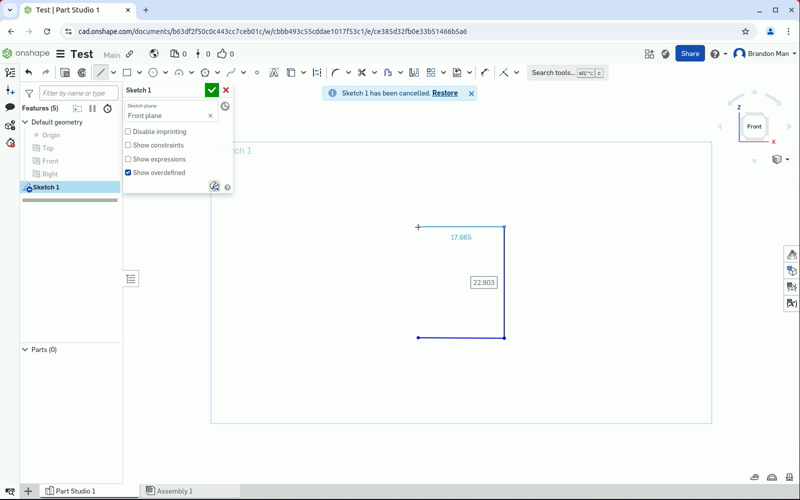
click(418, 226)
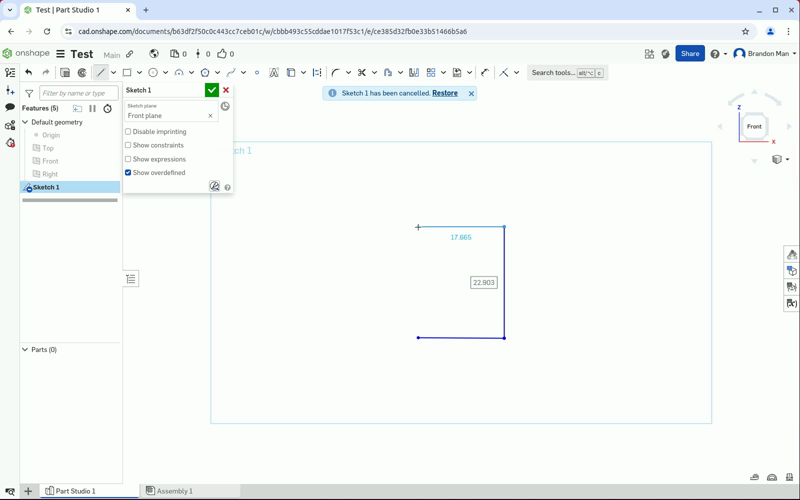
key_up(shift)
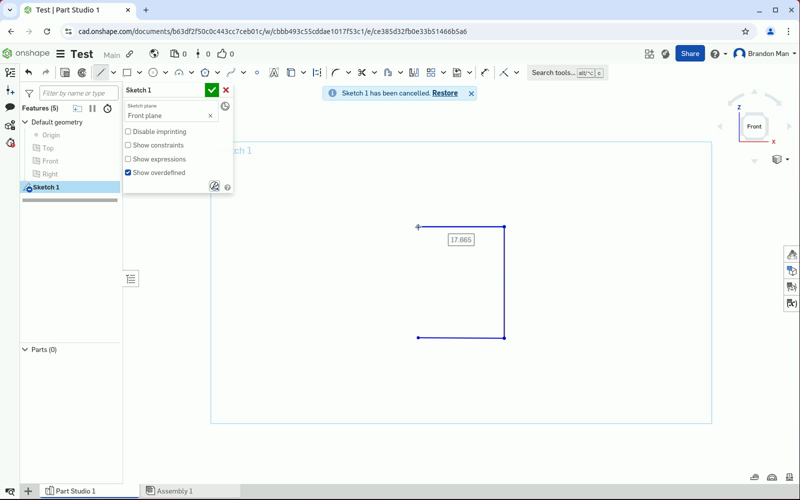
key_down(shift)
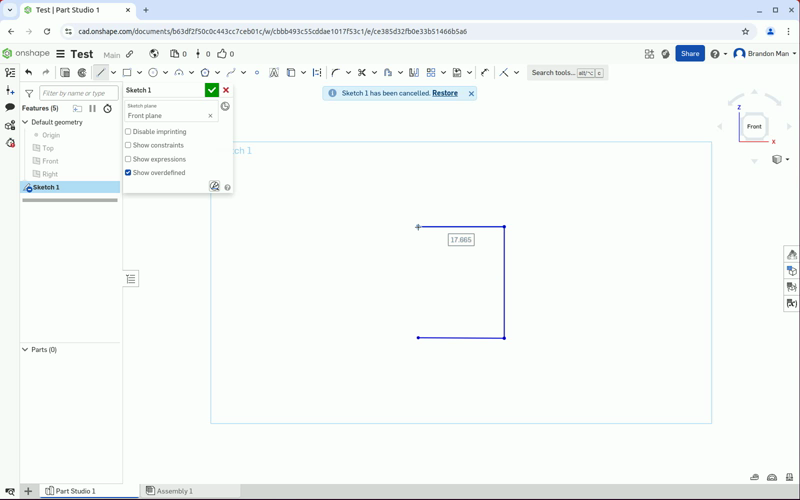
mouse_move(418, 337)
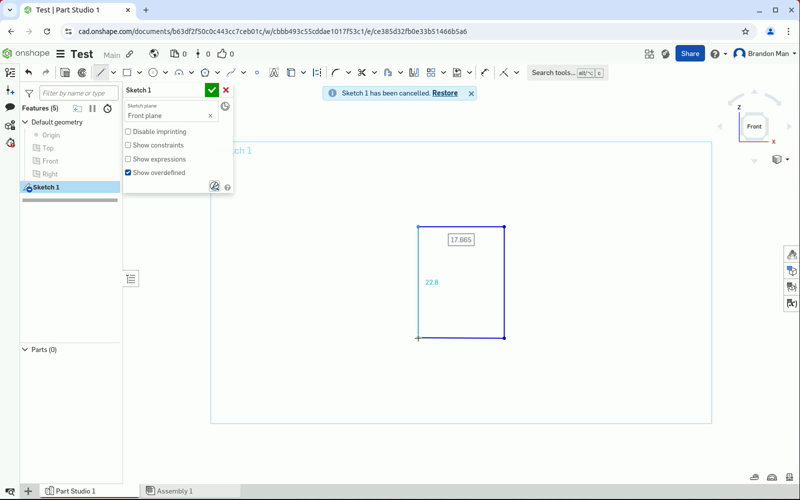
key_up(shift)
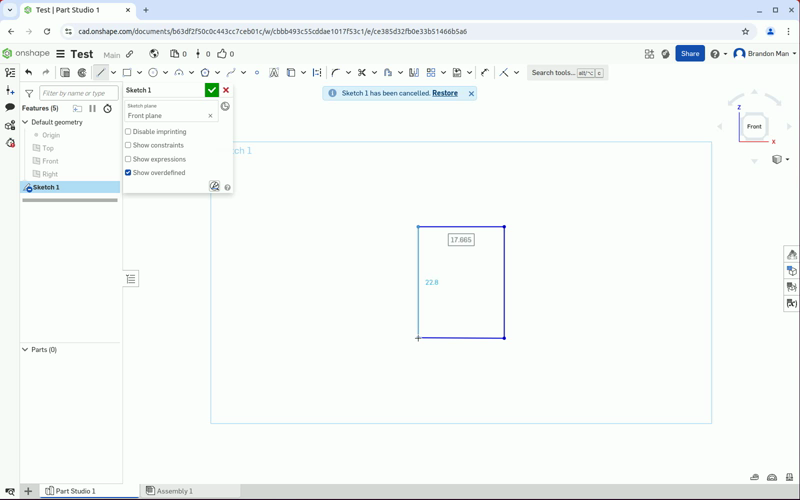
click(418, 337)
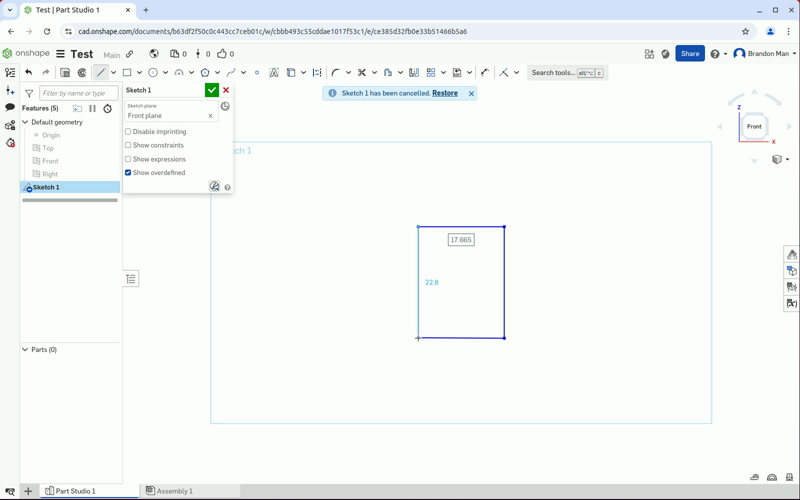
key(esc)
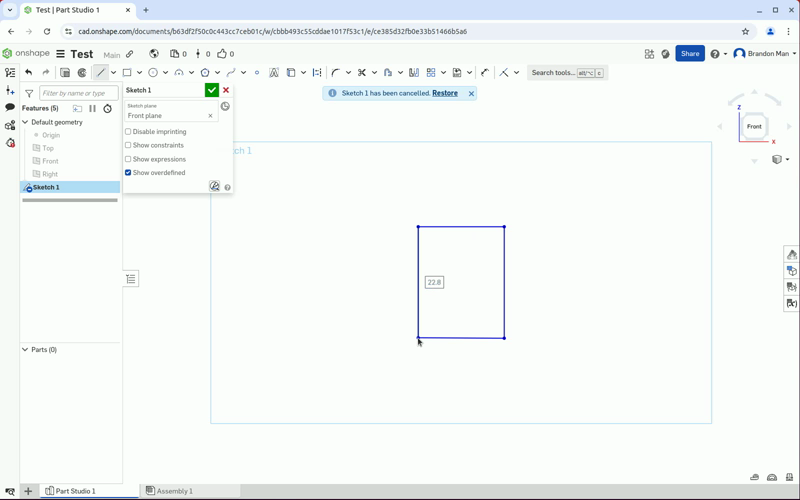
mouse_move(492, 242)
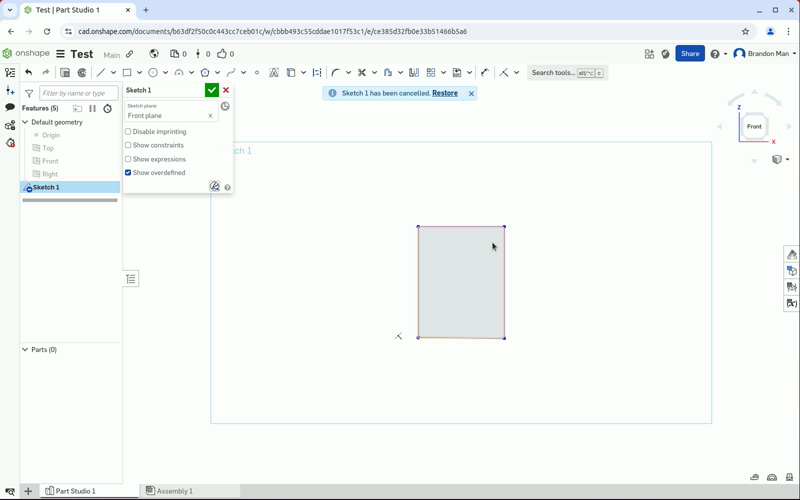
click(492, 242)
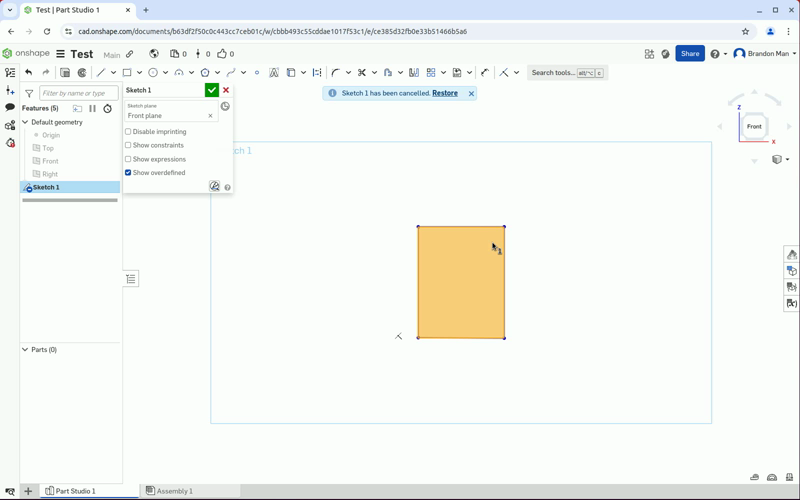
mouse_move(73, 352)
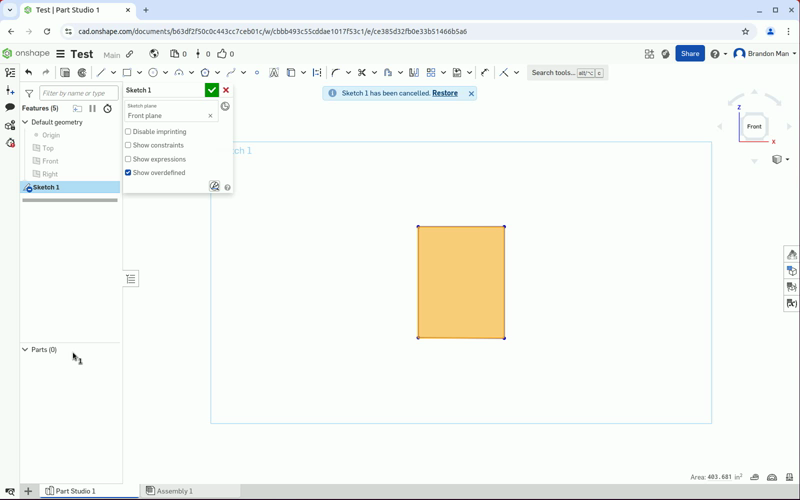
key(shift+y)
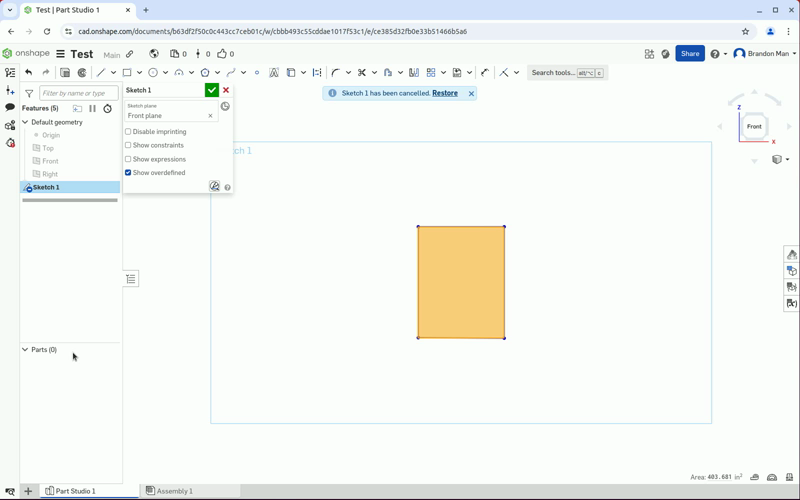
key(shift+e)
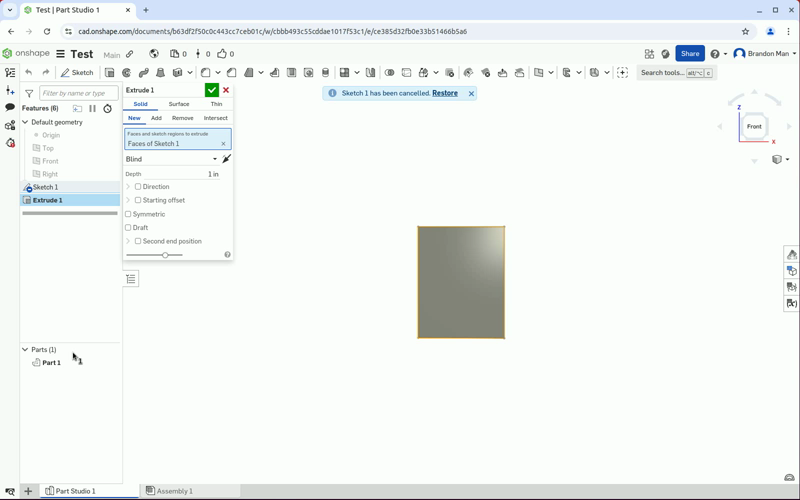
mouse_move(143, 106)
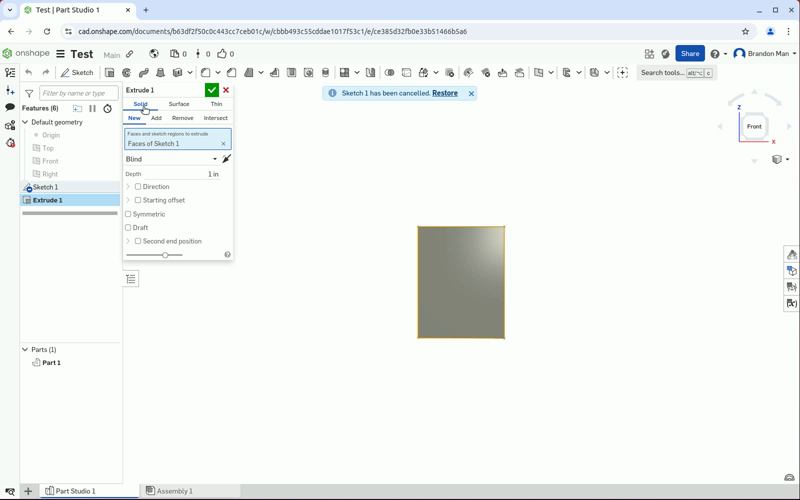
click(143, 106)
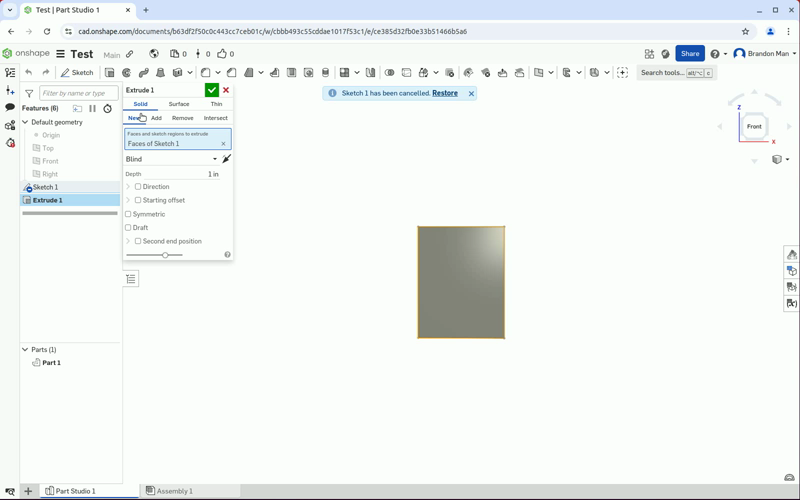
mouse_move(137, 120)
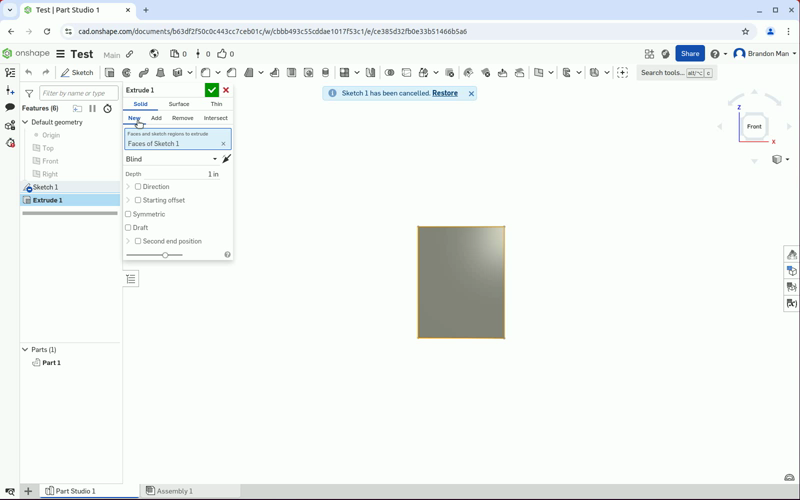
click(137, 120)
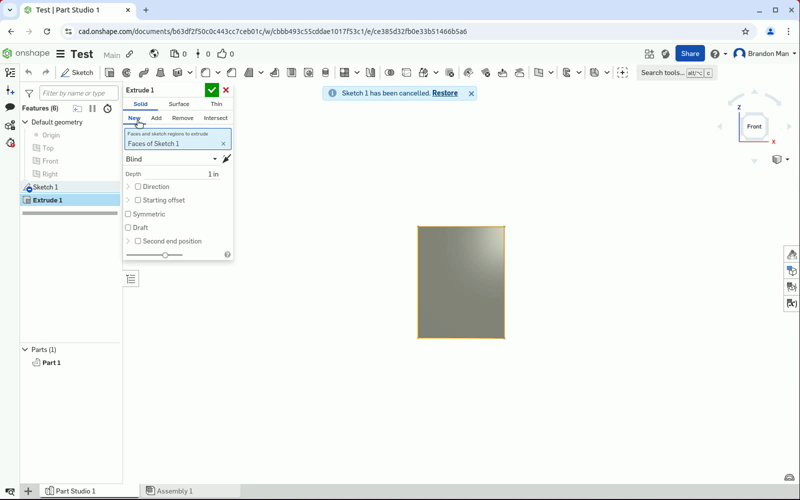
key(tab, 4)
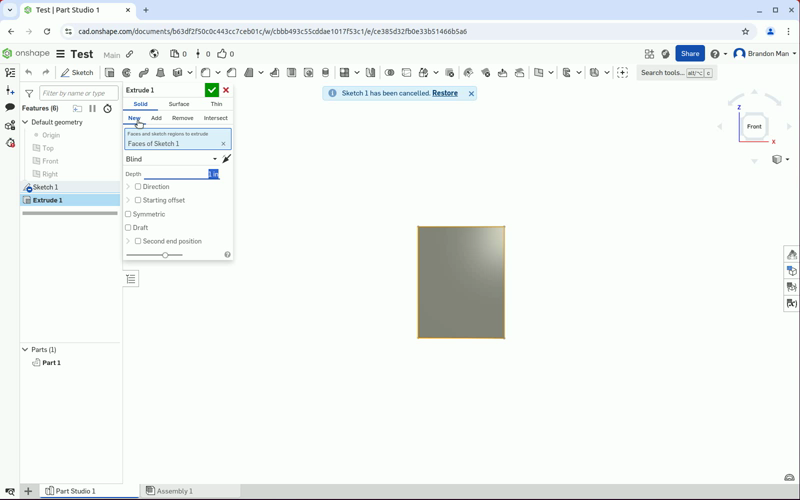
text(20.46)
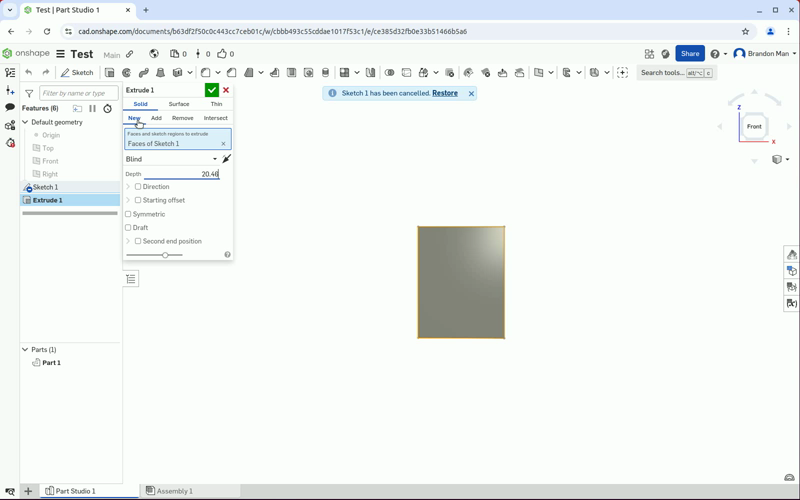
key(enter)
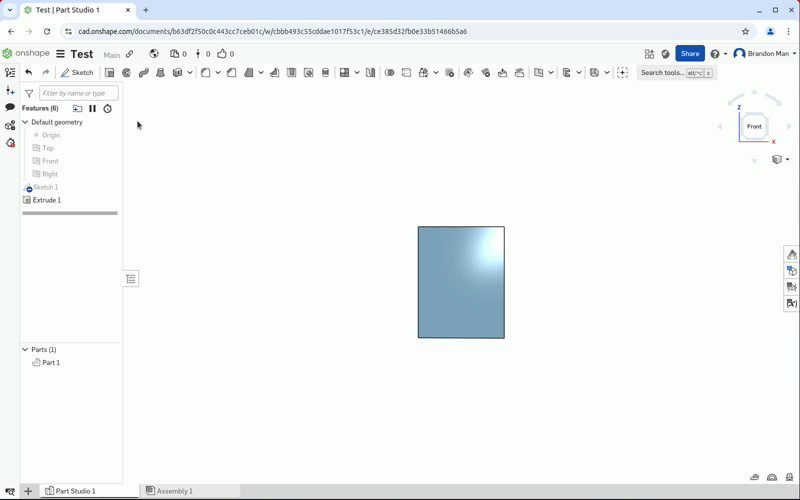
key(shift+h)
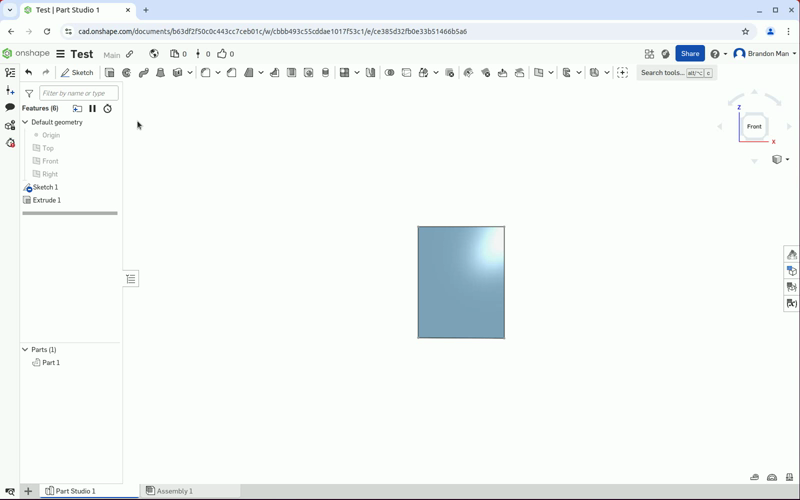
key(shift+h)
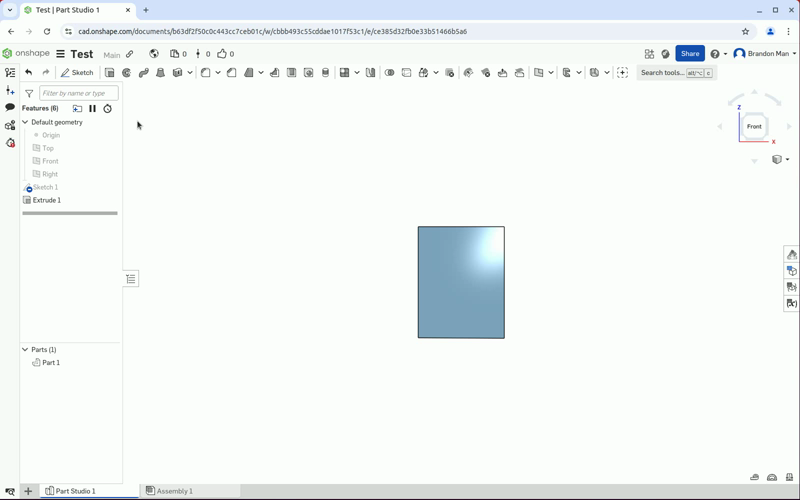
mouse_move(73, 189)
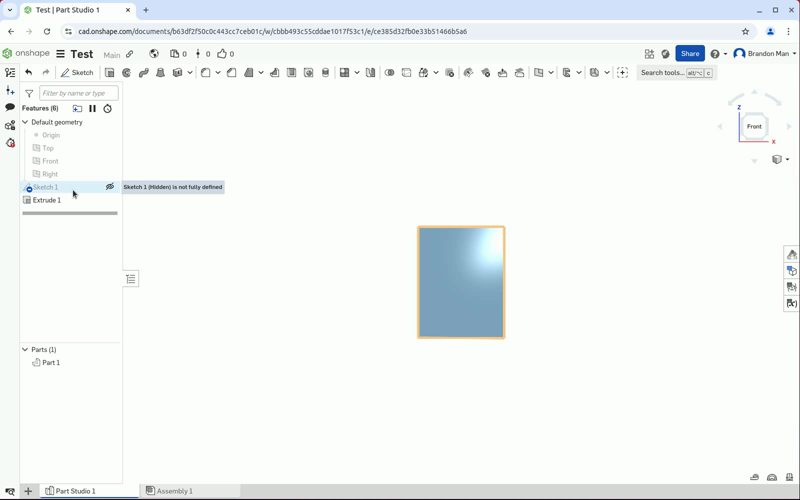
click(73, 189)
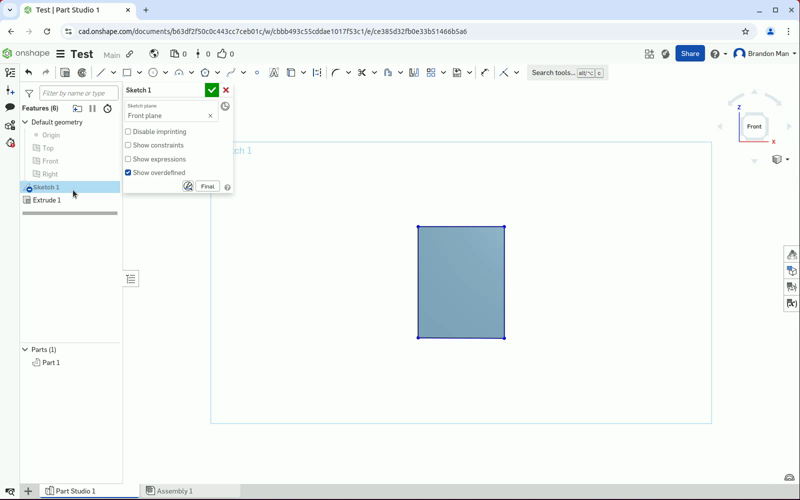
mouse_move(229, 92)
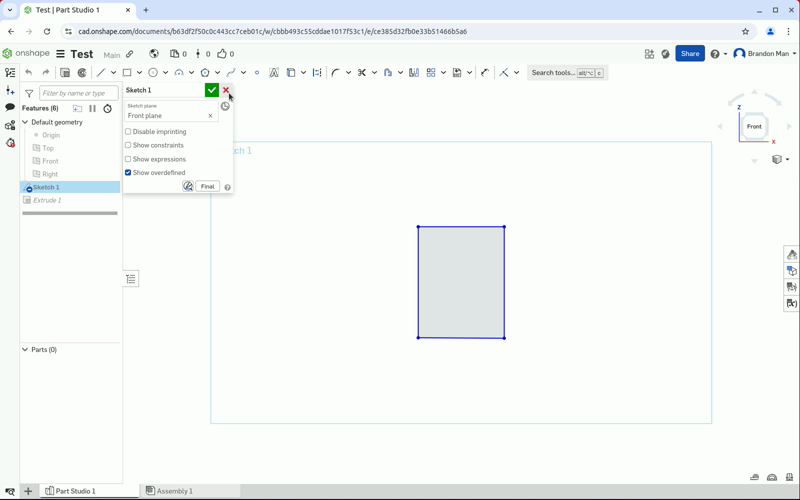
click(229, 92)
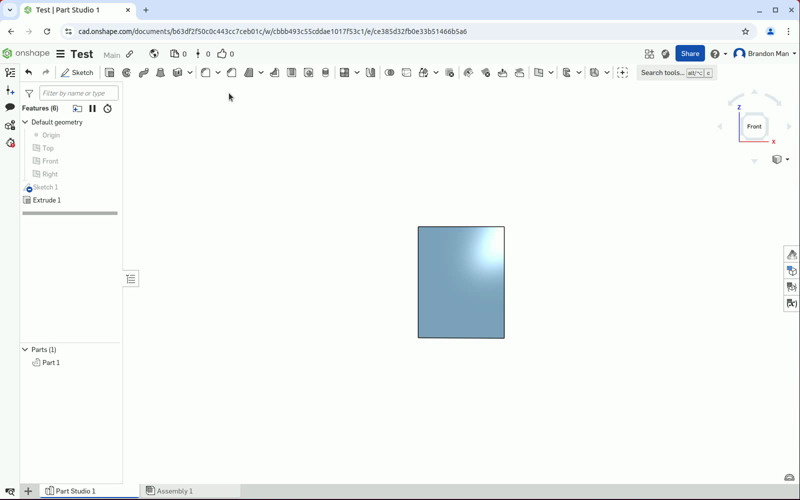
mouse_move(73, 352)
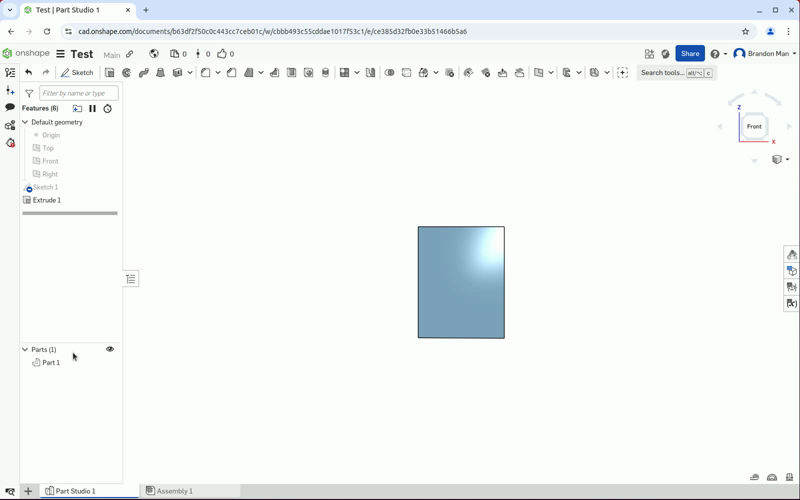
key(y)
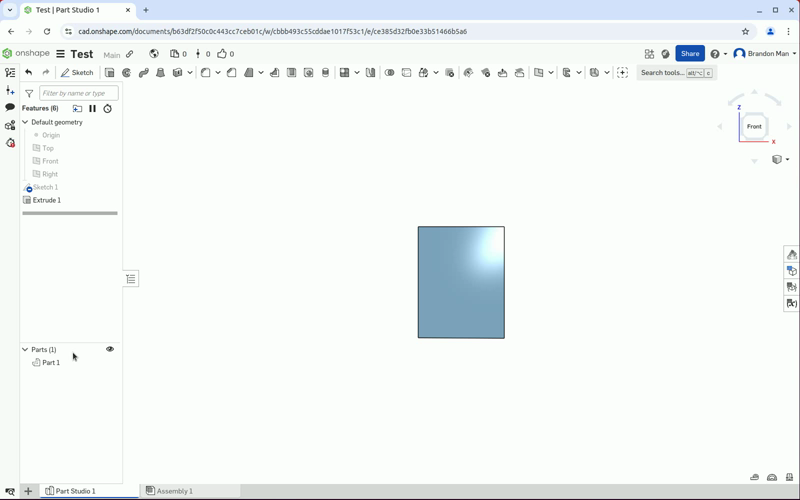
key(shift+p)
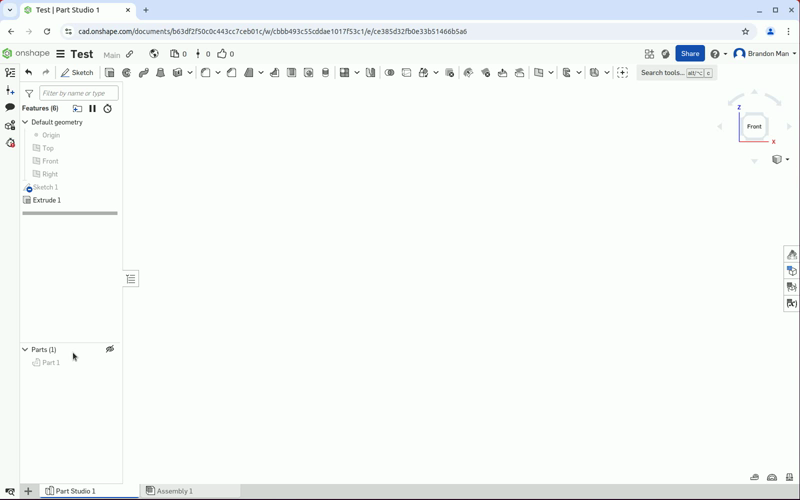
key(space)
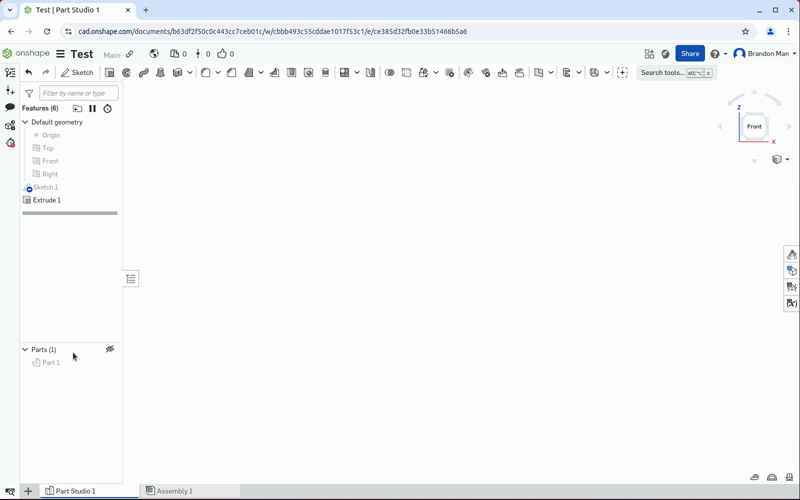
key_down(shift)
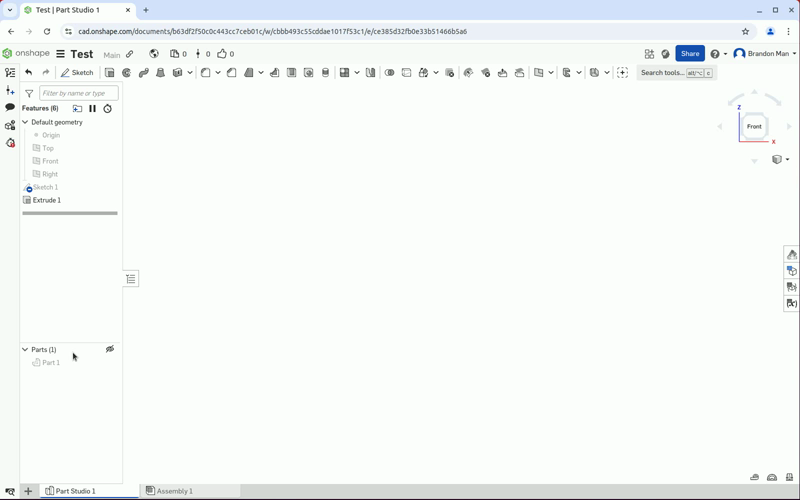
key(down)
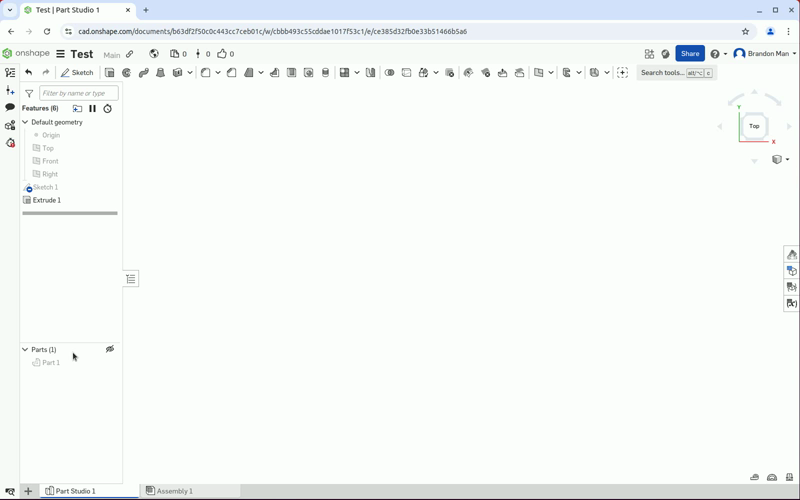
key_up(shift)
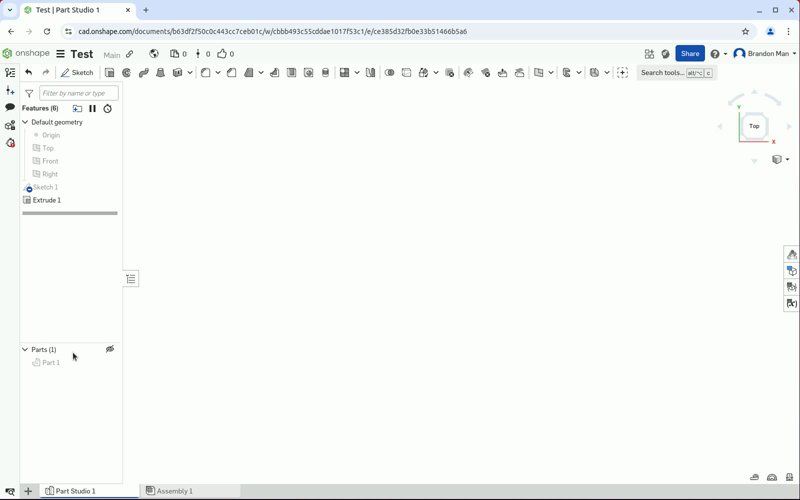
mouse_move(73, 352)
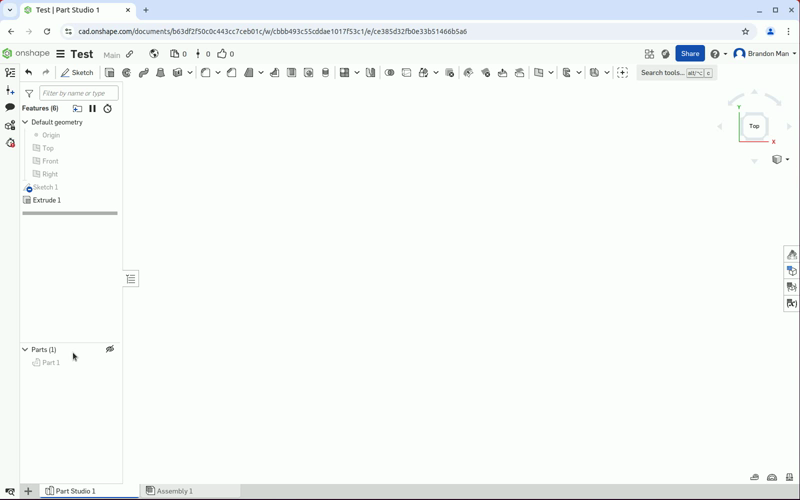
key(shift+y)
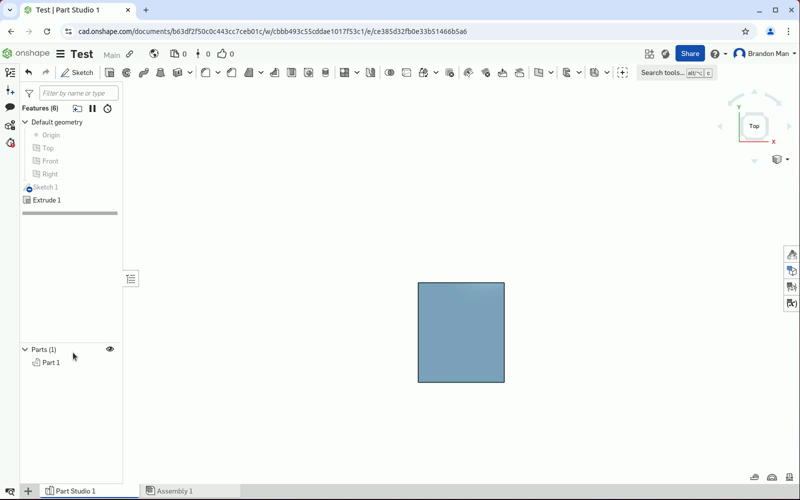
mouse_move(541, 75)
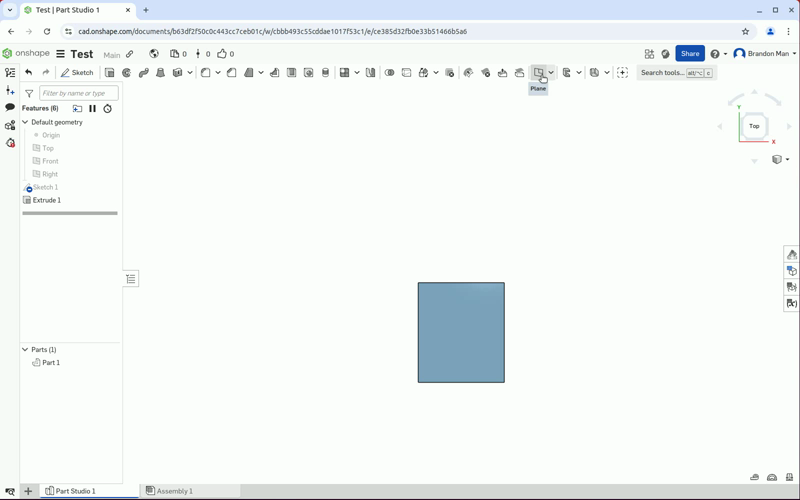
click(541, 75)
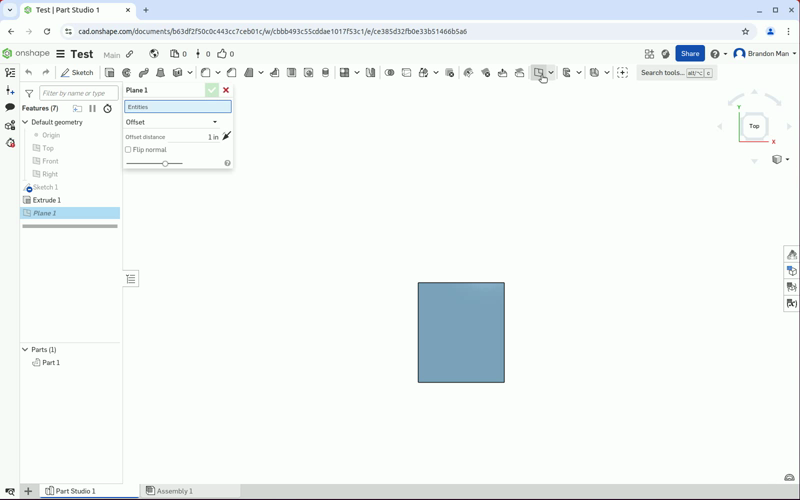
mouse_move(73, 150)
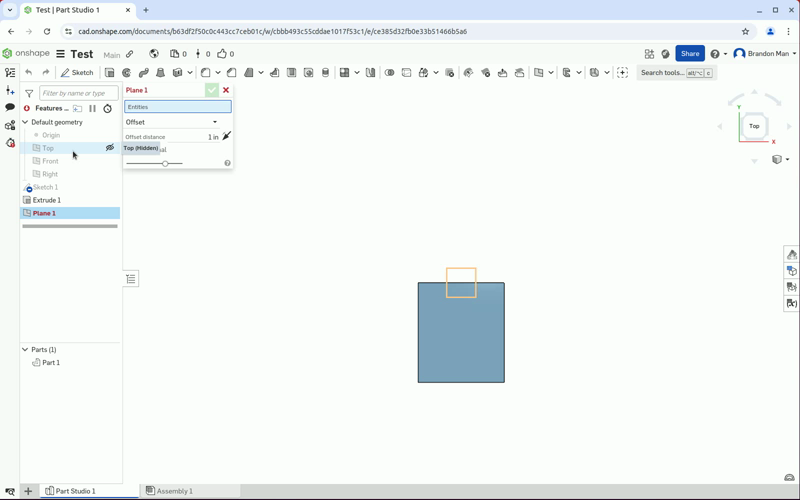
click(73, 150)
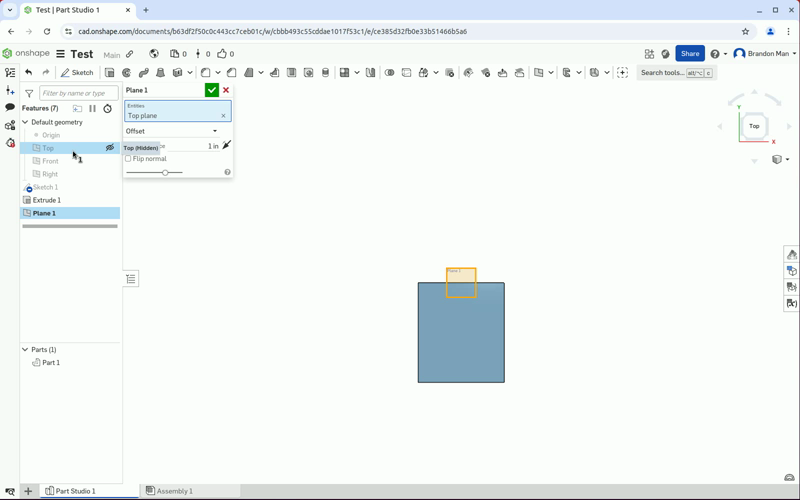
key(tab, 2)
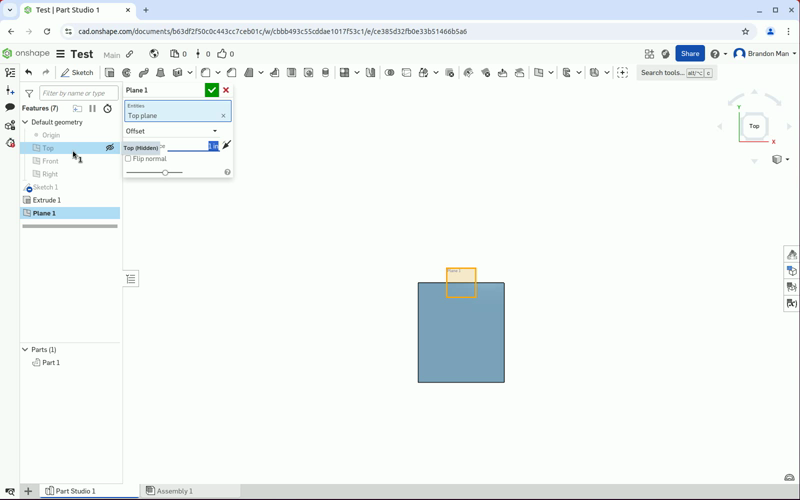
text(11.308)
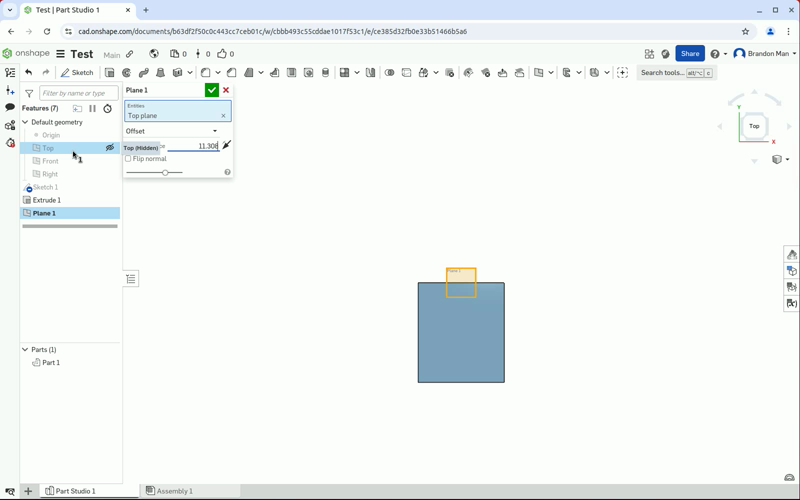
key(enter, 2)
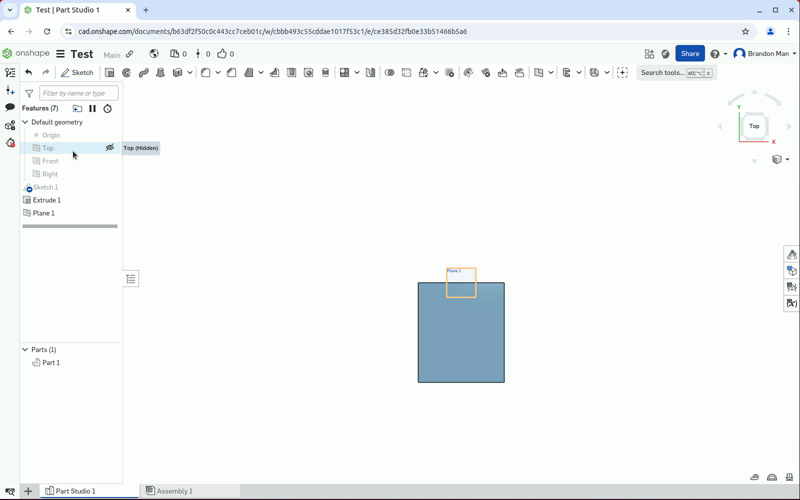
key(shift+s)
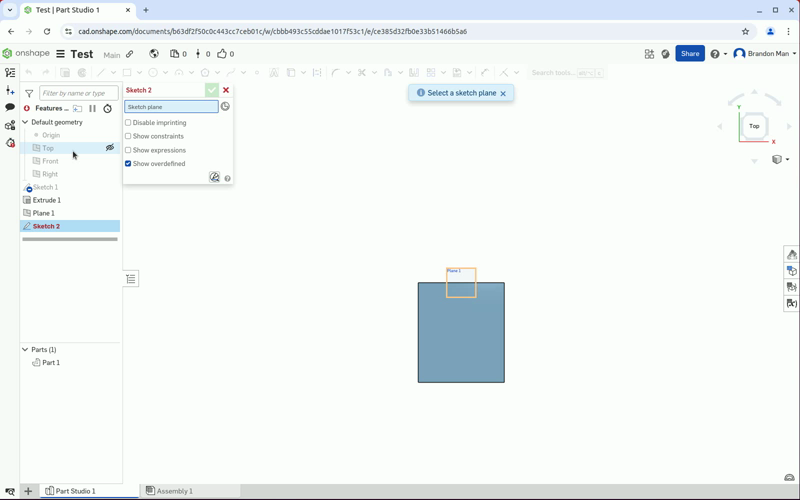
mouse_move(73, 215)
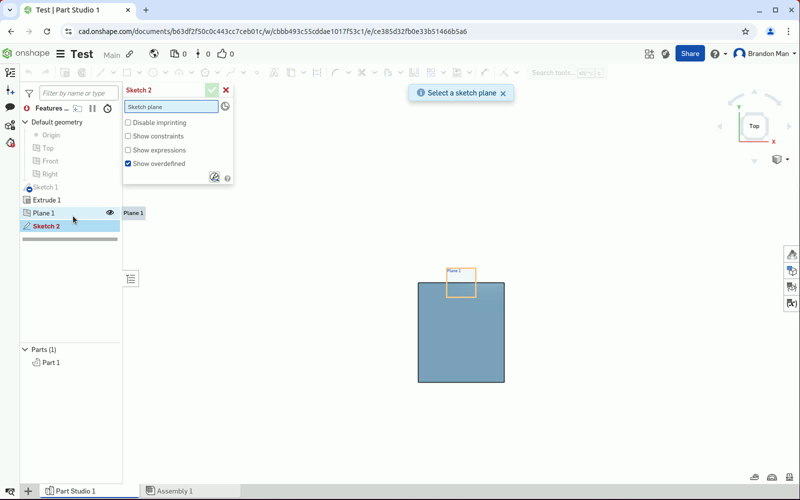
click(73, 215)
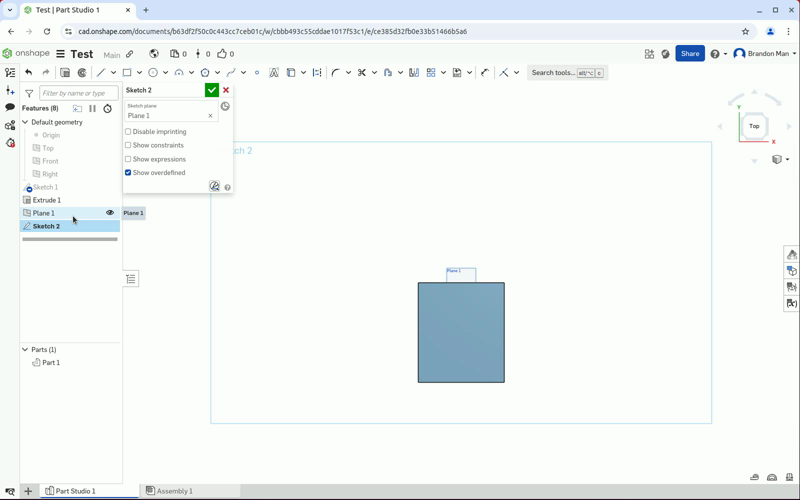
mouse_move(73, 352)
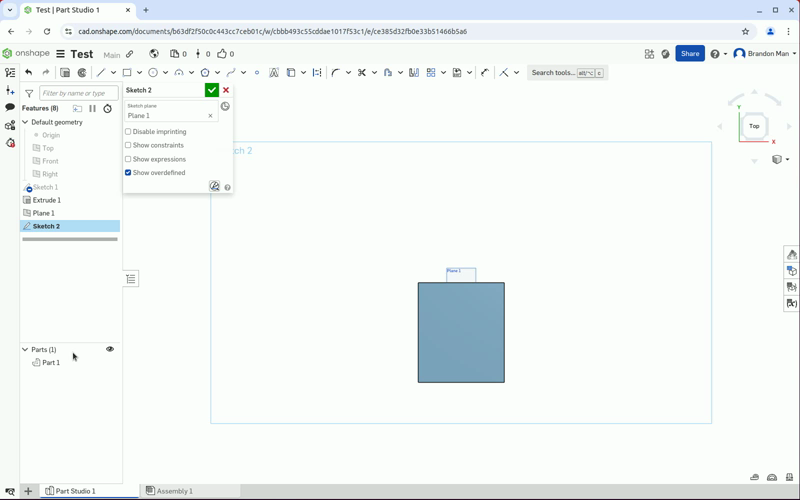
key(y)
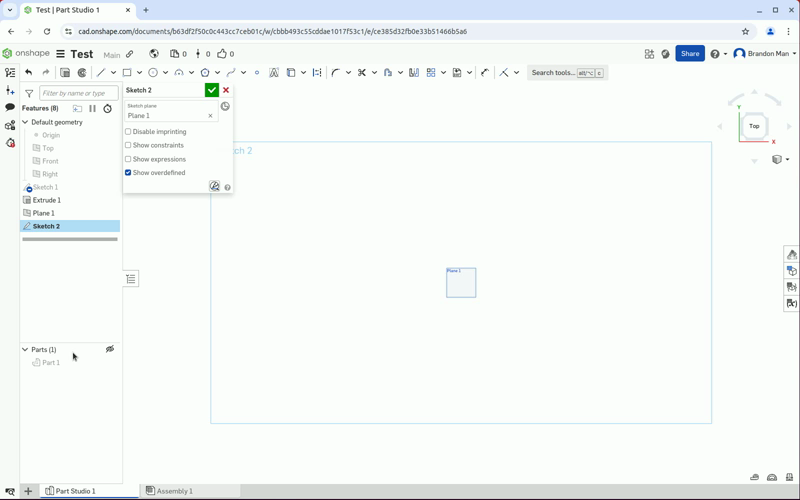
key(l)
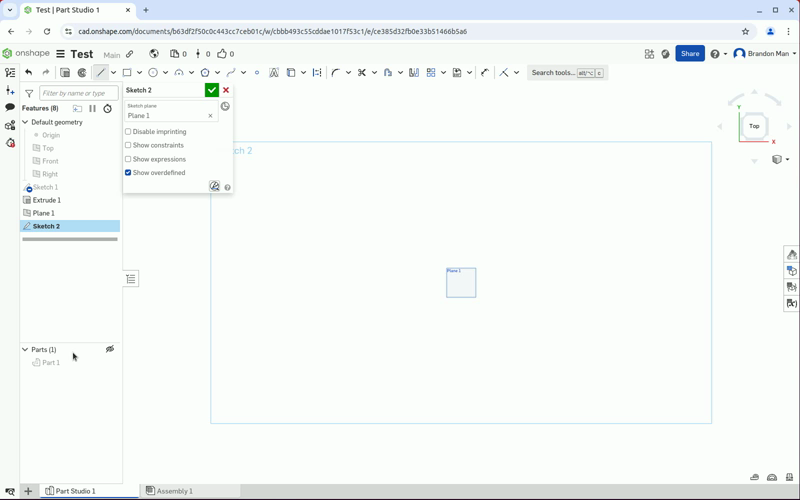
key_down(shift)
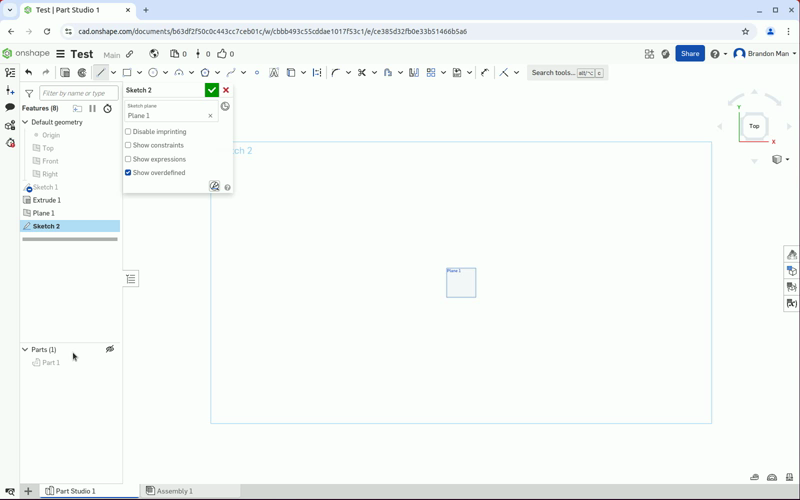
mouse_move(418, 382)
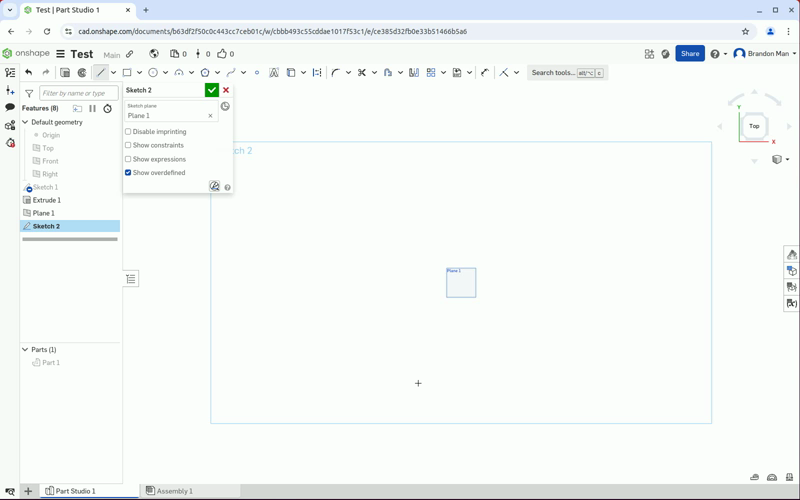
click(418, 382)
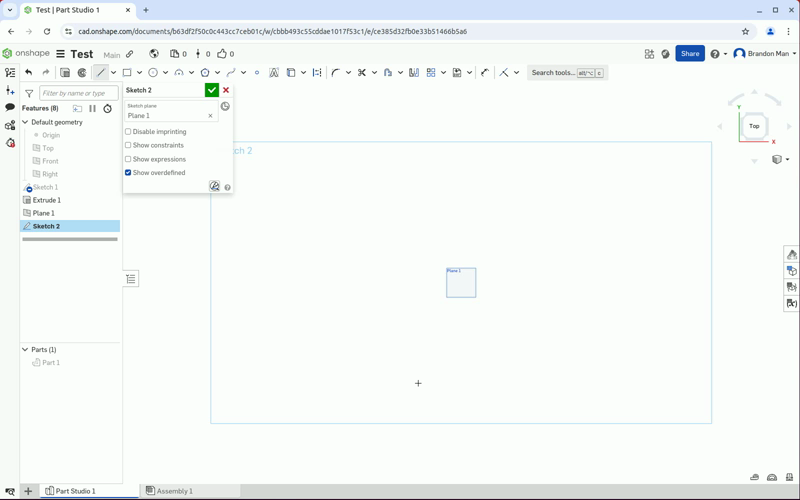
key_up(shift)
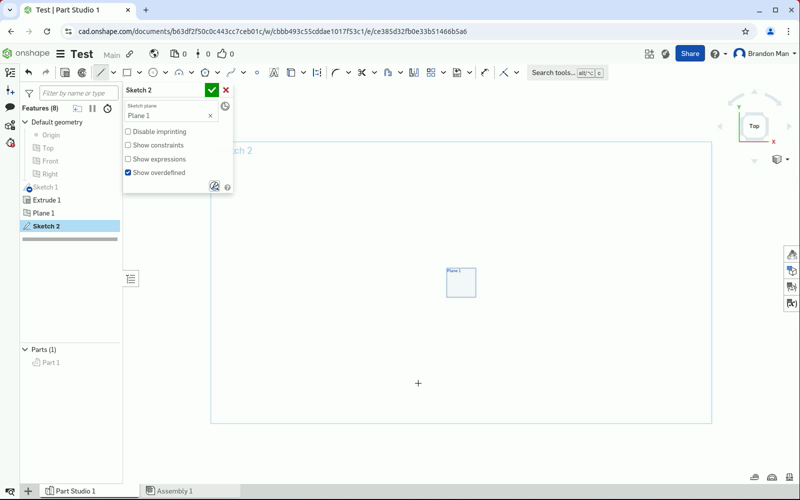
key_down(shift)
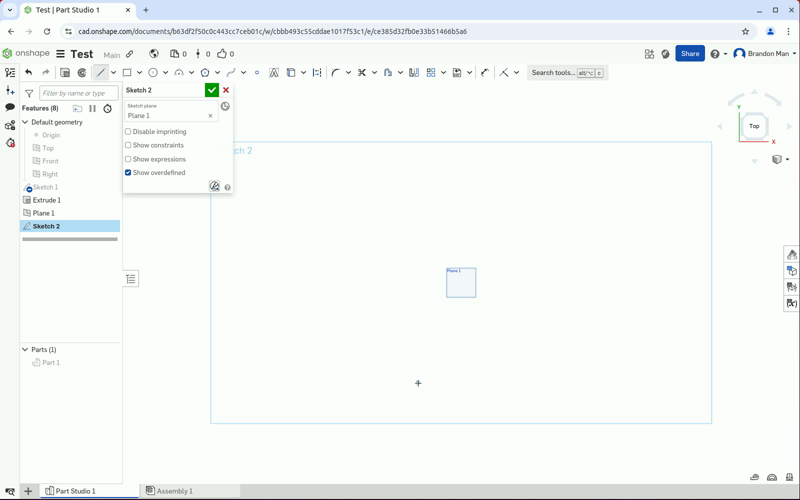
mouse_move(504, 382)
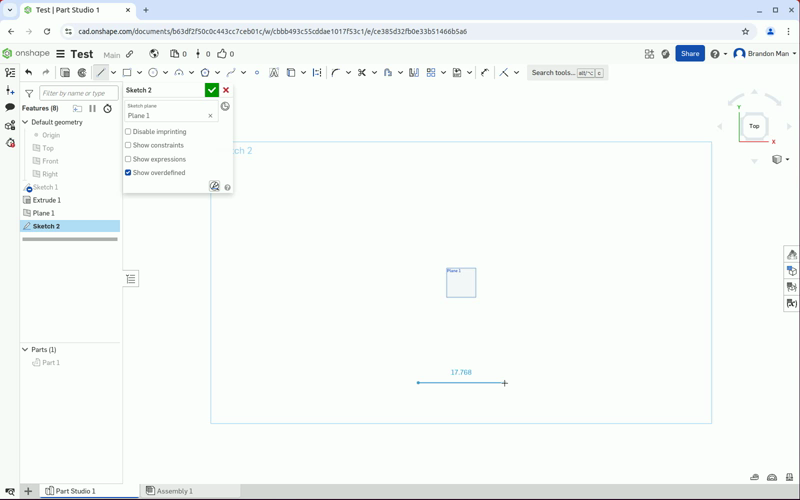
click(504, 382)
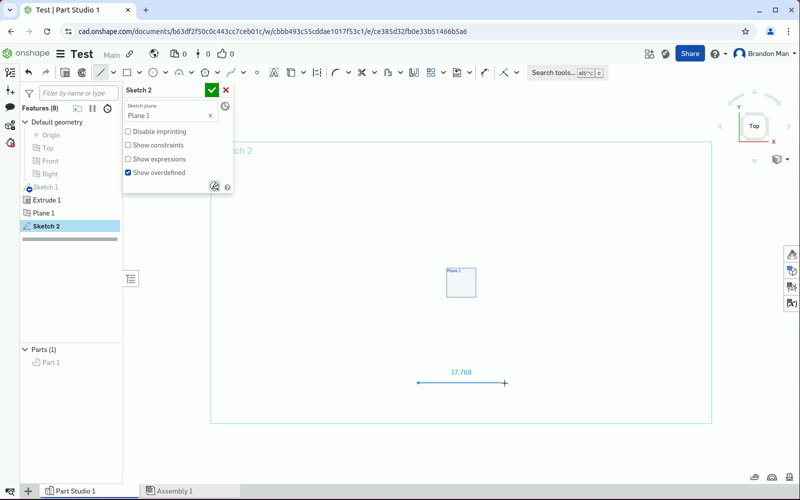
key_up(shift)
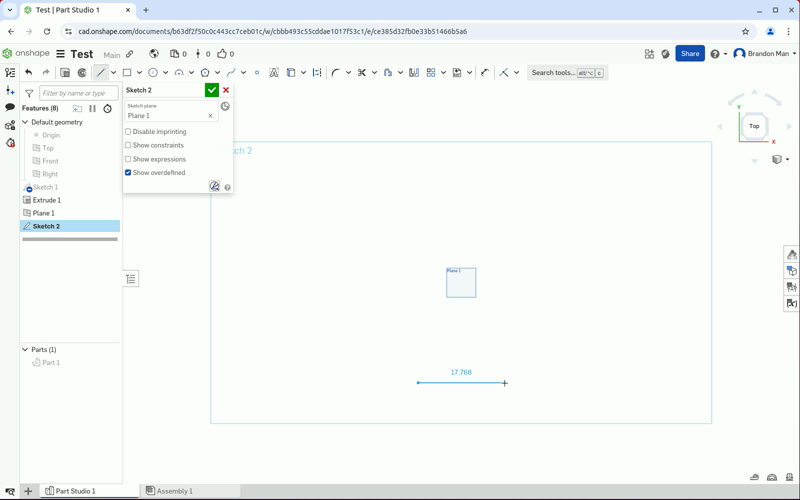
key_down(shift)
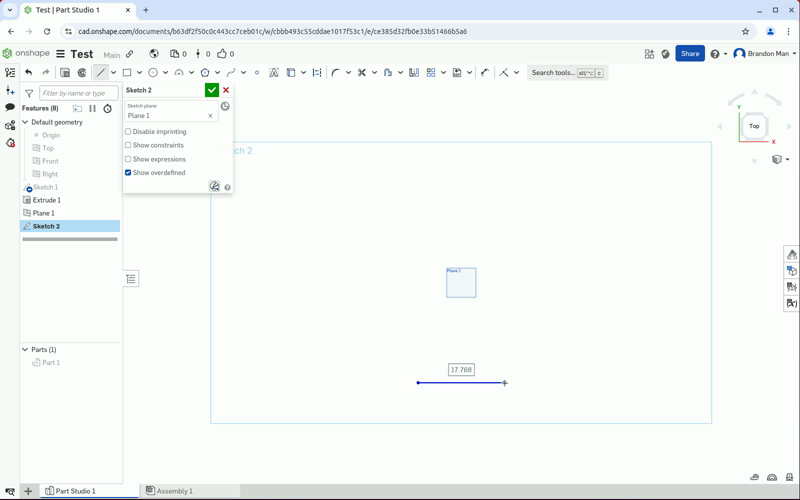
mouse_move(534, 382)
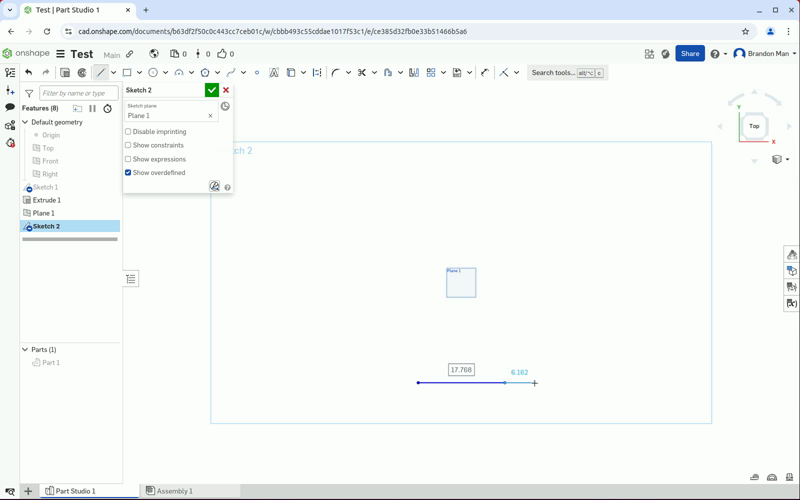
mouse_move(504, 329)
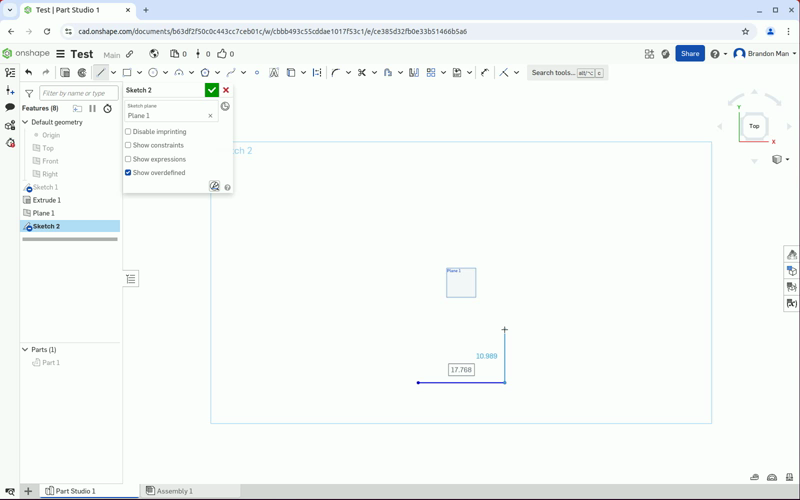
click(504, 329)
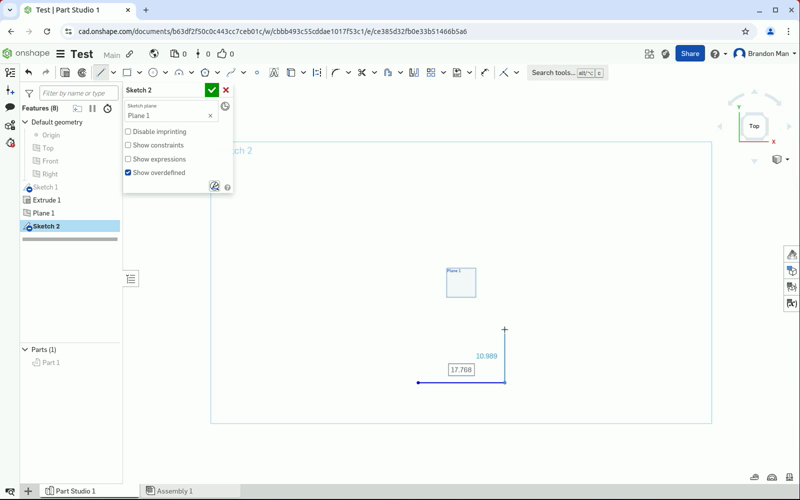
key_up(shift)
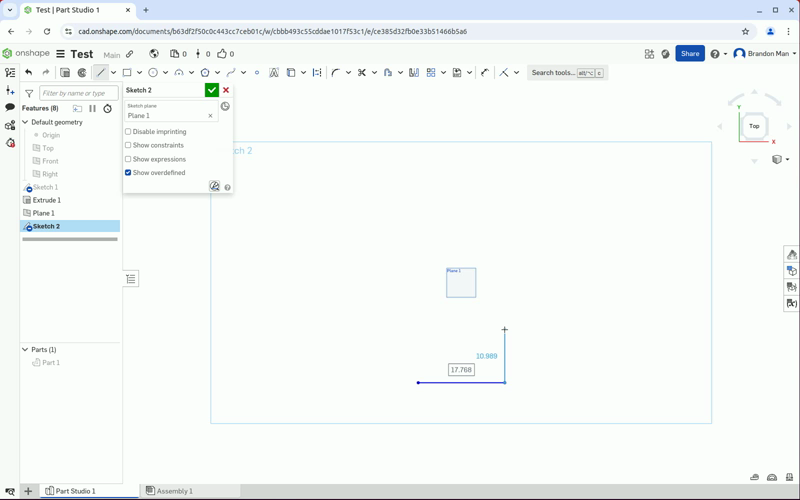
key_down(shift)
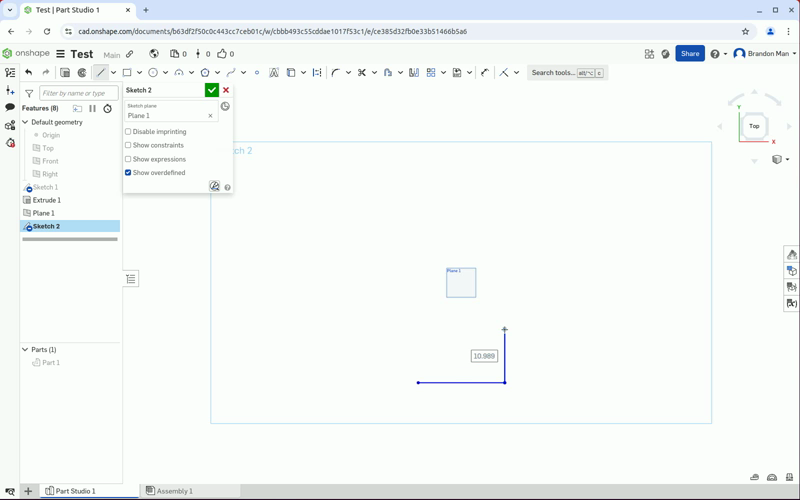
mouse_move(418, 329)
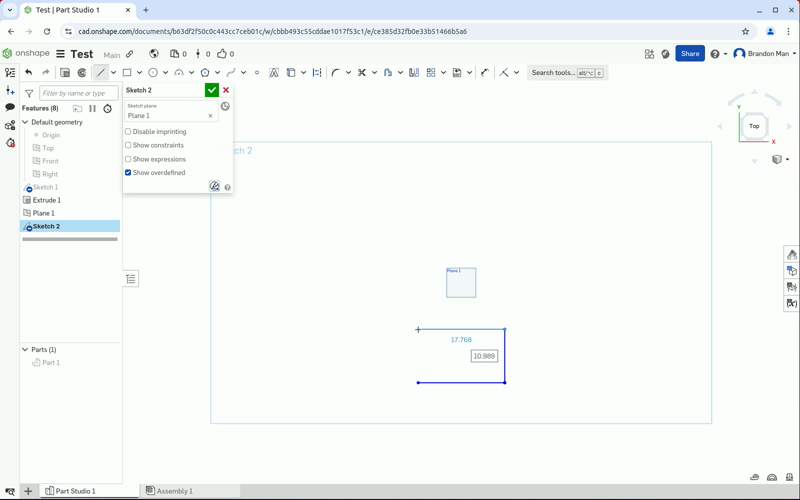
click(418, 329)
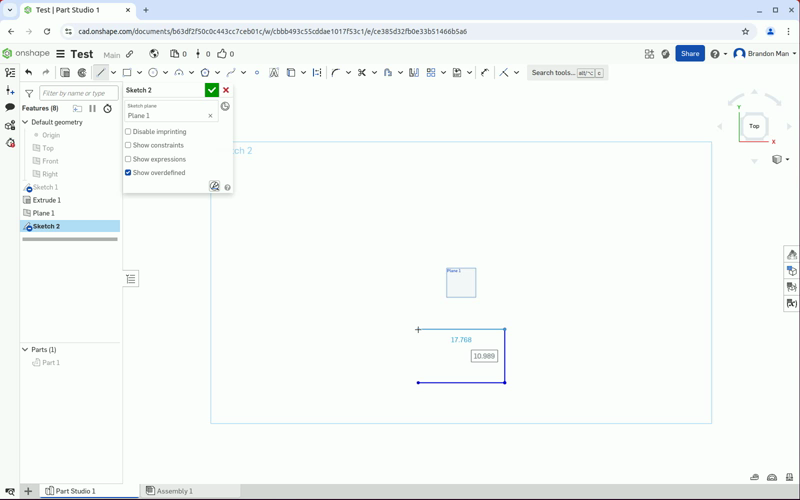
key_up(shift)
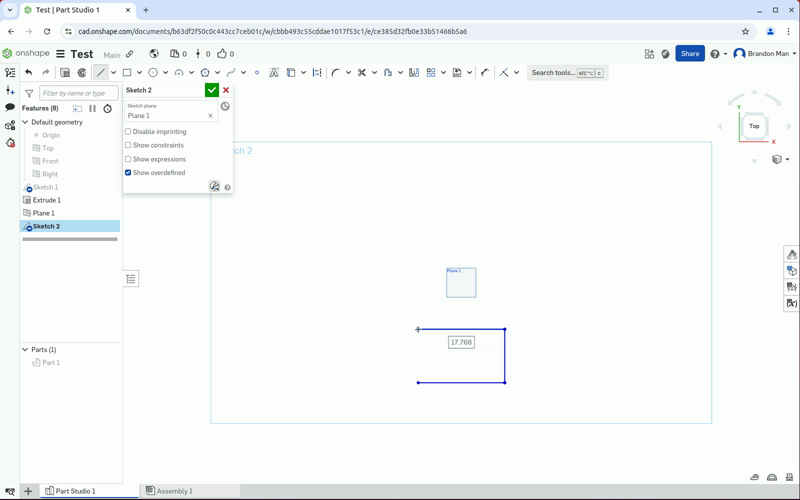
mouse_move(448, 329)
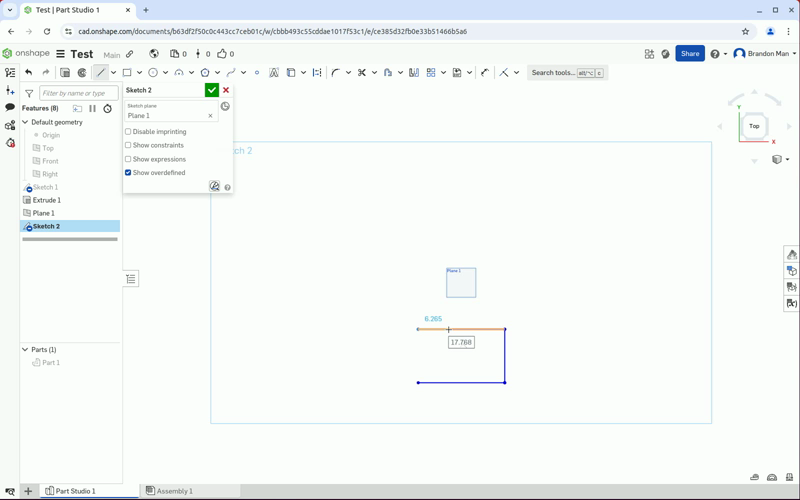
key_down(shift)
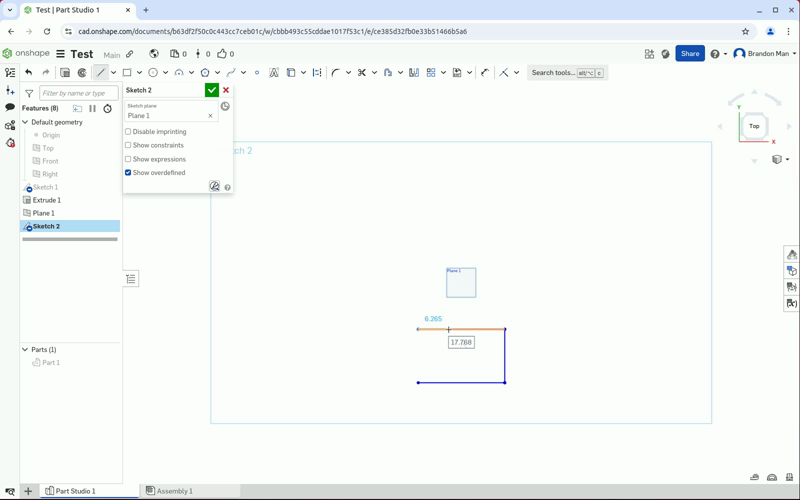
mouse_move(418, 382)
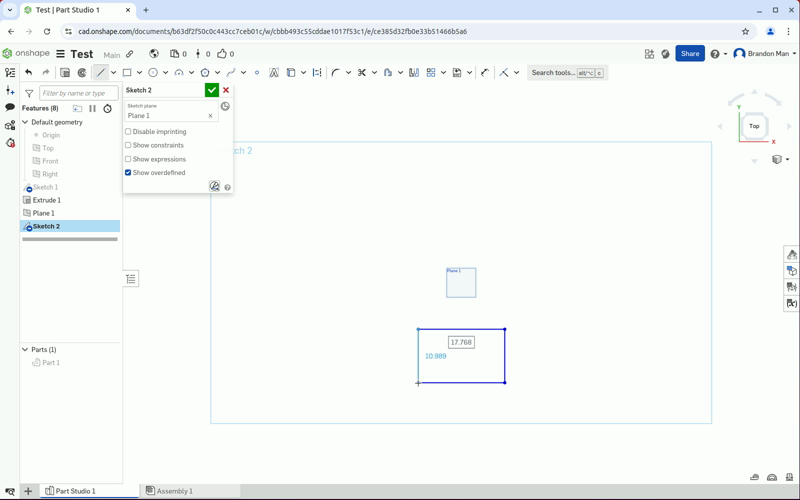
key_up(shift)
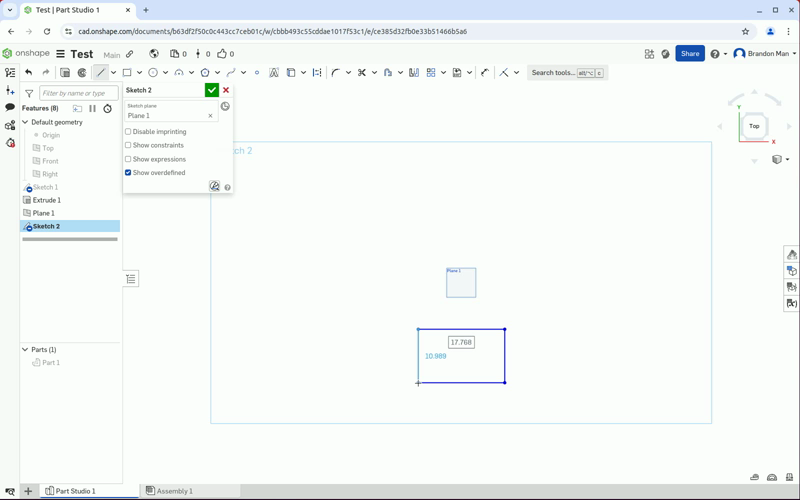
click(418, 382)
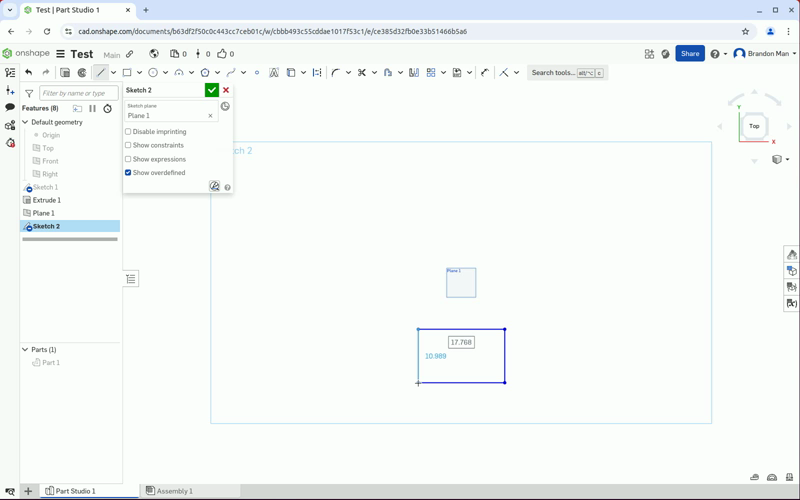
key(esc)
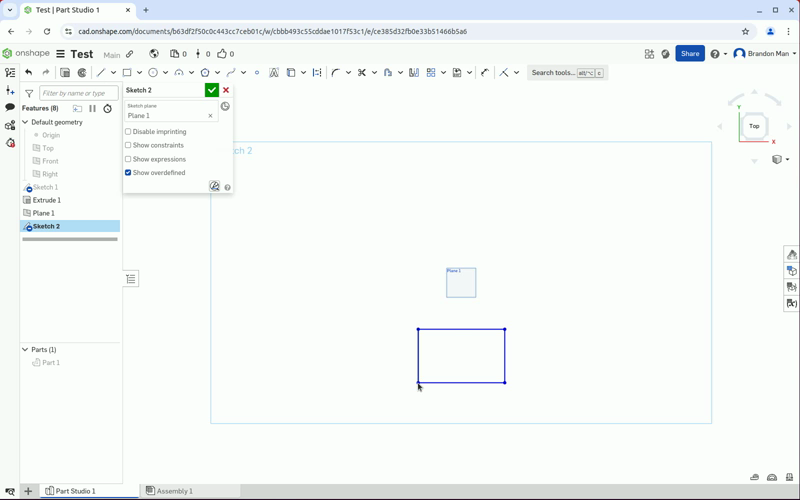
mouse_move(473, 365)
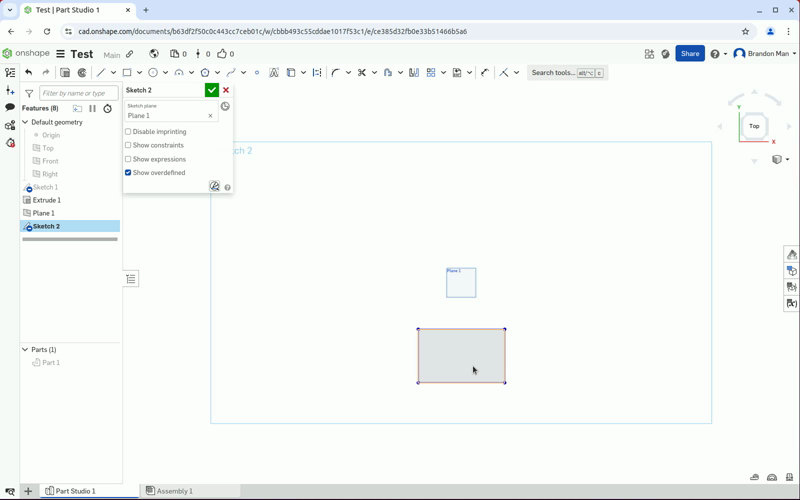
click(473, 365)
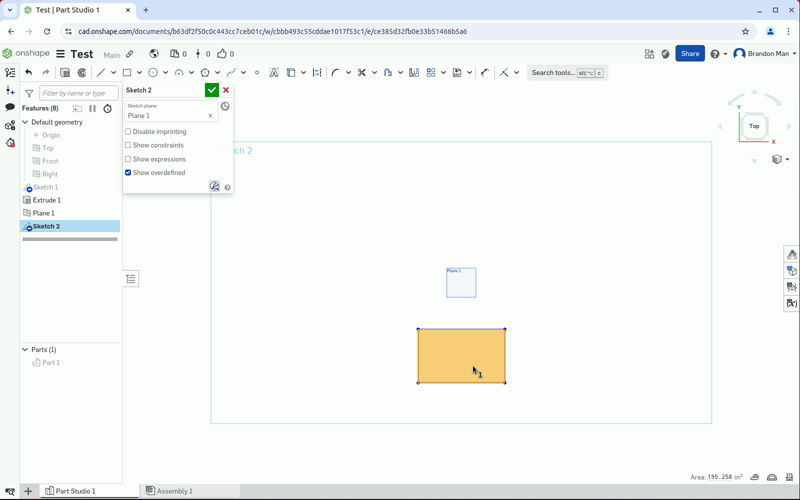
mouse_move(73, 352)
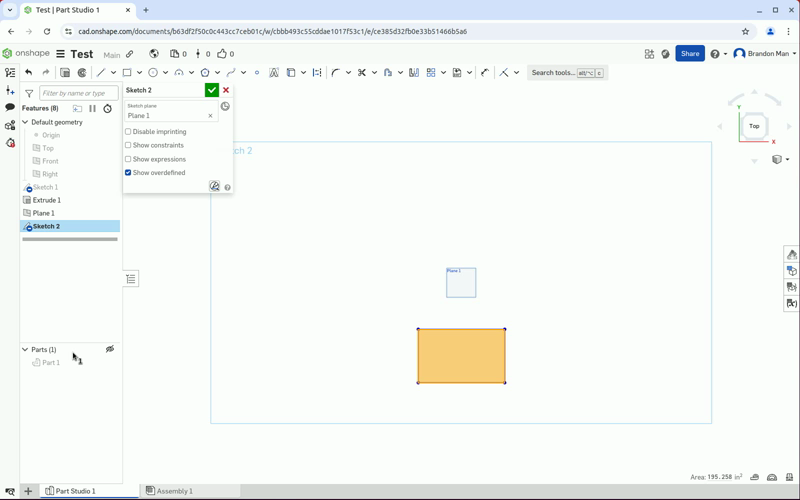
key(shift+y)
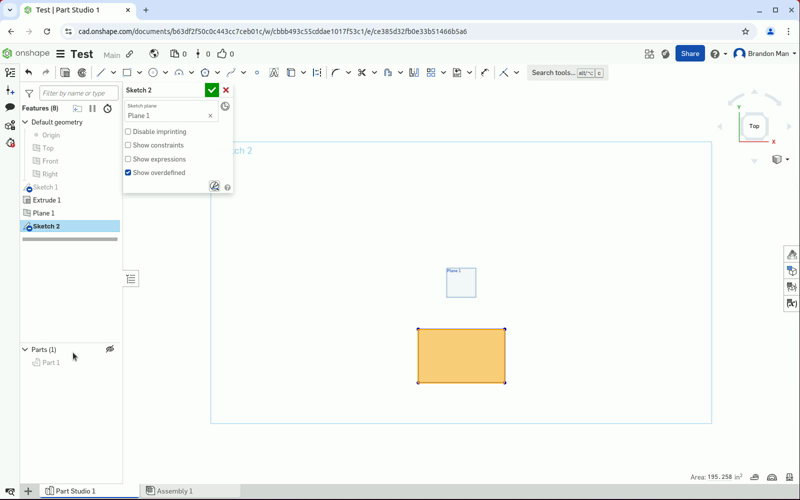
key(shift+e)
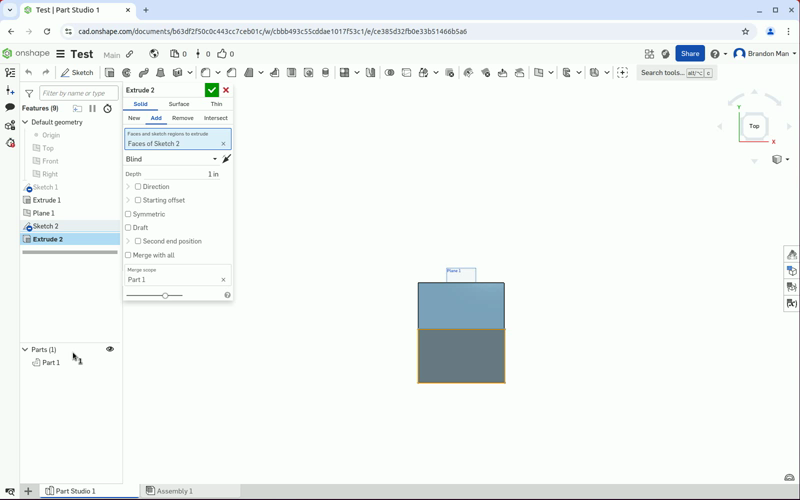
mouse_move(143, 106)
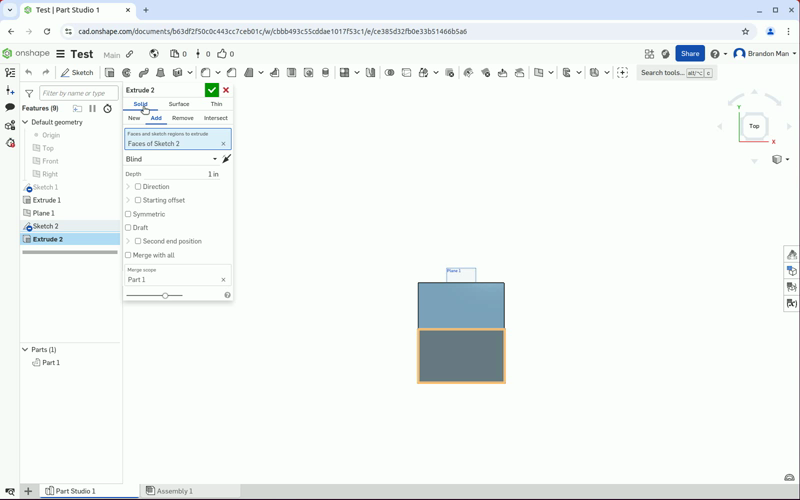
click(143, 106)
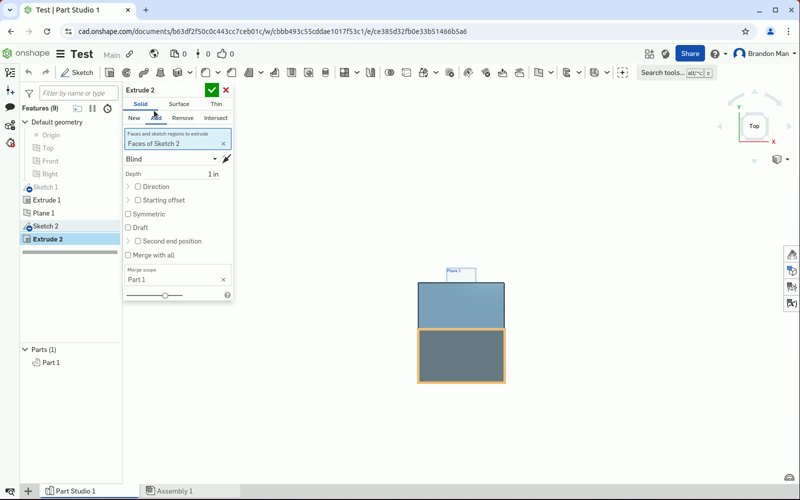
mouse_move(186, 120)
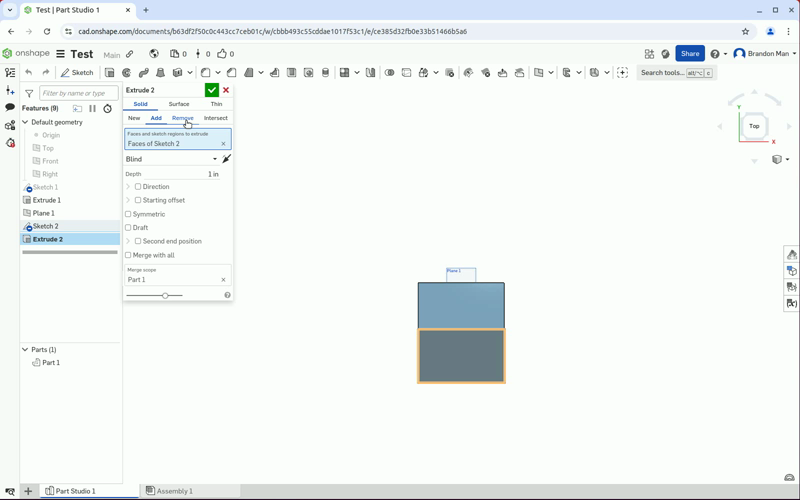
click(186, 120)
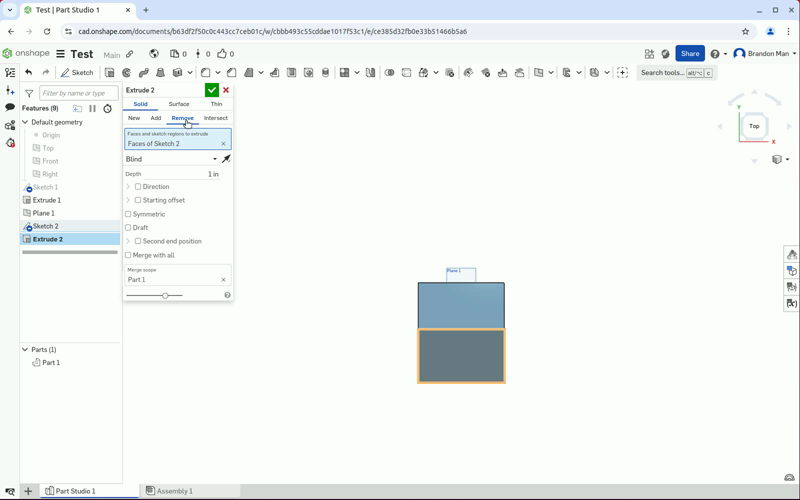
key(tab, 4)
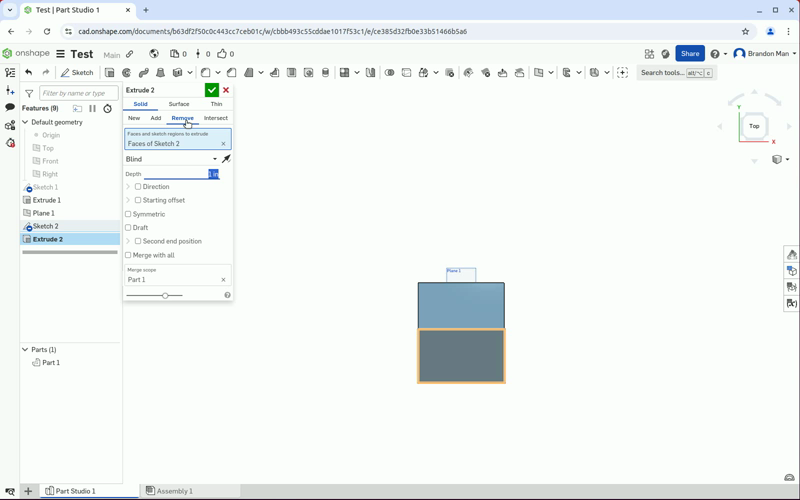
text(12.758)
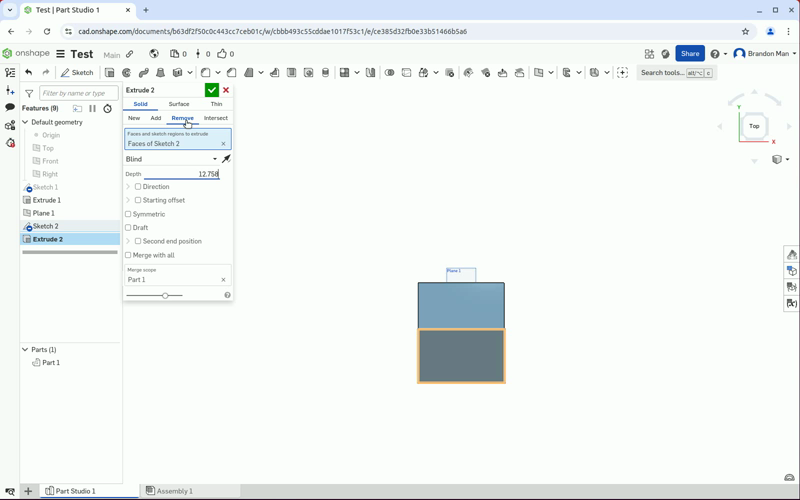
key(tab, 6)
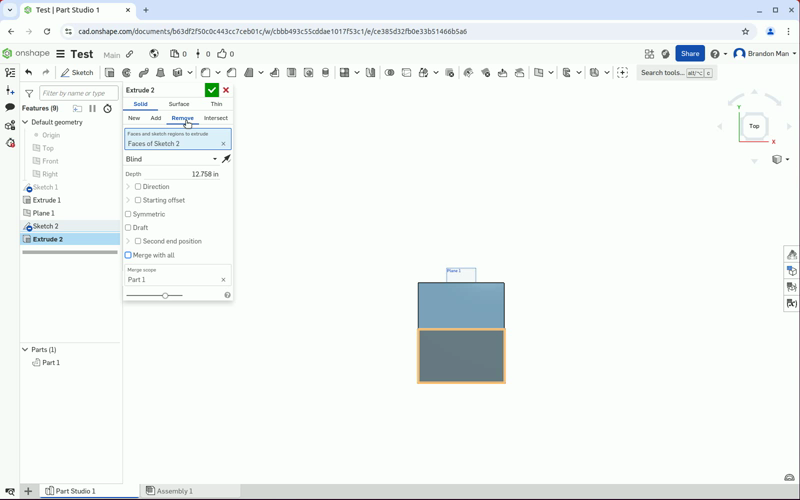
key(space)
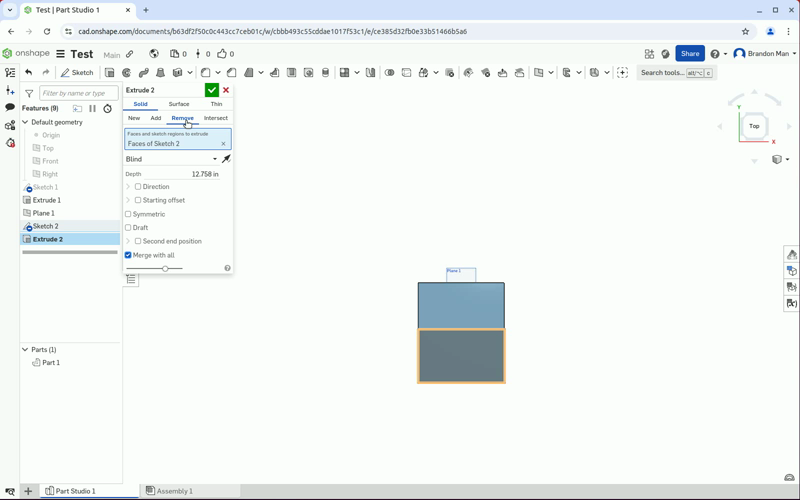
key(enter)
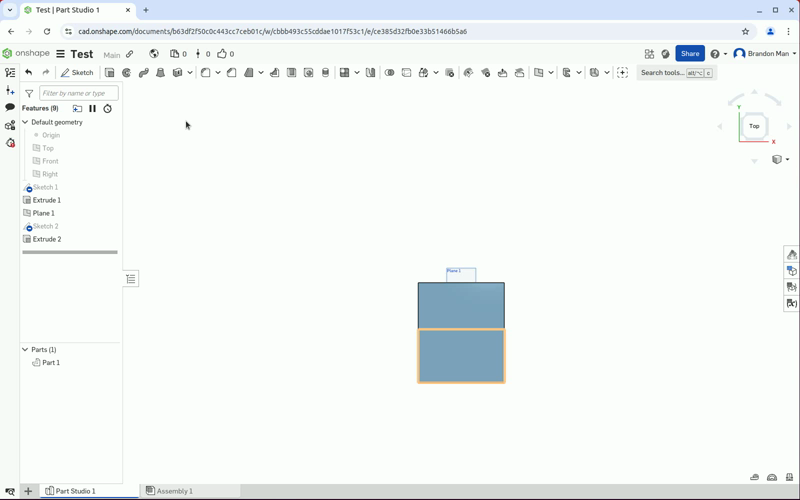
key(shift+h)
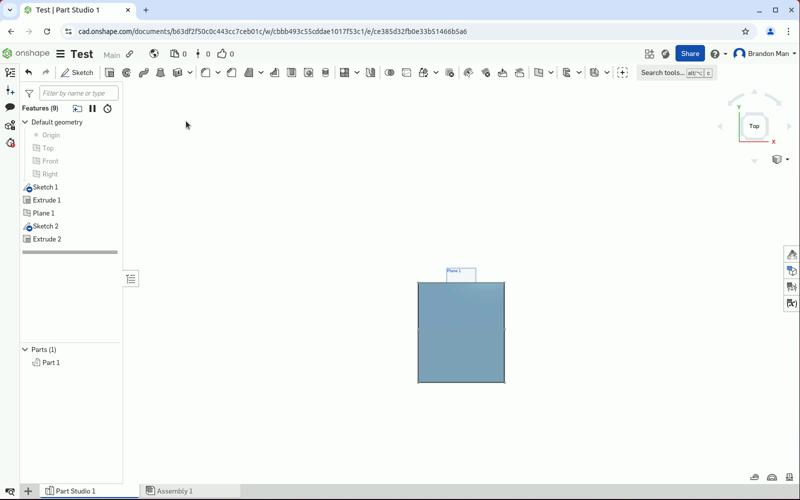
key(shift+h)
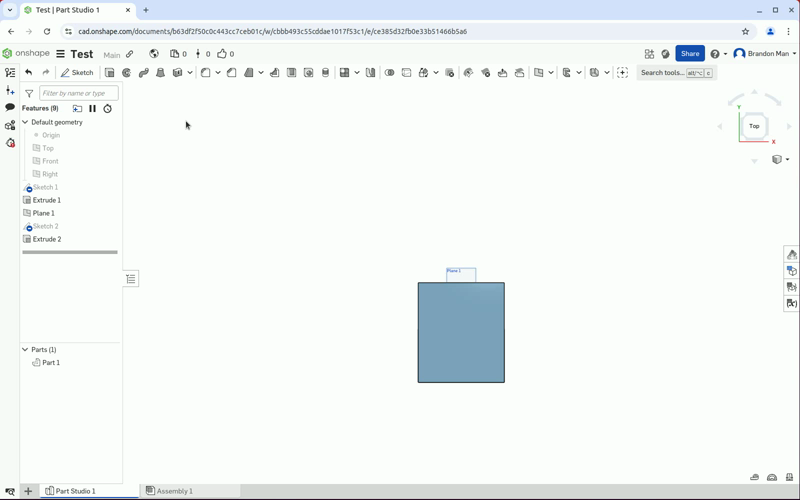
mouse_move(73, 189)
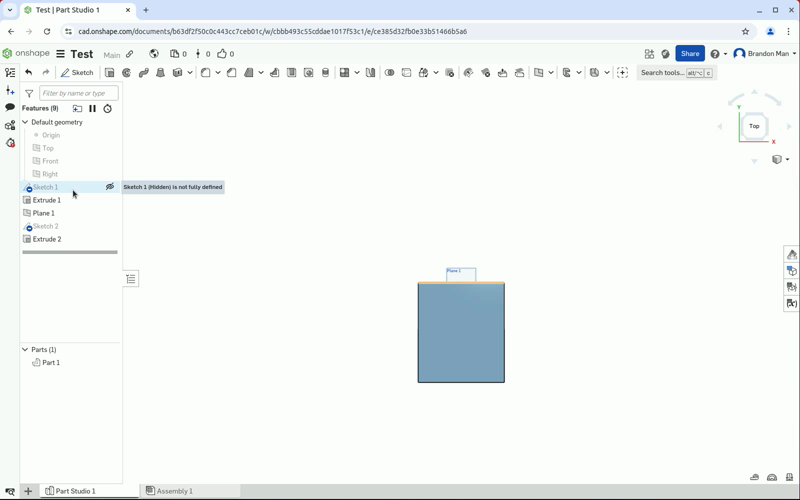
click(73, 189)
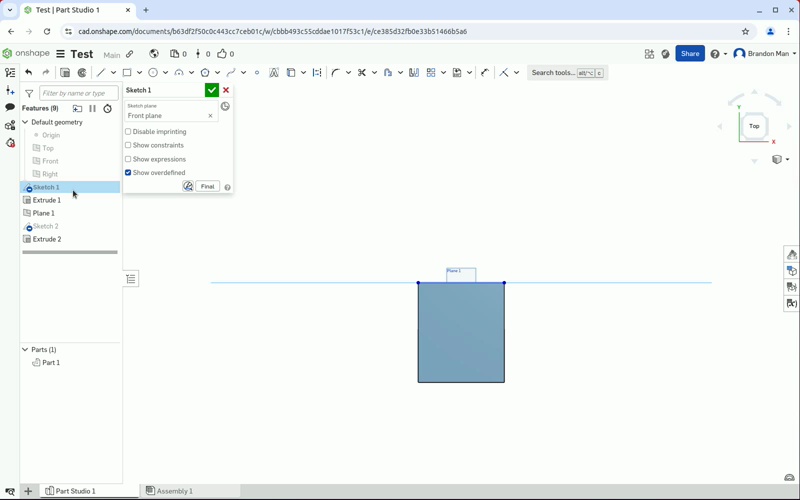
mouse_move(229, 92)
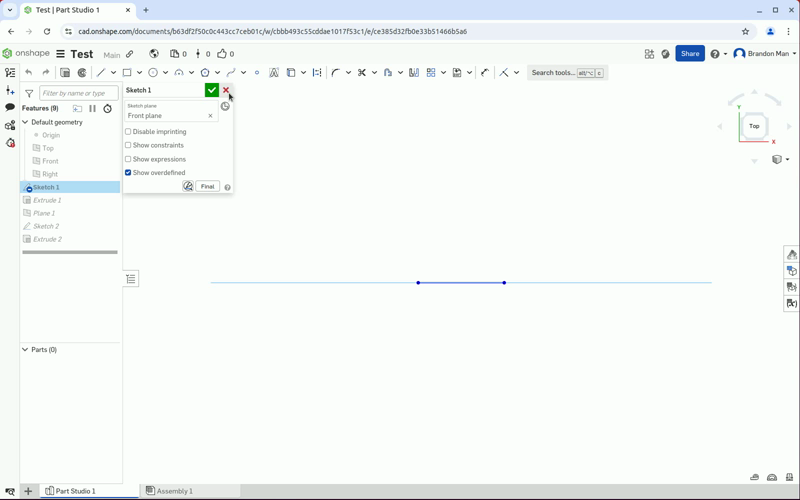
click(229, 92)
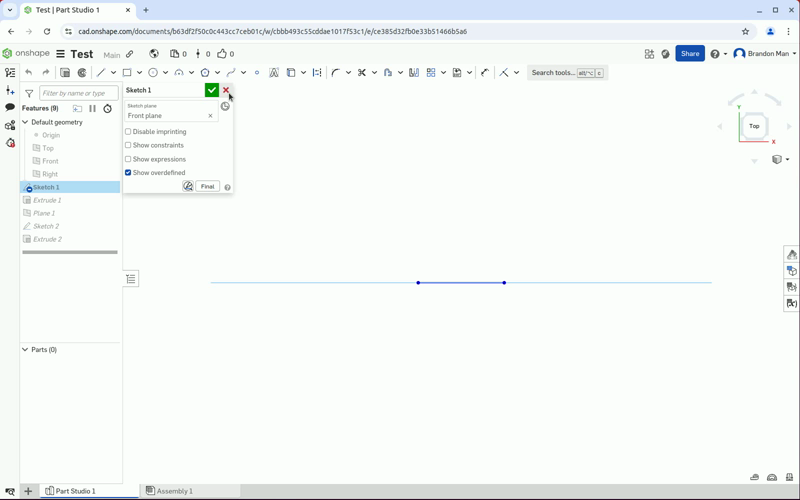
key(shift+s)
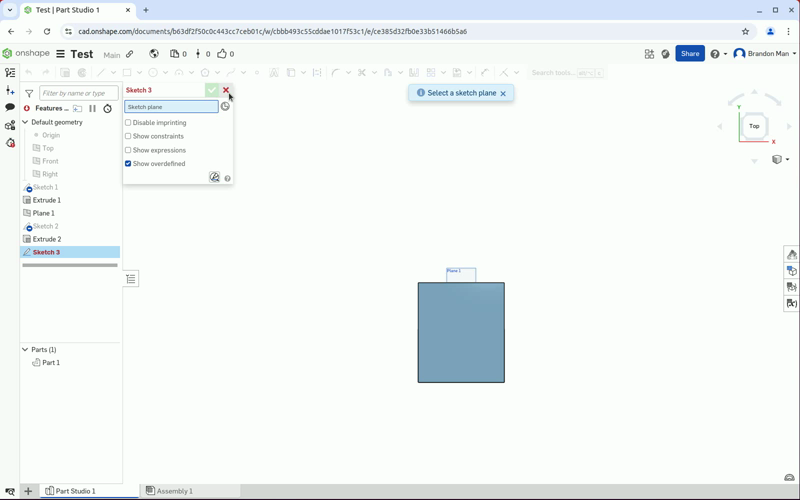
mouse_move(73, 215)
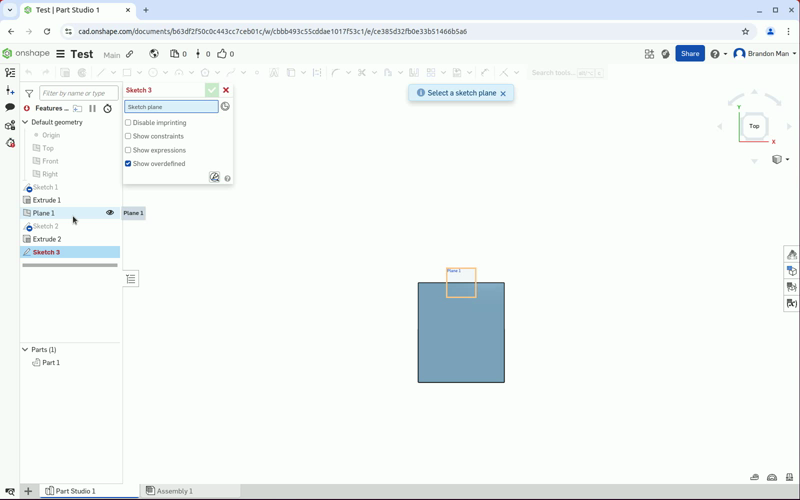
click(73, 215)
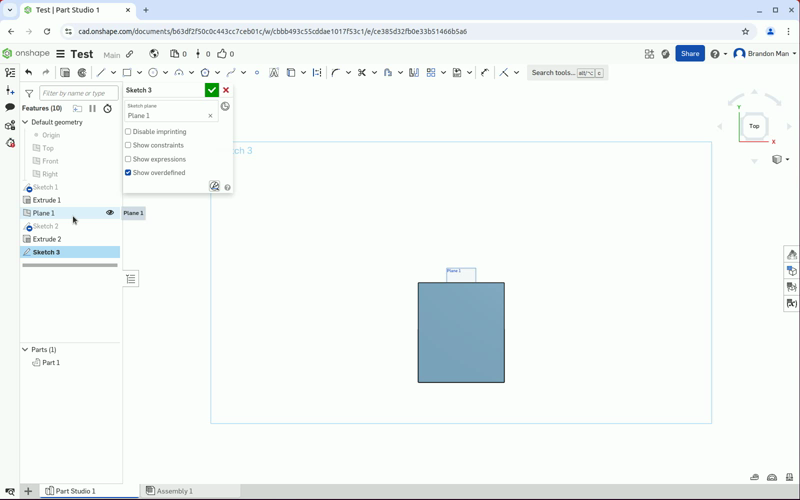
mouse_move(73, 352)
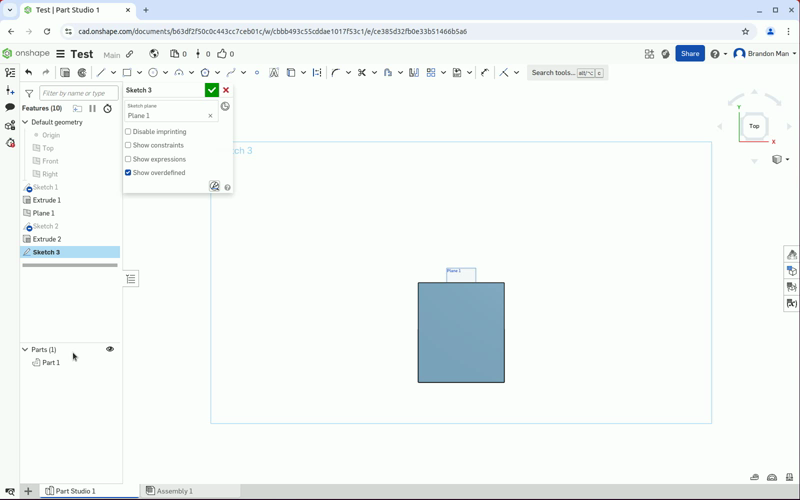
key(y)
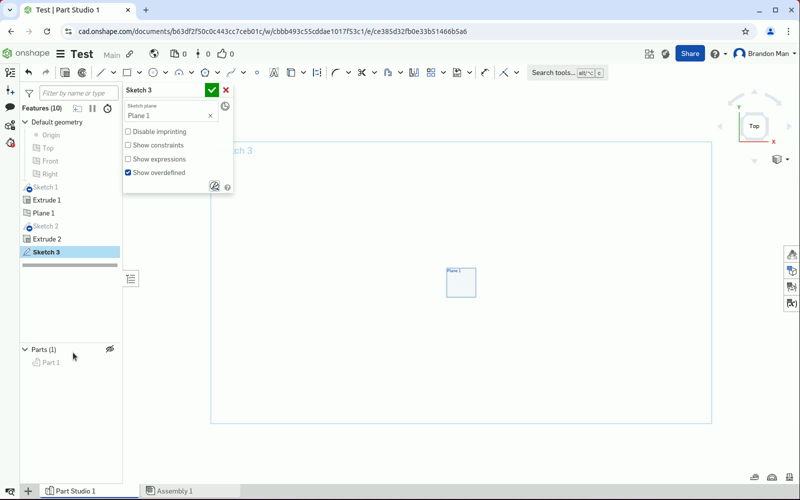
key(l)
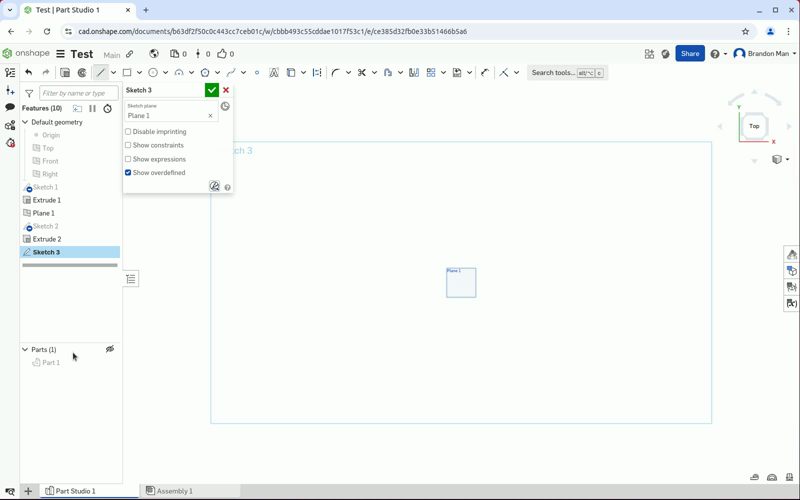
key_down(shift)
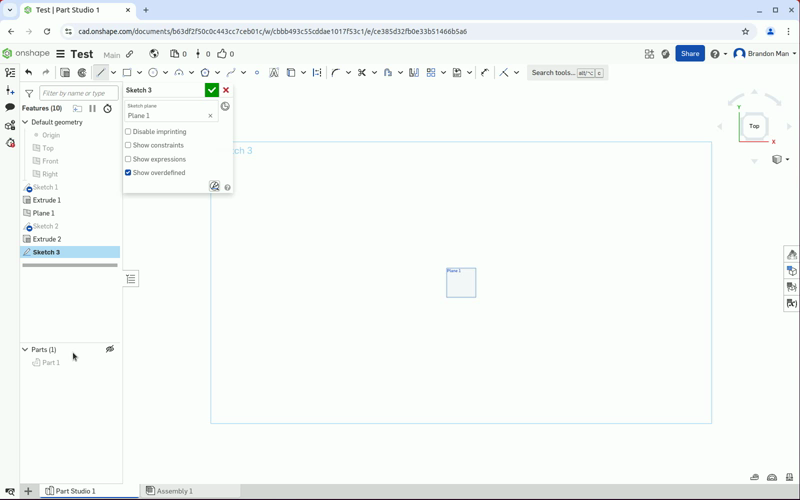
mouse_move(432, 316)
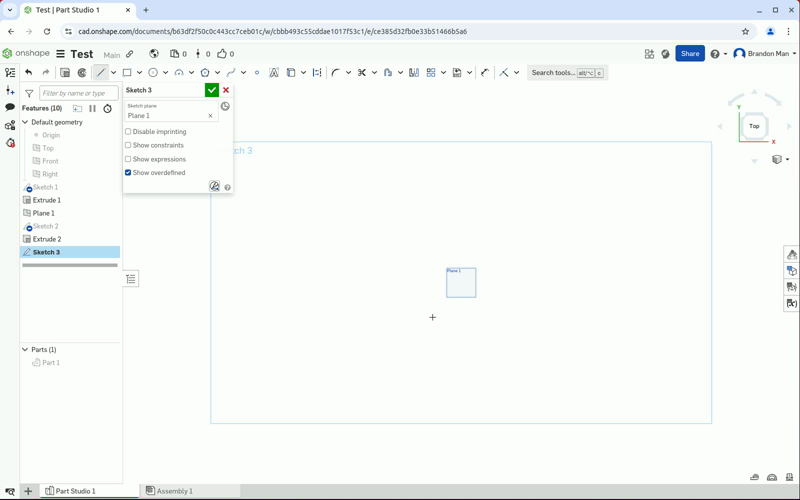
click(432, 316)
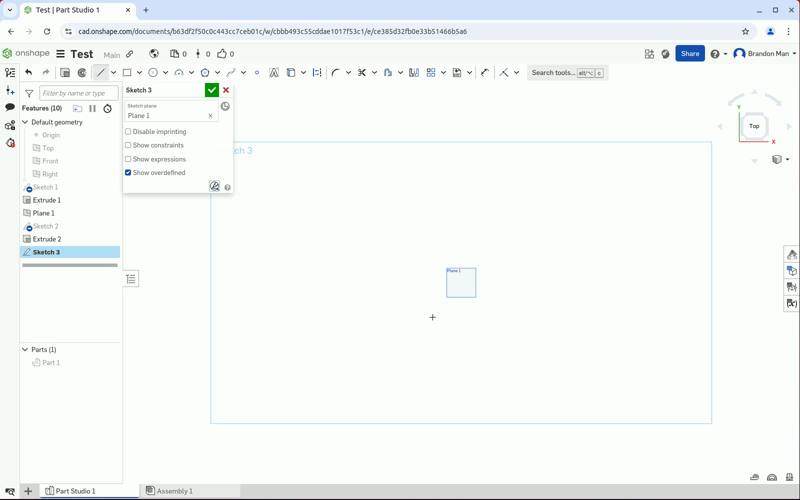
key_up(shift)
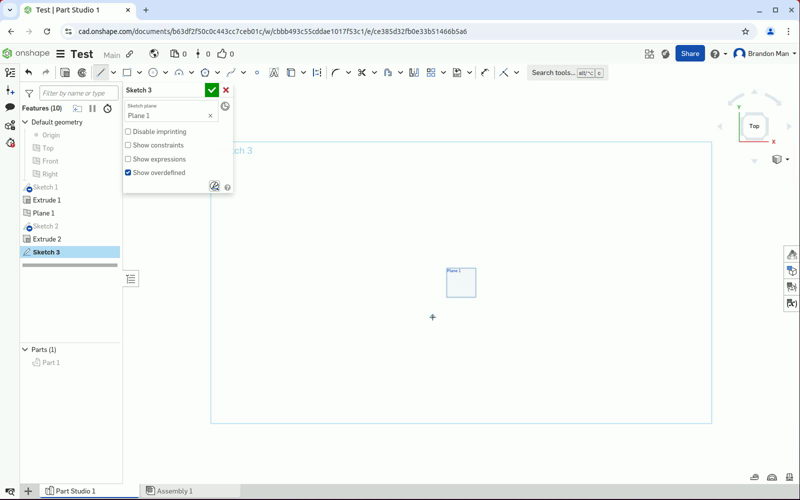
key_down(shift)
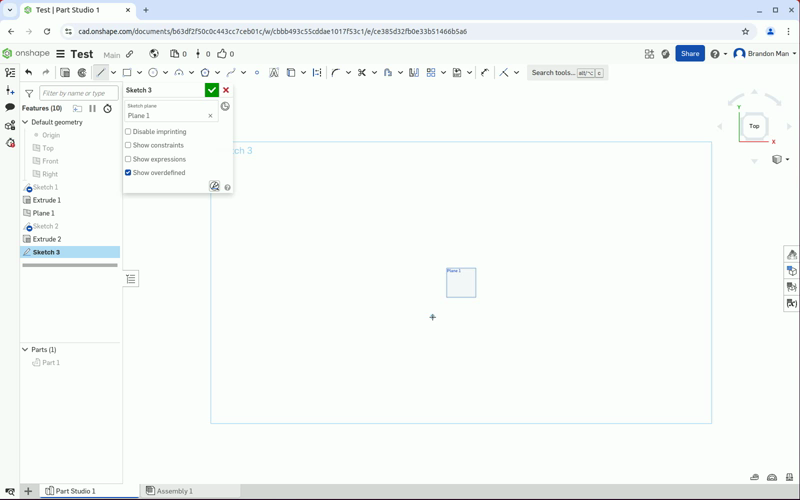
mouse_move(462, 316)
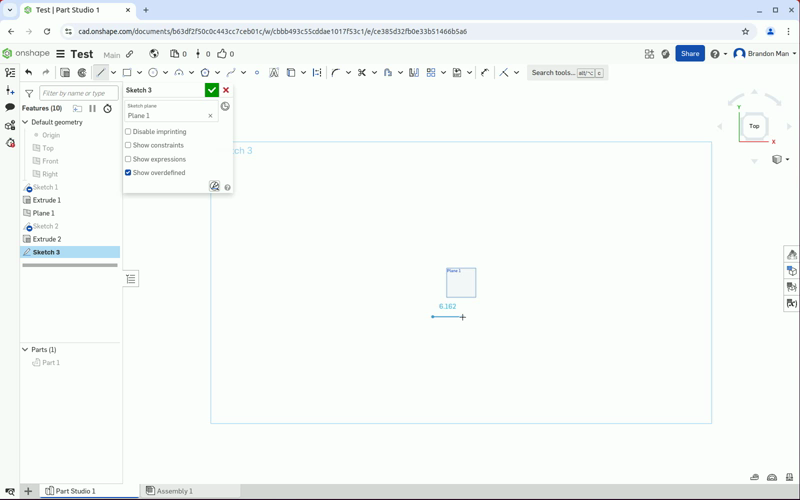
mouse_move(490, 316)
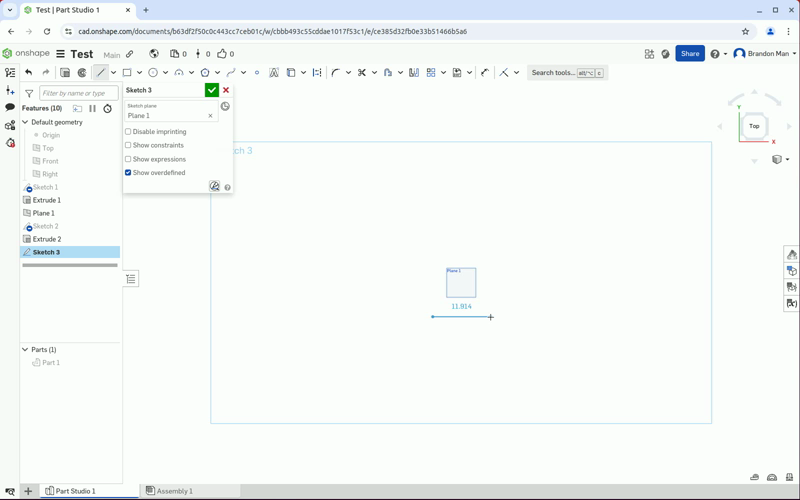
click(490, 316)
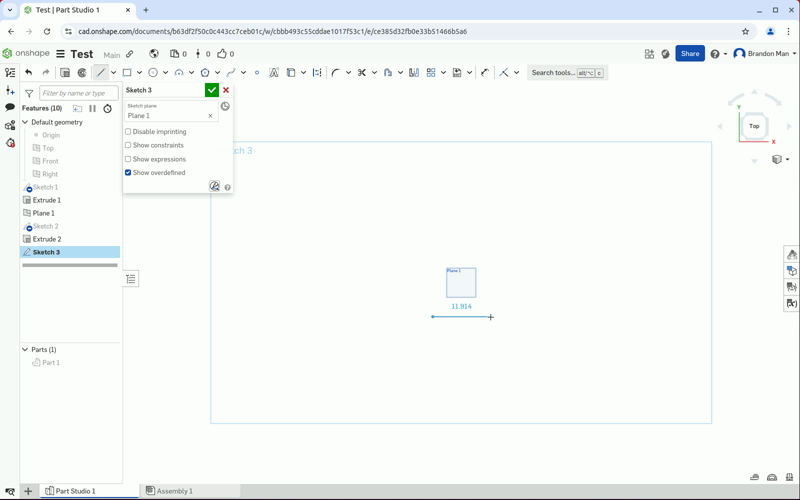
key_up(shift)
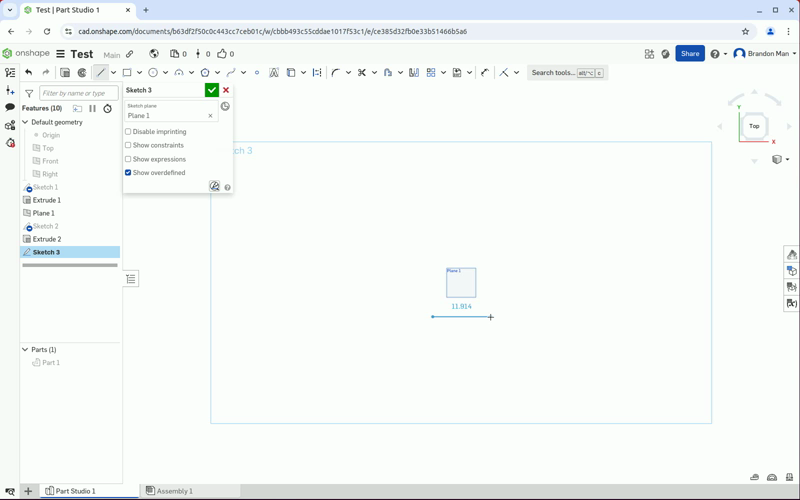
key_down(shift)
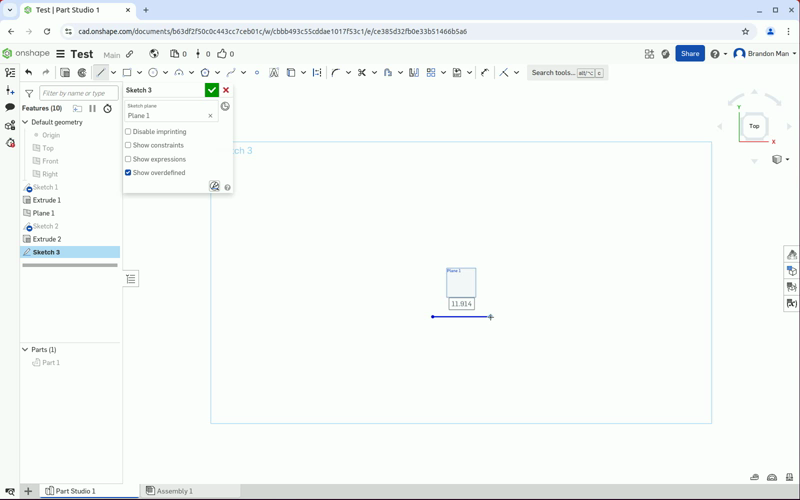
mouse_move(520, 316)
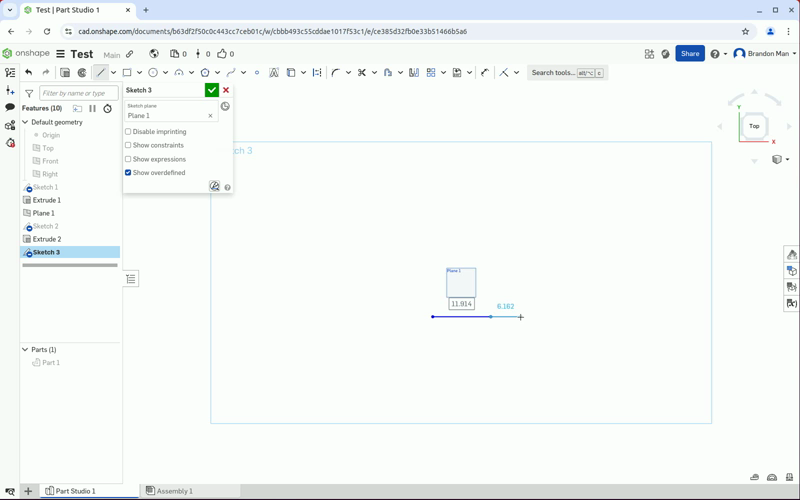
mouse_move(490, 294)
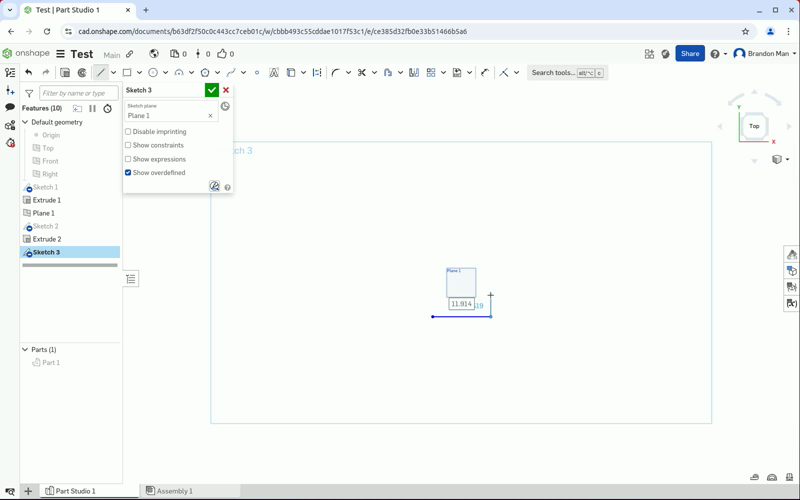
click(490, 294)
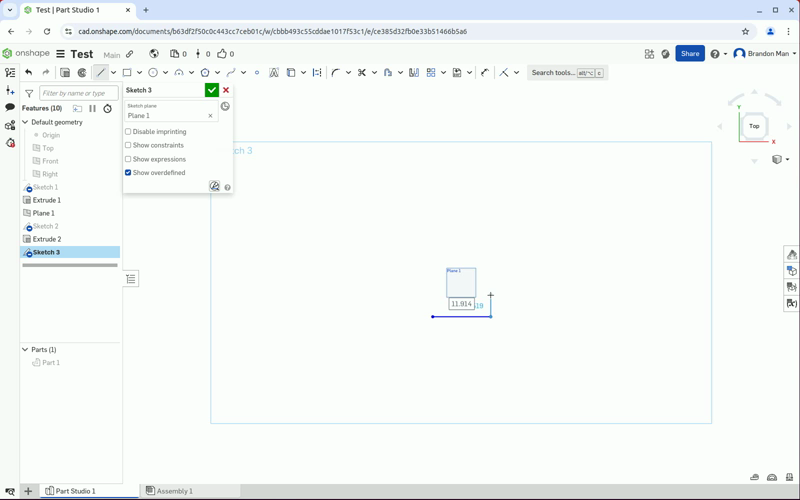
key_up(shift)
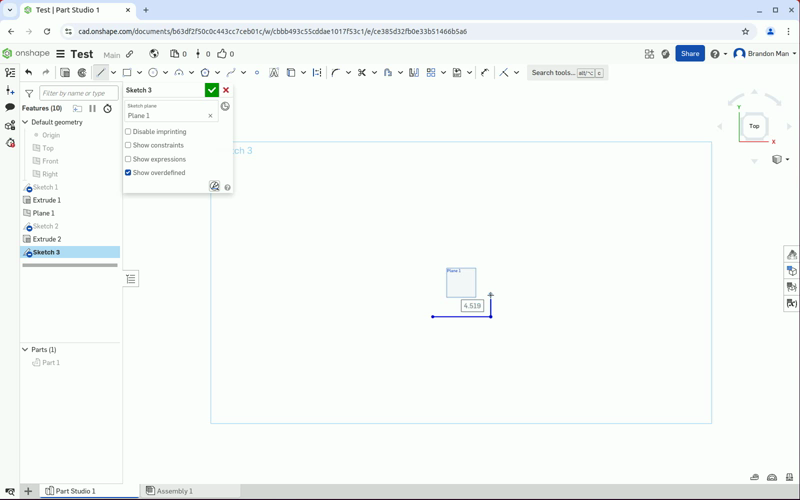
key_down(shift)
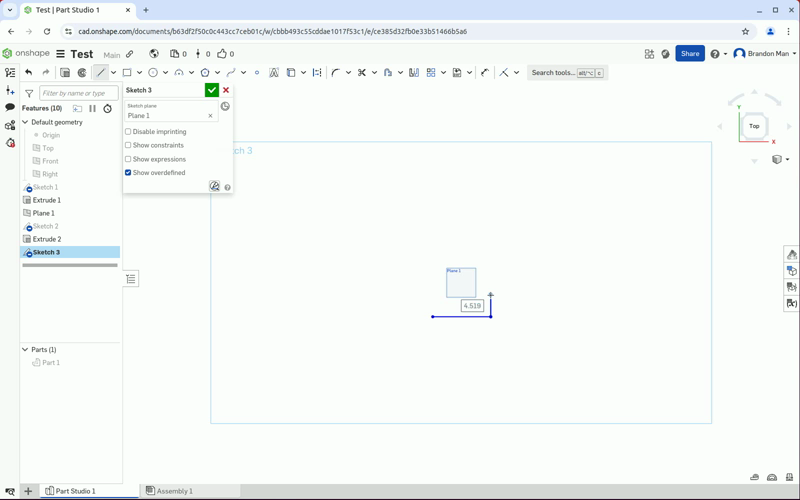
mouse_move(520, 294)
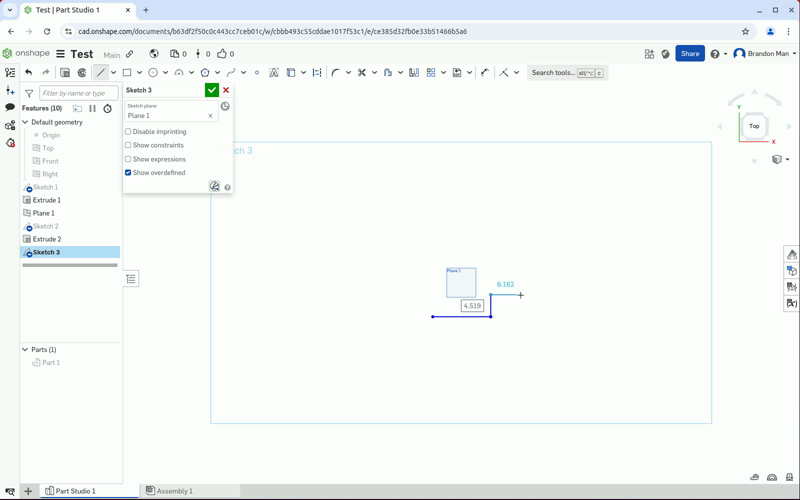
mouse_move(432, 294)
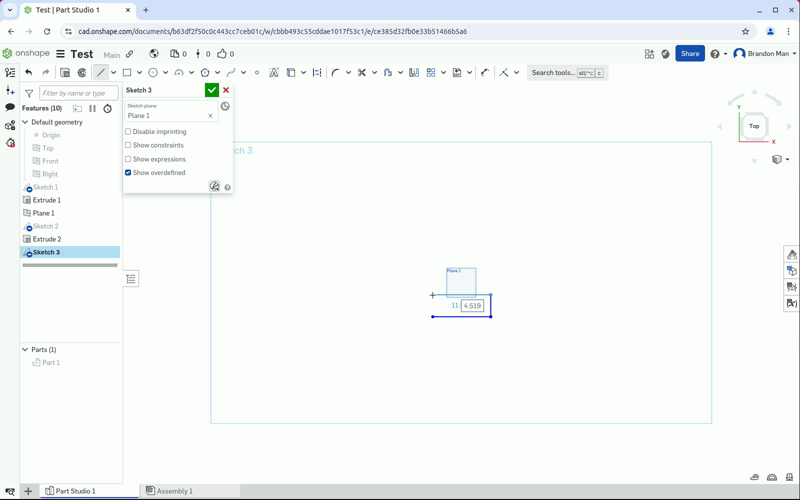
click(432, 294)
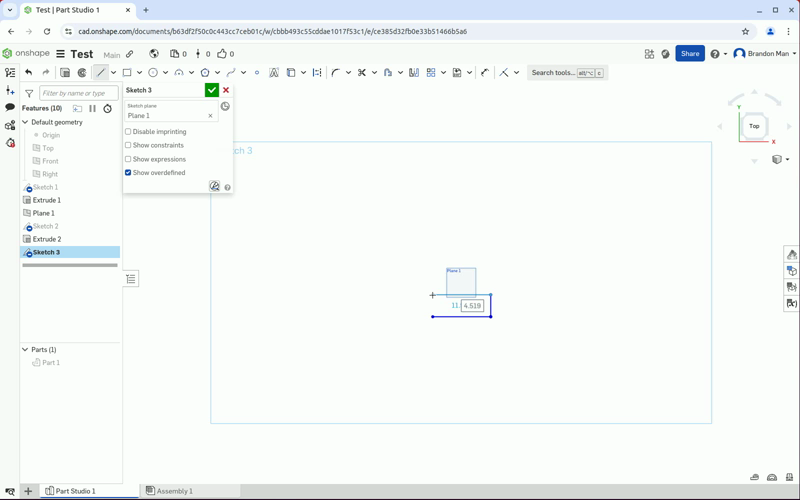
key_up(shift)
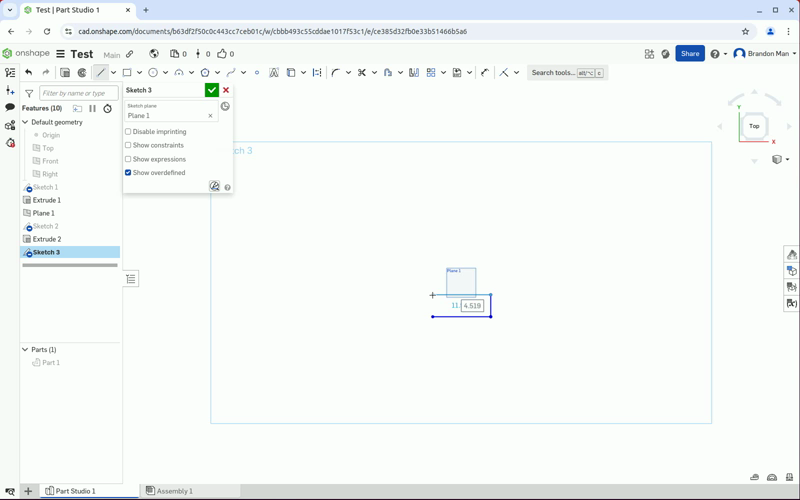
mouse_move(462, 294)
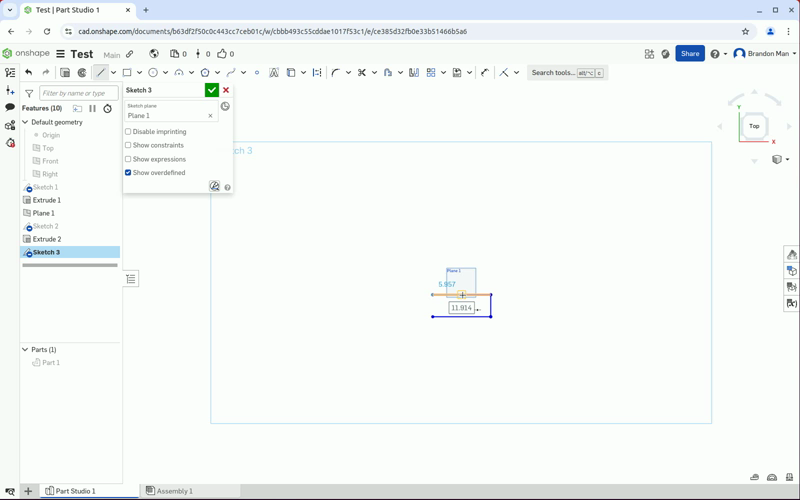
key_down(shift)
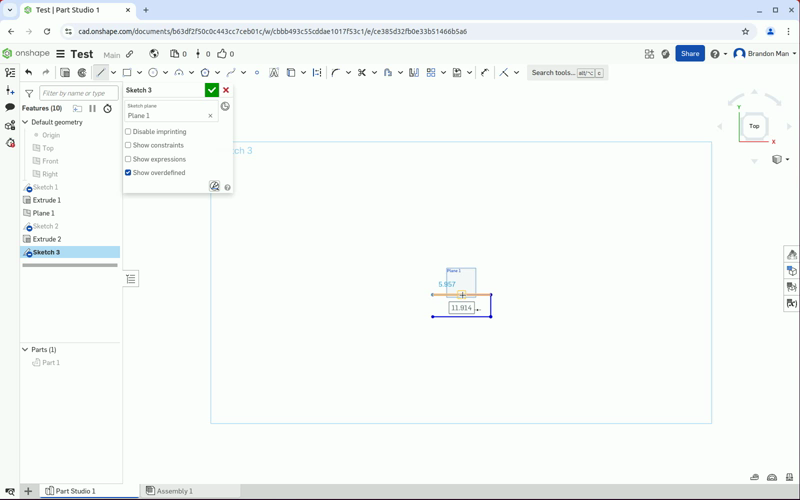
mouse_move(432, 316)
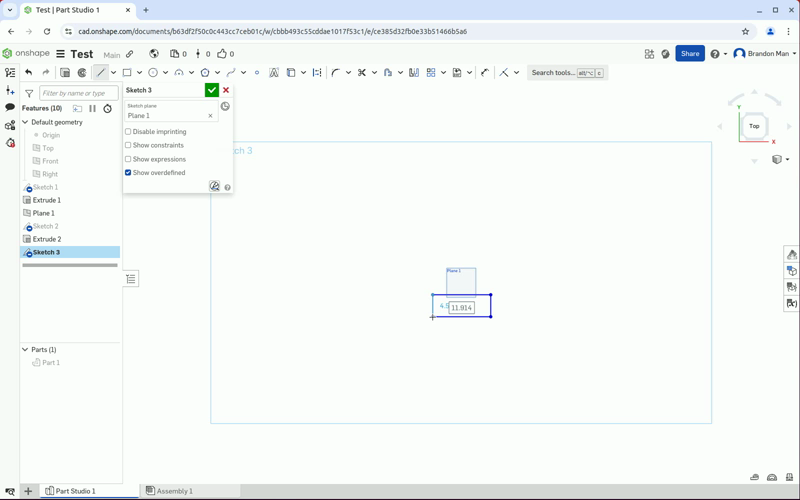
key_up(shift)
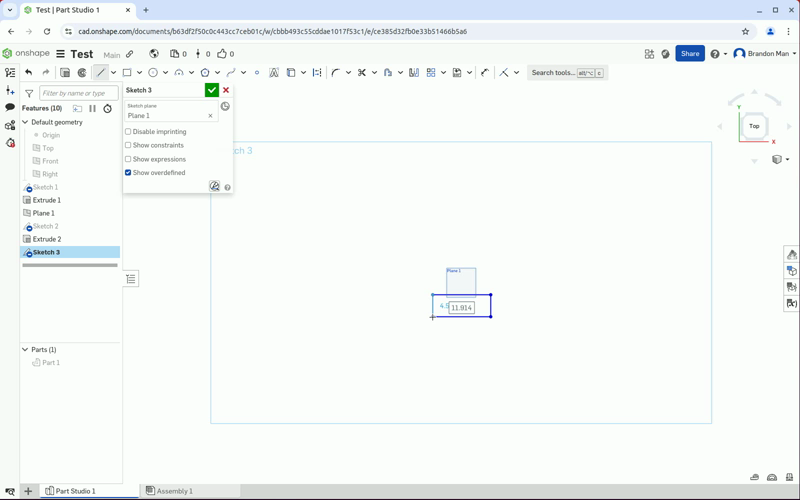
click(432, 316)
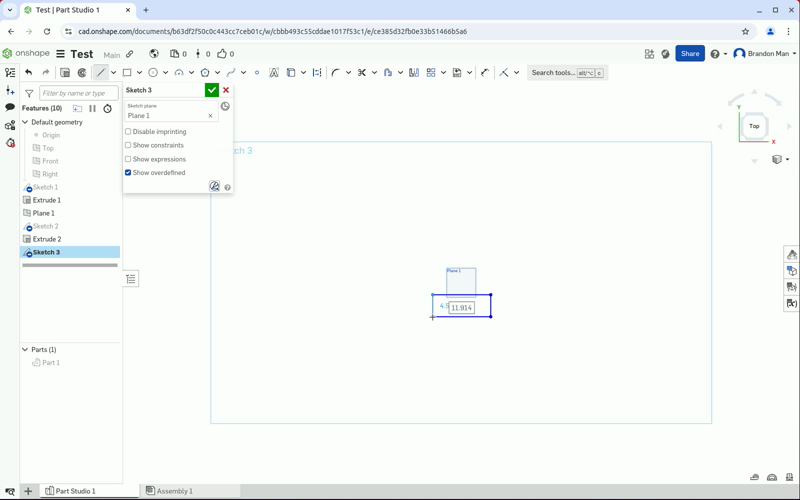
key(esc)
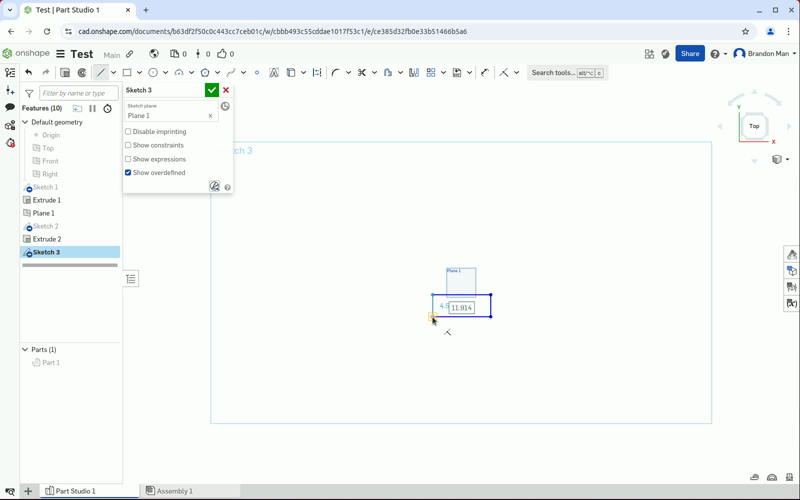
mouse_move(469, 300)
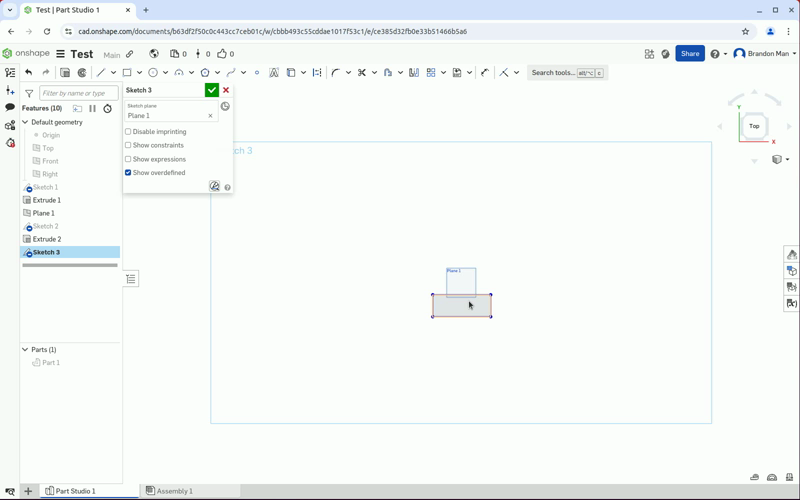
scroll(6)
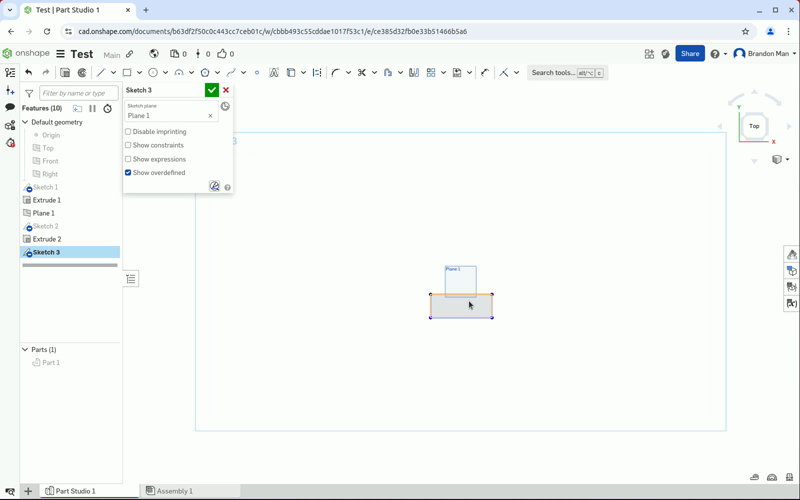
scroll(6)
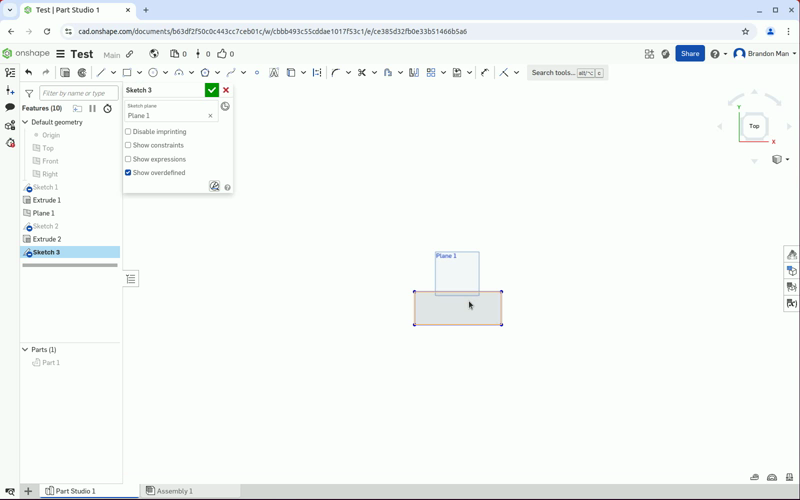
scroll(6)
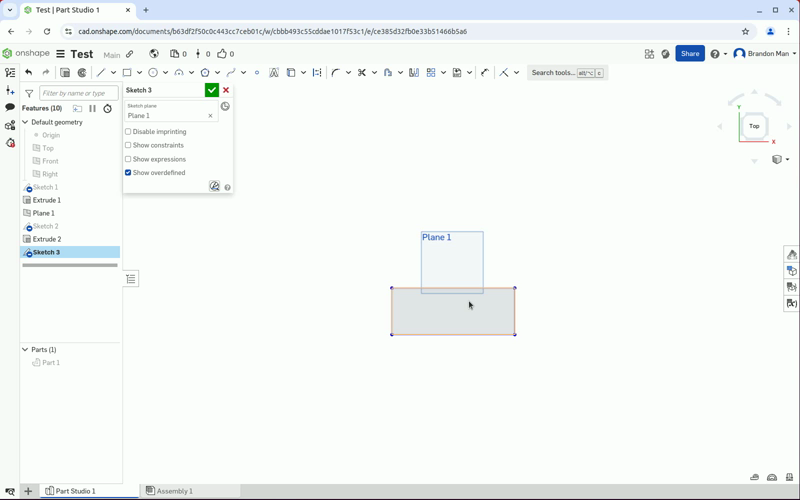
scroll(6)
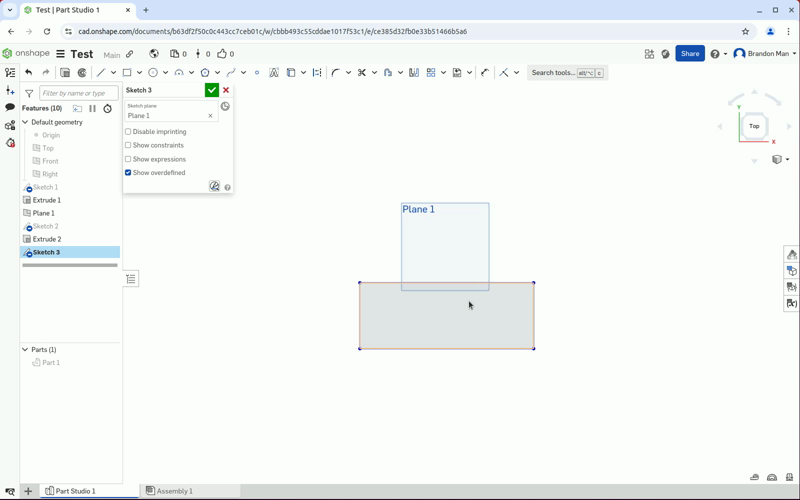
scroll(6)
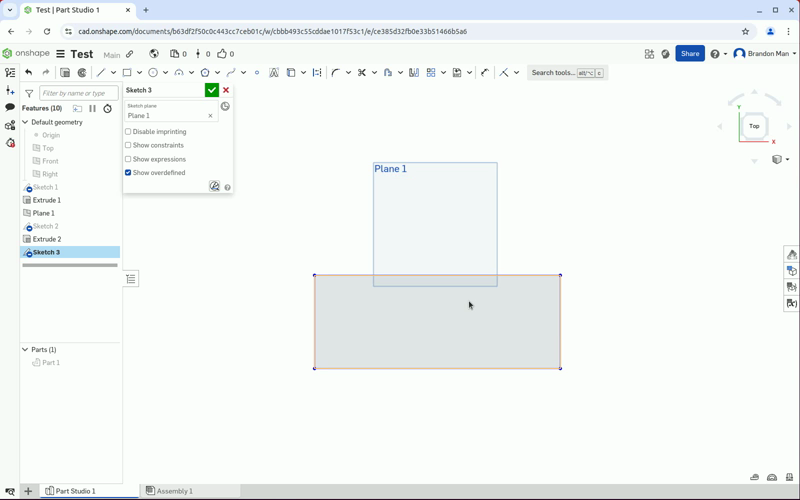
scroll(6)
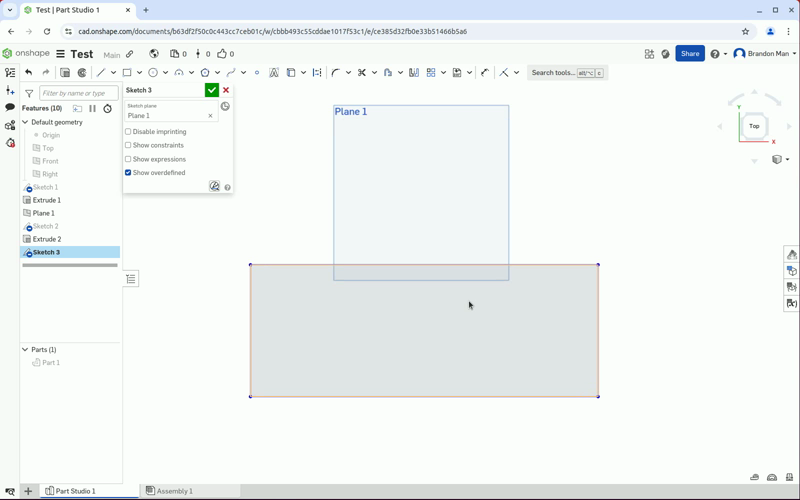
scroll(6)
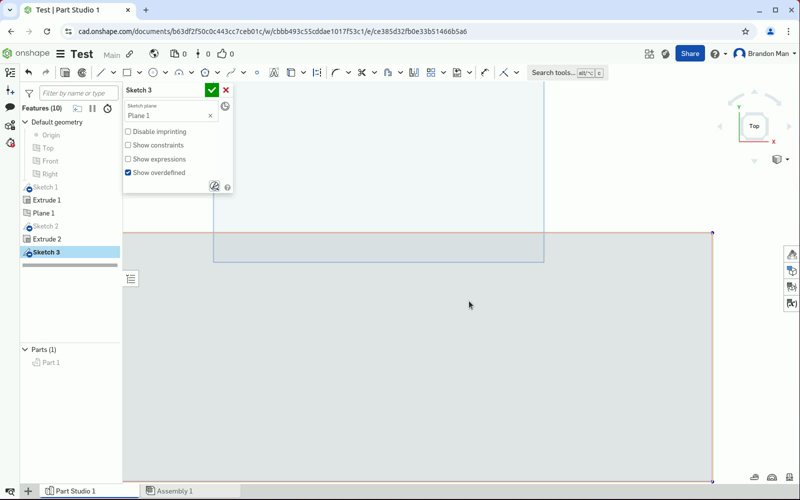
click(469, 300)
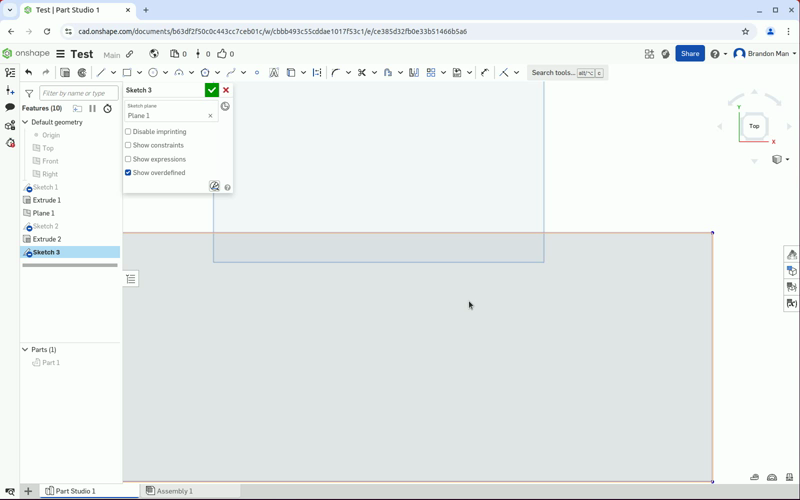
scroll(-6)
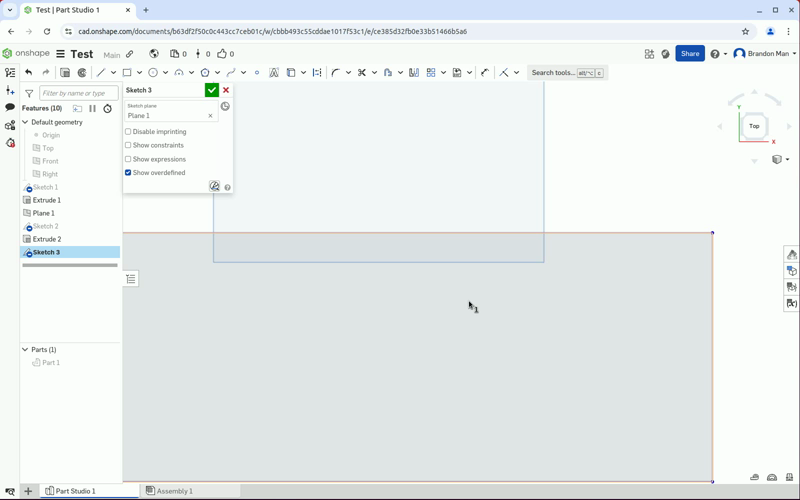
scroll(-6)
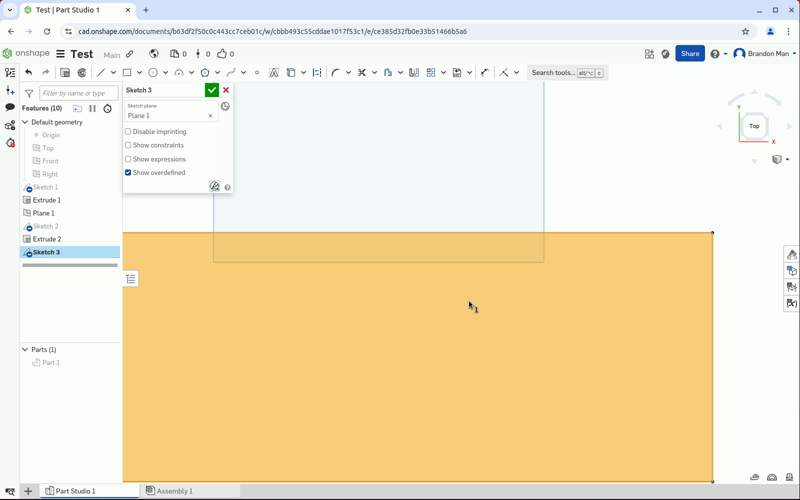
scroll(-6)
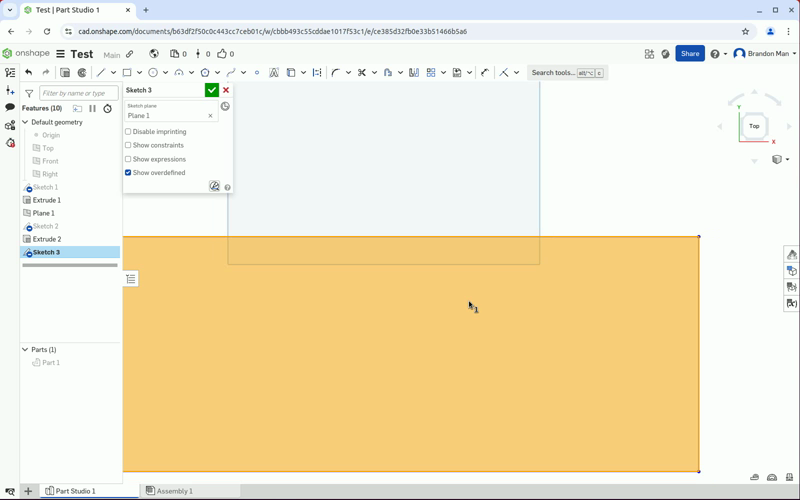
scroll(-6)
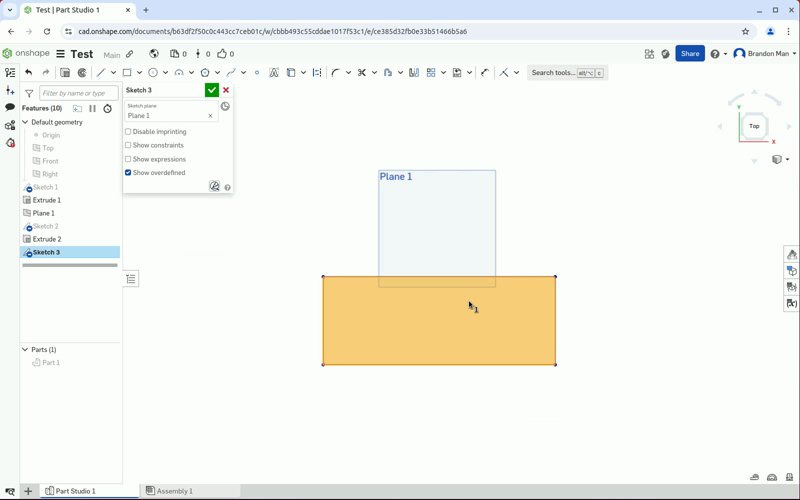
scroll(-6)
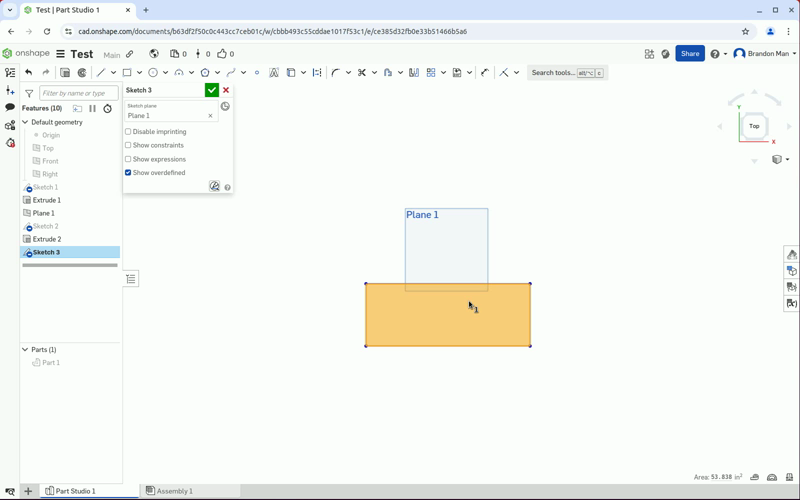
scroll(-6)
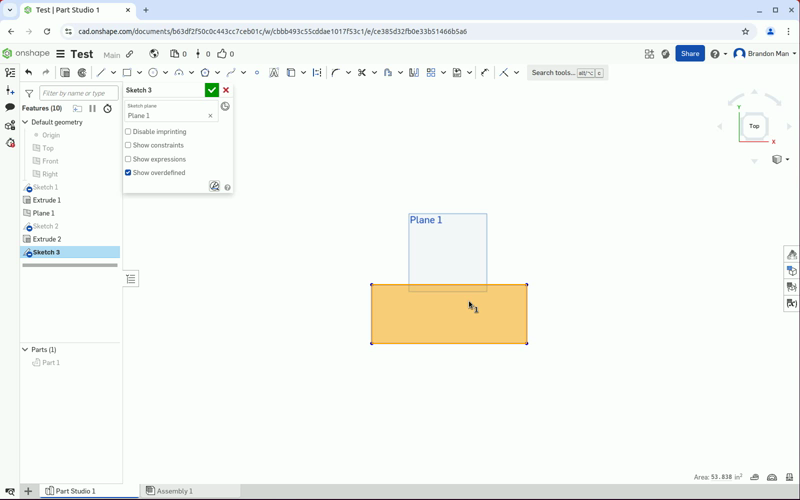
scroll(-6)
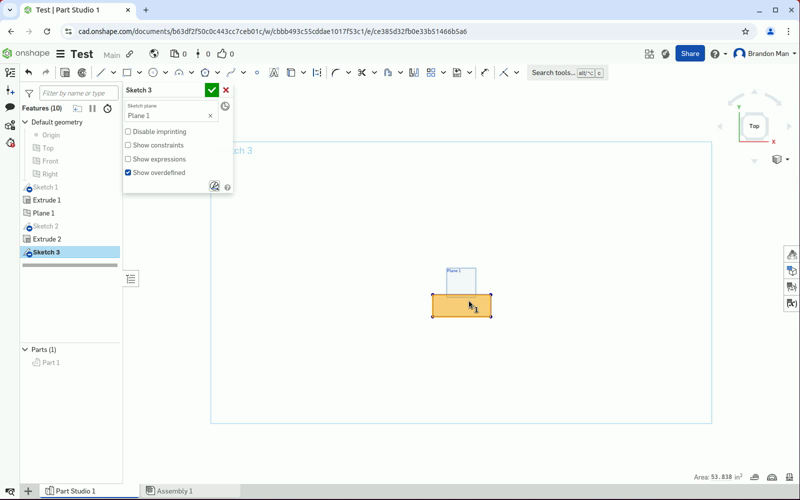
mouse_move(73, 352)
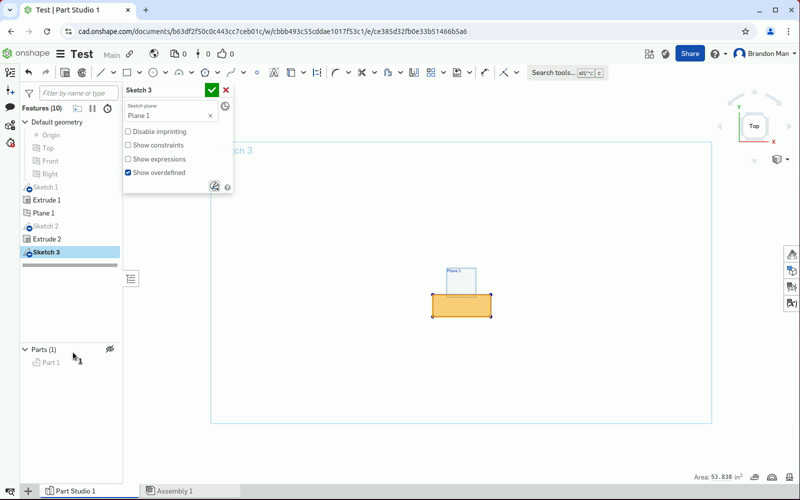
key(shift+y)
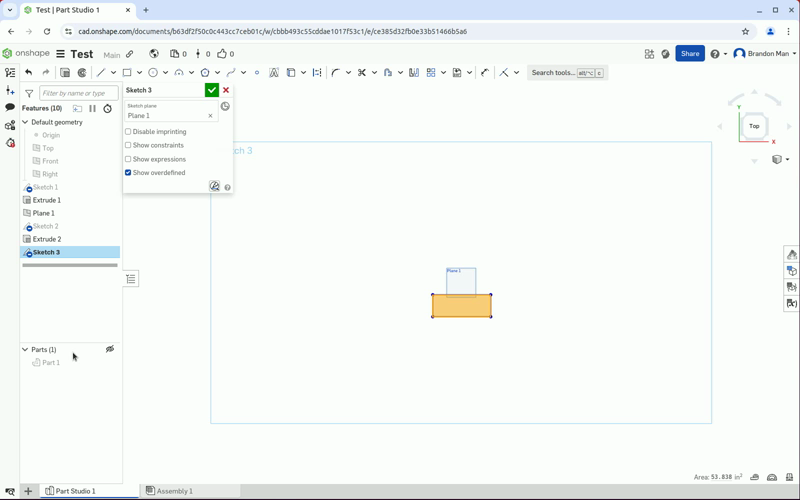
key(shift+e)
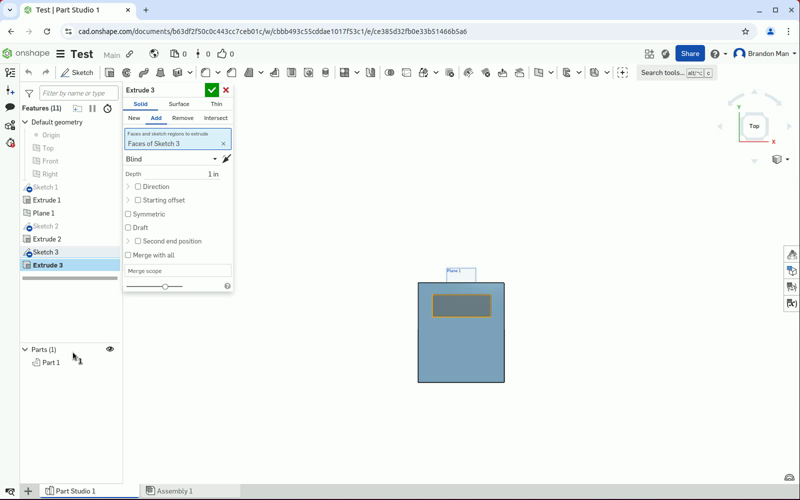
mouse_move(143, 106)
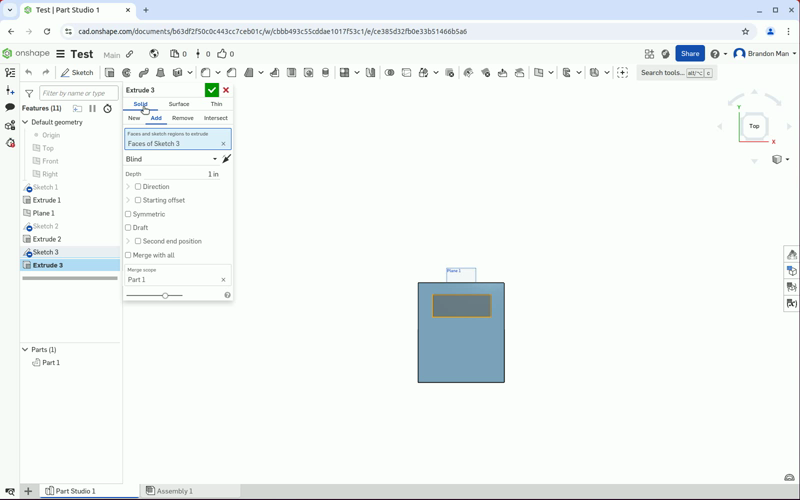
click(143, 106)
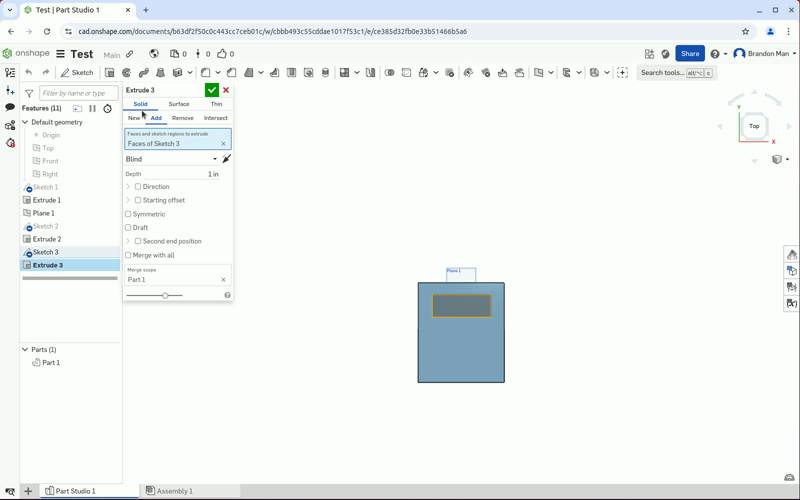
mouse_move(137, 120)
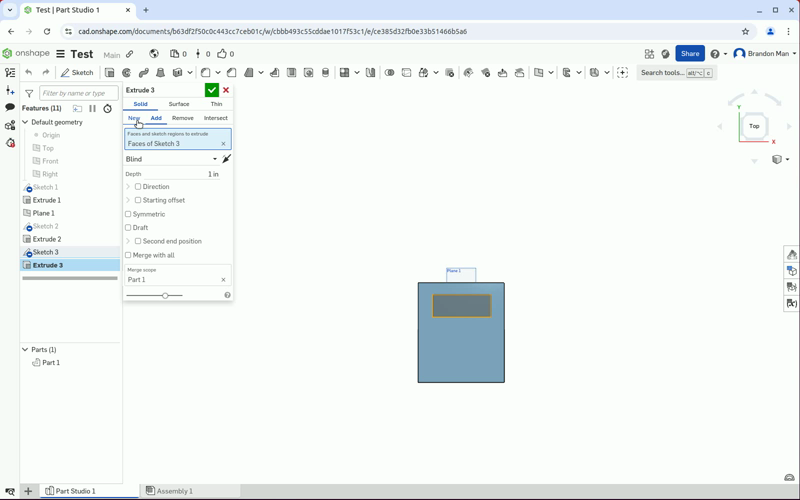
click(137, 120)
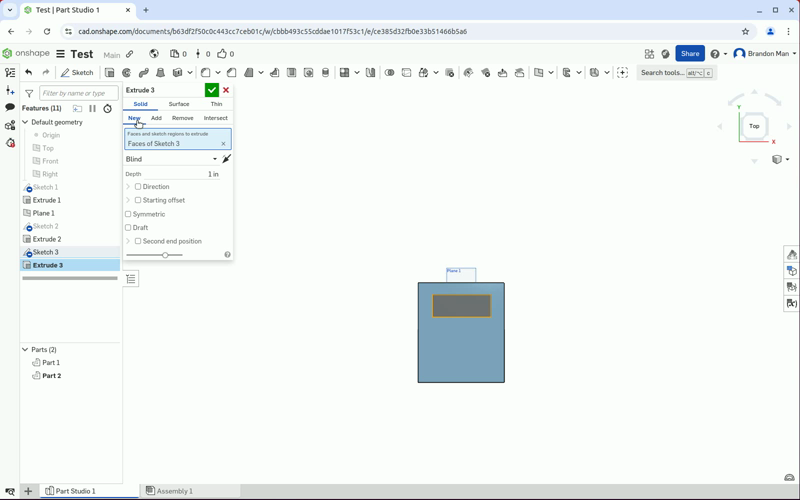
key(tab, 4)
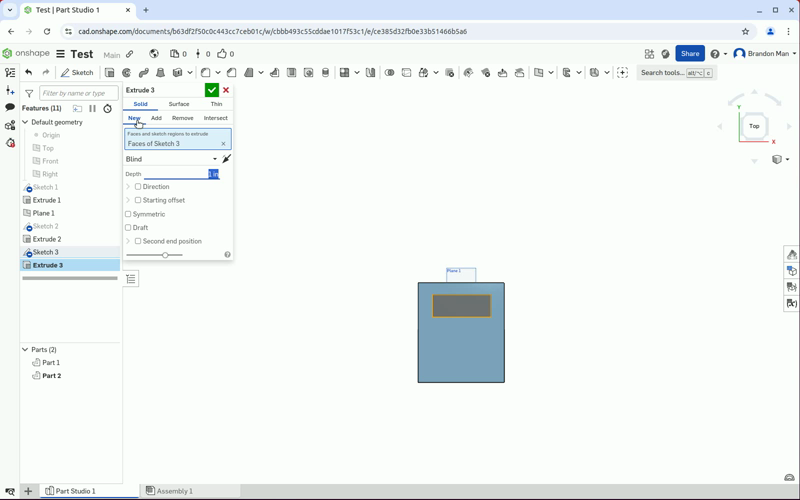
text(11.795)
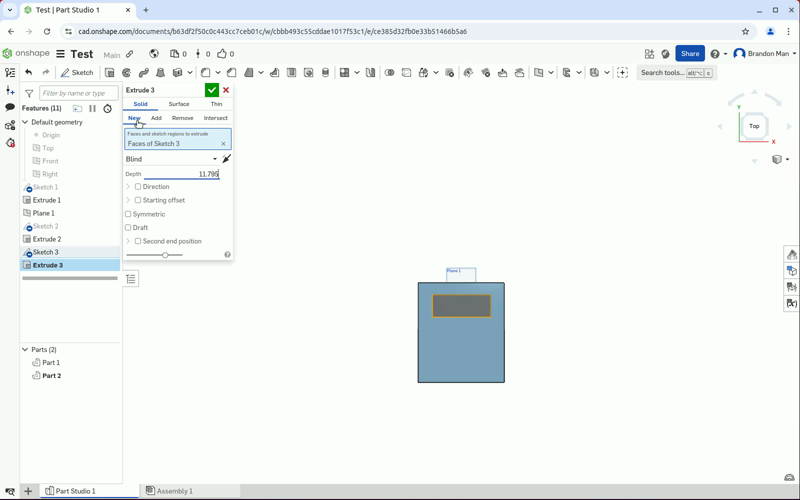
key(enter)
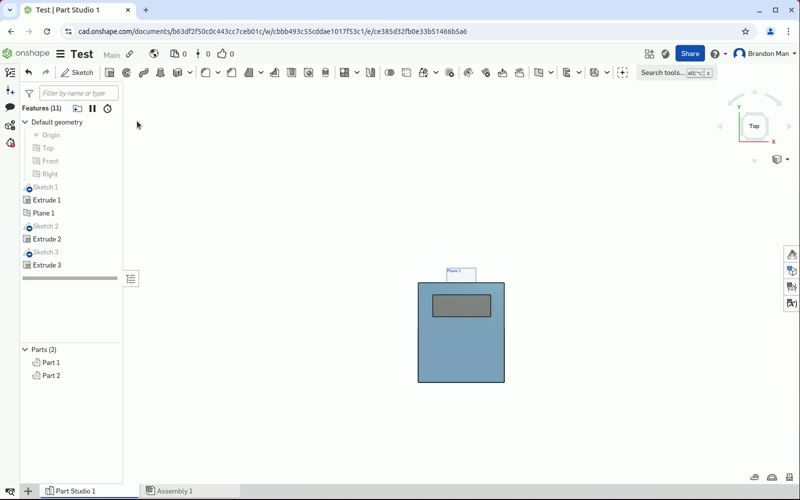
key(shift+h)
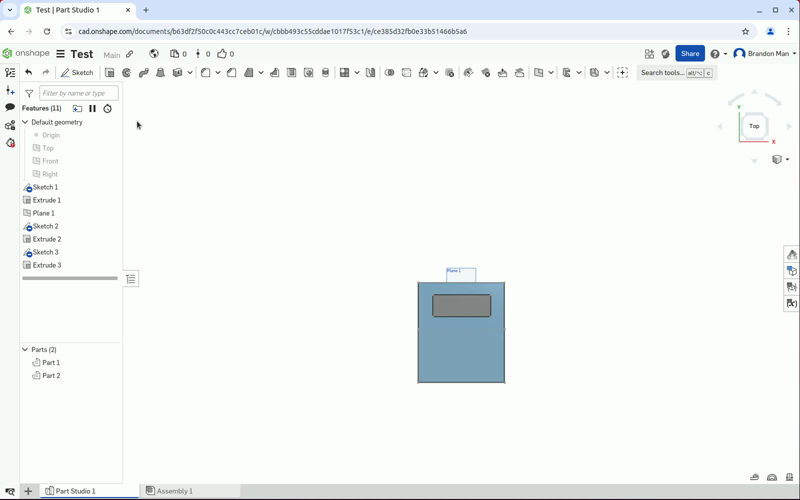
key(shift+h)
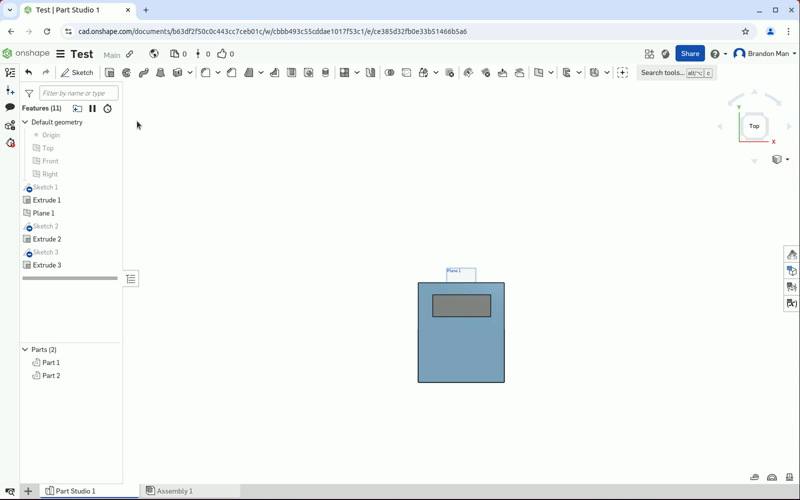
mouse_move(73, 189)
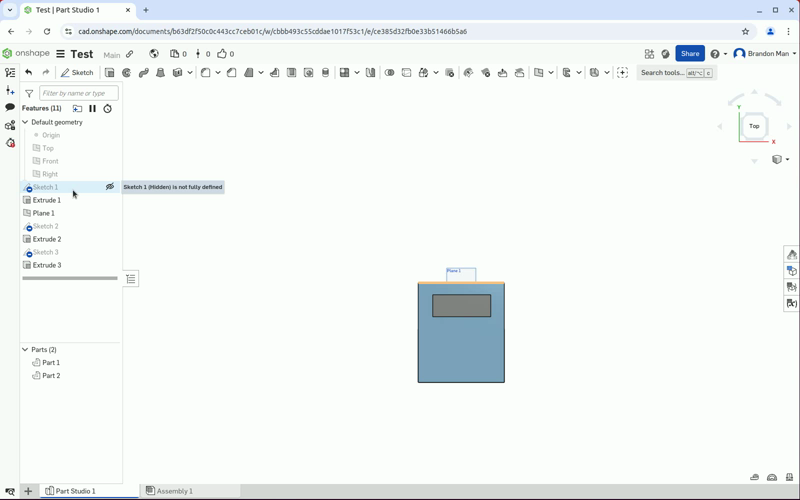
click(73, 189)
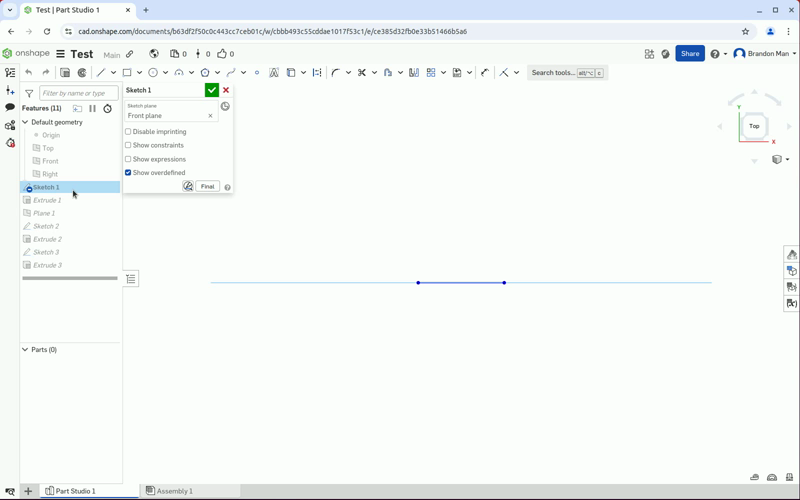
mouse_move(229, 92)
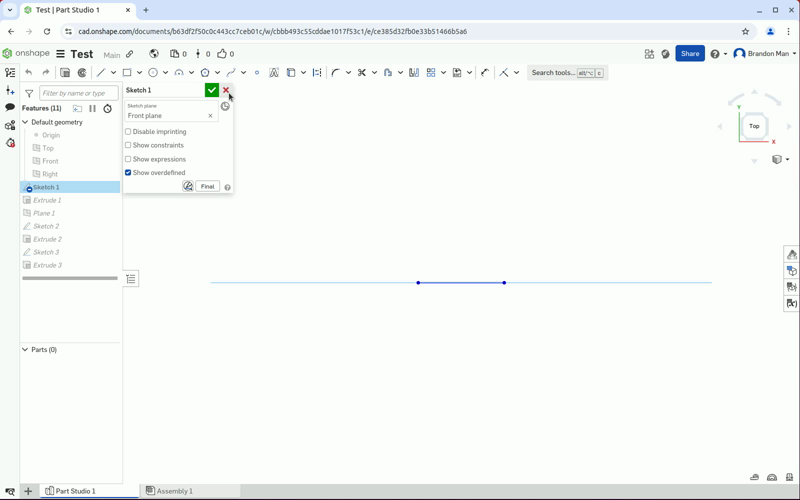
click(229, 92)
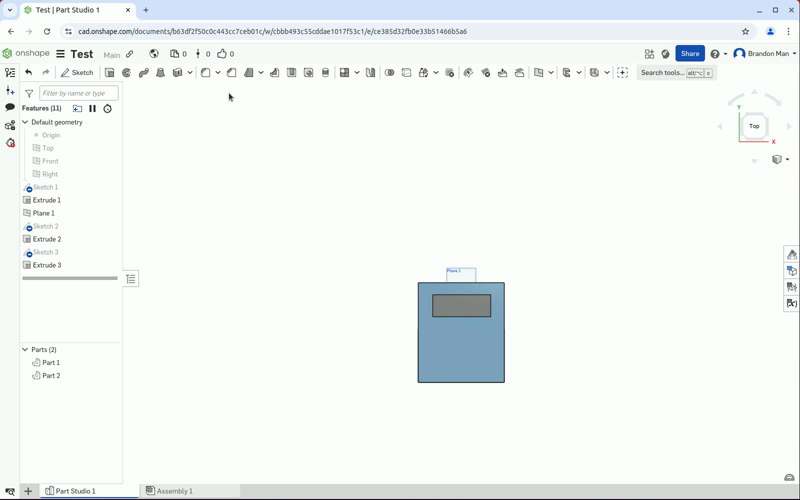
mouse_move(73, 352)
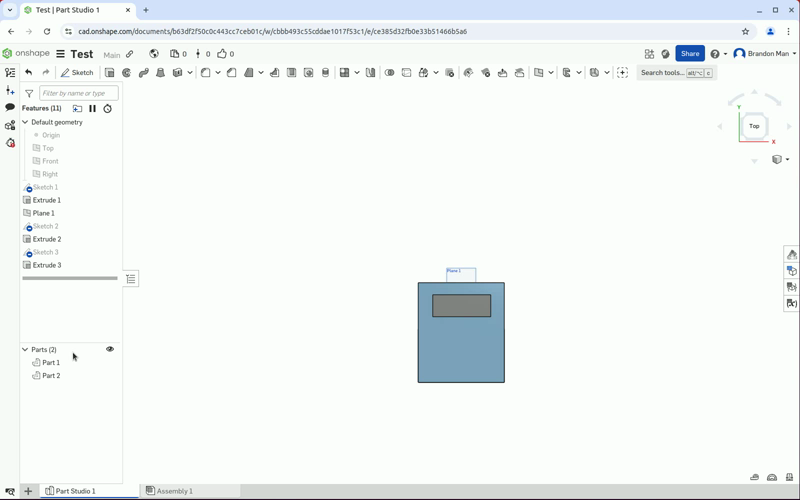
key(y)
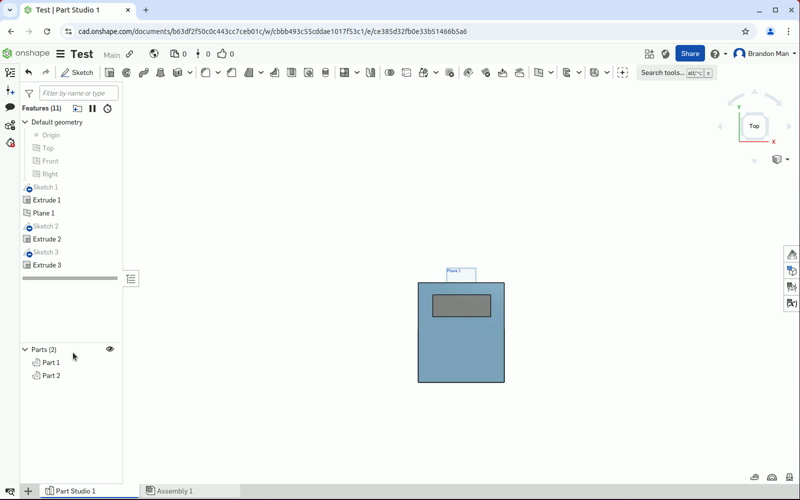
key(shift+p)
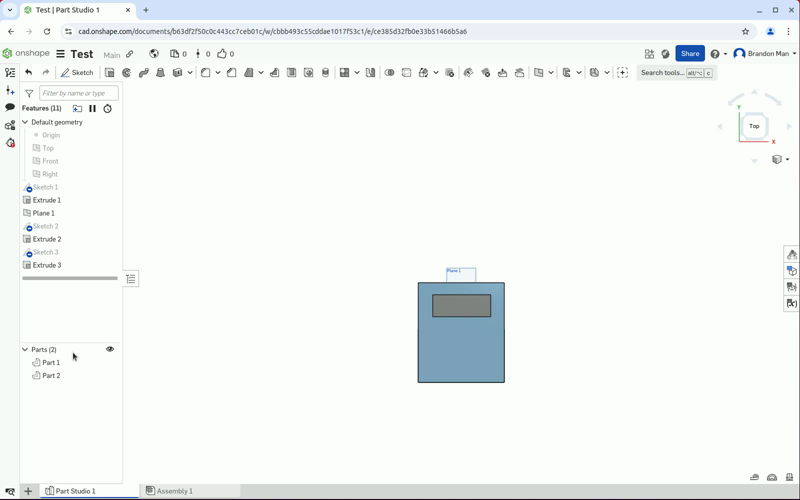
key(space)
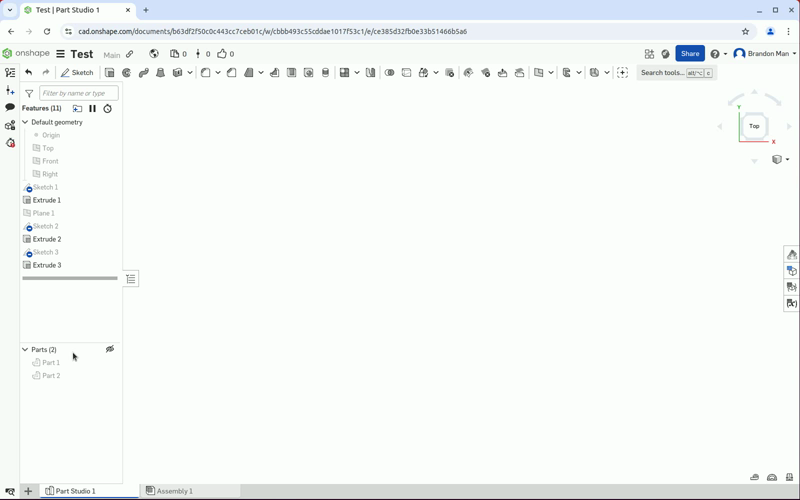
key_down(shift)
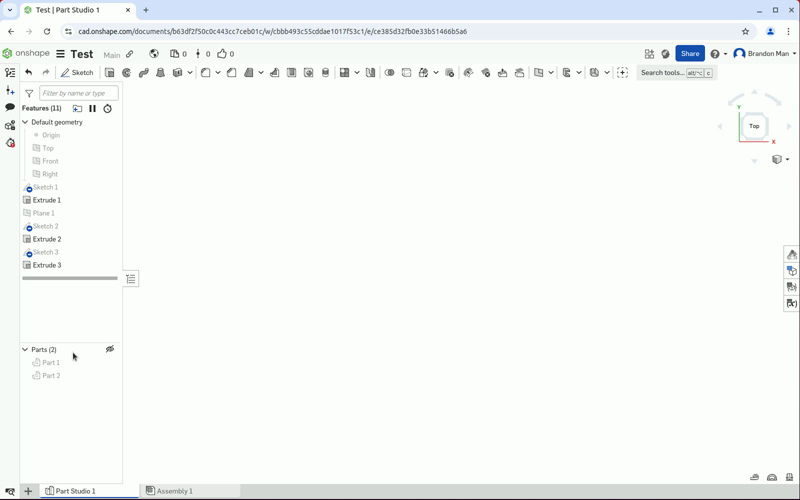
key(up)
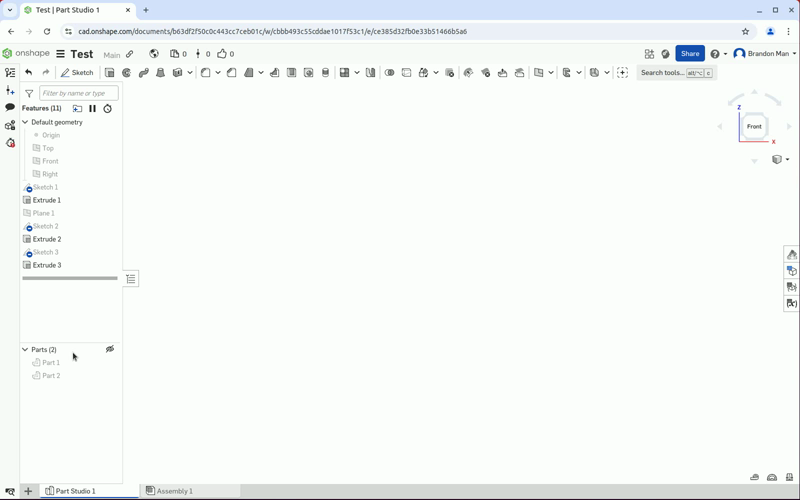
key_up(shift)
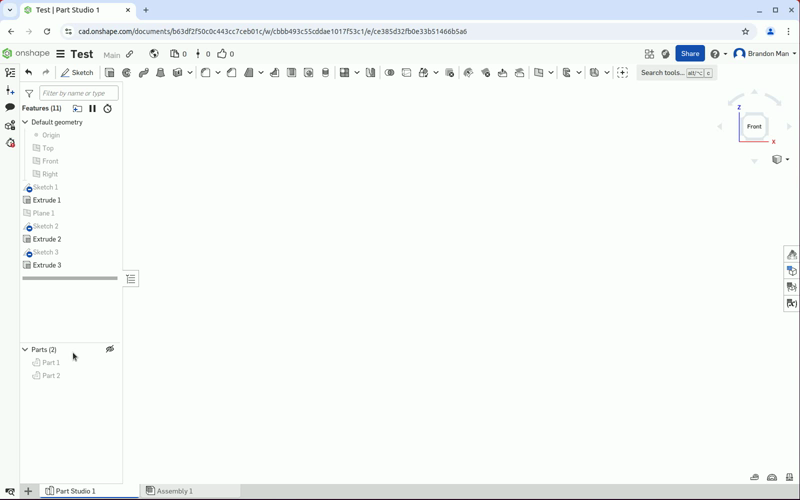
mouse_move(73, 352)
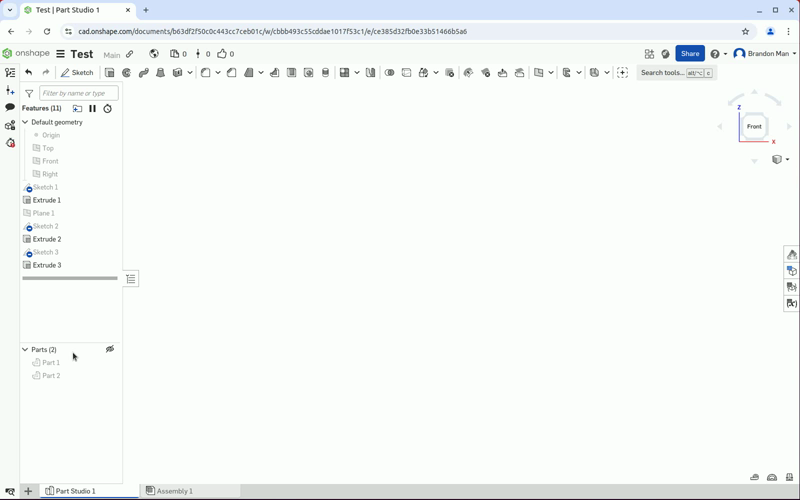
key(shift+y)
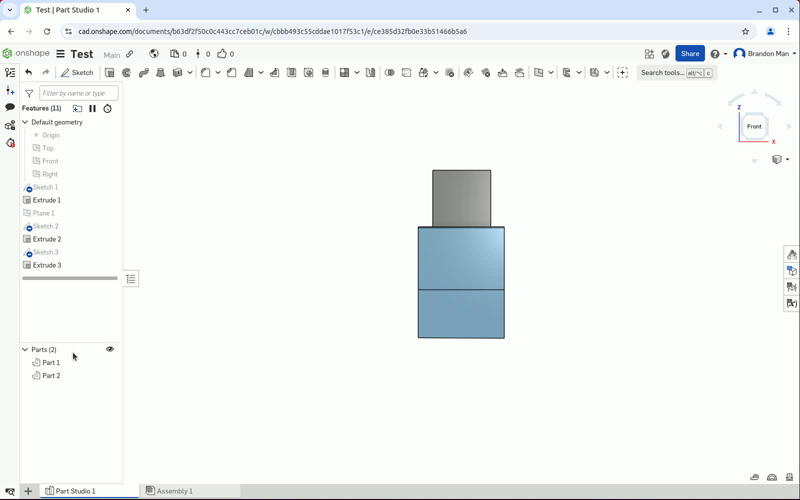
mouse_move(541, 75)
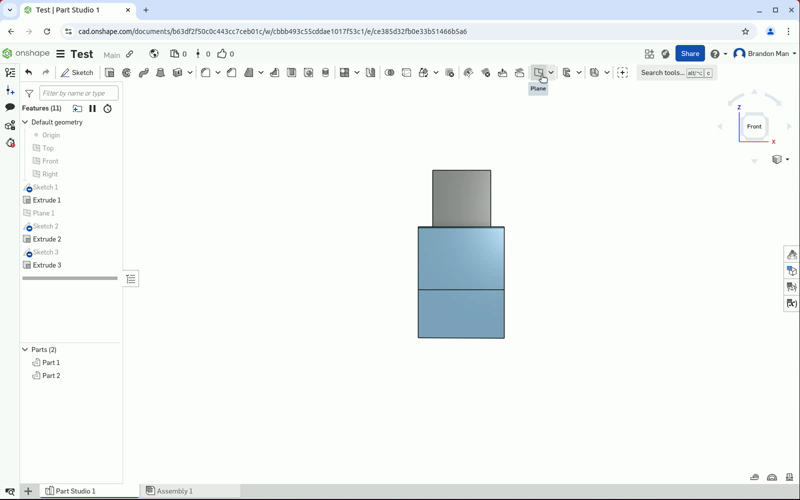
click(541, 75)
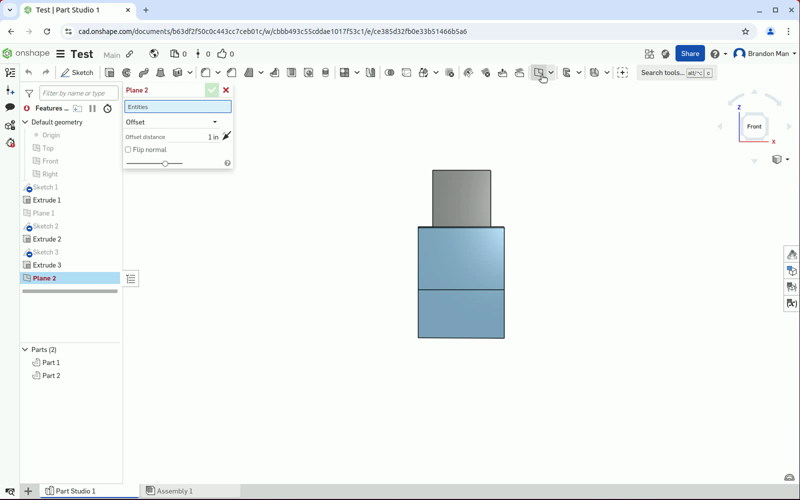
mouse_move(73, 163)
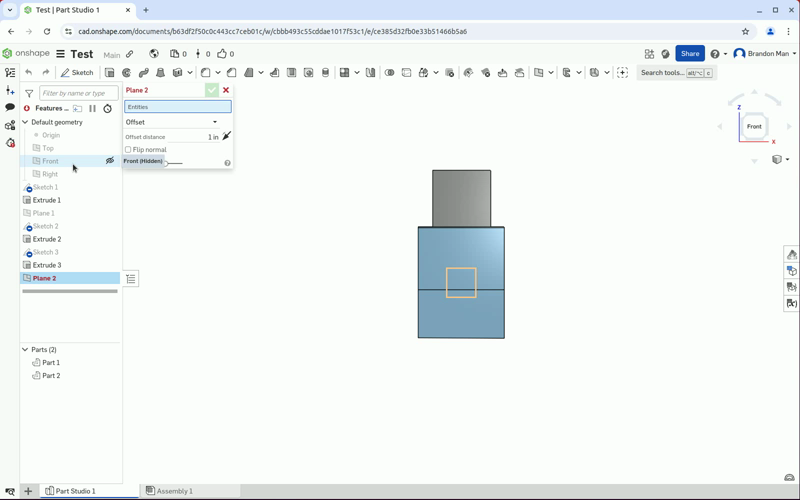
click(73, 163)
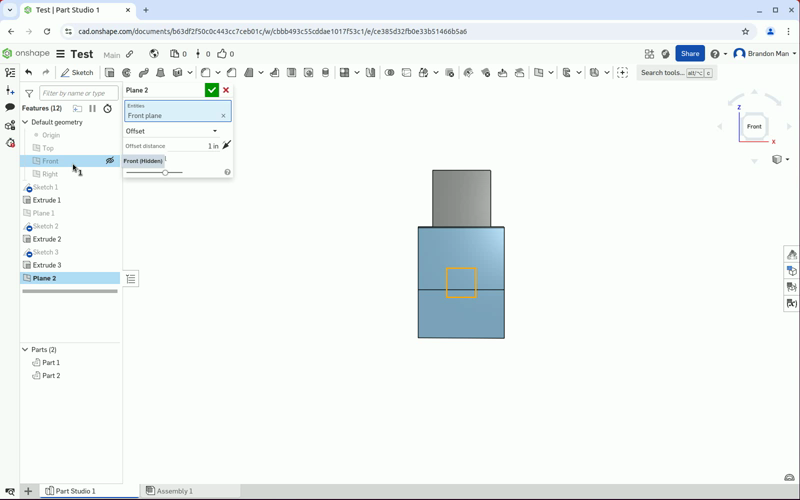
key(tab, 2)
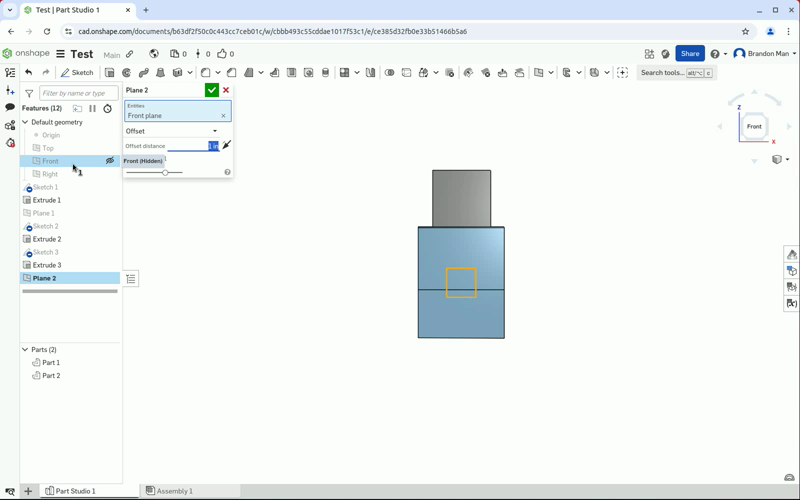
text(20.459)
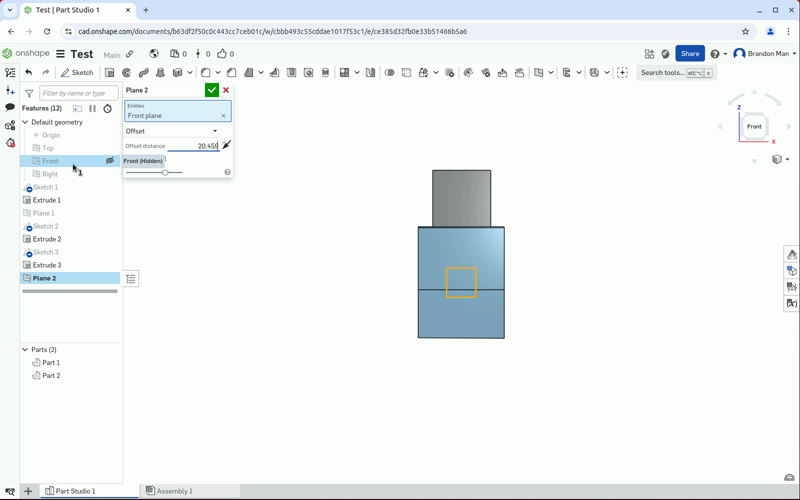
key(enter, 2)
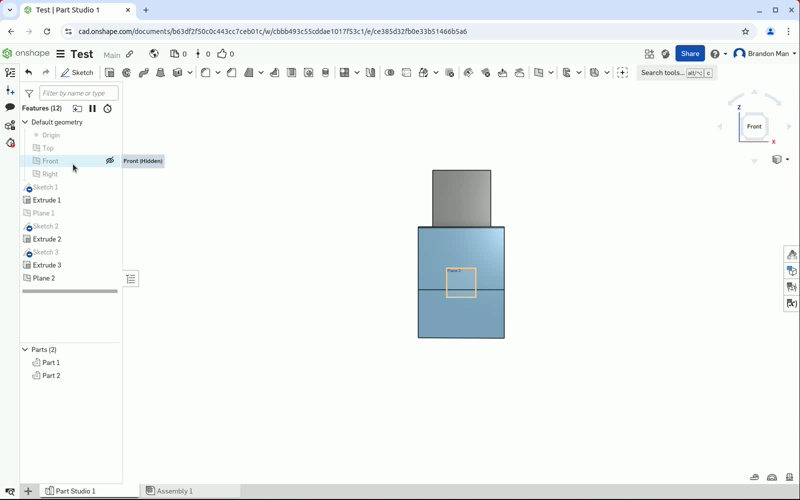
key(shift+s)
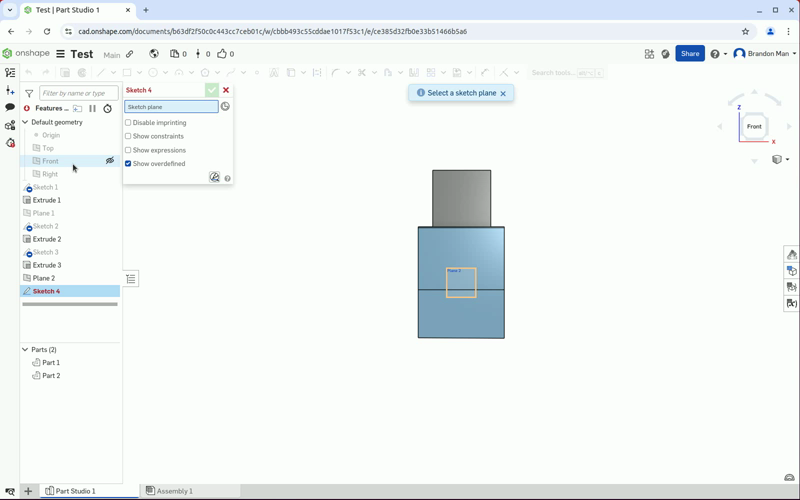
mouse_move(73, 280)
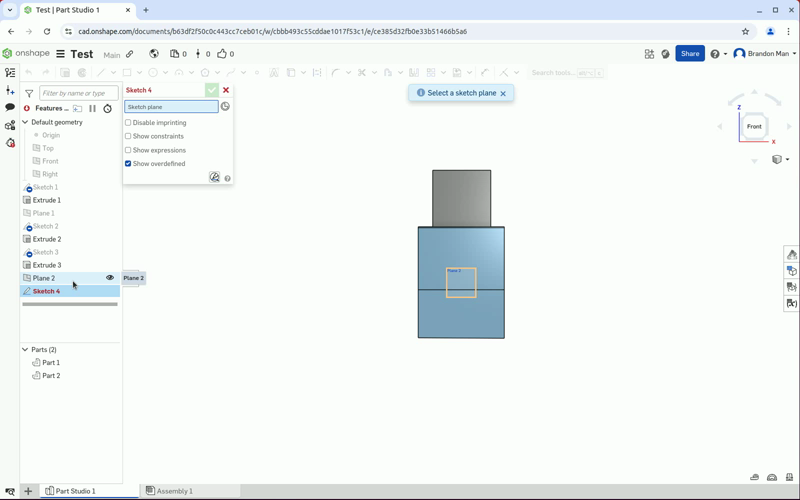
click(73, 280)
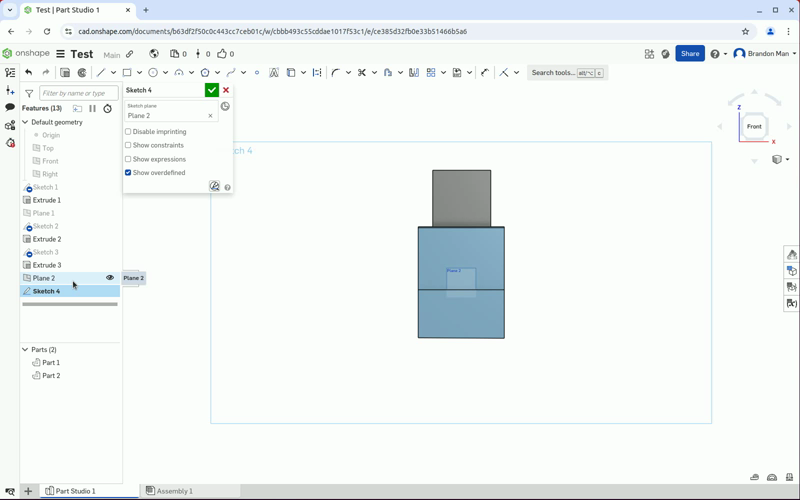
mouse_move(73, 352)
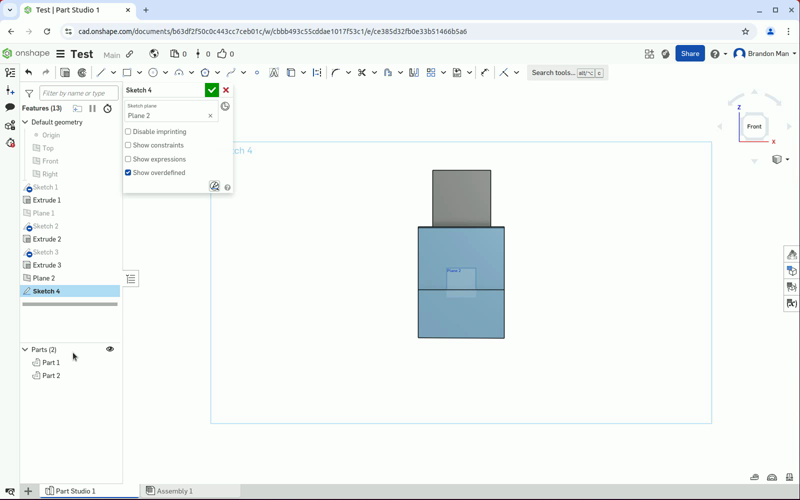
key(y)
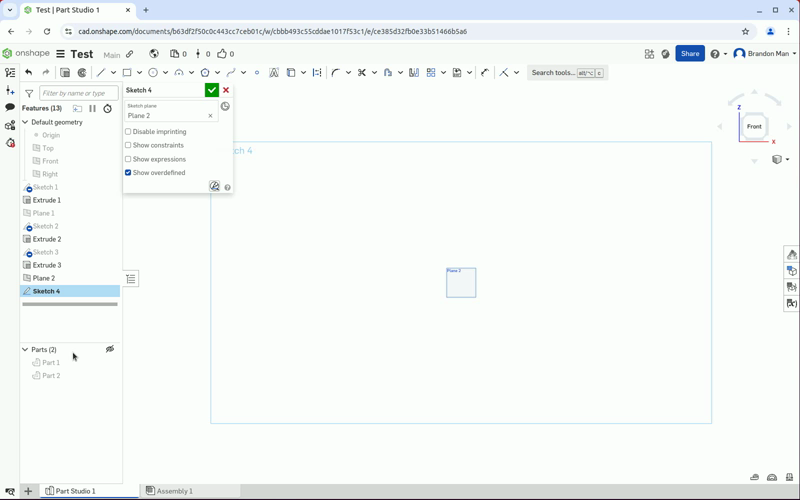
key(l)
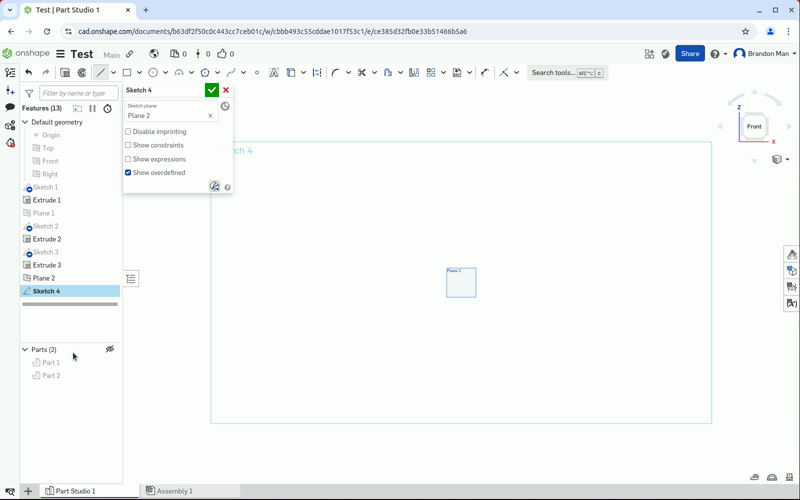
key_down(shift)
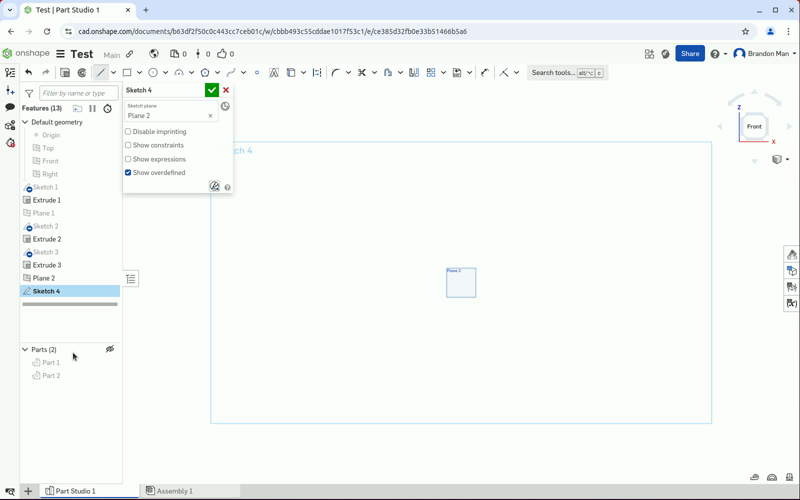
mouse_move(425, 333)
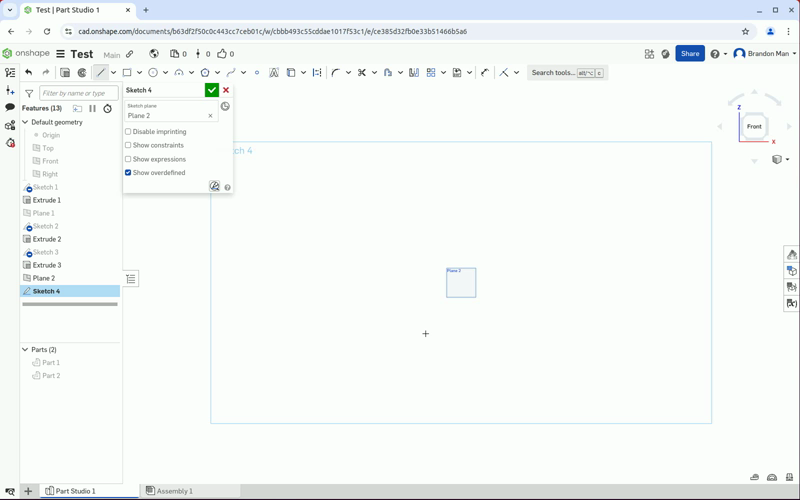
click(425, 333)
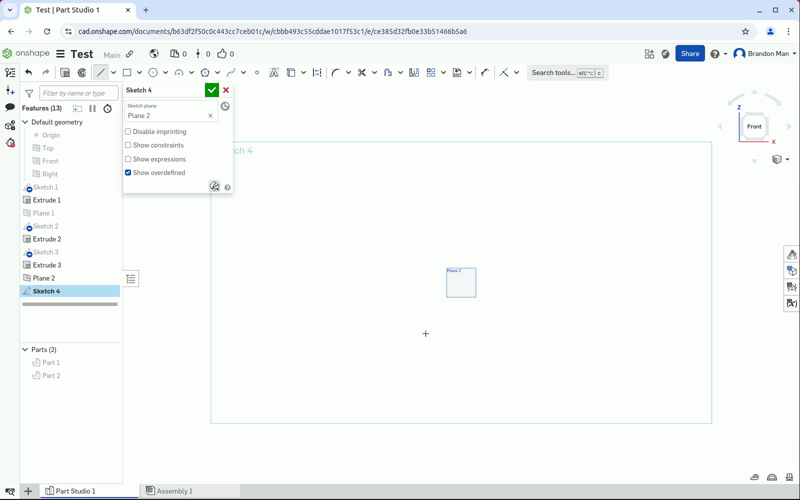
key_up(shift)
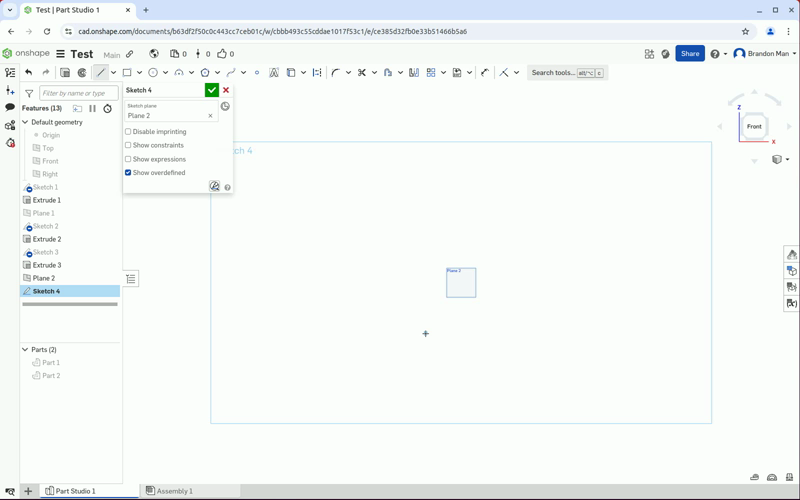
key_down(shift)
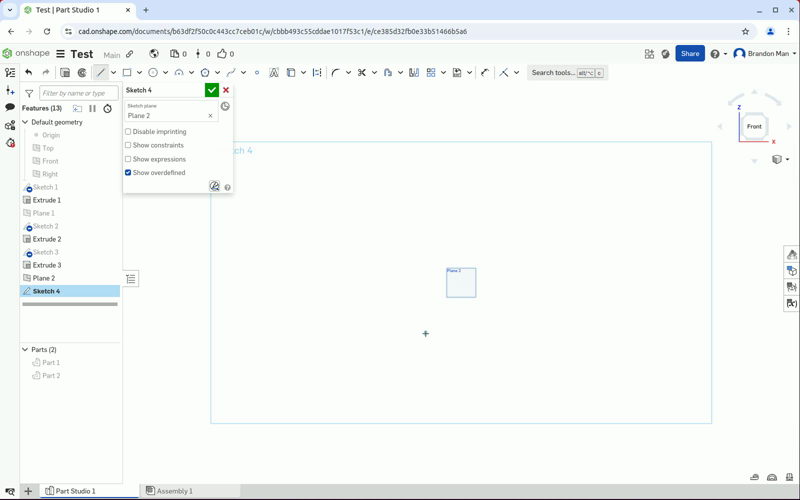
mouse_move(496, 333)
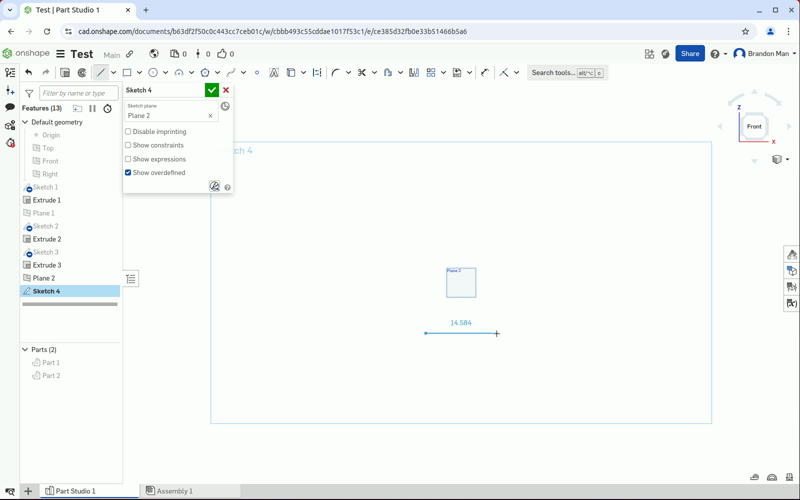
click(496, 333)
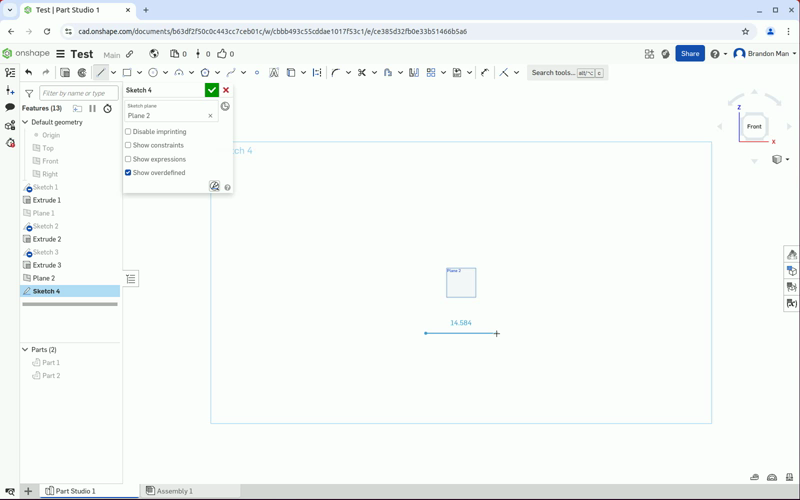
key_up(shift)
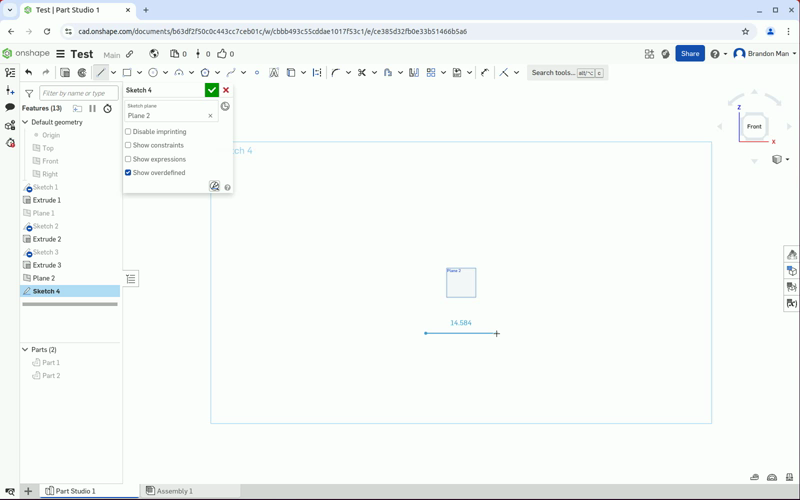
key_down(shift)
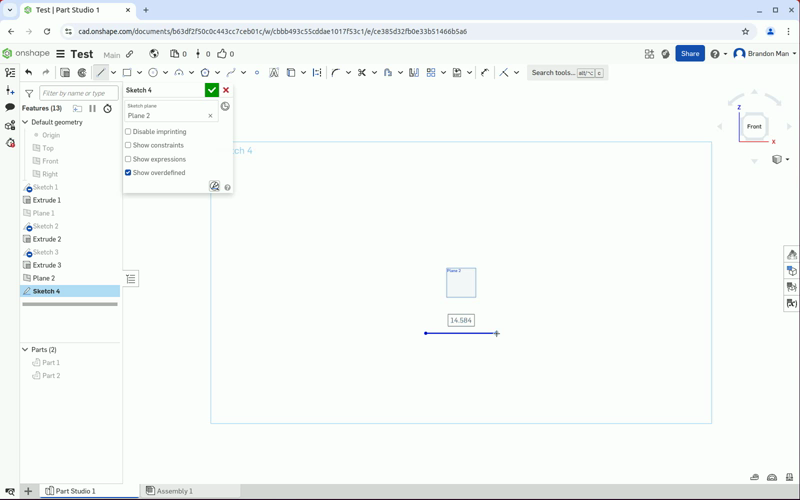
mouse_move(526, 333)
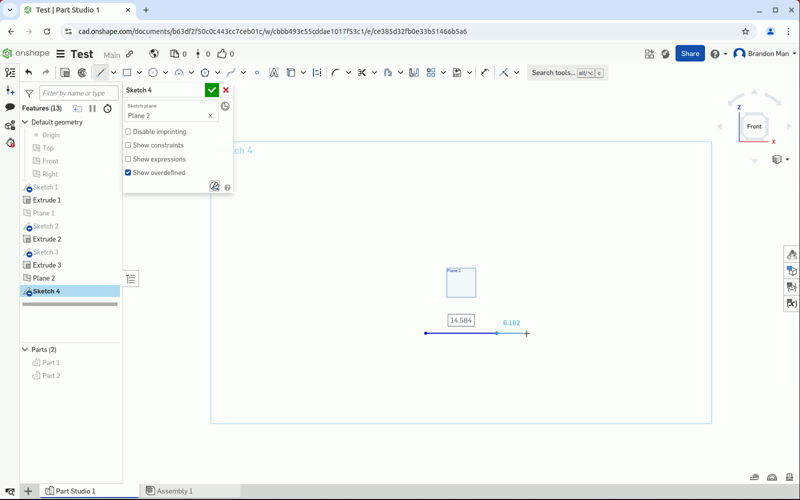
mouse_move(496, 296)
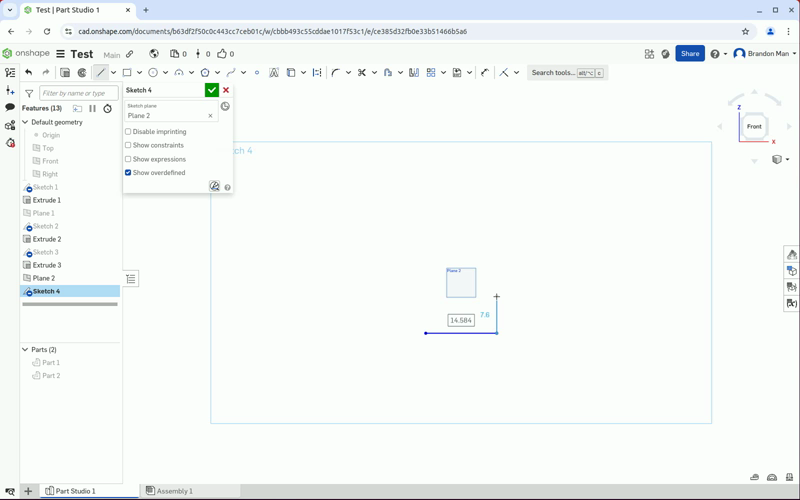
click(496, 296)
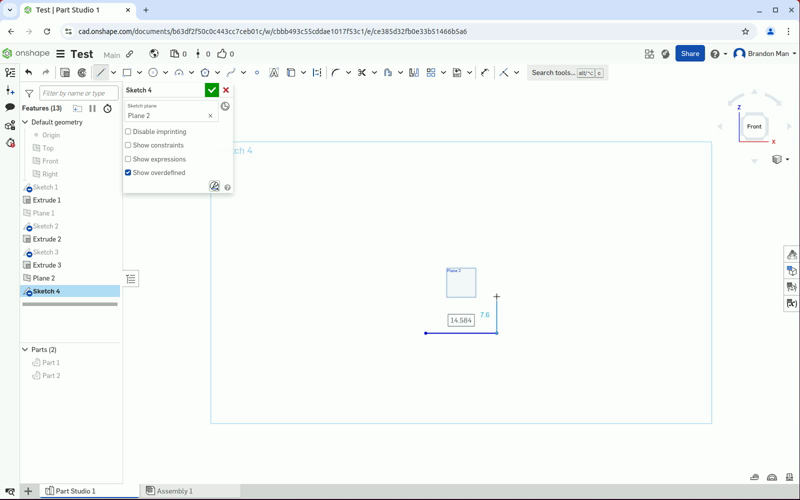
key_up(shift)
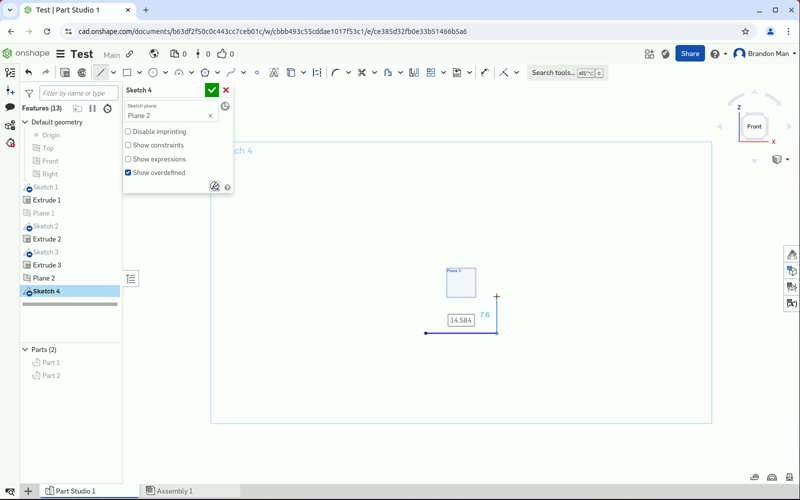
key_down(shift)
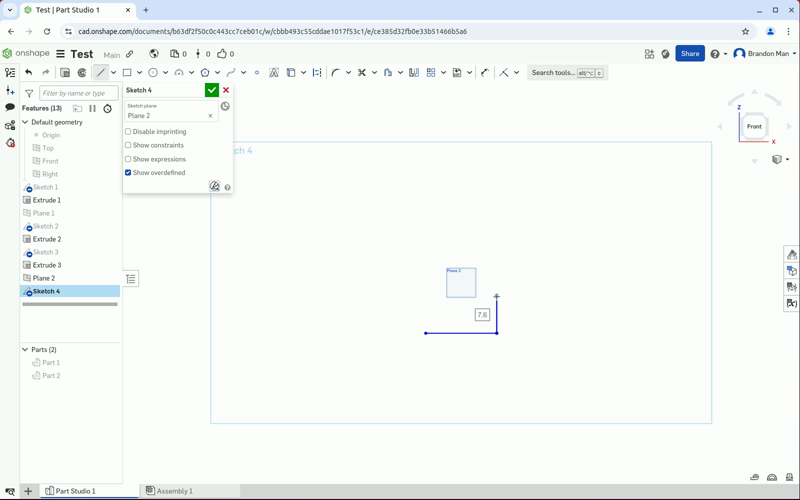
mouse_move(425, 296)
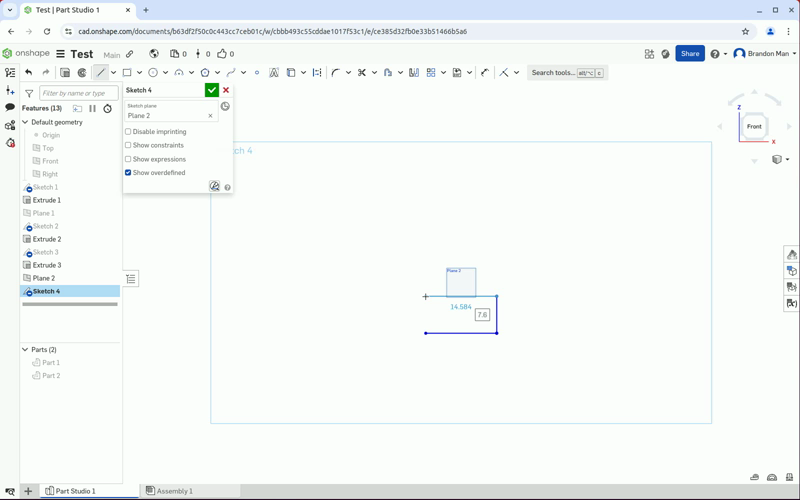
click(425, 296)
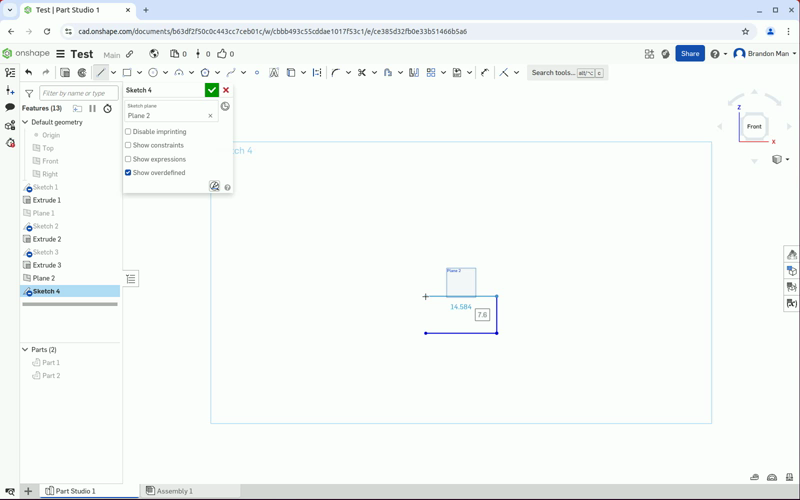
key_up(shift)
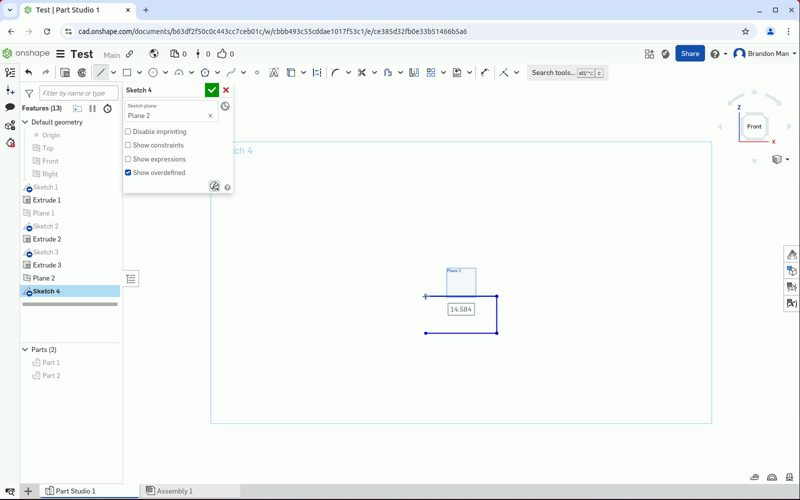
mouse_move(455, 296)
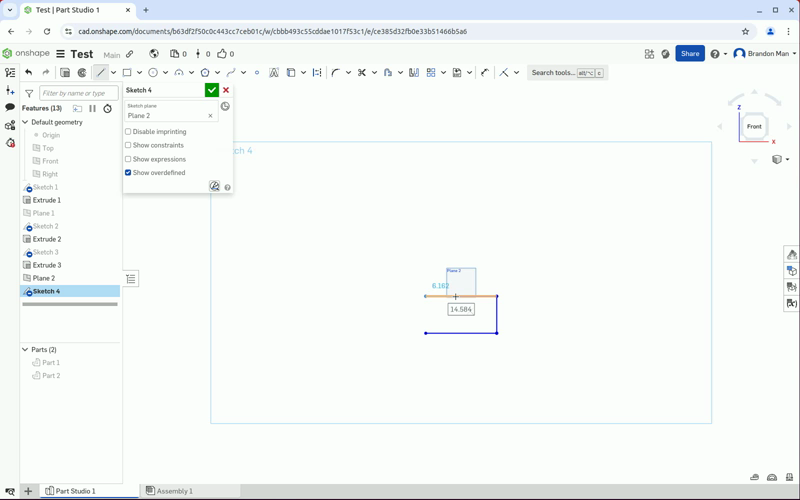
key_down(shift)
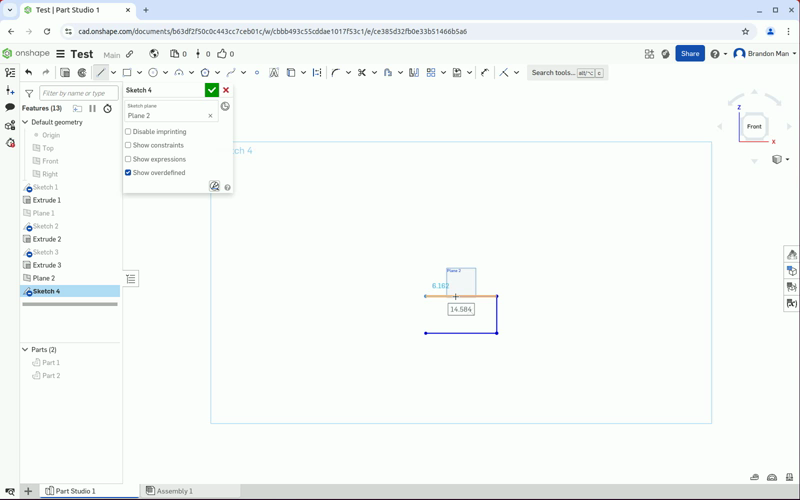
mouse_move(425, 333)
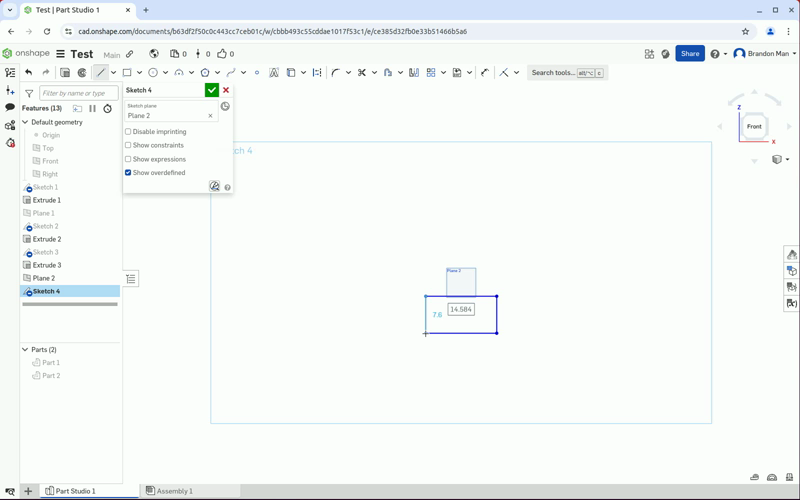
key_up(shift)
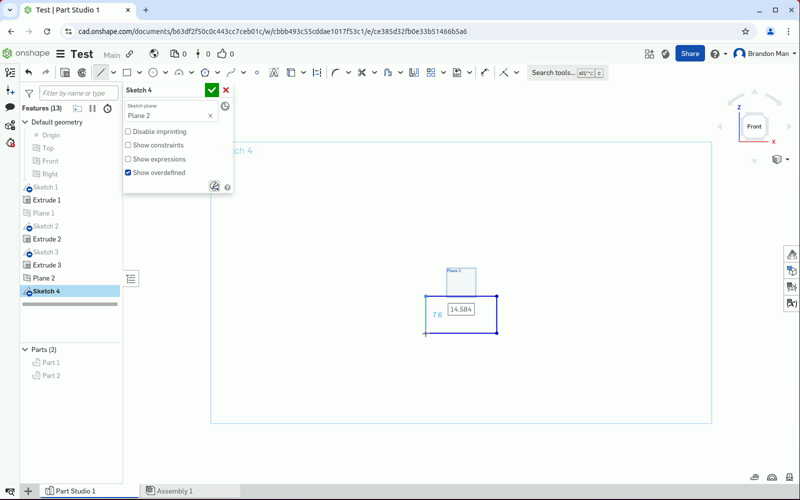
click(425, 333)
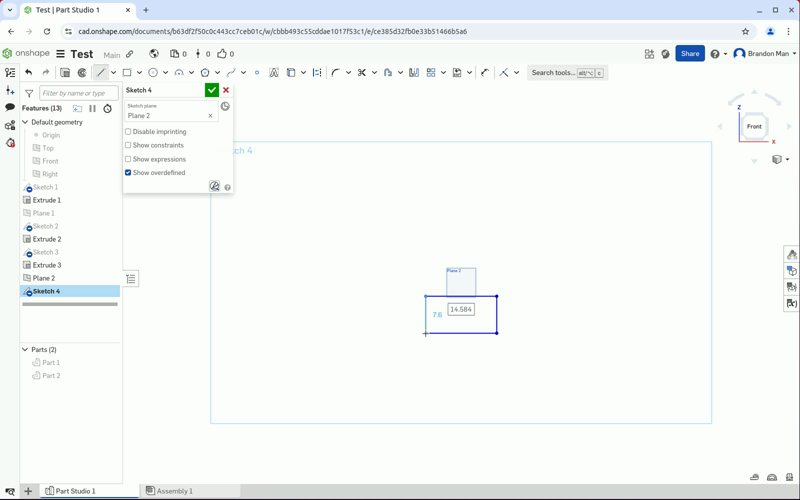
key(esc)
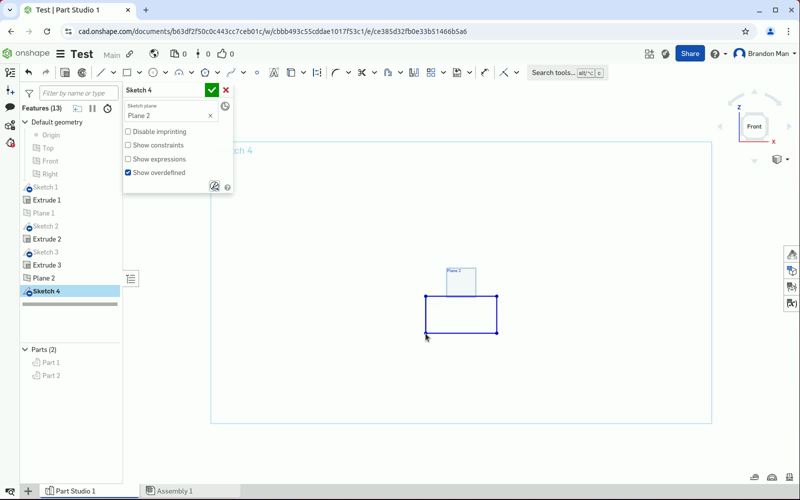
mouse_move(483, 312)
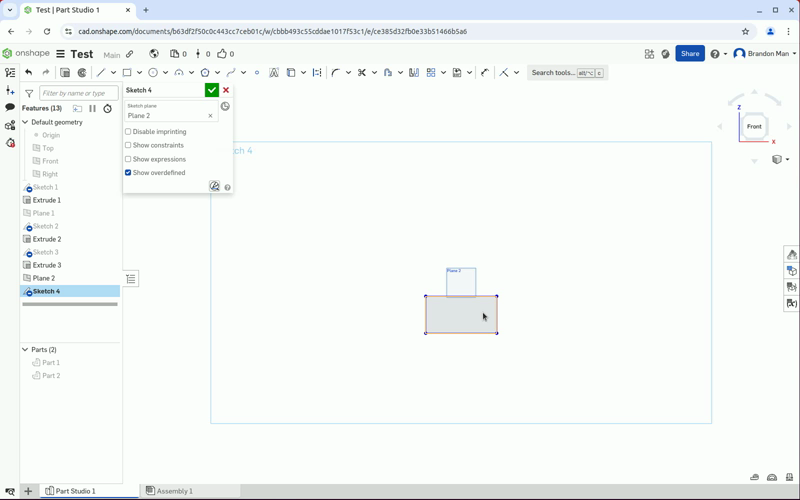
click(483, 312)
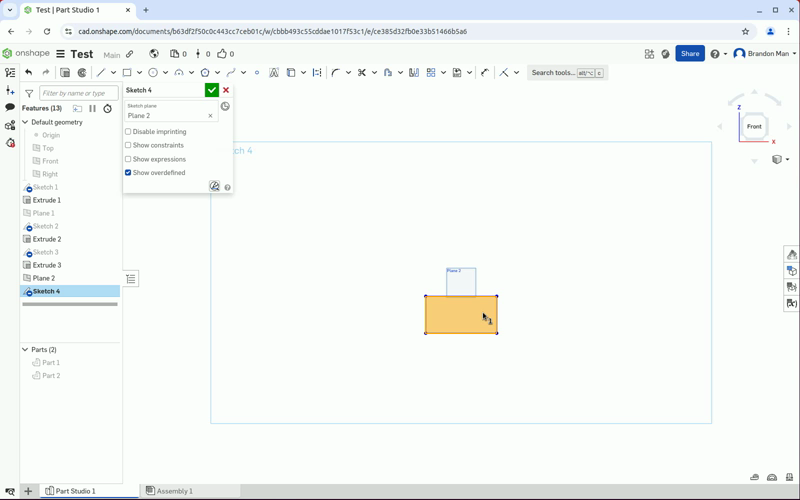
mouse_move(73, 352)
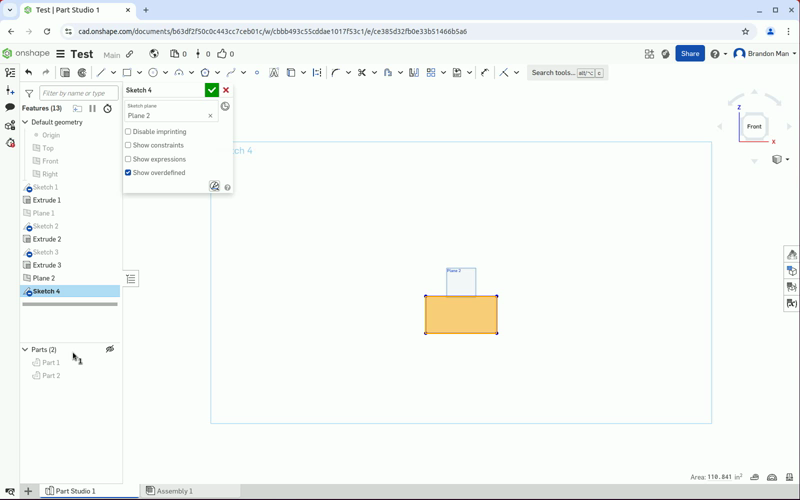
key(shift+y)
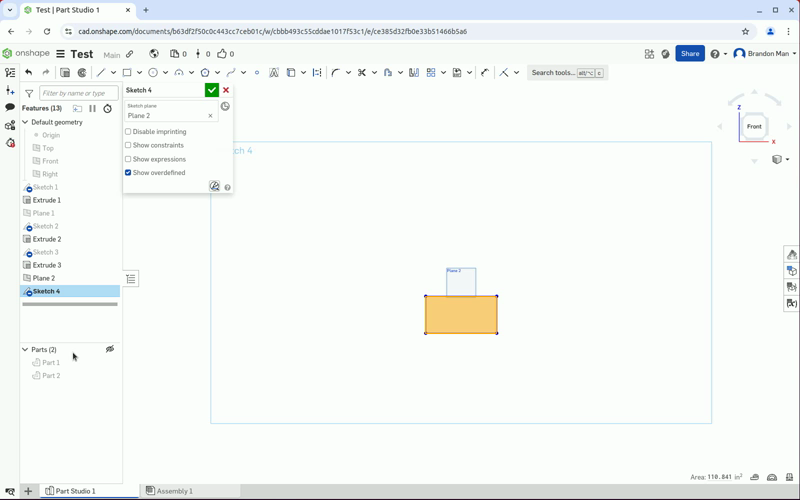
key(shift+e)
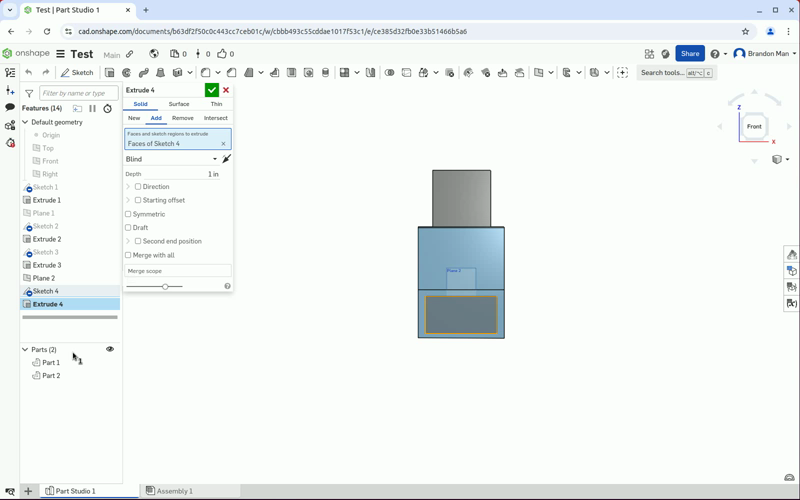
mouse_move(143, 106)
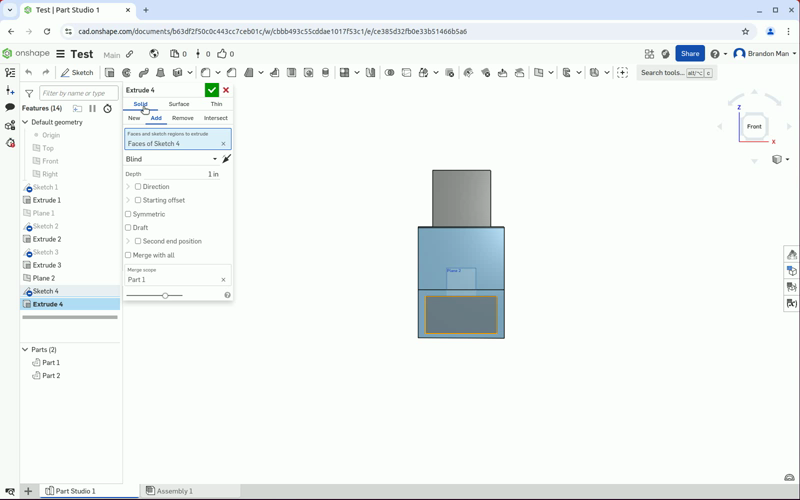
click(143, 106)
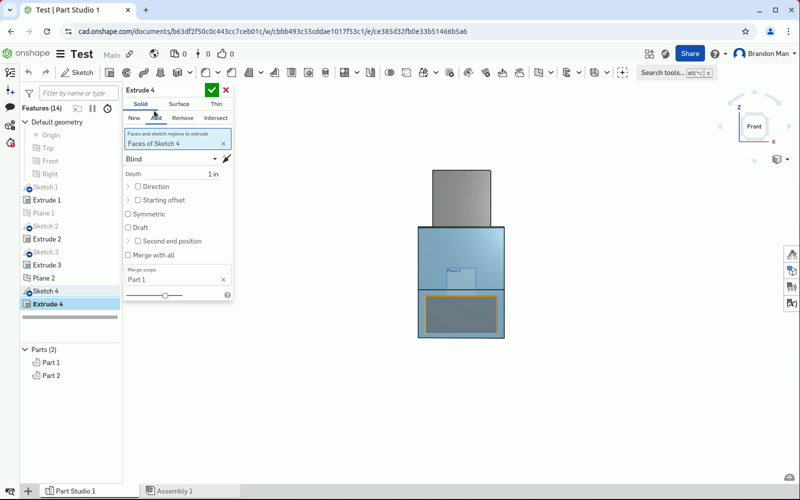
mouse_move(186, 120)
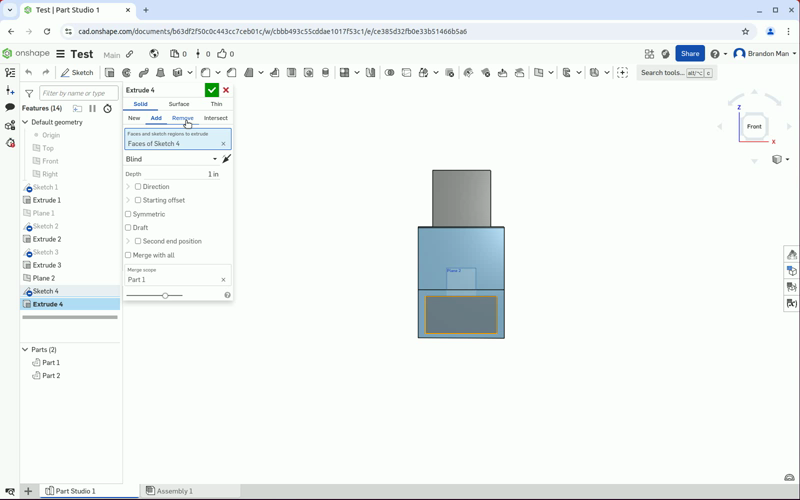
click(186, 120)
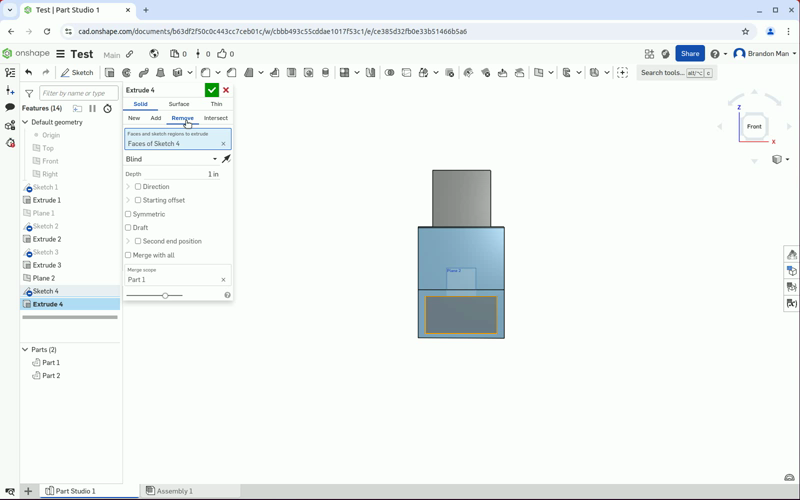
key(tab, 4)
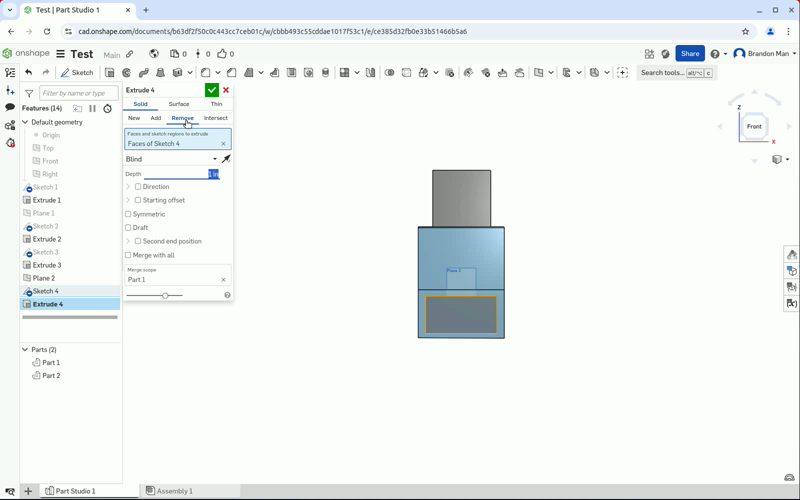
text(11.073)
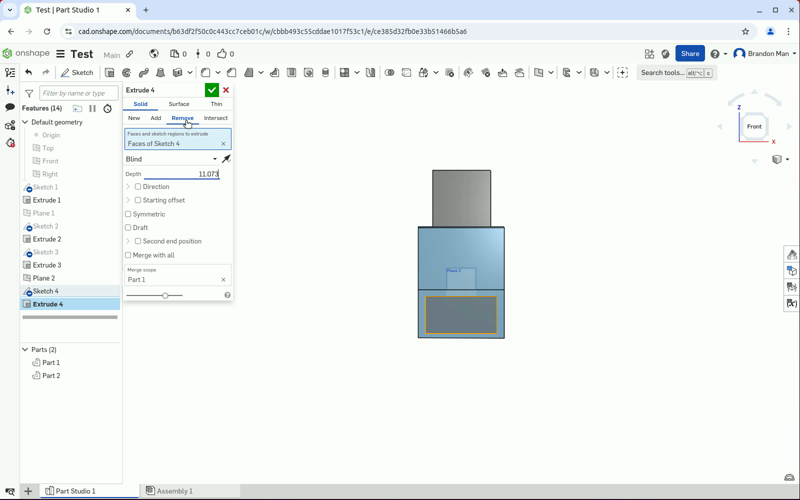
key(tab, 6)
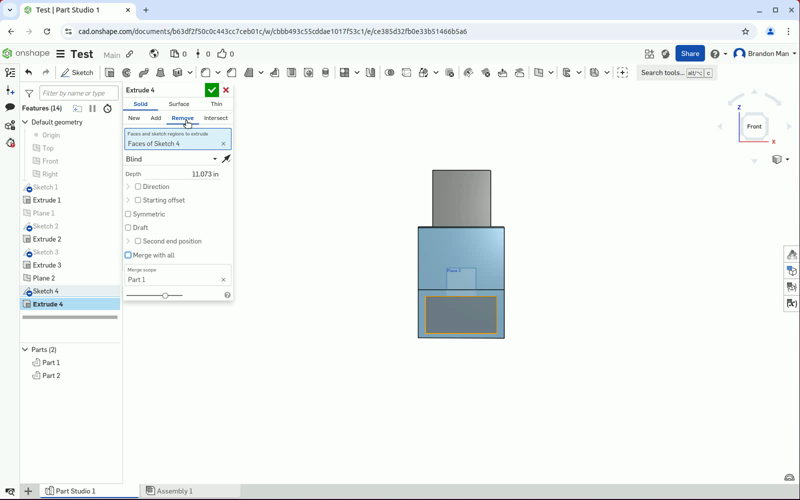
key(space)
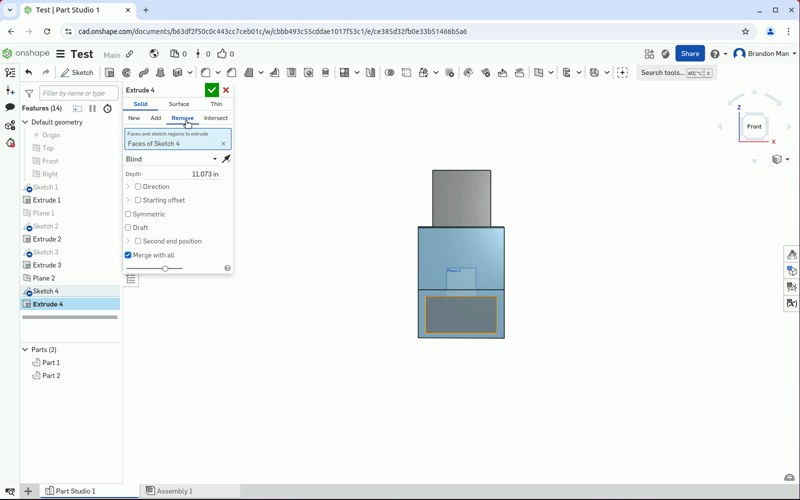
key(enter)
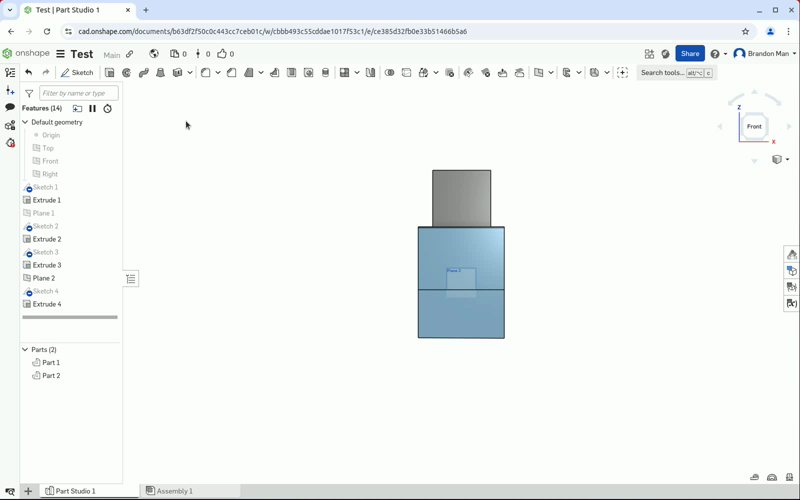
key(shift+h)
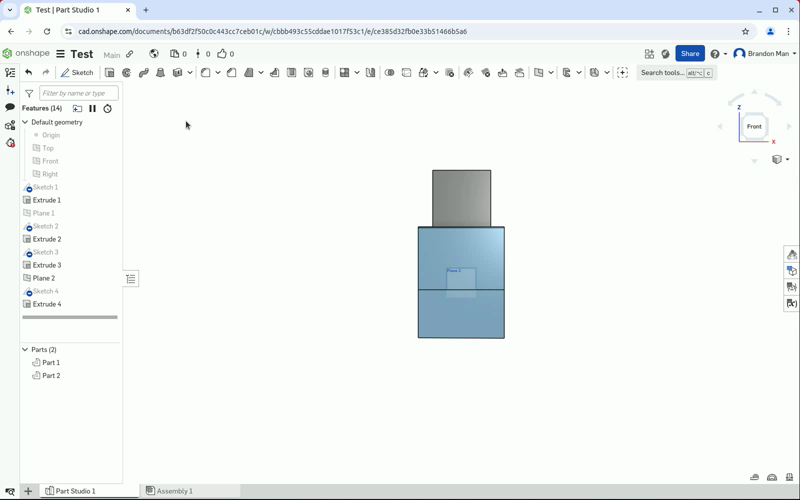
key(shift+h)
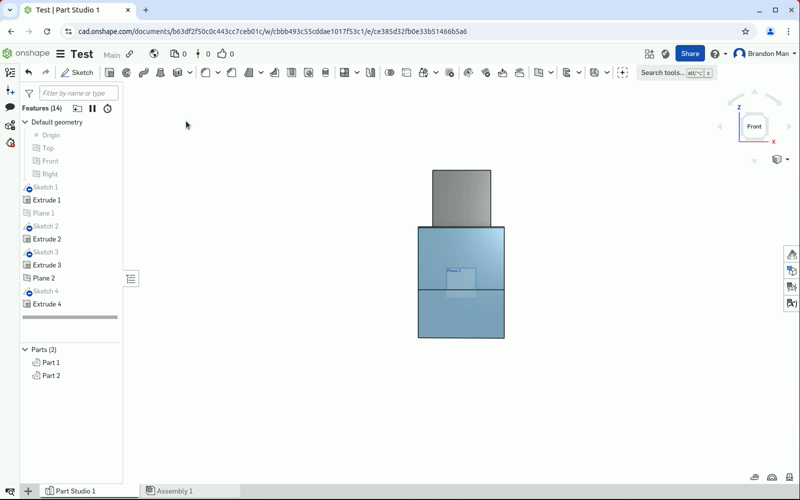
mouse_move(73, 189)
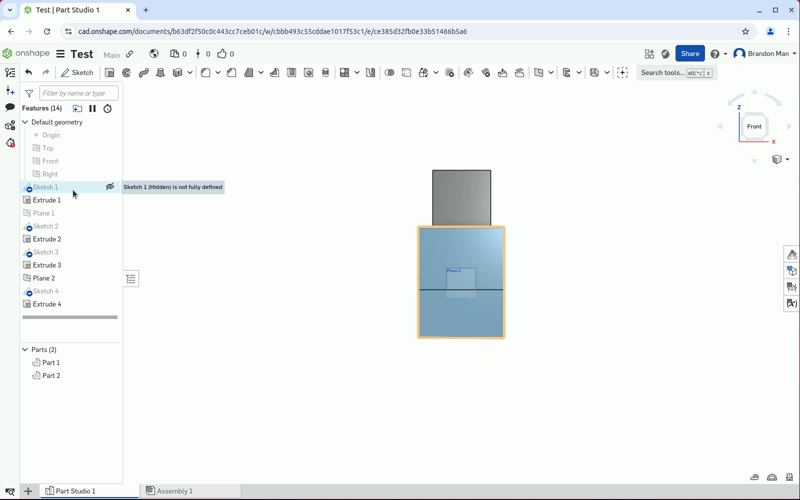
click(73, 189)
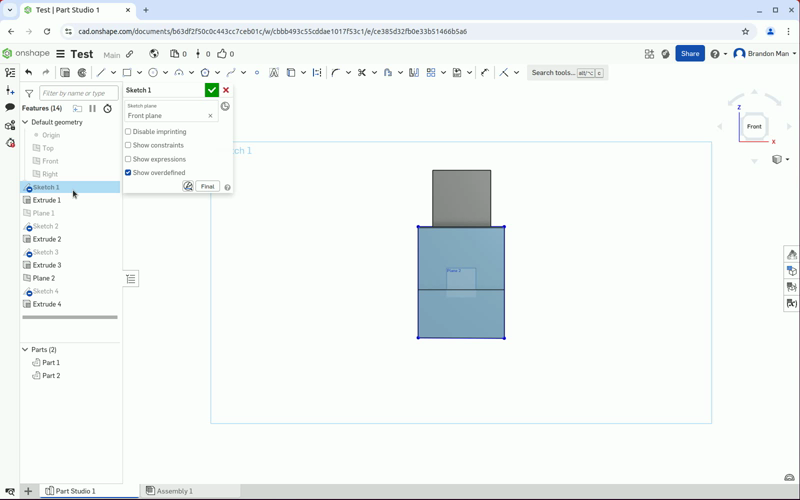
mouse_move(229, 92)
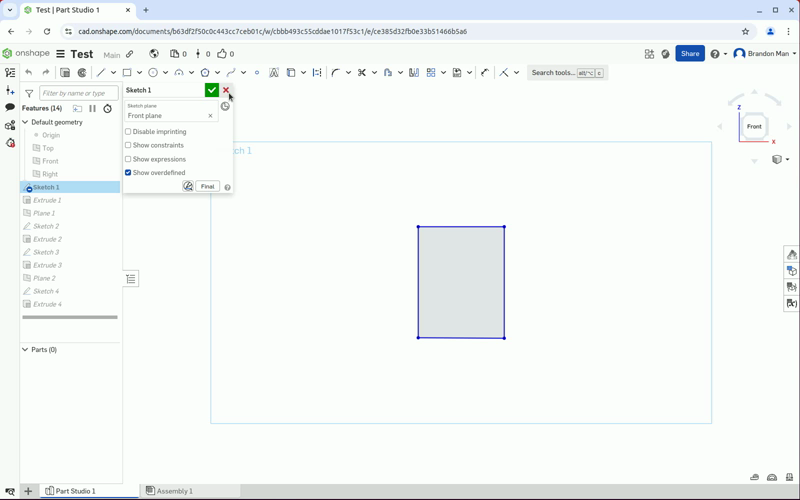
click(229, 92)
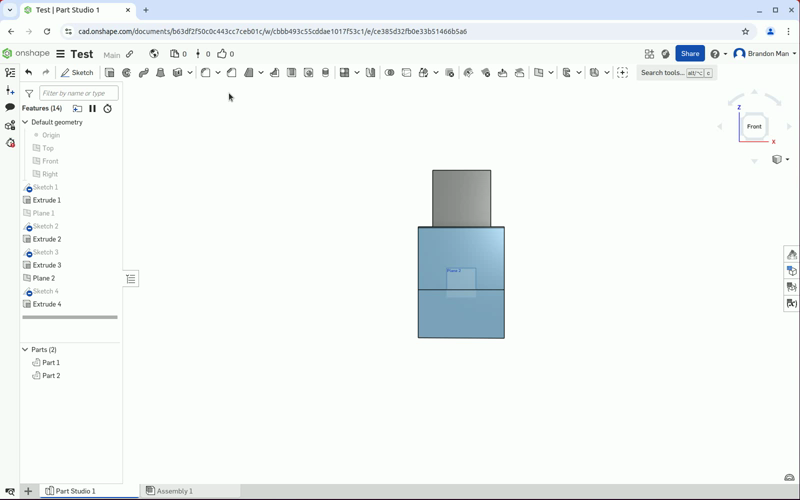
mouse_move(73, 352)
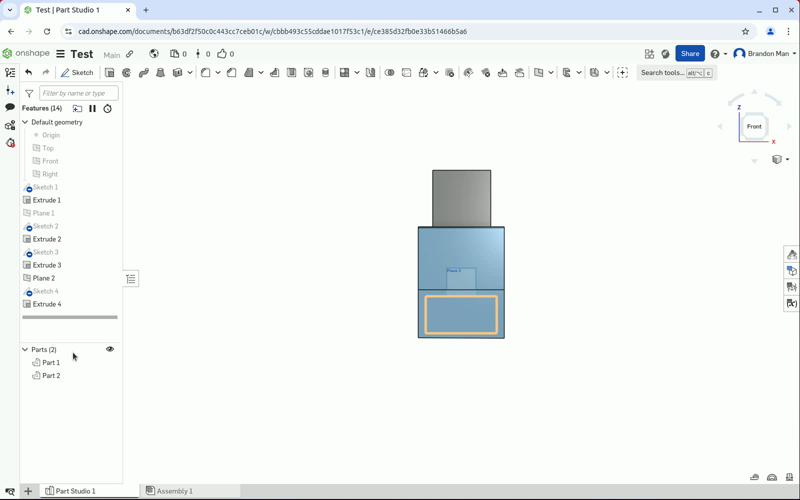
key(y)
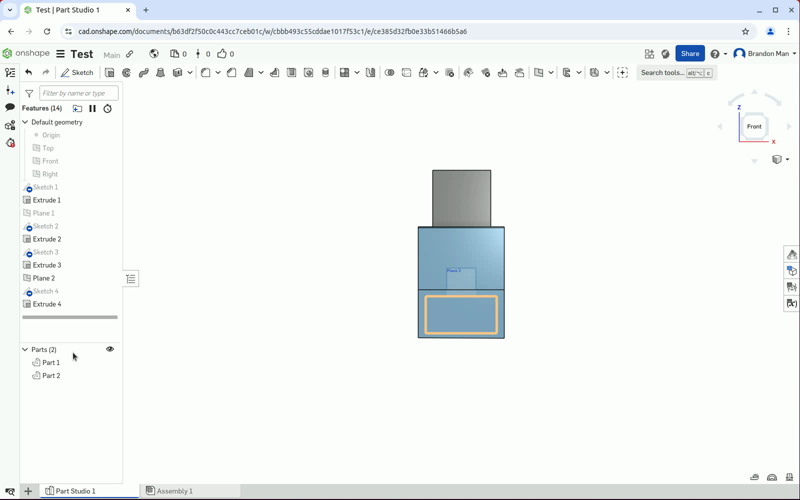
key(shift+p)
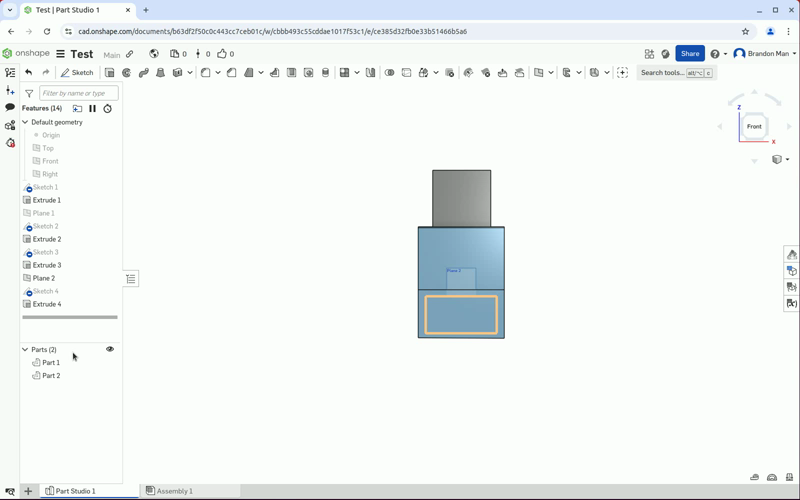
key(space)
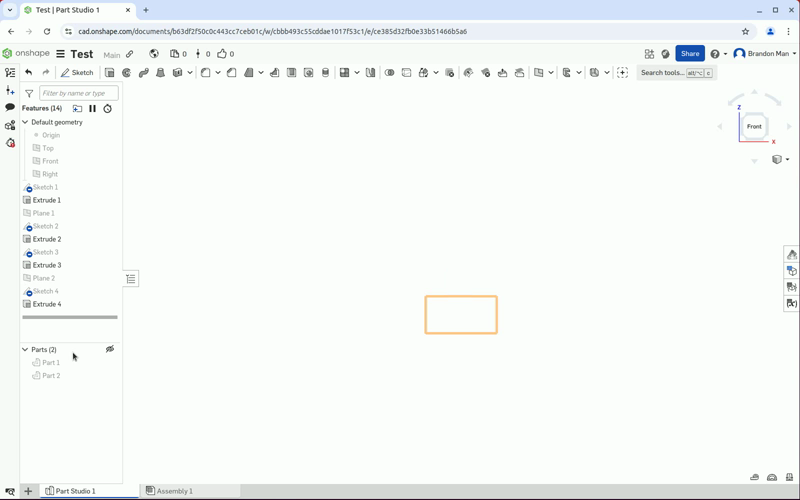
key_down(shift)
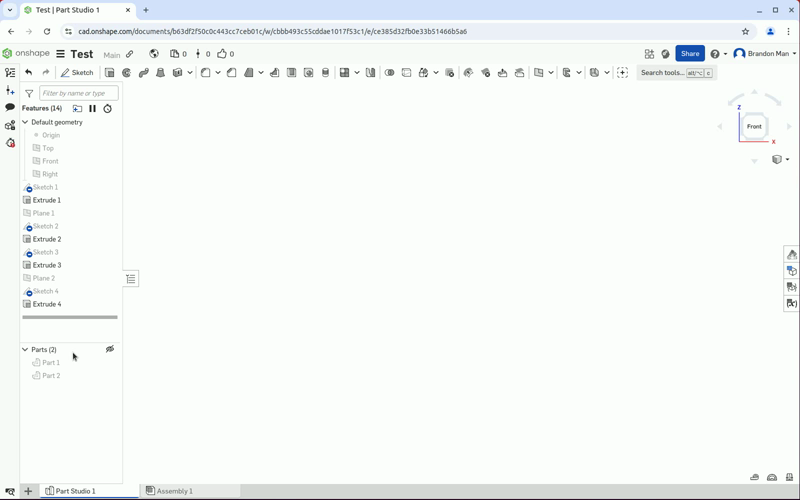
key(down)
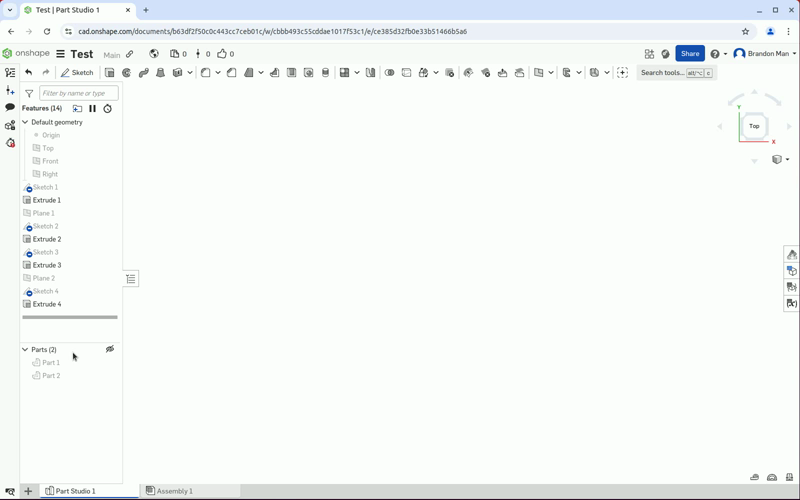
key_up(shift)
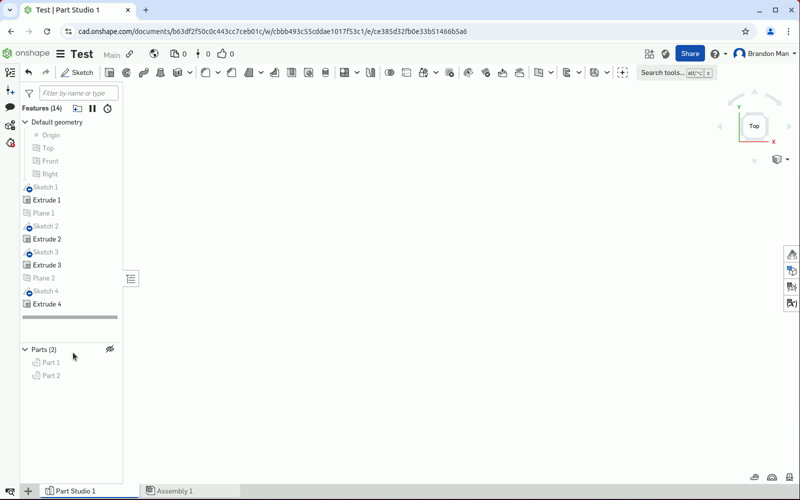
mouse_move(73, 352)
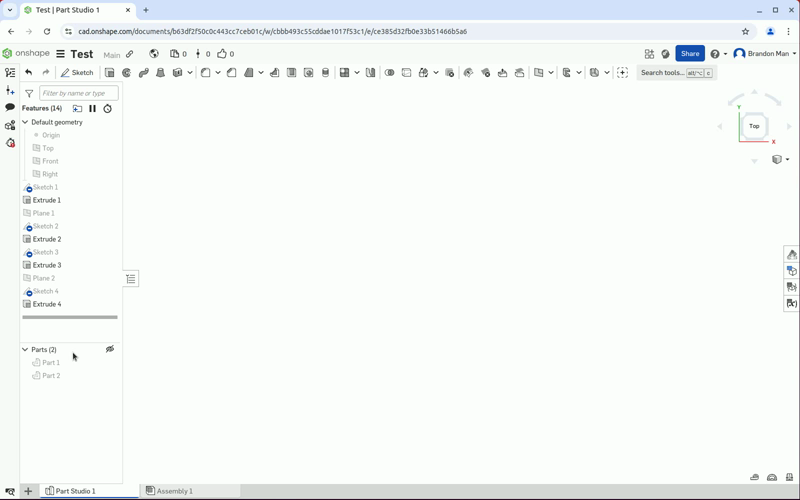
key(shift+y)
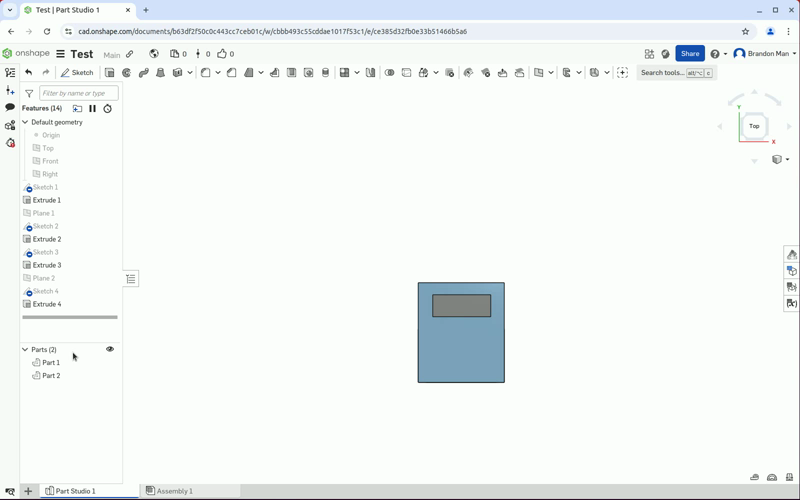
mouse_move(541, 75)
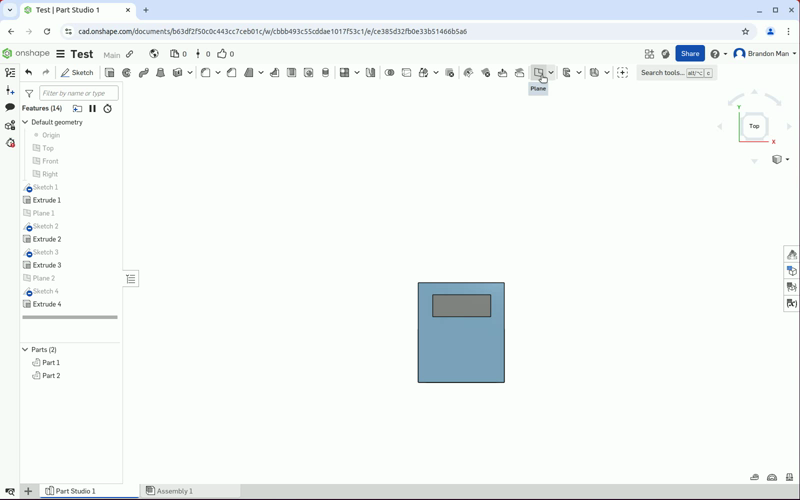
click(541, 75)
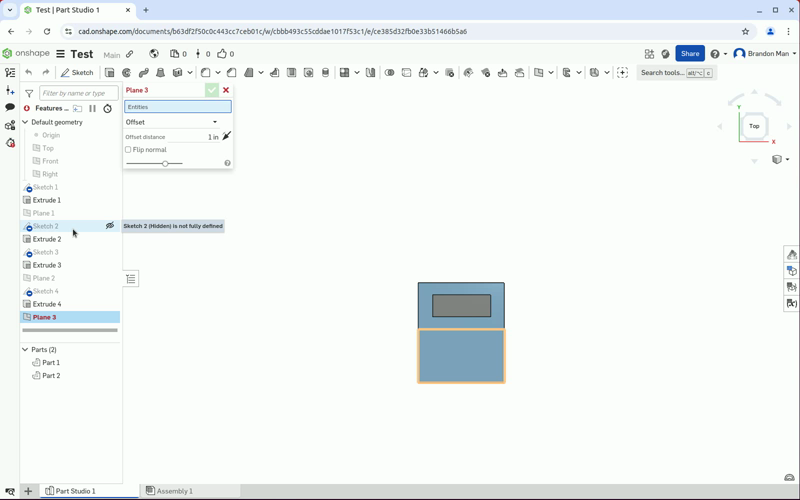
scroll(3)
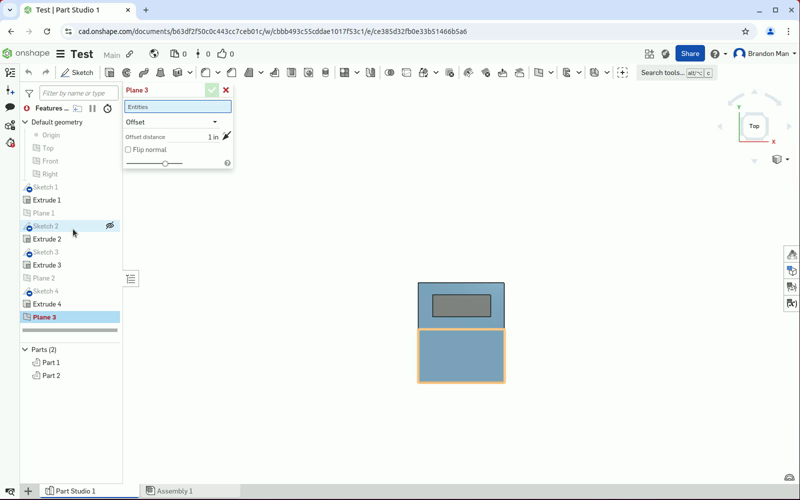
mouse_move(73, 150)
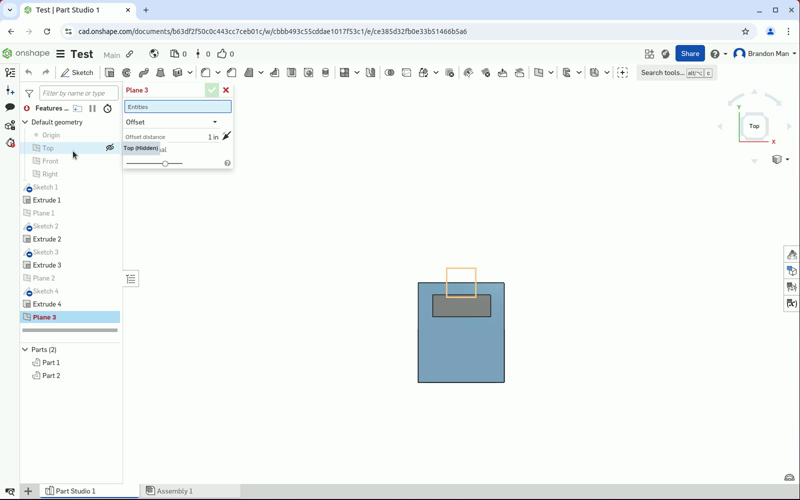
click(73, 150)
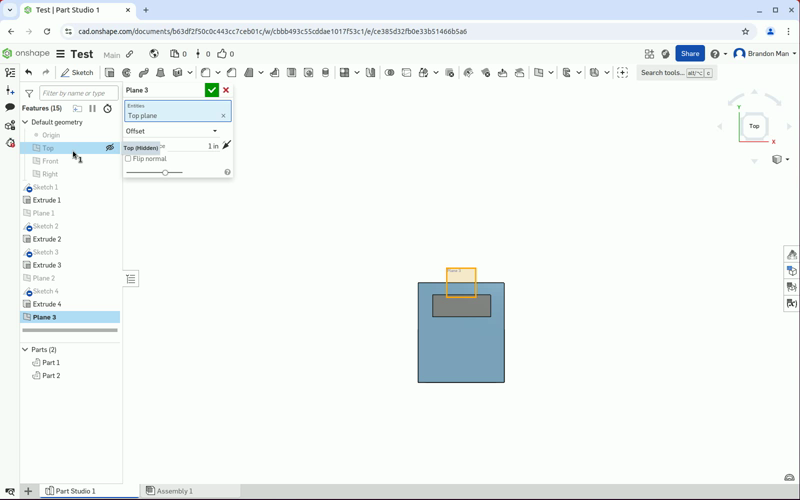
key(tab, 2)
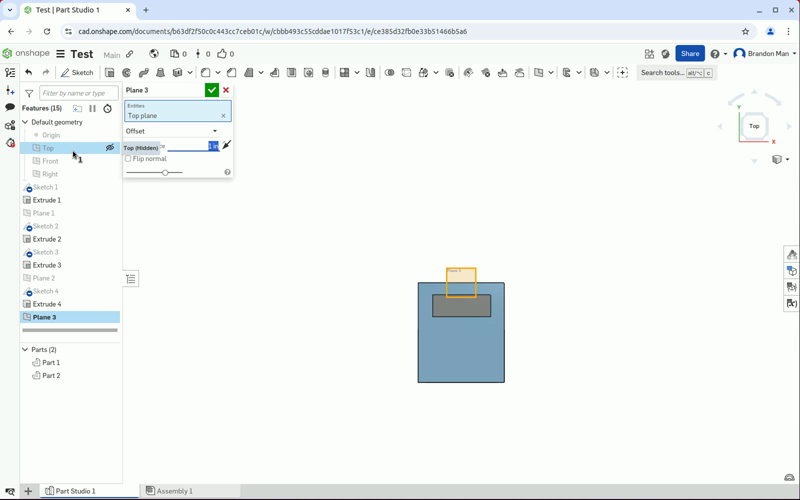
text(23.108)
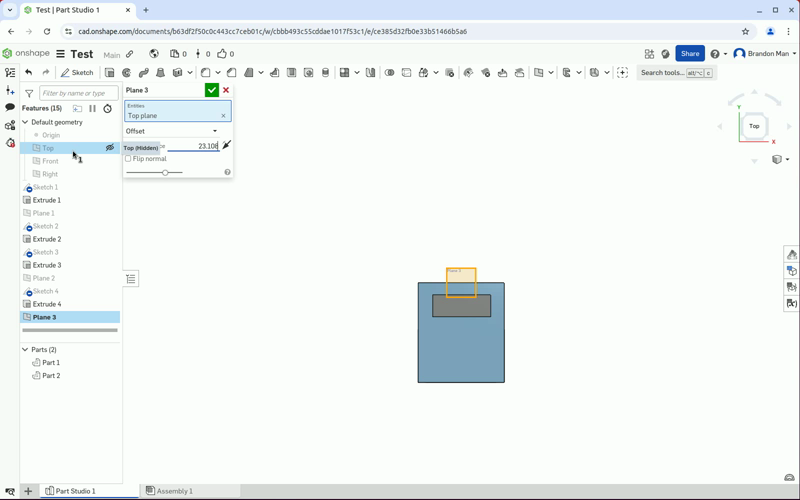
key(enter, 2)
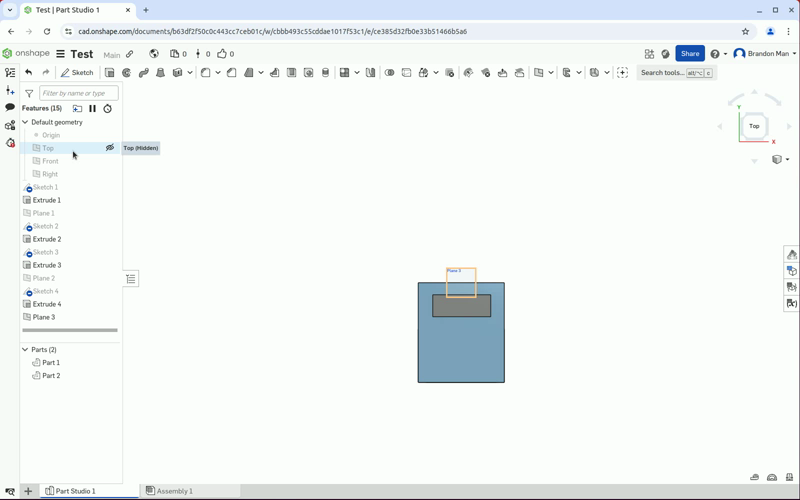
key(shift+s)
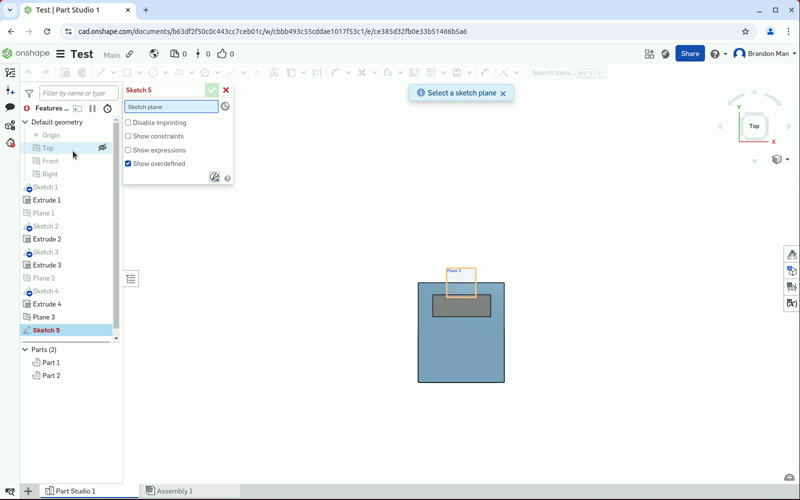
mouse_move(69, 319)
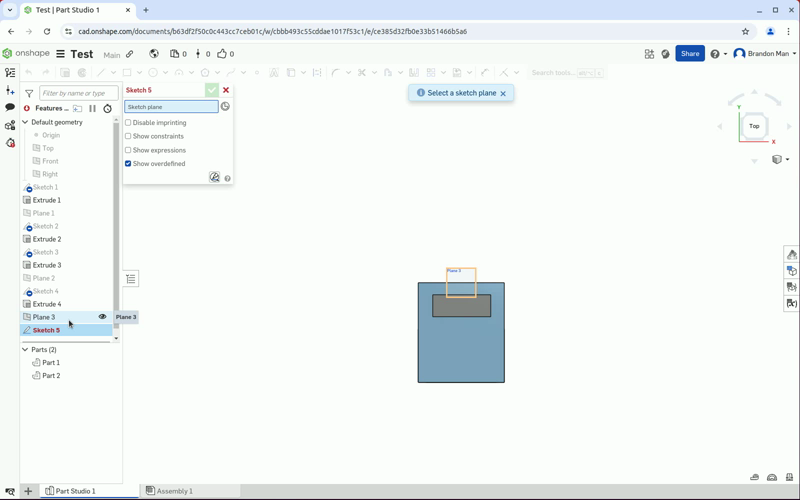
click(69, 319)
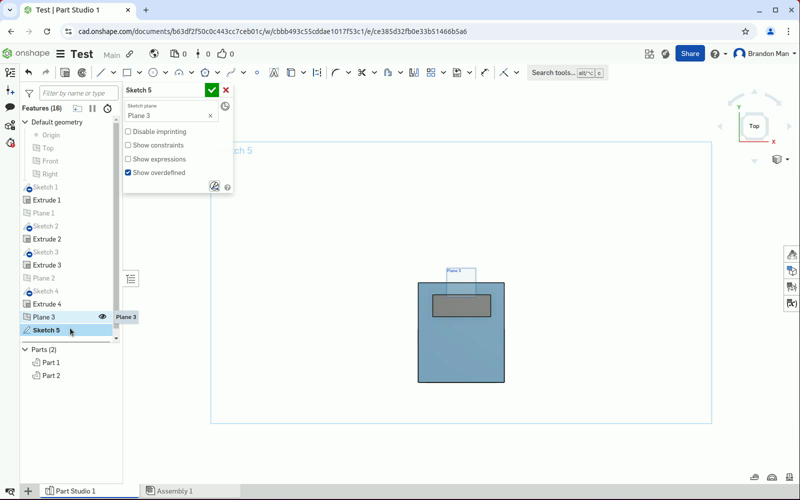
mouse_move(73, 352)
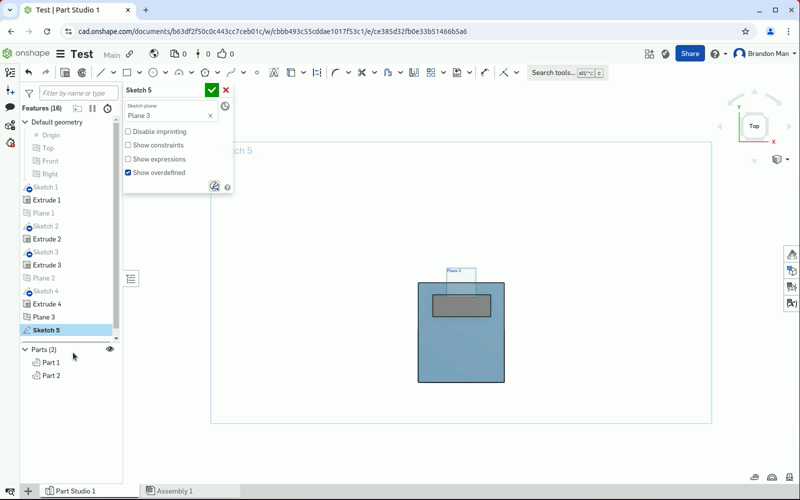
key(y)
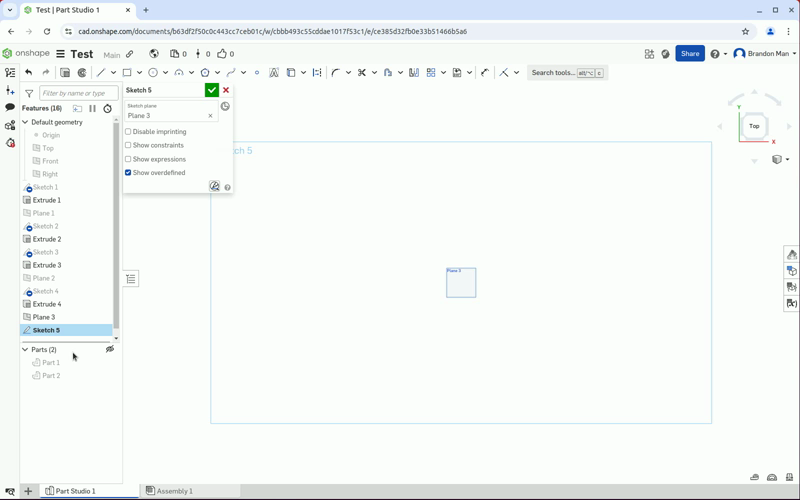
key(l)
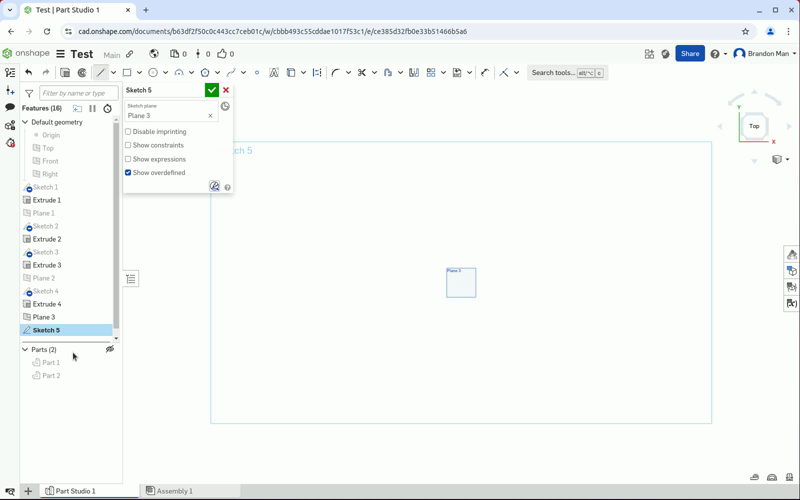
key_down(shift)
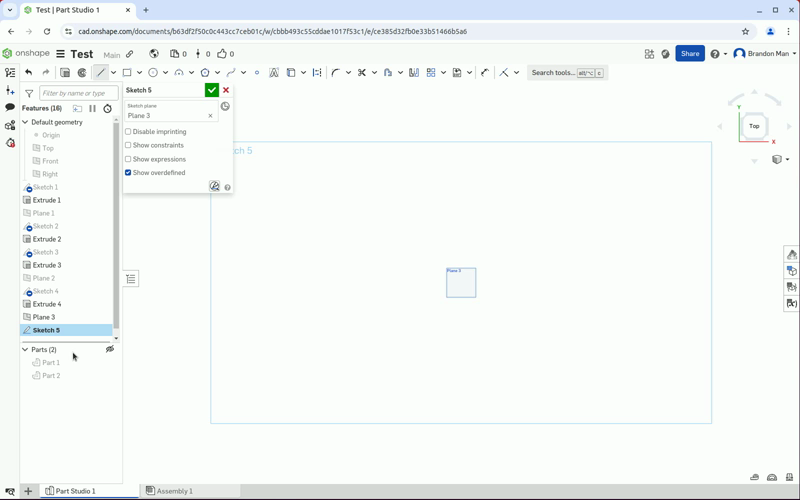
mouse_move(433, 315)
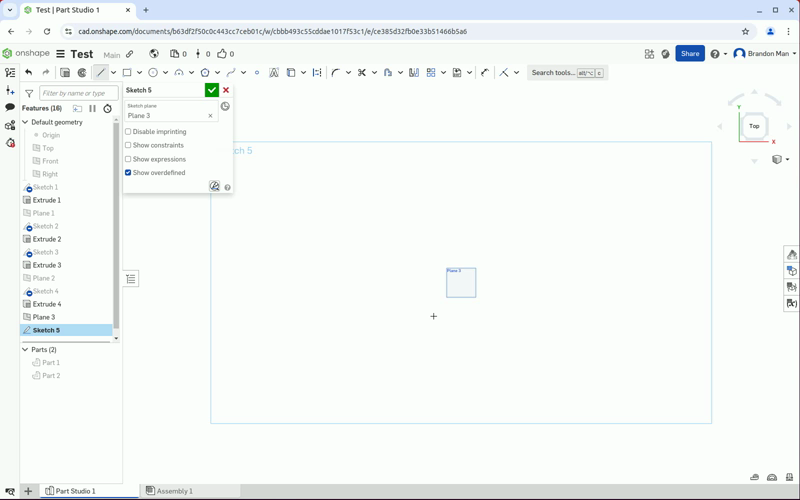
click(433, 315)
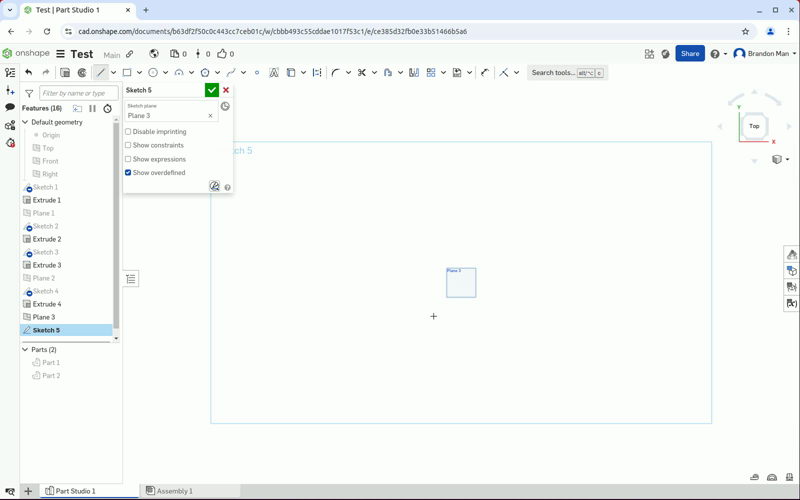
key_up(shift)
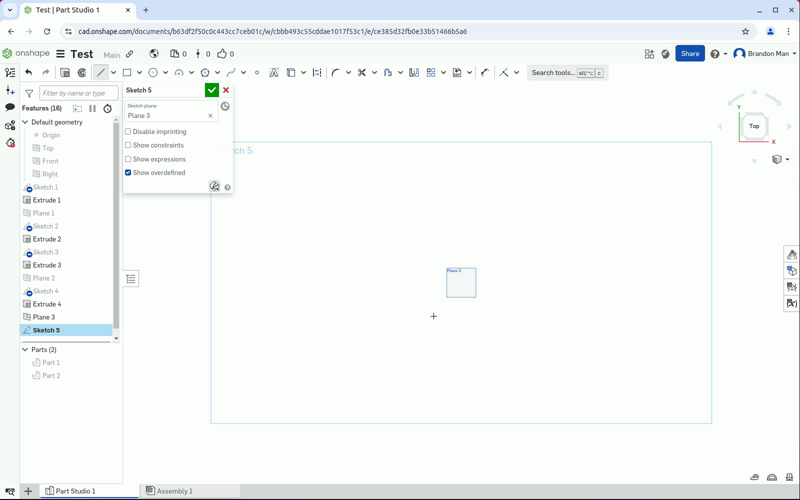
key_down(shift)
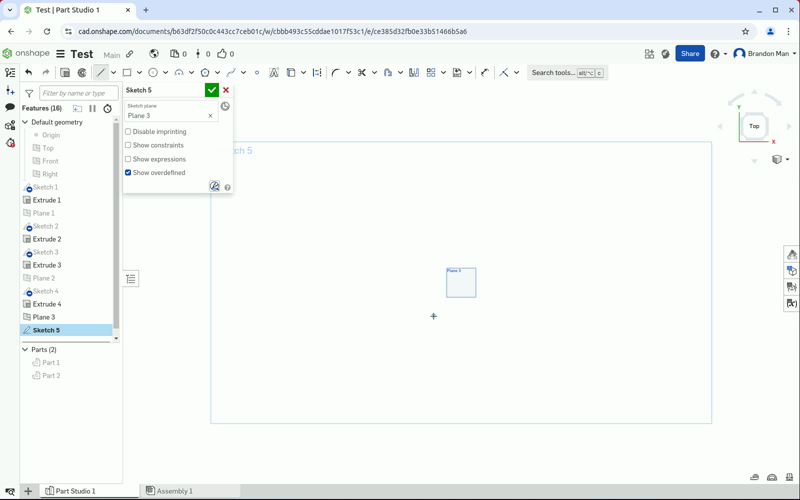
mouse_move(463, 315)
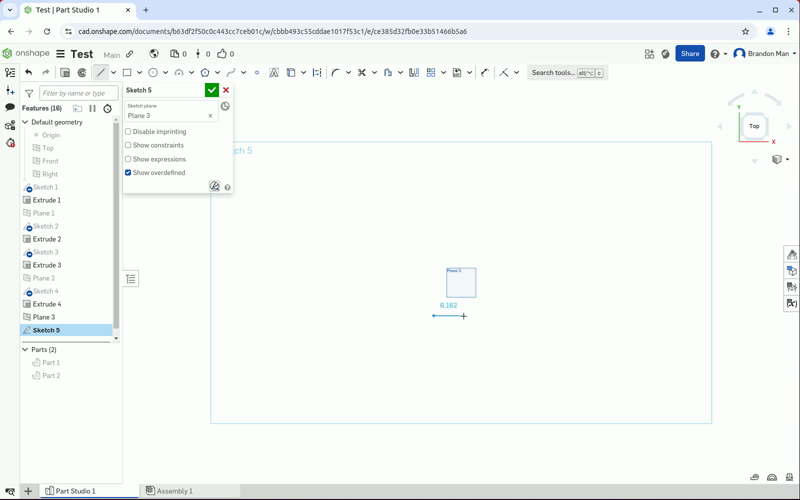
mouse_move(488, 315)
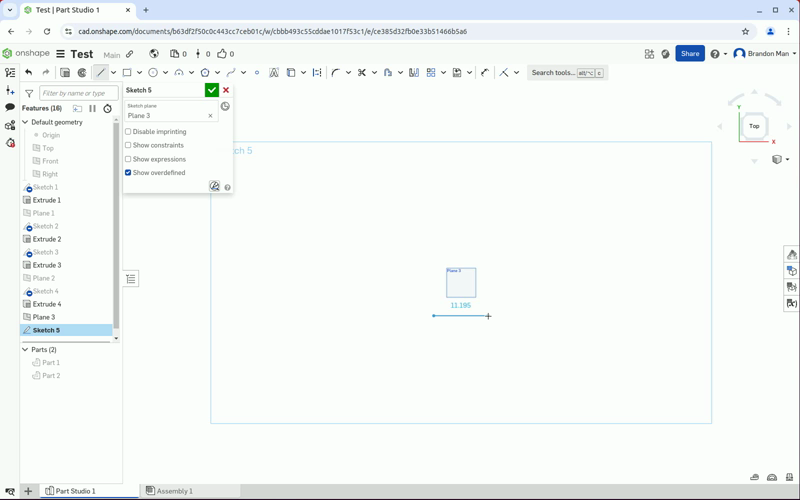
click(488, 315)
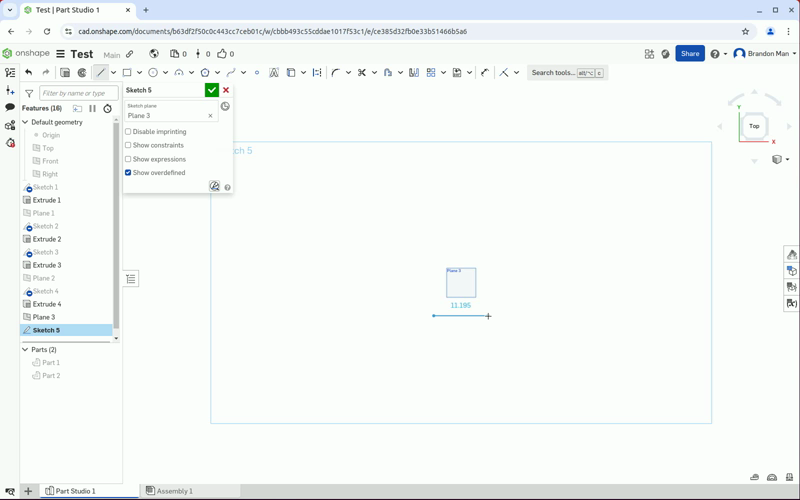
key_up(shift)
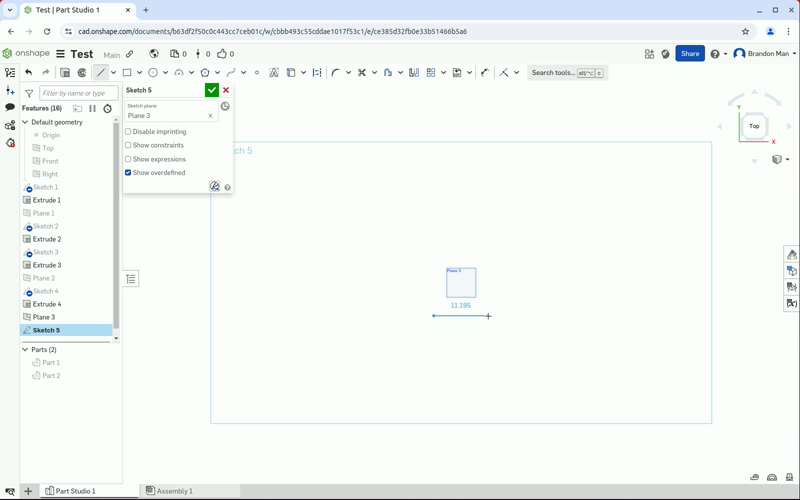
key_down(shift)
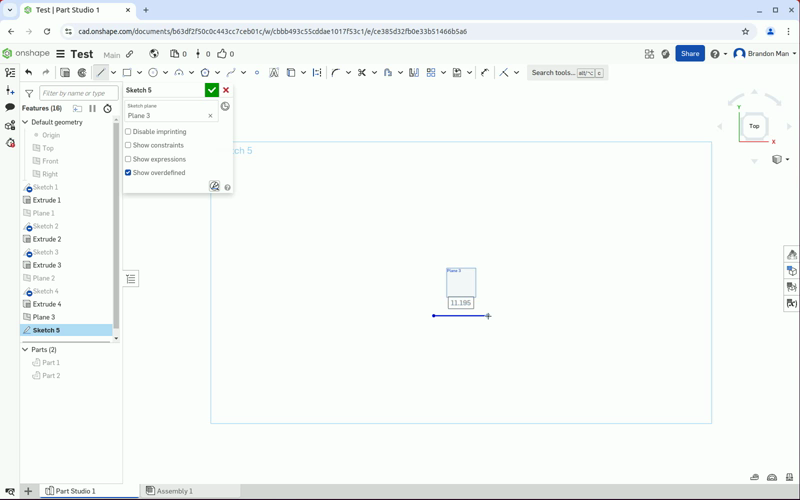
mouse_move(518, 315)
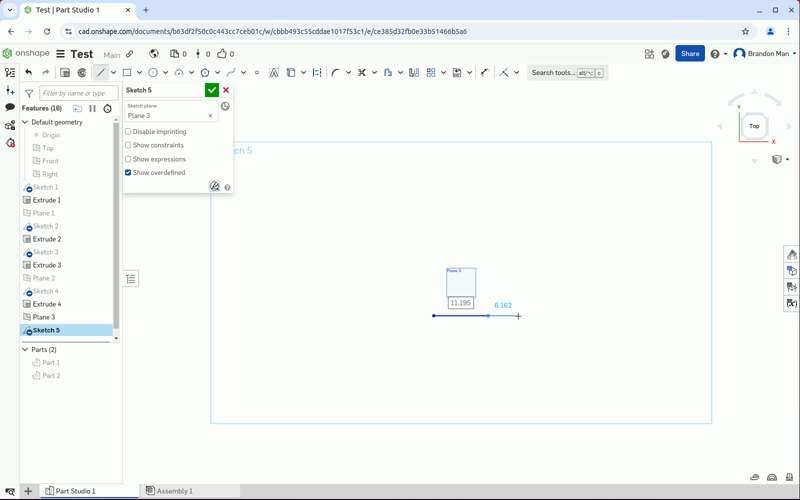
mouse_move(488, 297)
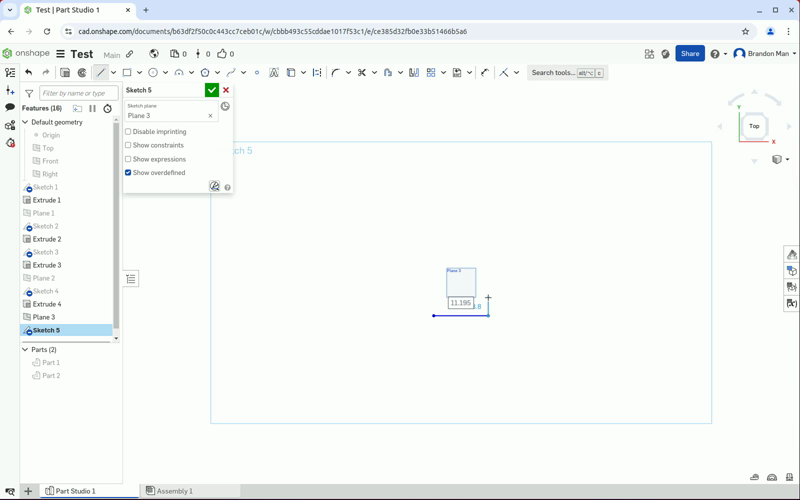
click(488, 297)
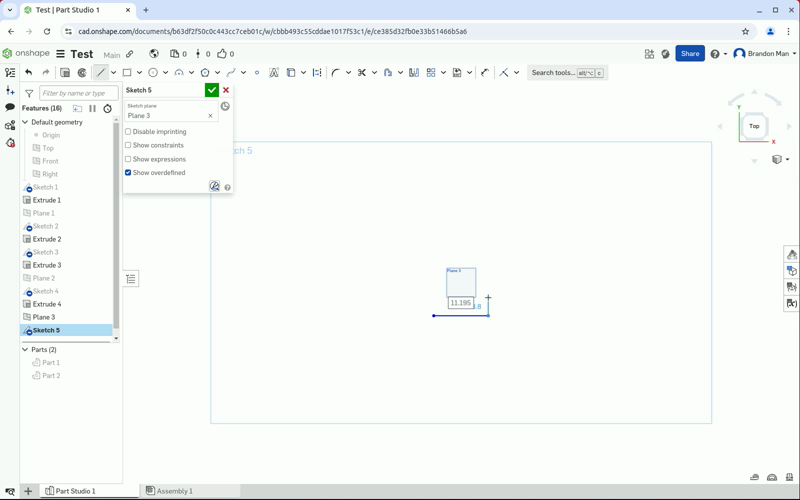
key_up(shift)
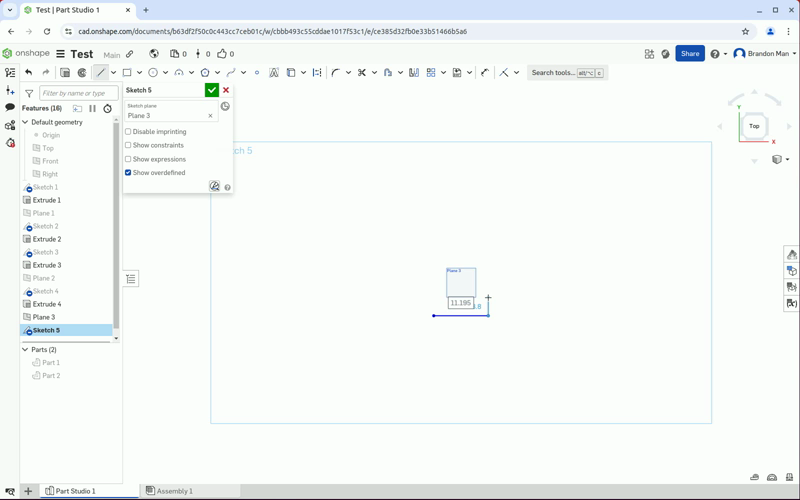
key_down(shift)
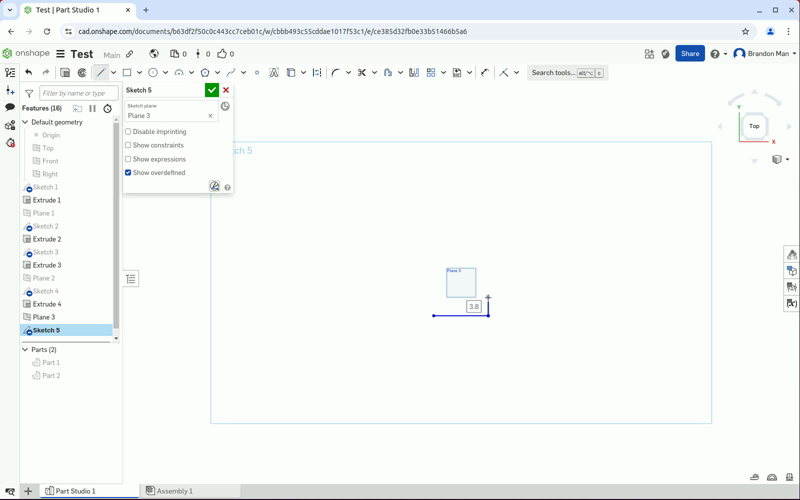
mouse_move(518, 297)
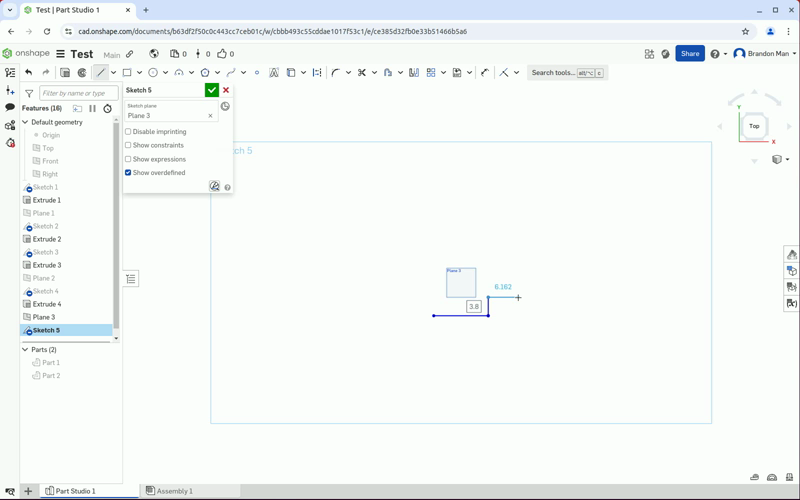
mouse_move(433, 297)
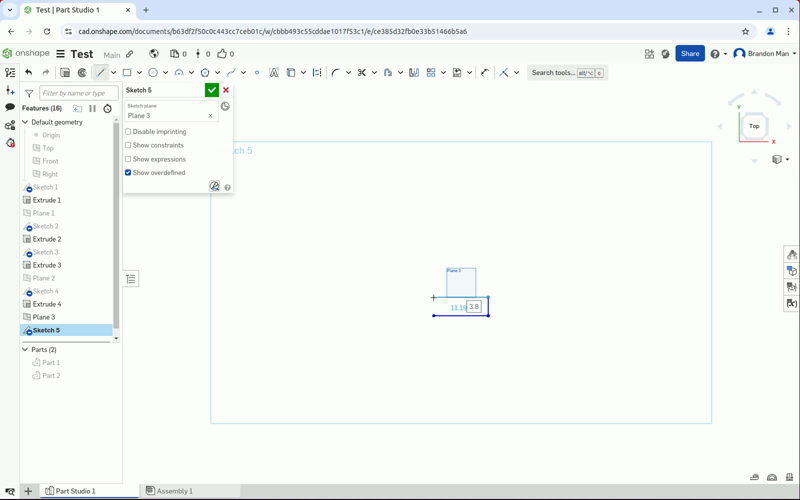
click(433, 297)
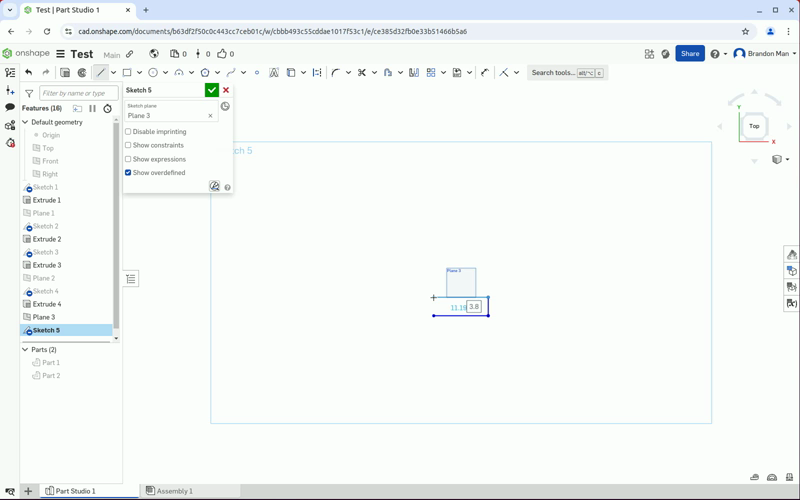
key_up(shift)
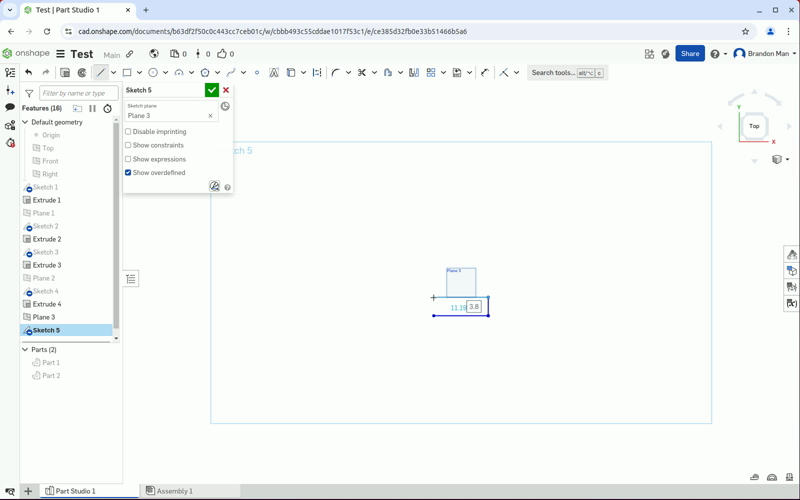
mouse_move(463, 297)
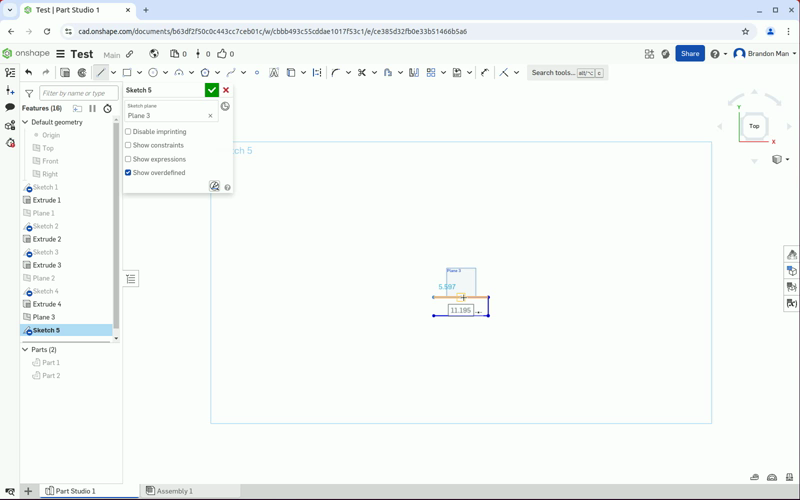
key_down(shift)
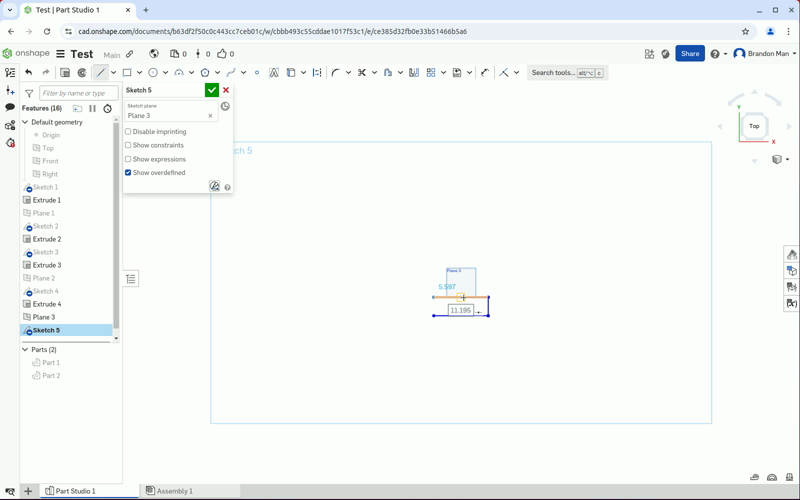
mouse_move(433, 315)
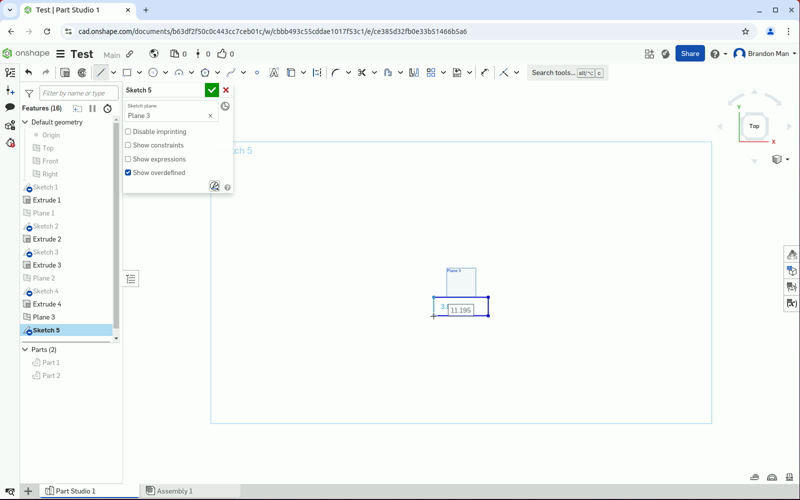
key_up(shift)
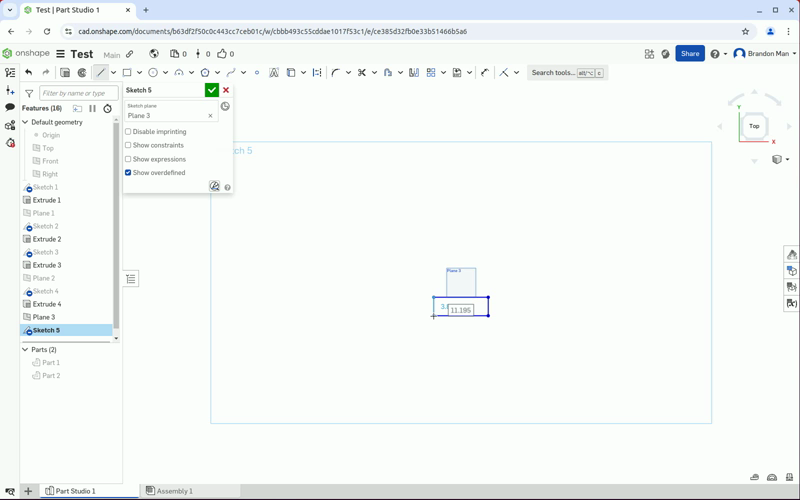
click(433, 315)
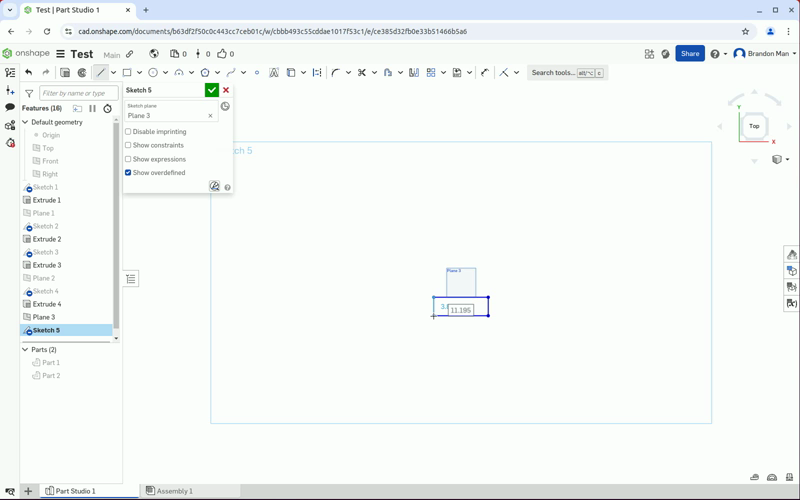
key(esc)
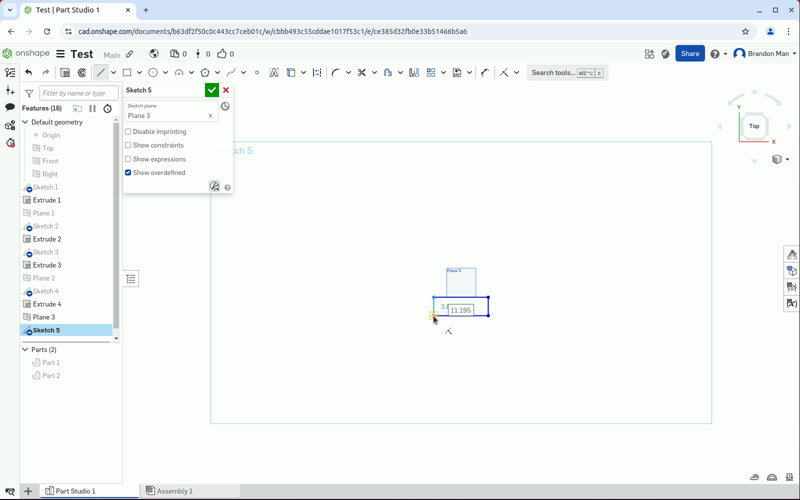
mouse_move(447, 300)
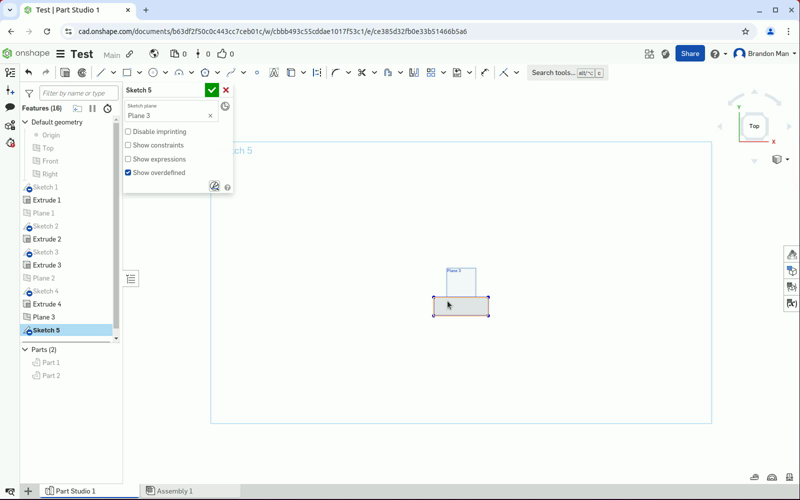
scroll(6)
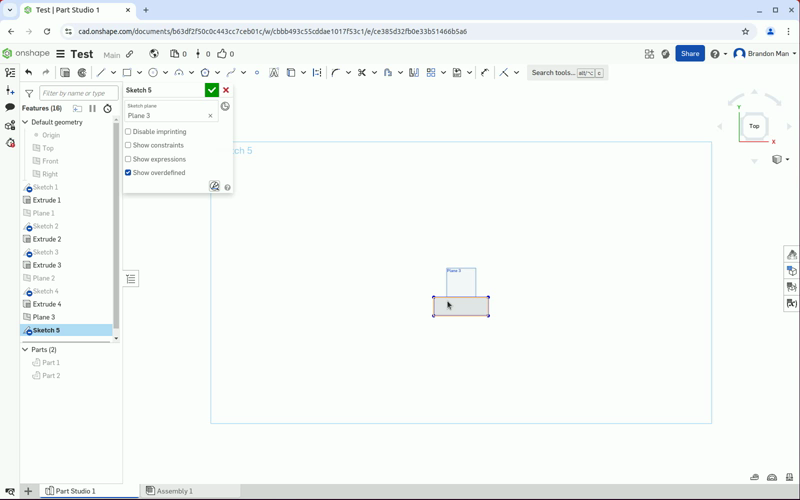
scroll(6)
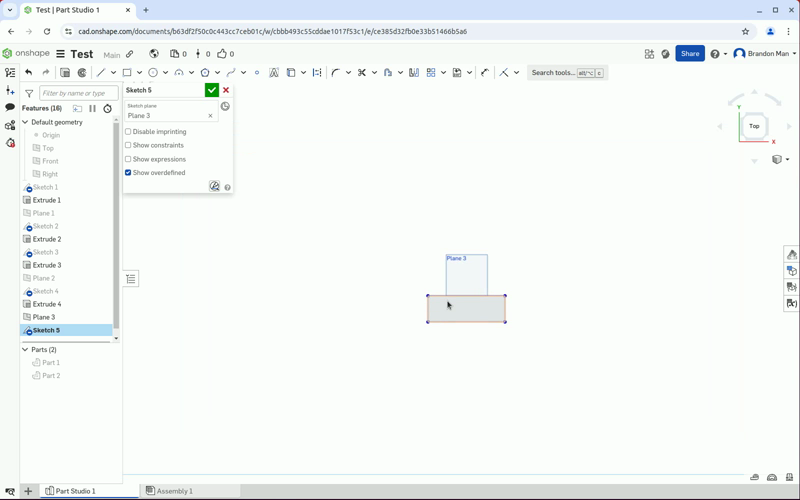
scroll(6)
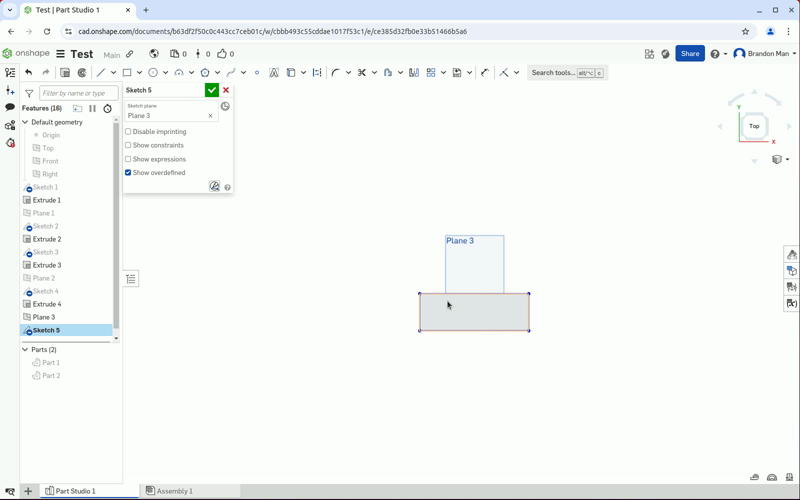
scroll(6)
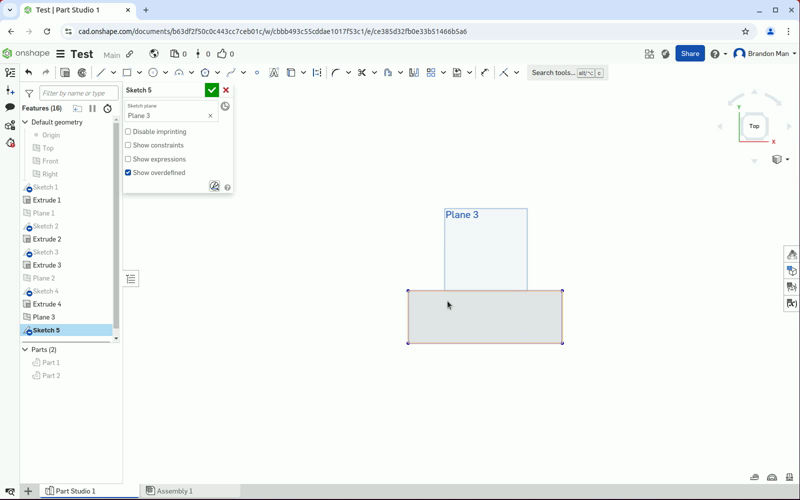
scroll(6)
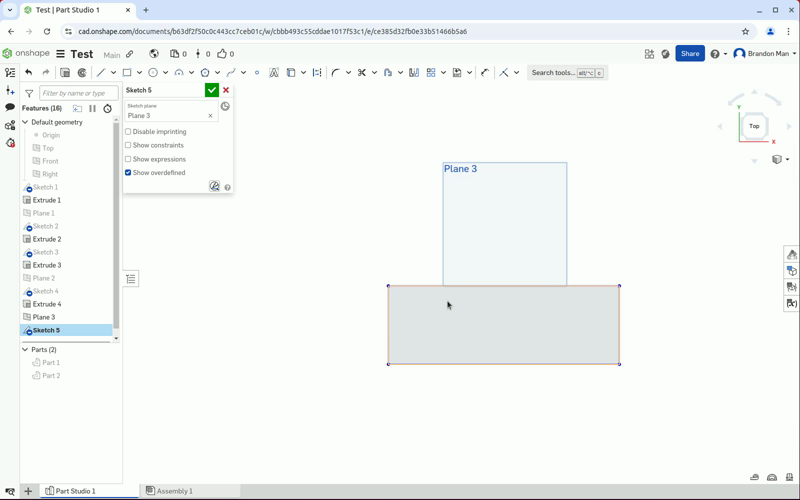
scroll(6)
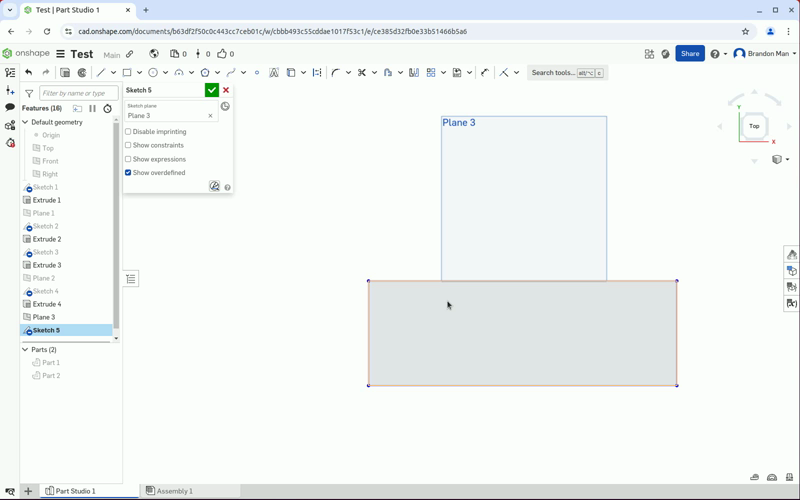
scroll(6)
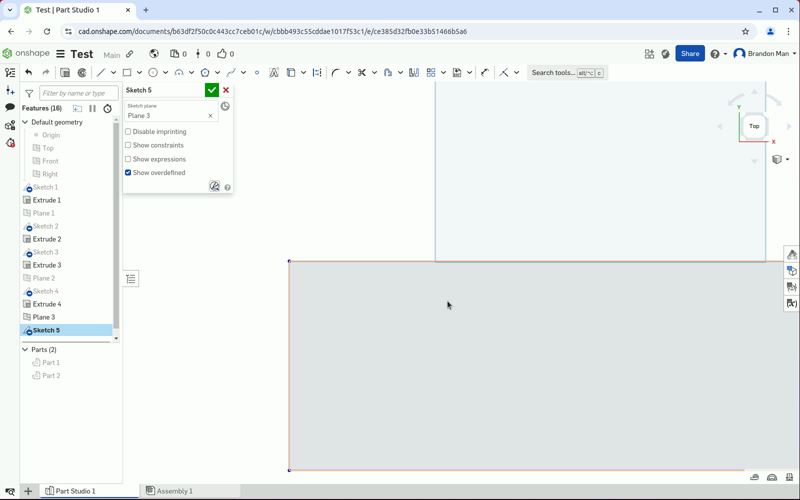
click(447, 300)
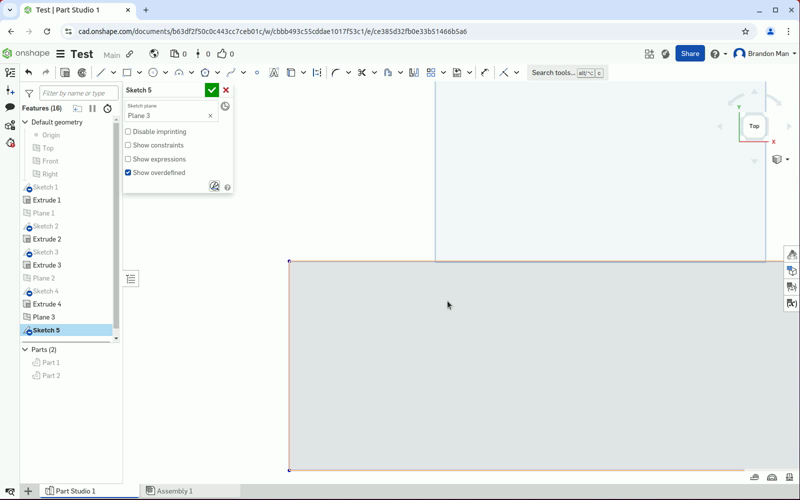
scroll(-6)
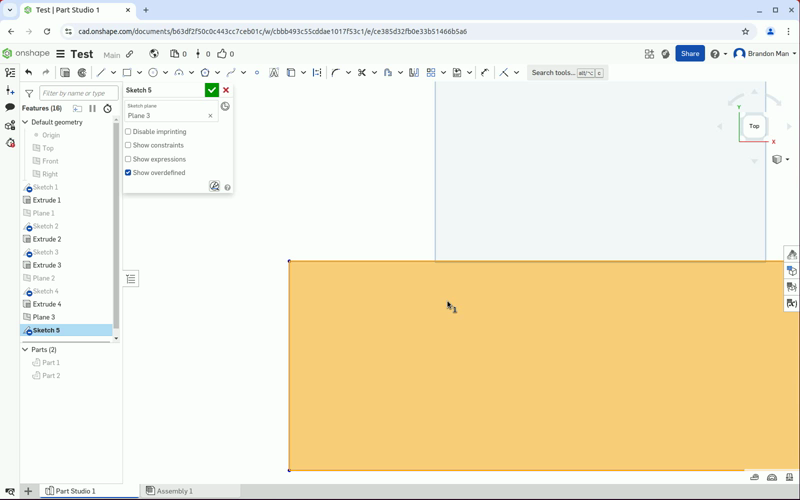
scroll(-6)
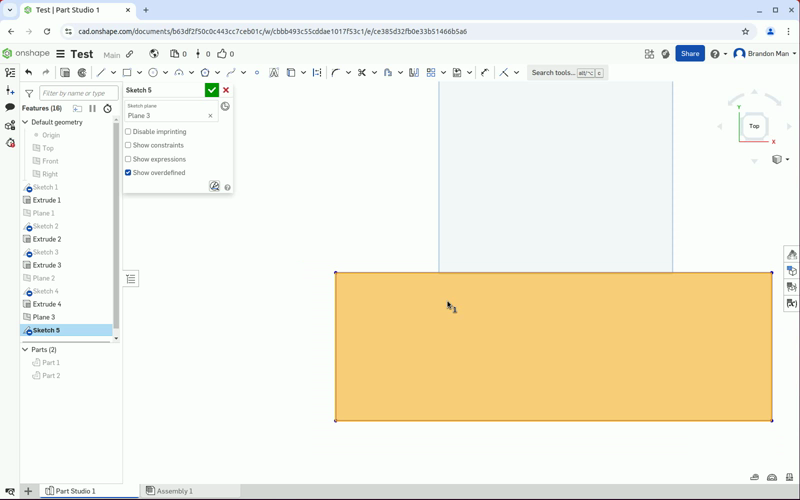
scroll(-6)
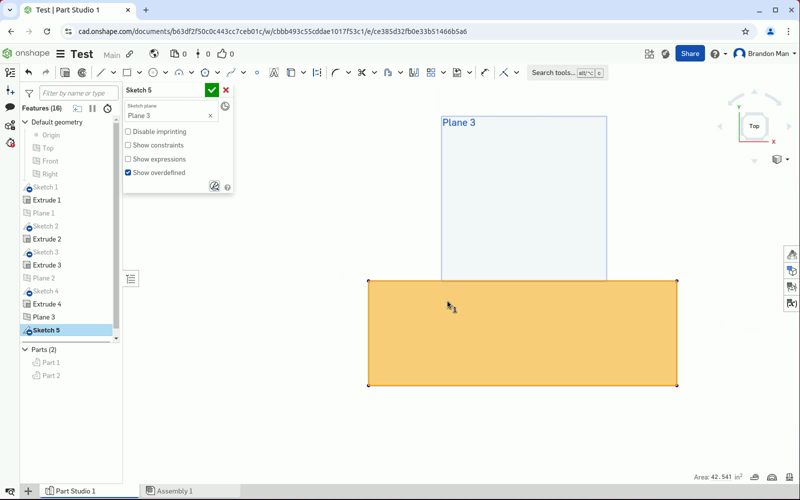
scroll(-6)
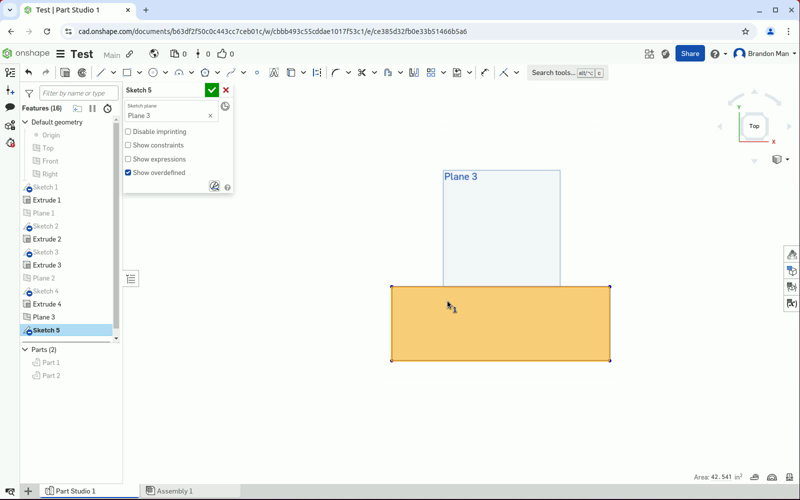
scroll(-6)
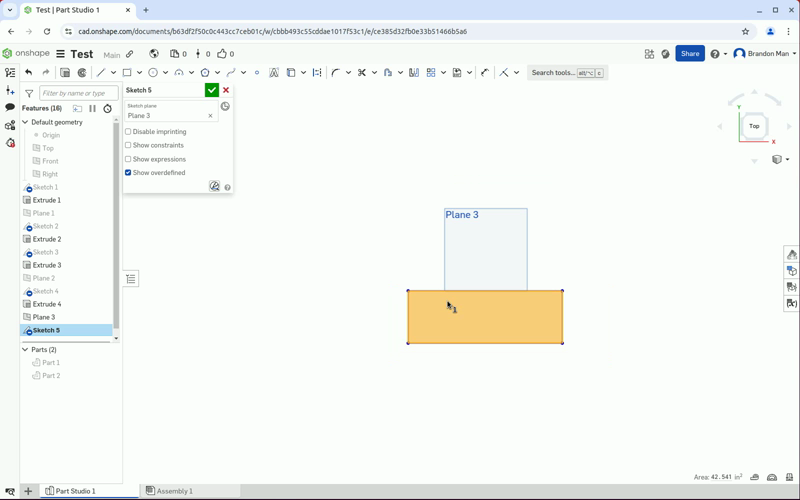
scroll(-6)
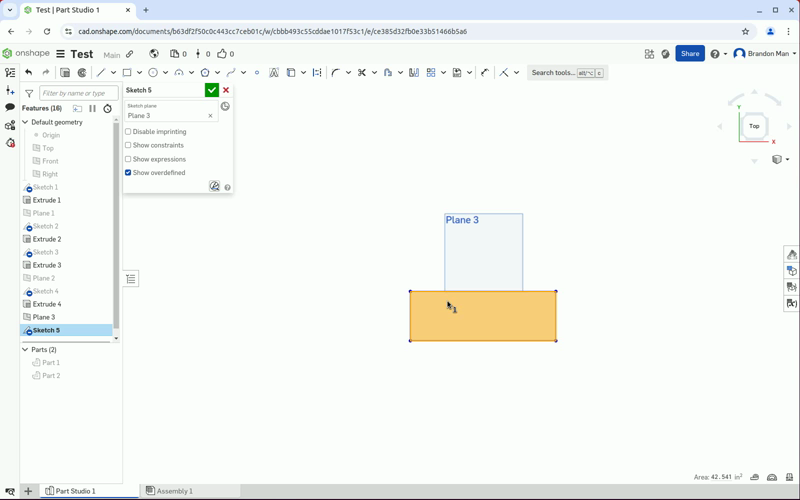
scroll(-6)
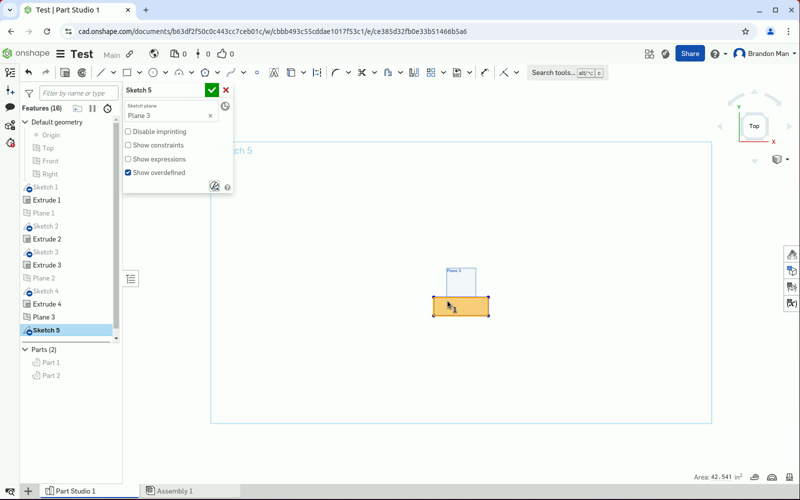
mouse_move(73, 352)
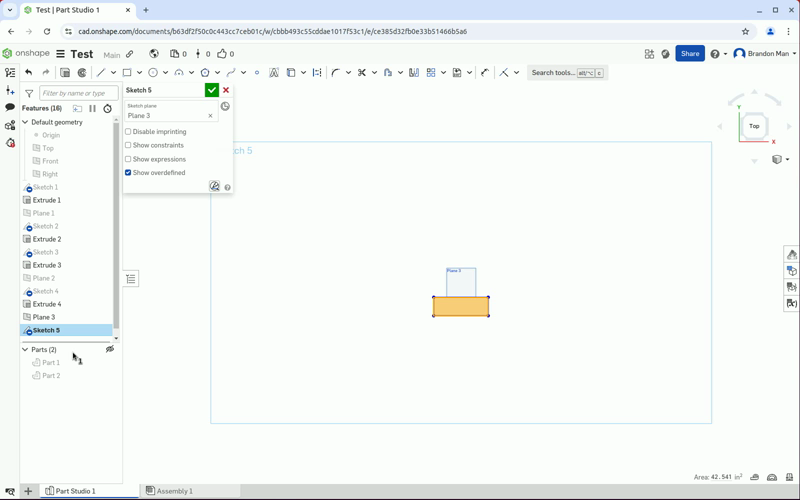
key(shift+y)
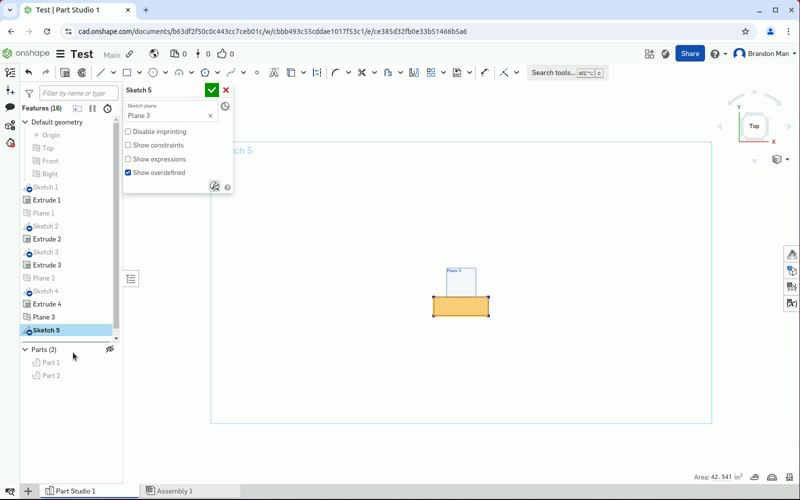
key(shift+e)
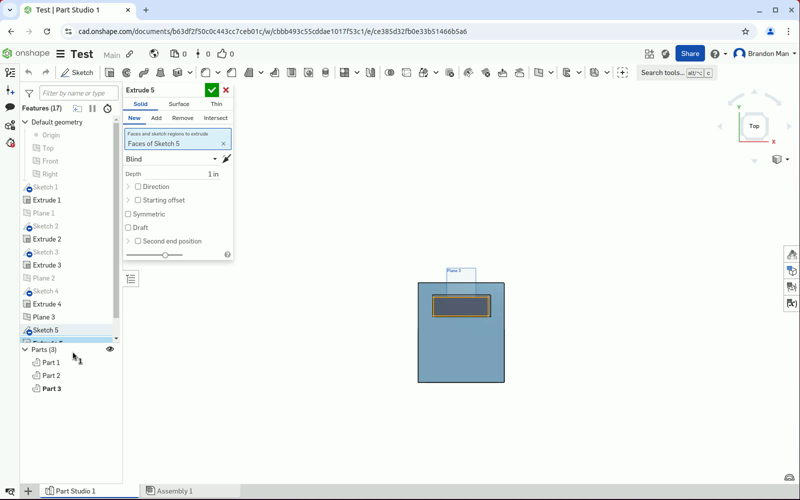
mouse_move(143, 106)
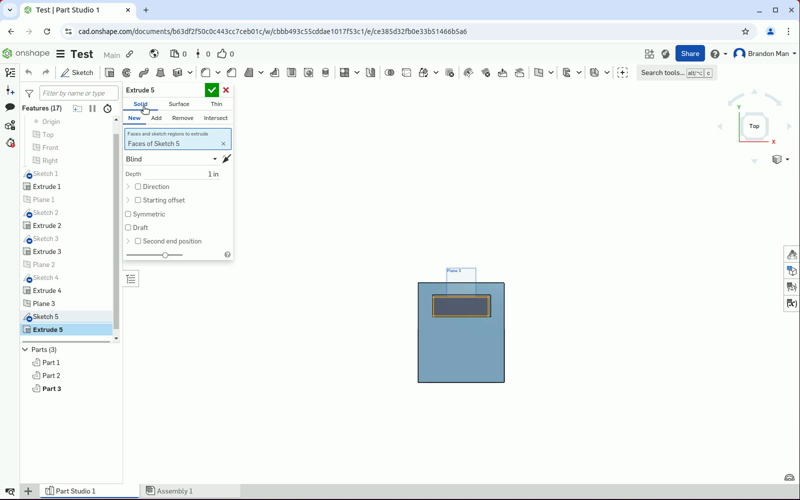
click(143, 106)
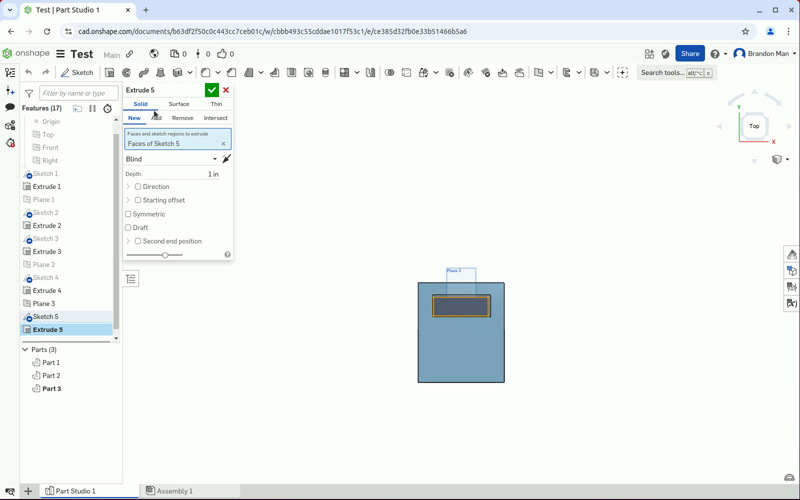
mouse_move(186, 120)
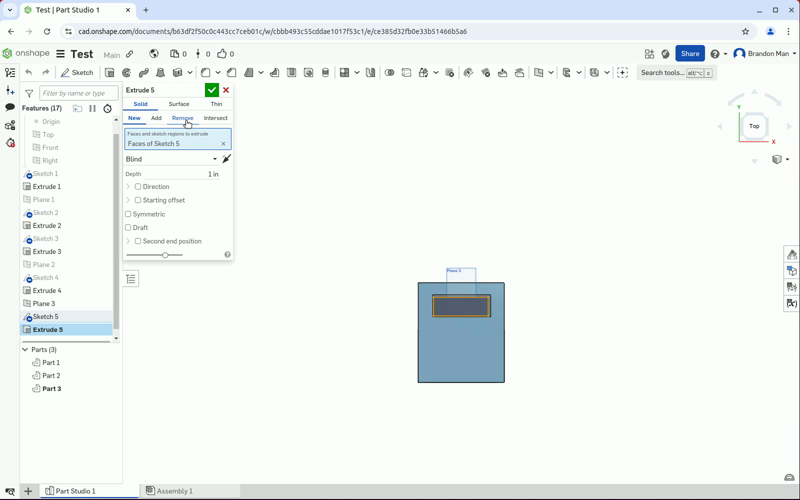
click(186, 120)
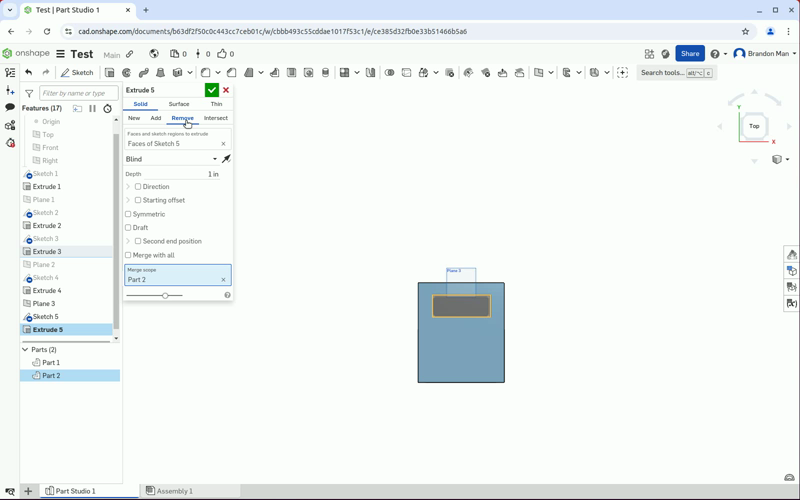
key(tab, 4)
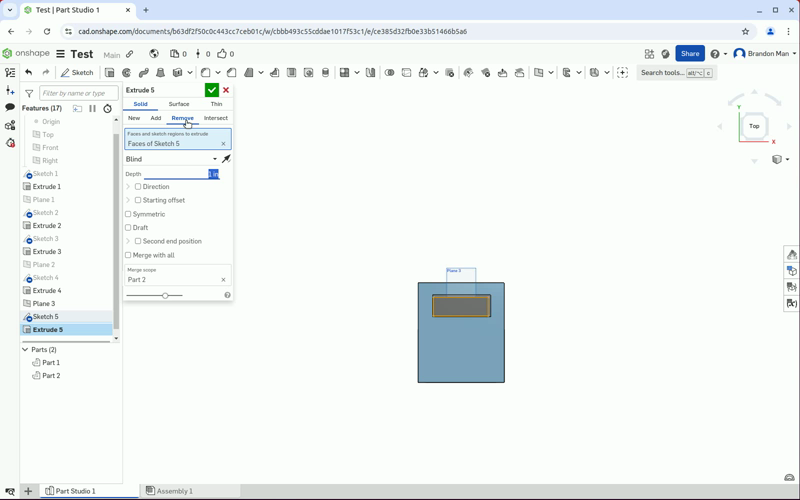
text(11.073)
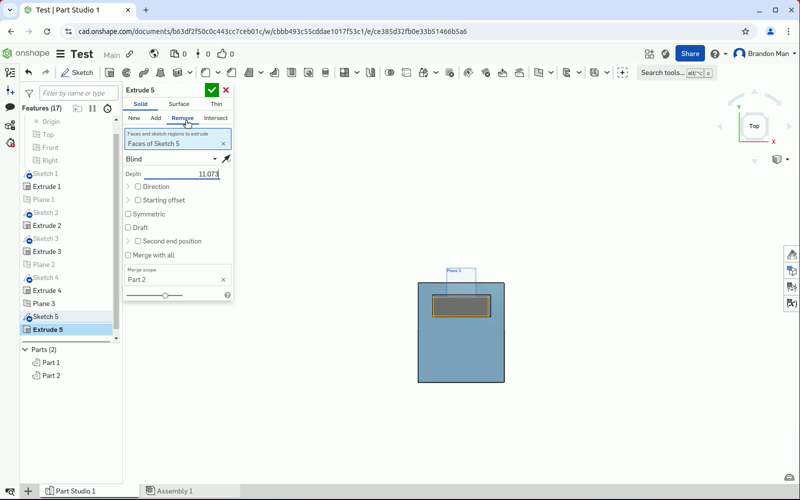
key(tab, 6)
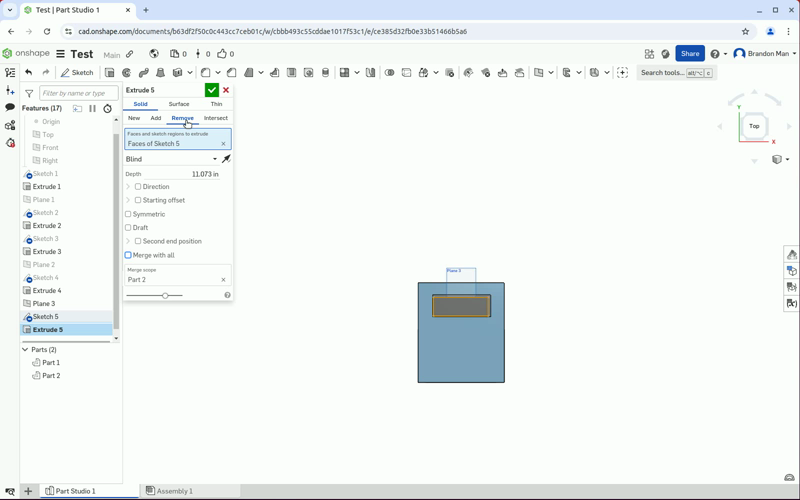
key(space)
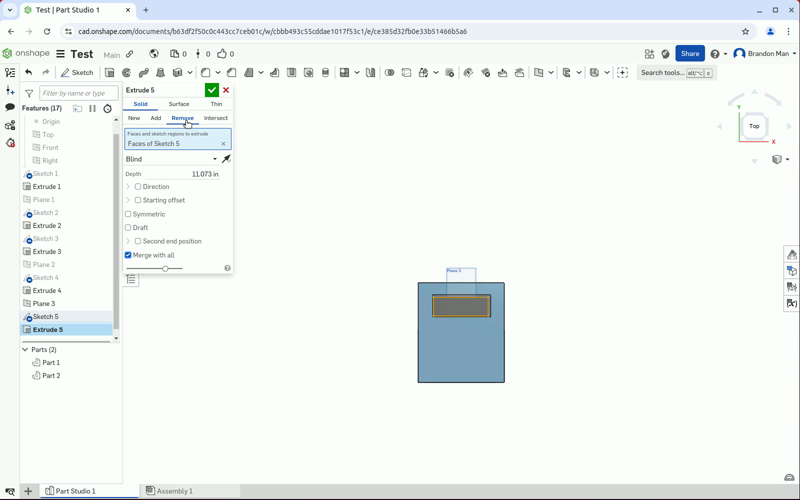
key(enter)
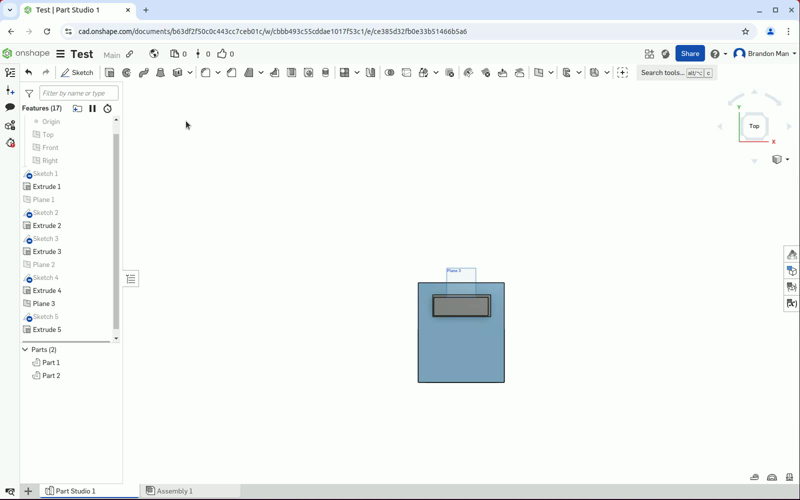
key(shift+h)
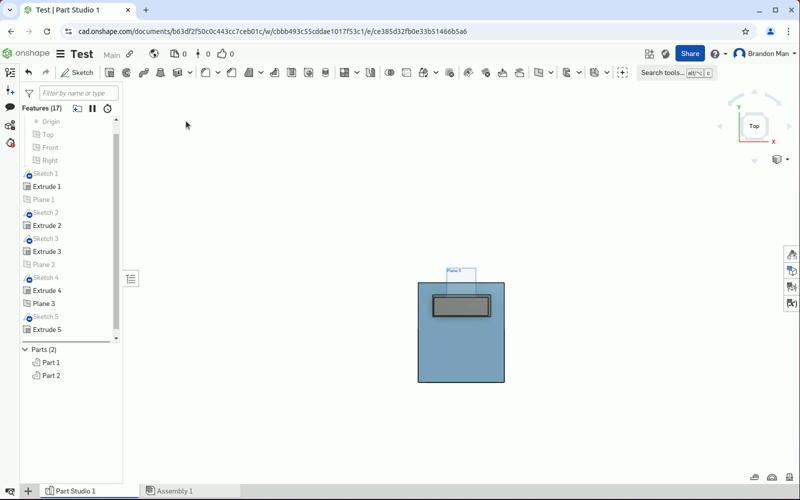
key(shift+h)
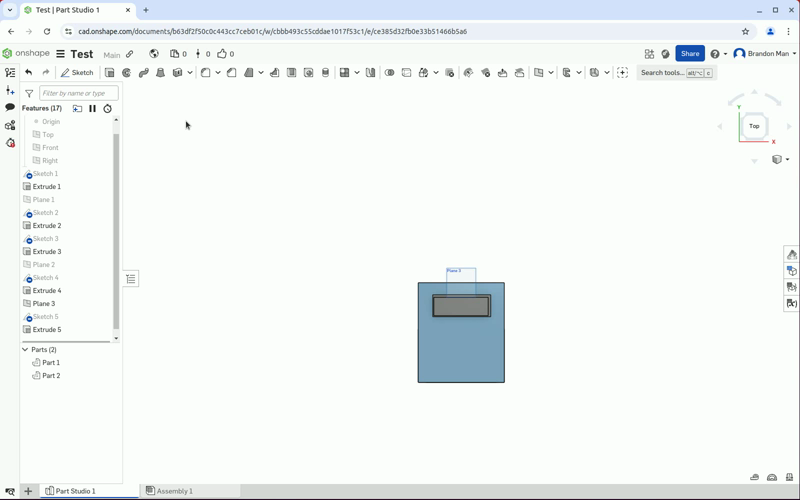
mouse_move(69, 176)
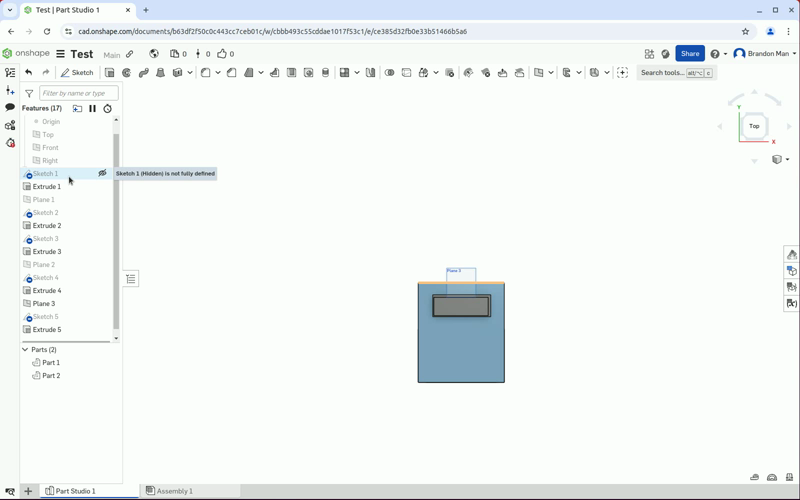
click(69, 176)
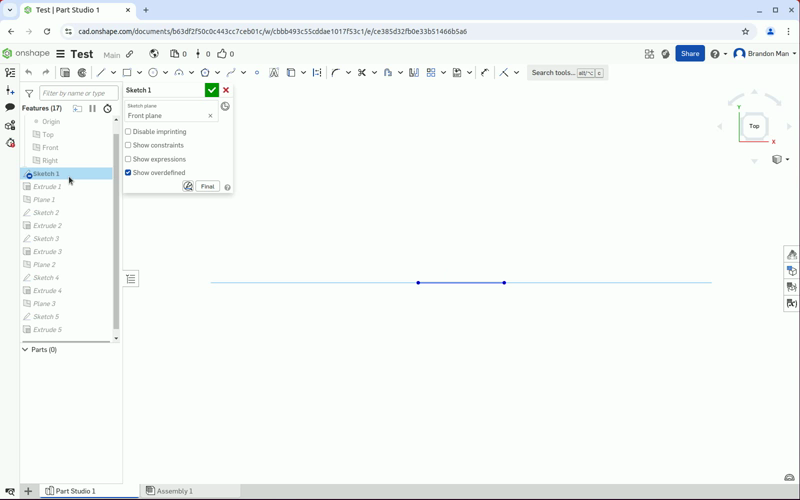
mouse_move(229, 92)
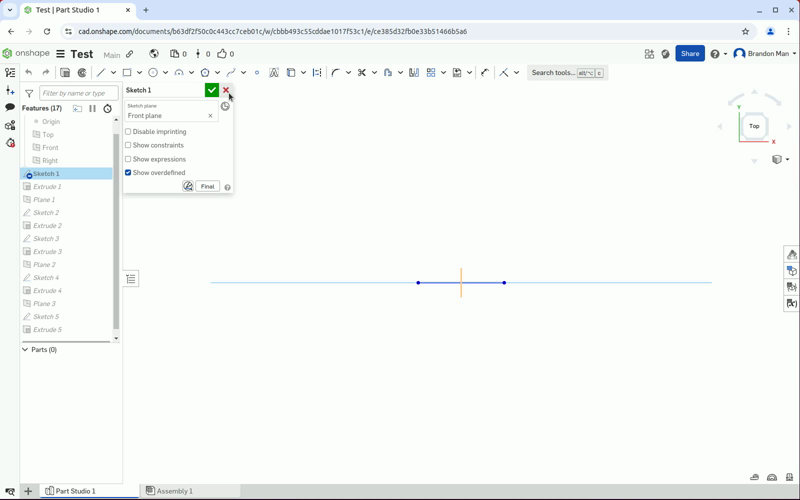
click(229, 92)
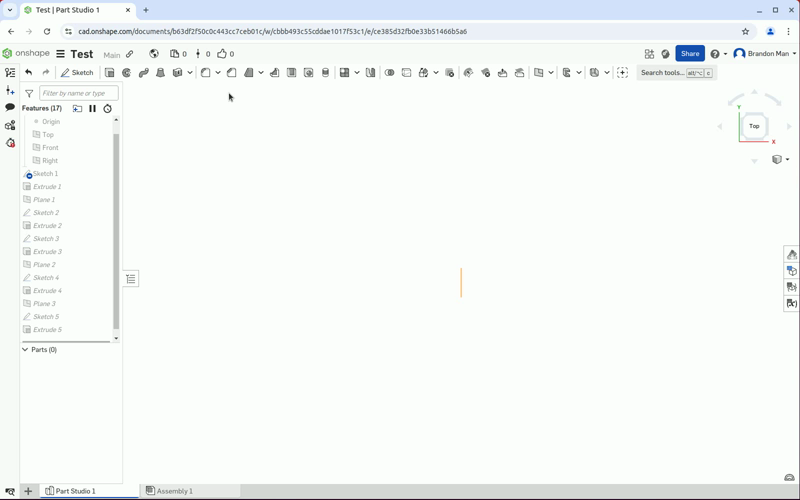
mouse_move(541, 75)
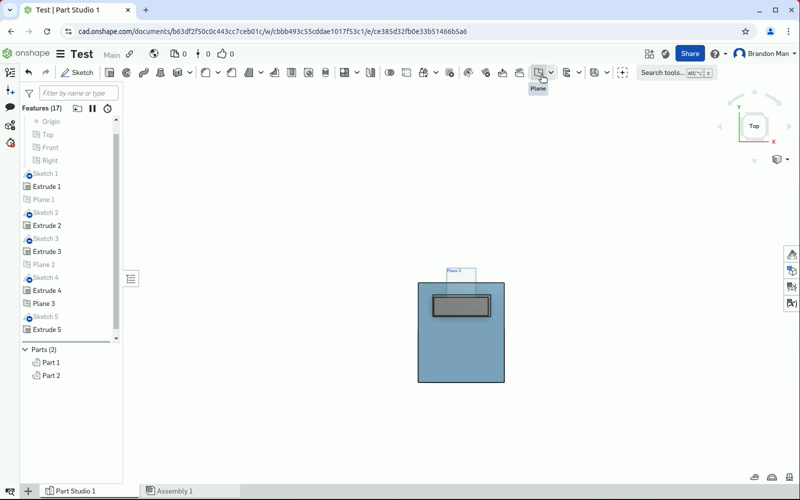
click(541, 75)
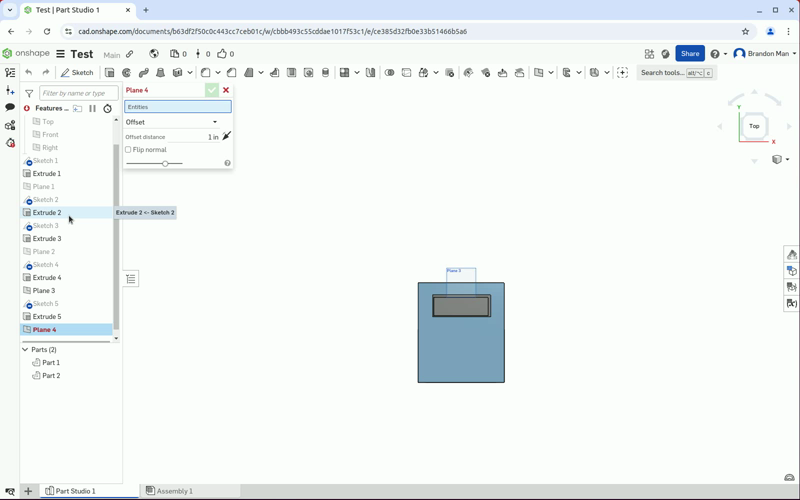
scroll(3)
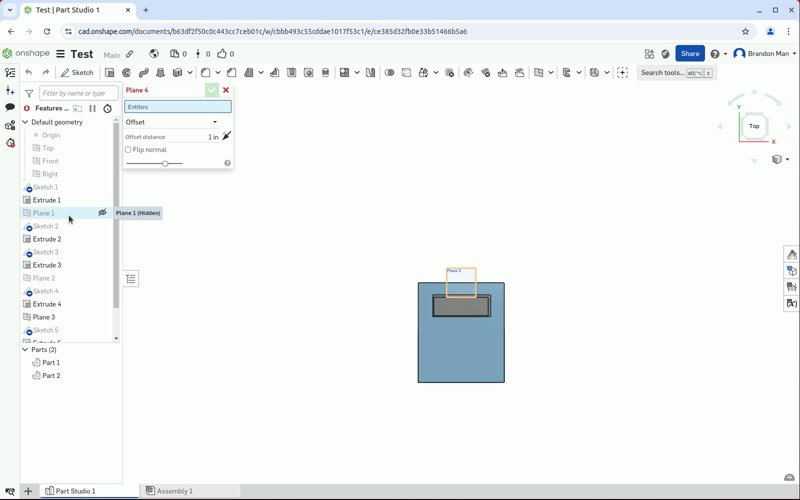
mouse_move(69, 150)
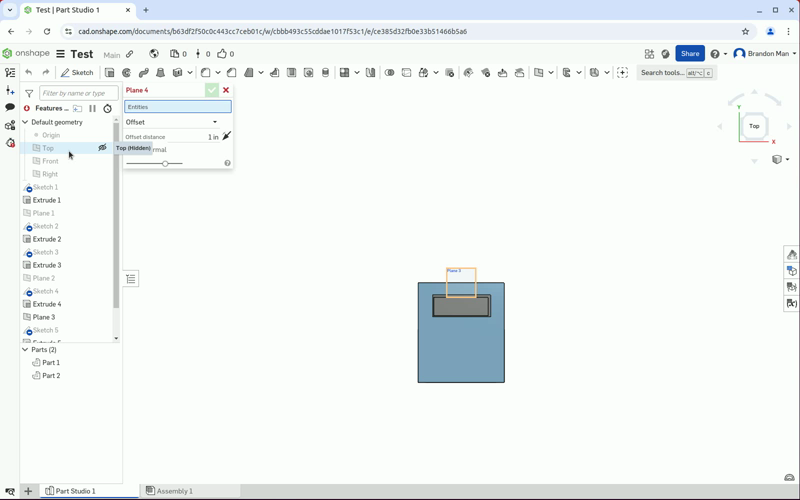
click(69, 150)
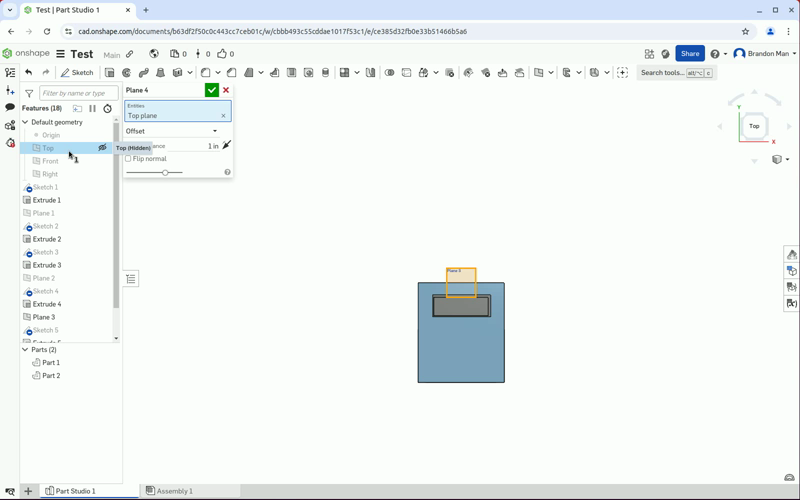
key(tab, 2)
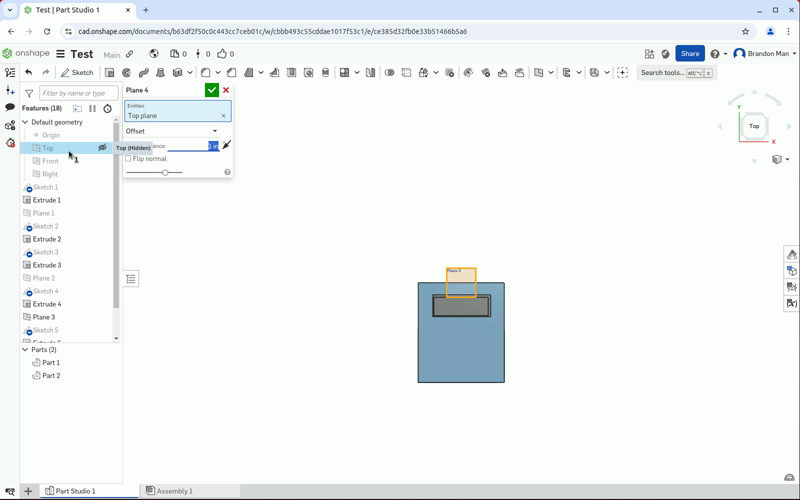
text(12.047)
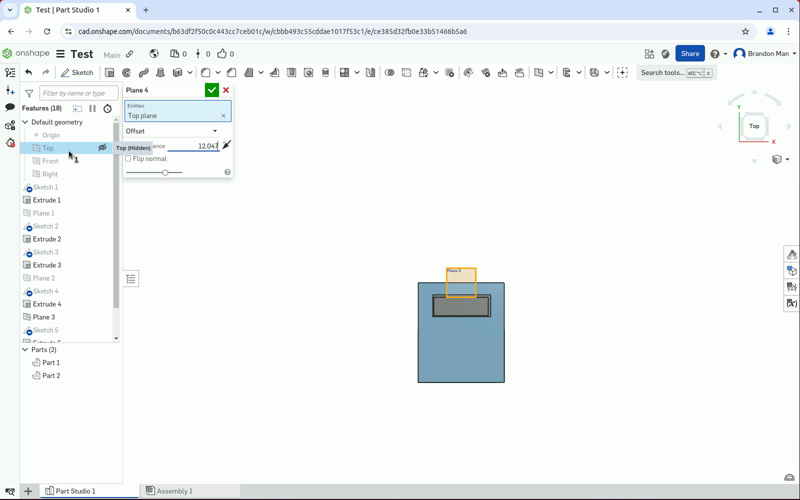
key(enter, 2)
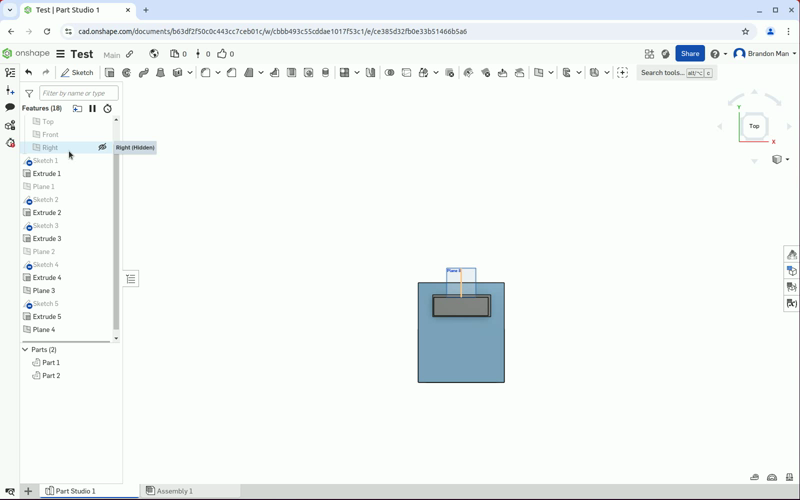
key(shift+s)
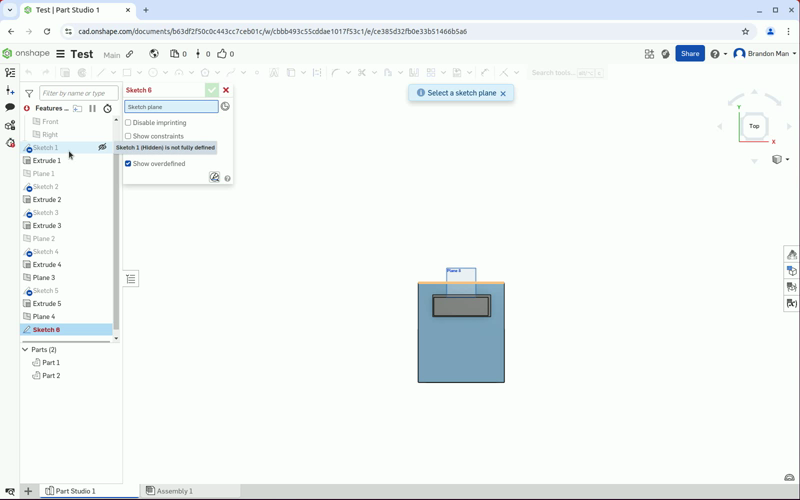
mouse_move(69, 319)
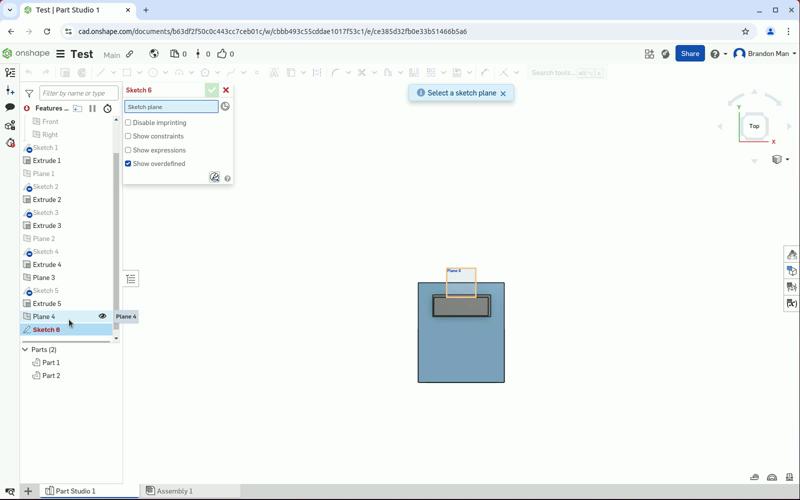
click(69, 319)
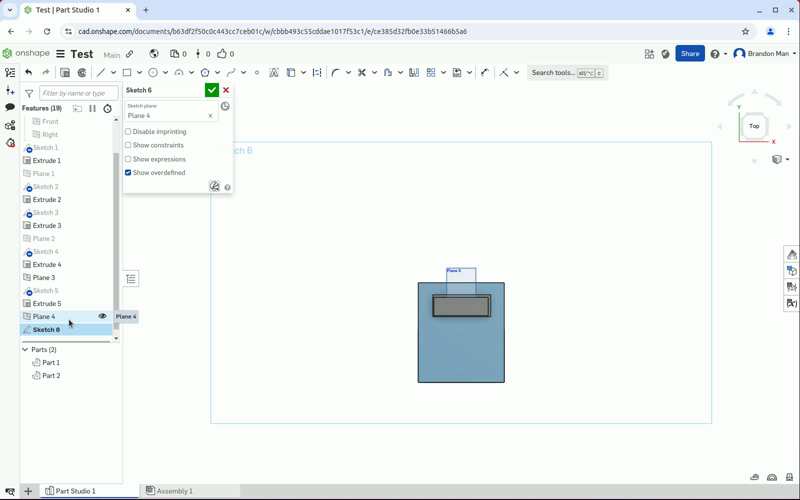
mouse_move(73, 352)
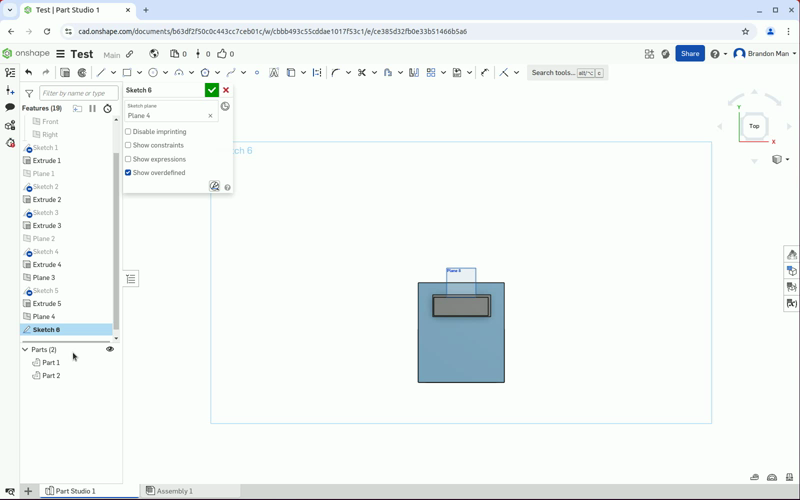
key(y)
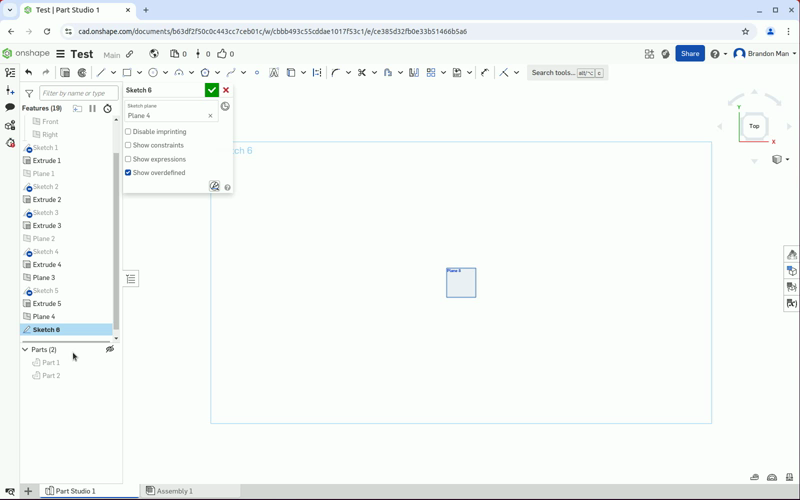
key(l)
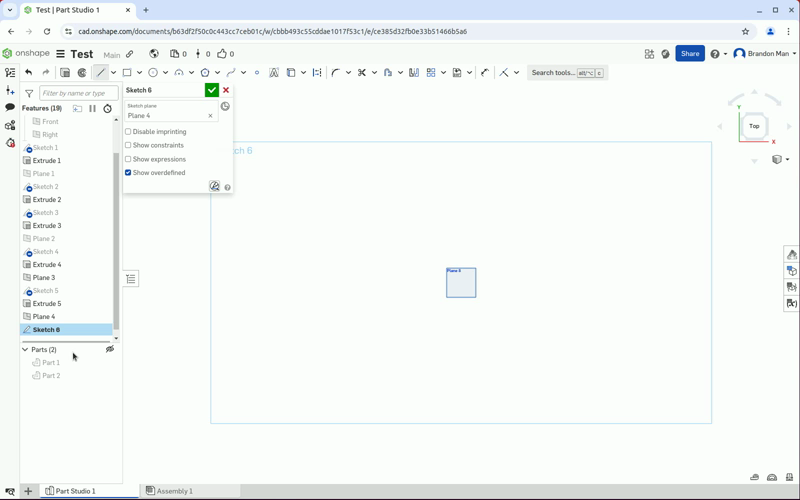
key_down(shift)
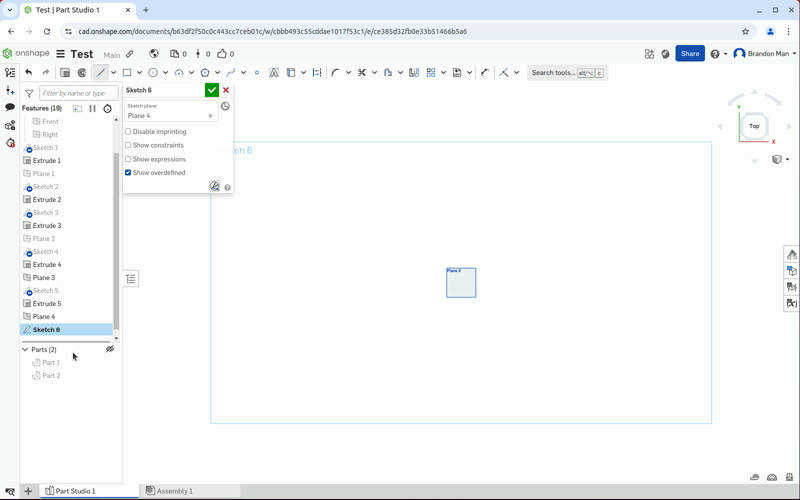
mouse_move(434, 308)
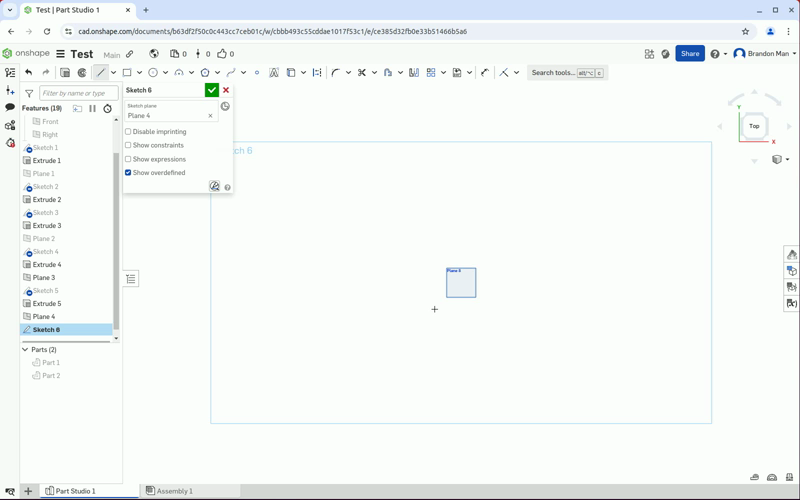
click(434, 308)
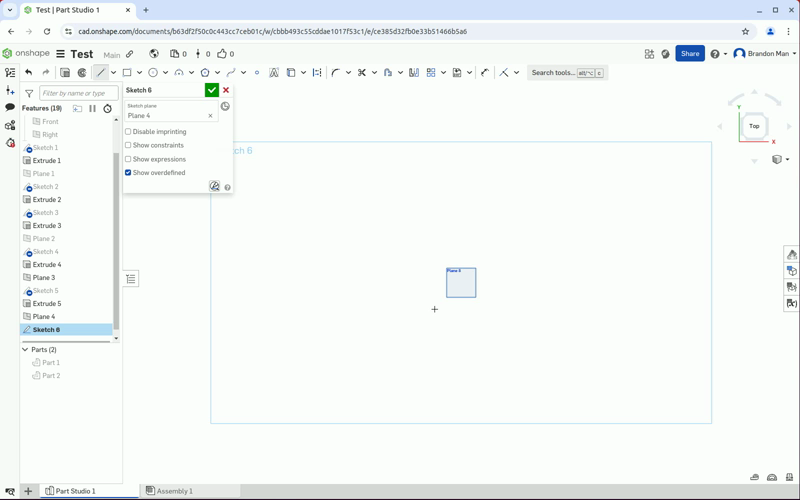
key_up(shift)
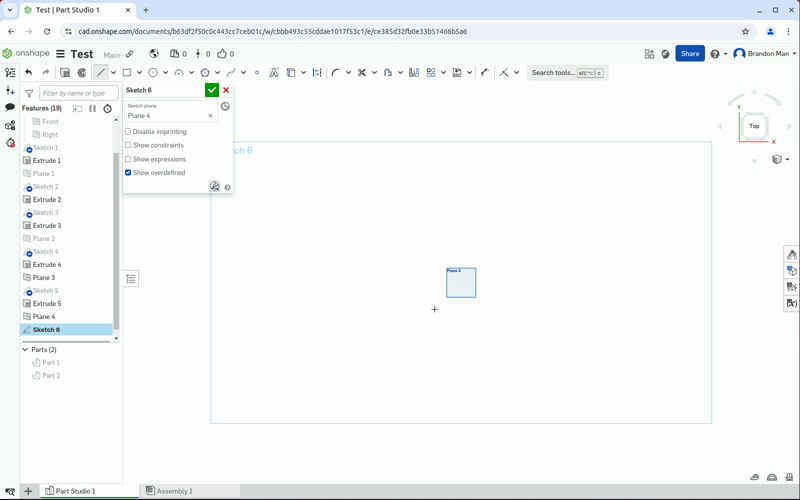
key_down(shift)
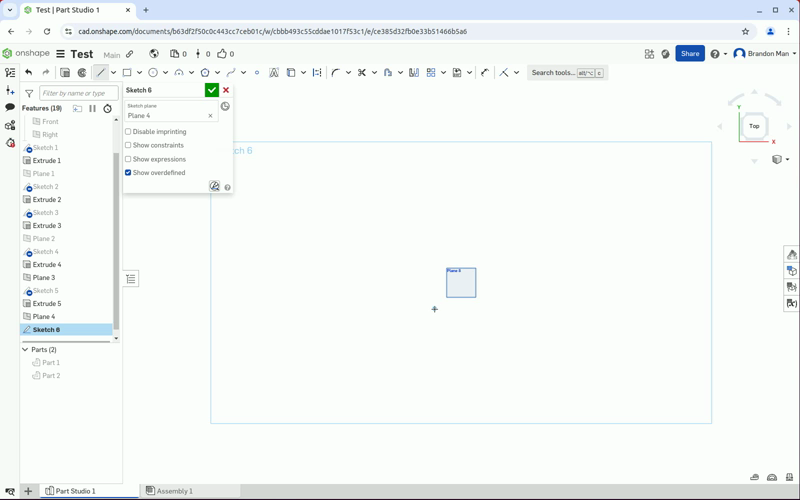
mouse_move(464, 308)
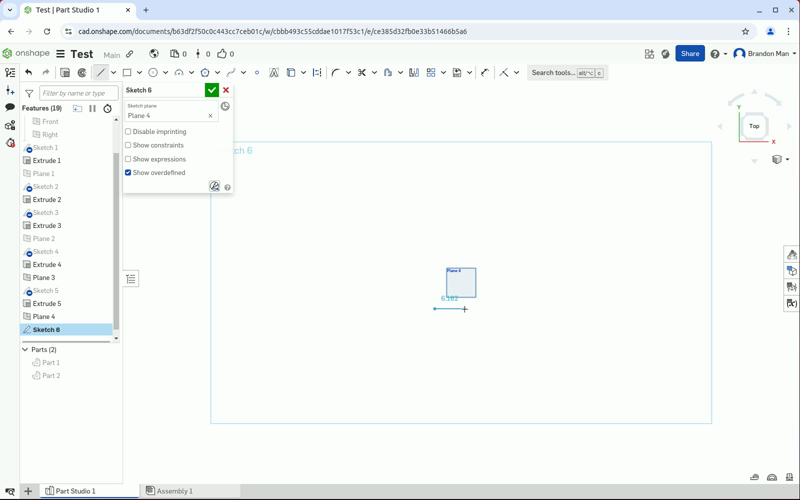
mouse_move(486, 308)
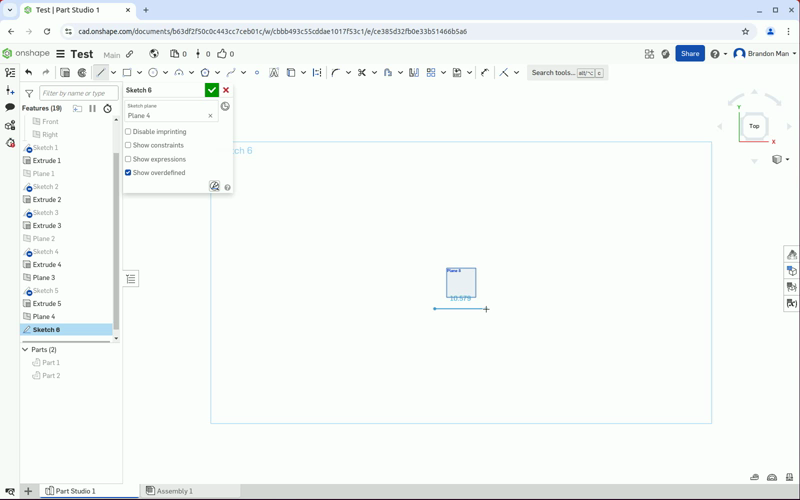
click(486, 308)
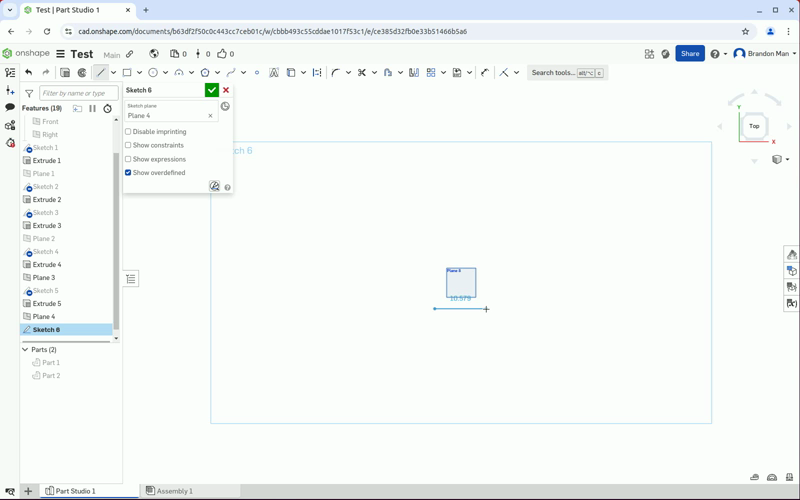
key_up(shift)
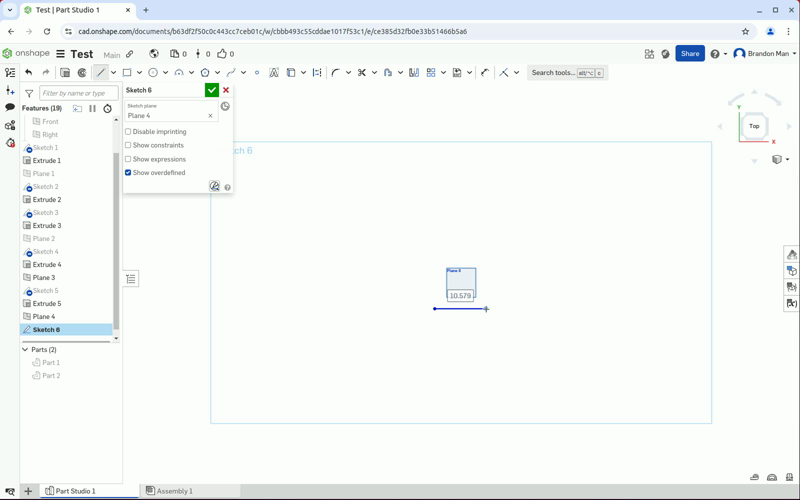
key_down(shift)
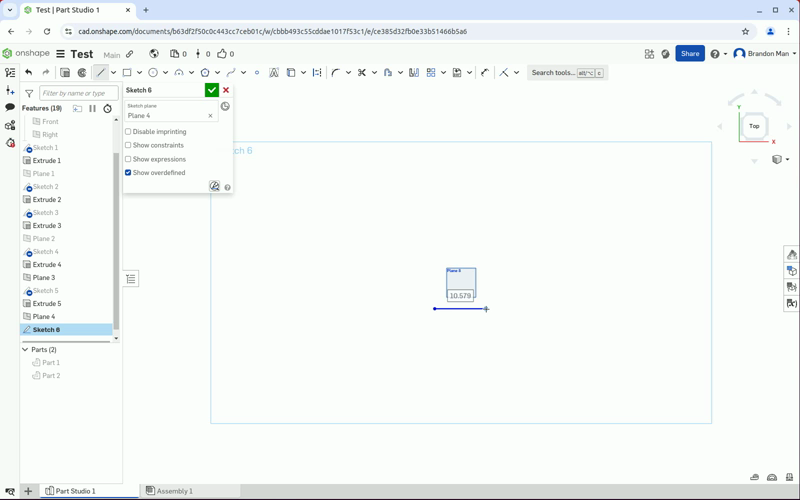
mouse_move(516, 308)
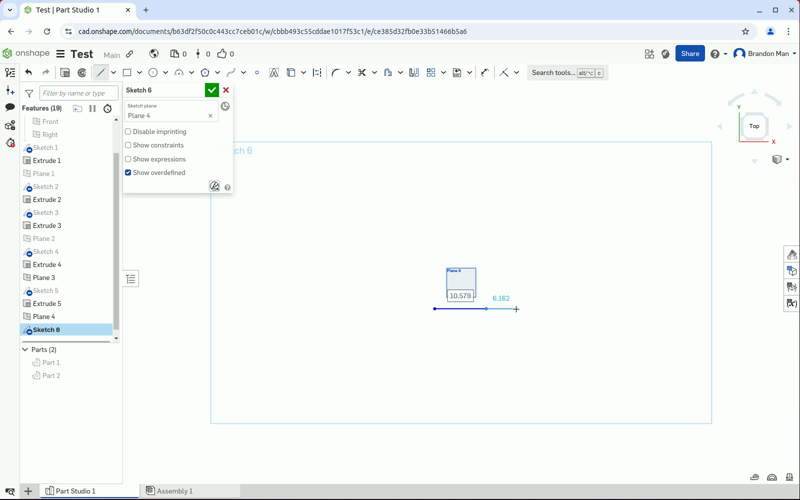
mouse_move(486, 297)
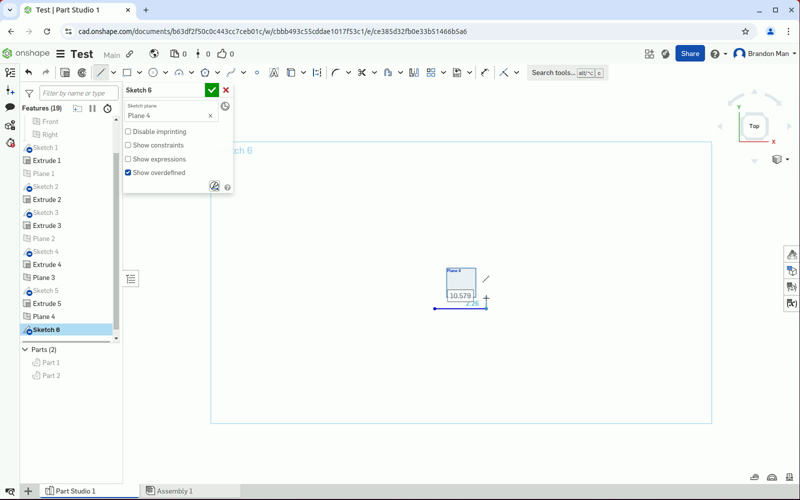
click(486, 297)
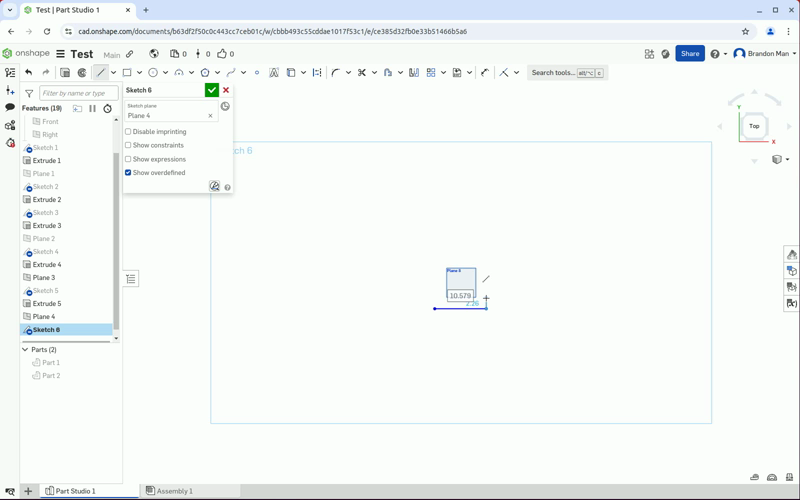
key_up(shift)
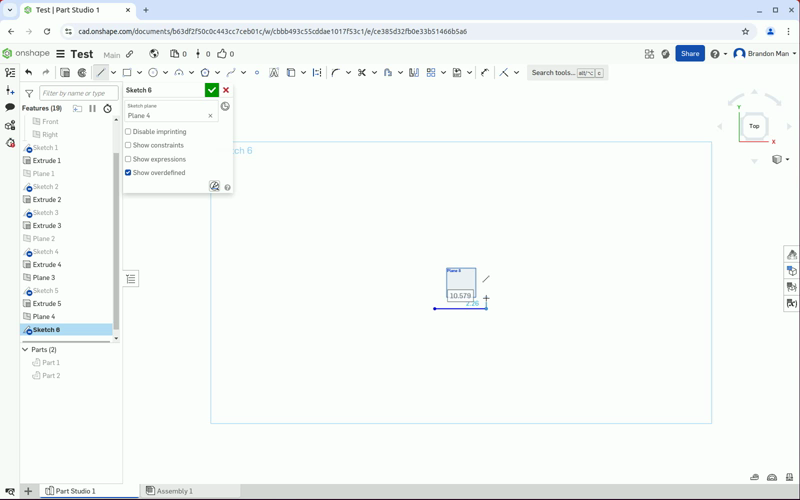
key_down(shift)
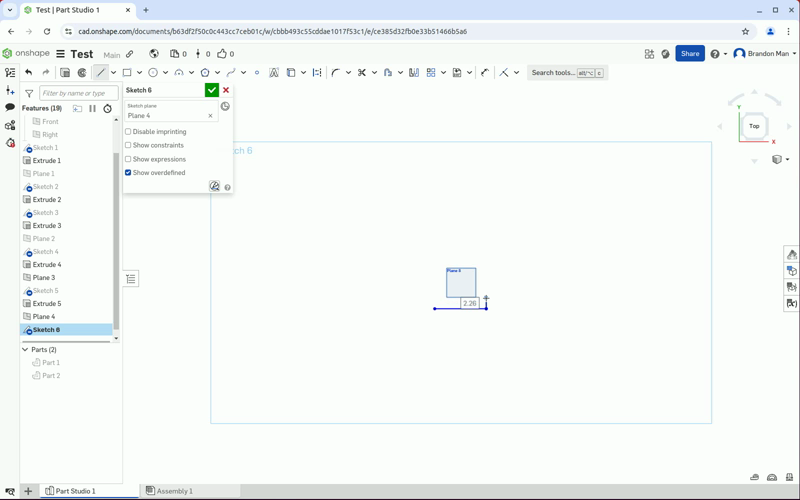
mouse_move(516, 297)
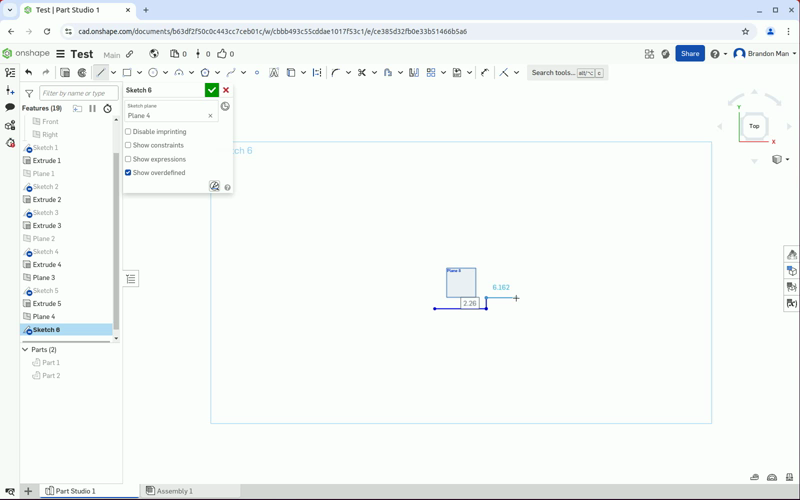
mouse_move(434, 297)
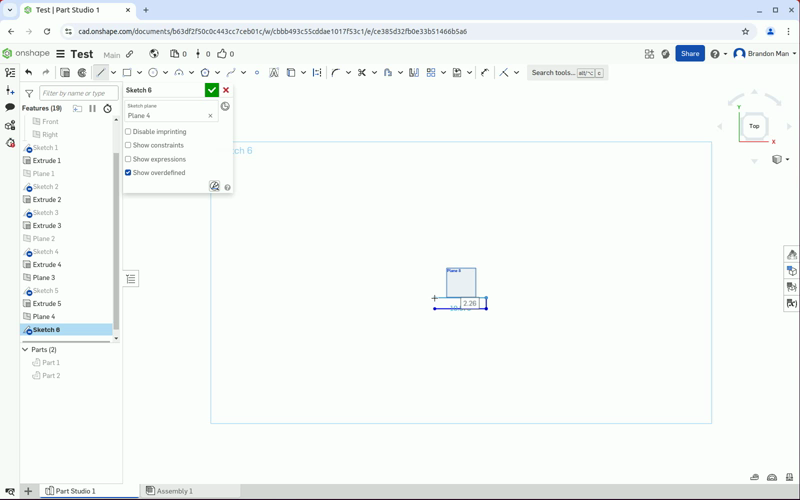
click(434, 297)
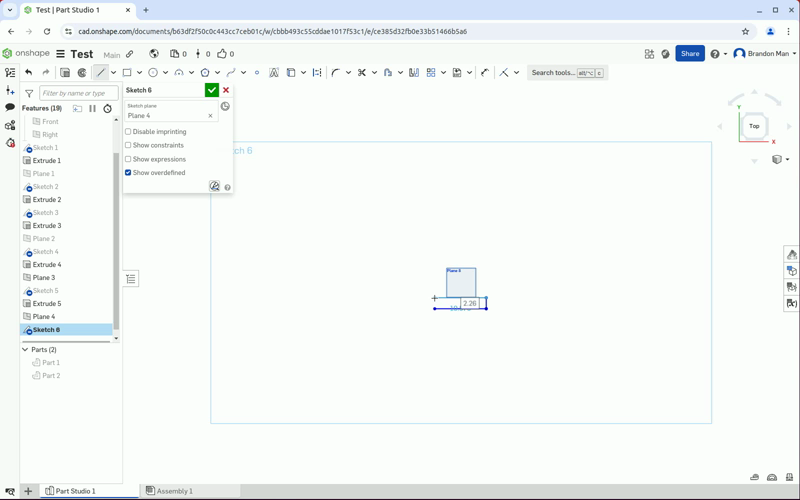
key_up(shift)
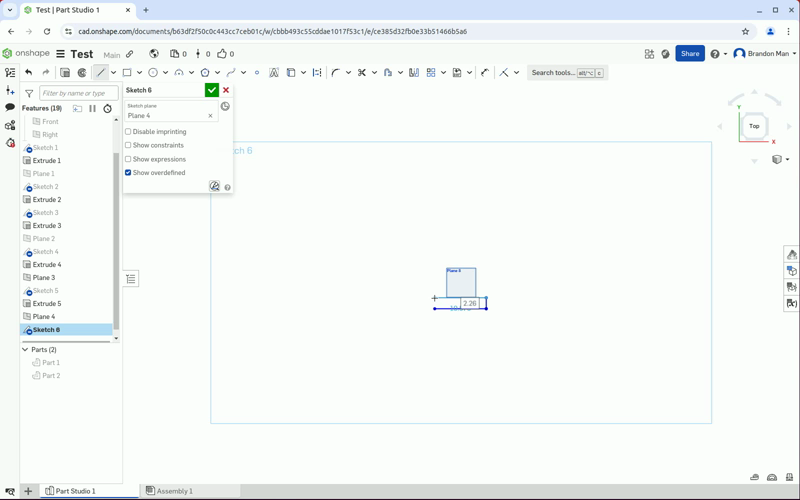
mouse_move(464, 297)
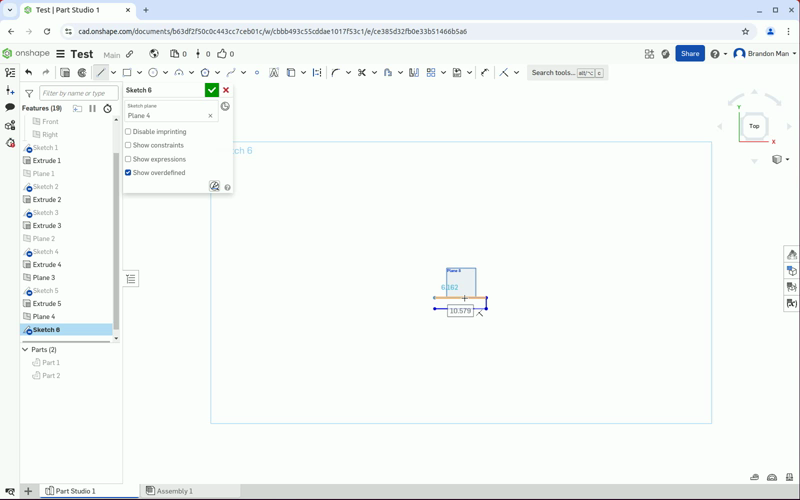
key_down(shift)
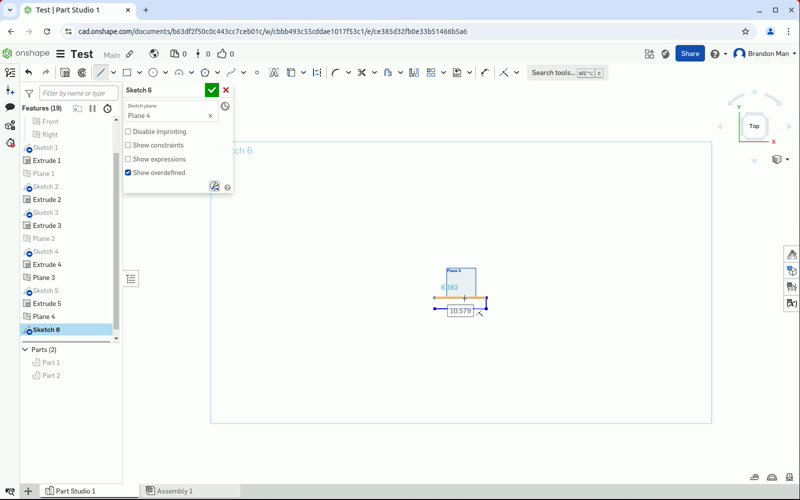
mouse_move(434, 308)
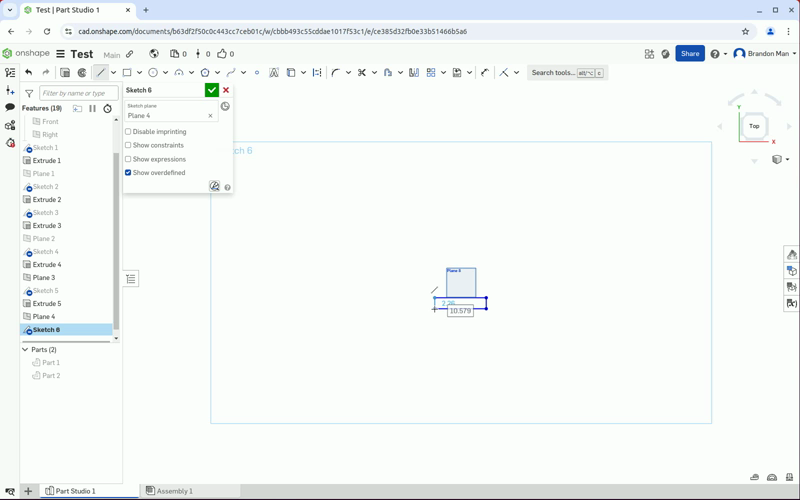
key_up(shift)
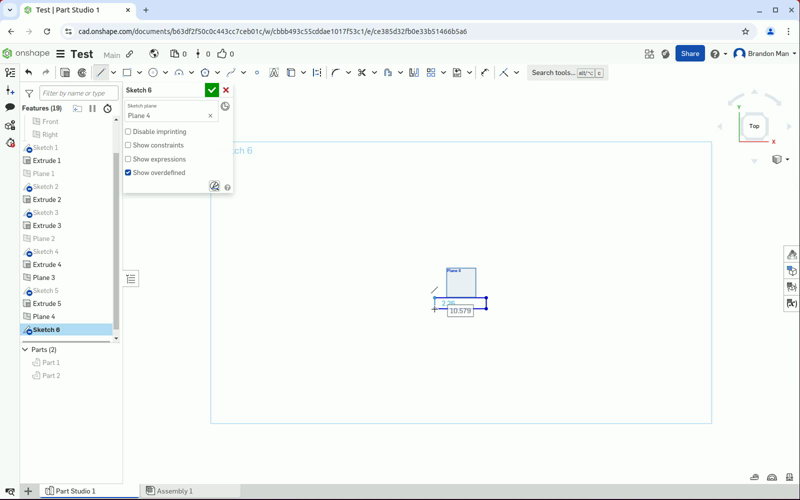
click(434, 308)
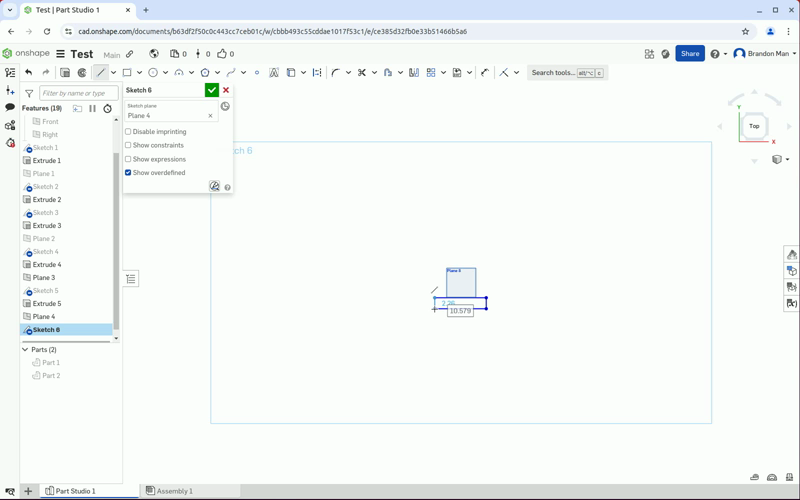
key(esc)
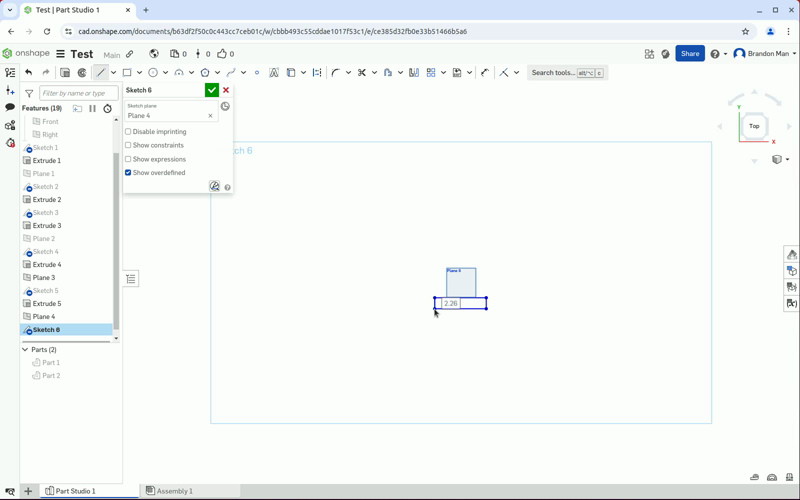
mouse_move(435, 304)
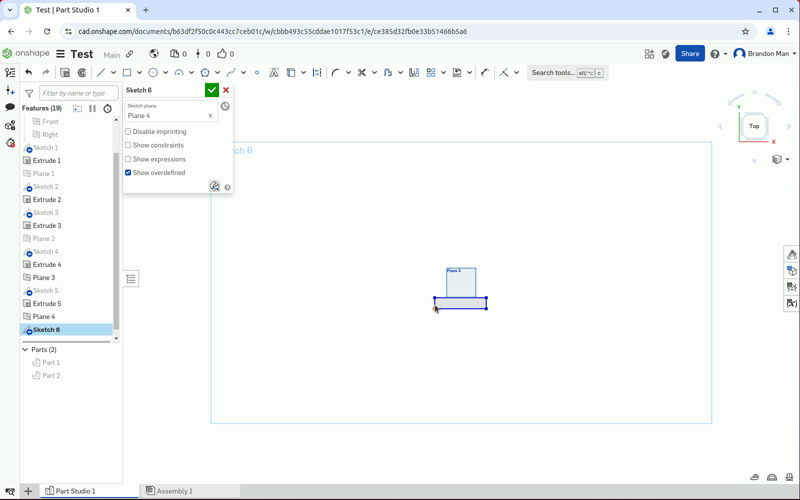
scroll(6)
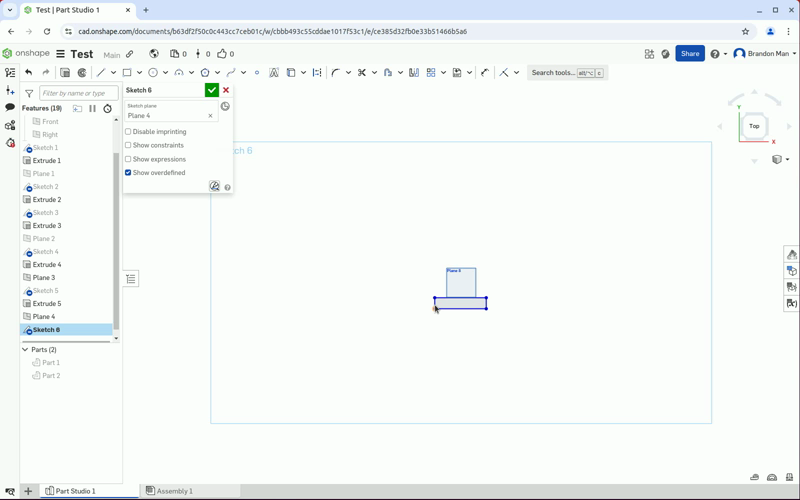
scroll(6)
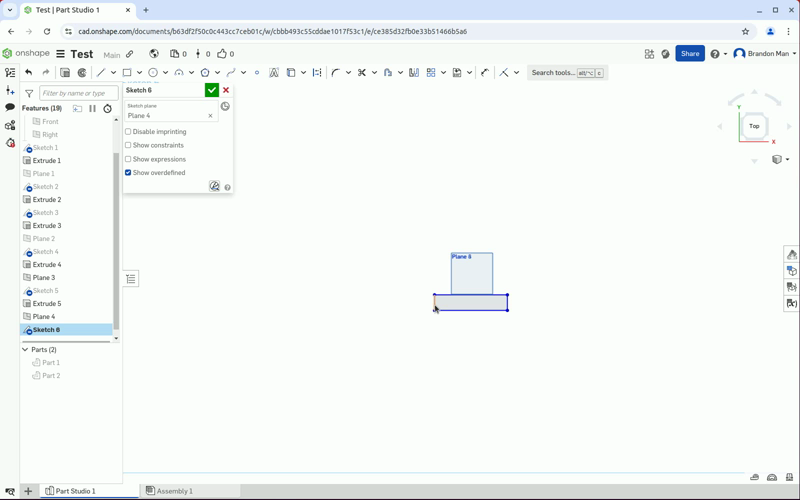
scroll(6)
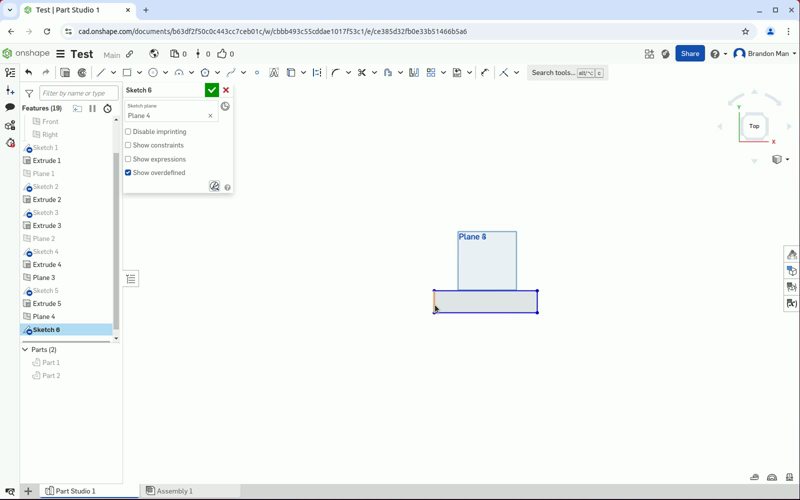
scroll(6)
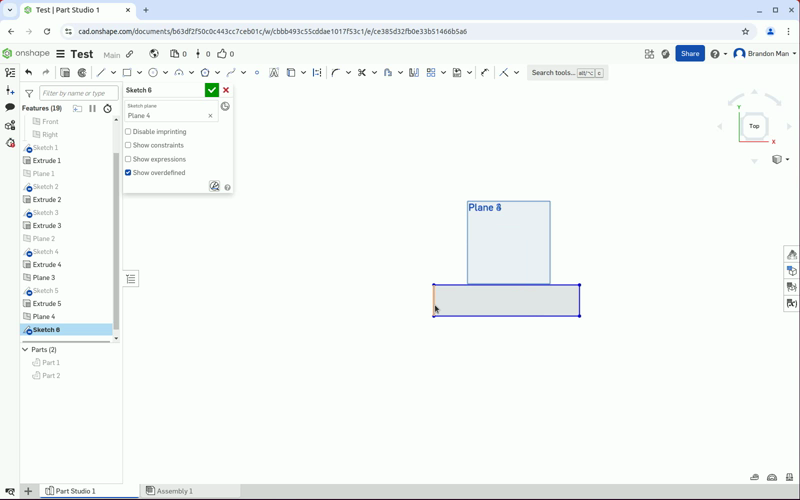
scroll(6)
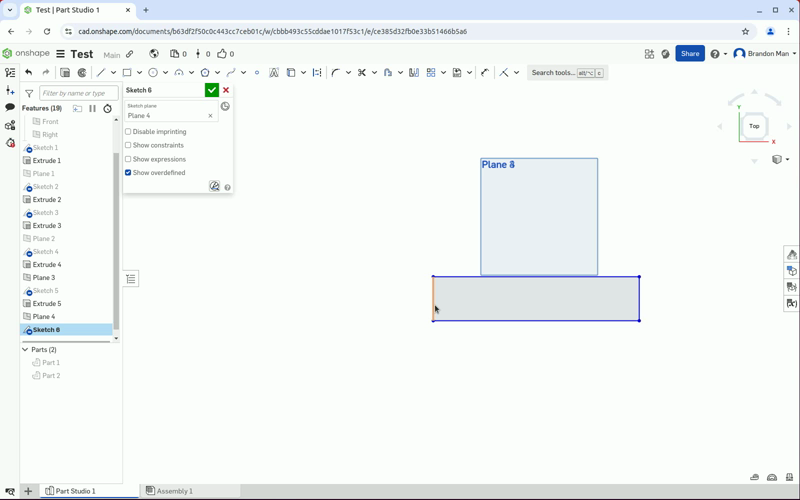
scroll(6)
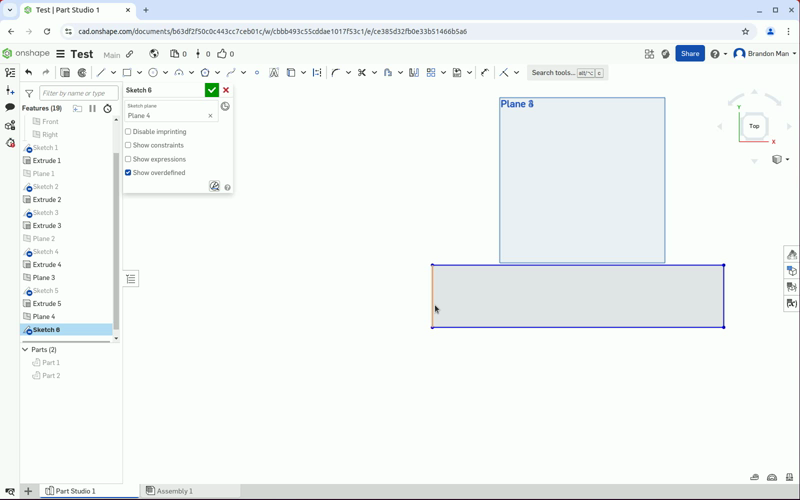
scroll(6)
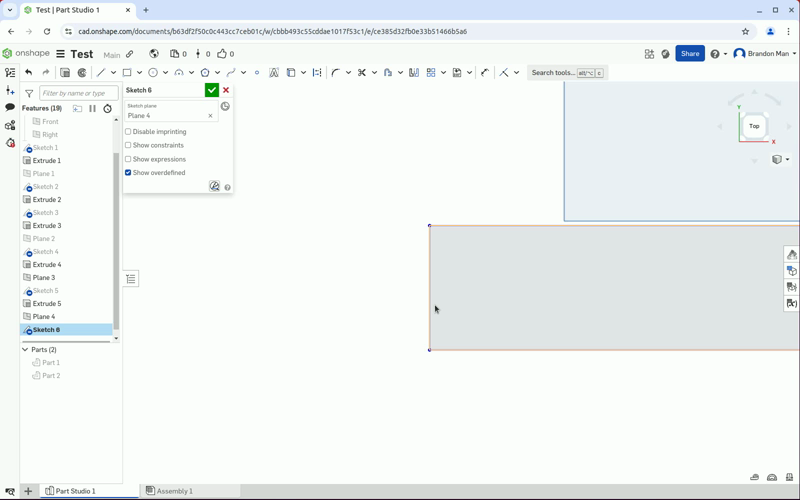
click(435, 304)
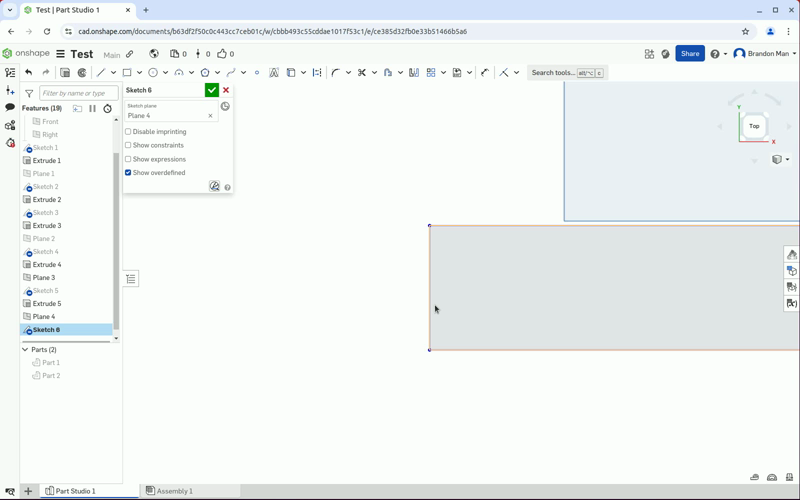
scroll(-6)
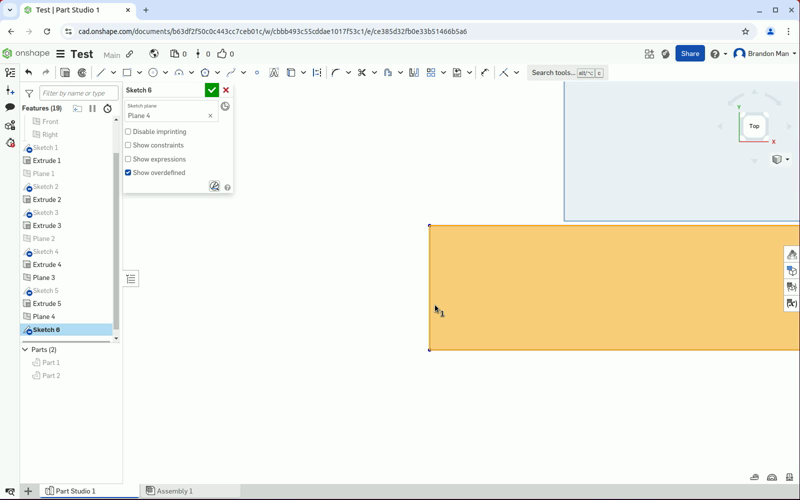
scroll(-6)
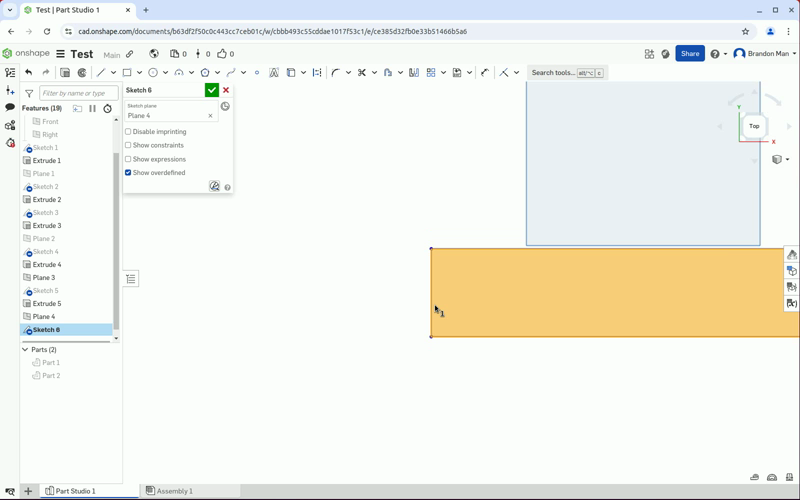
scroll(-6)
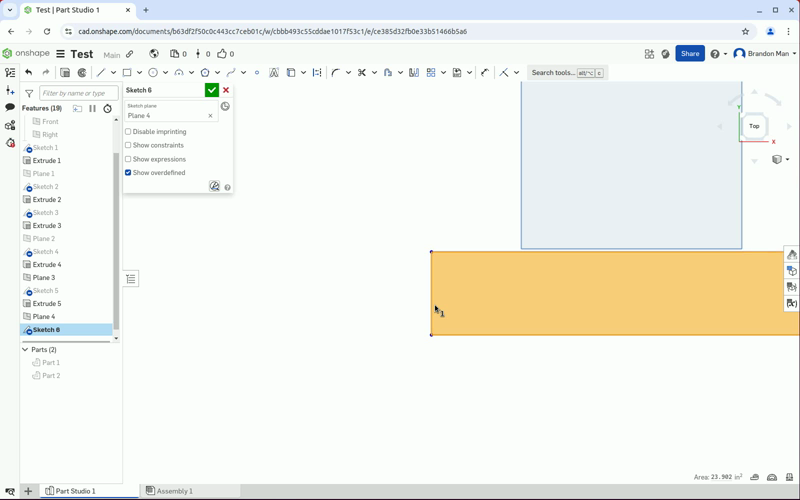
scroll(-6)
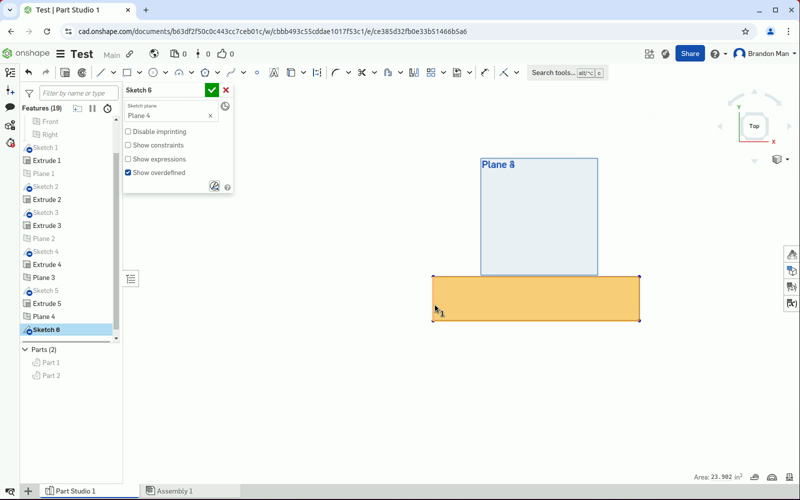
scroll(-6)
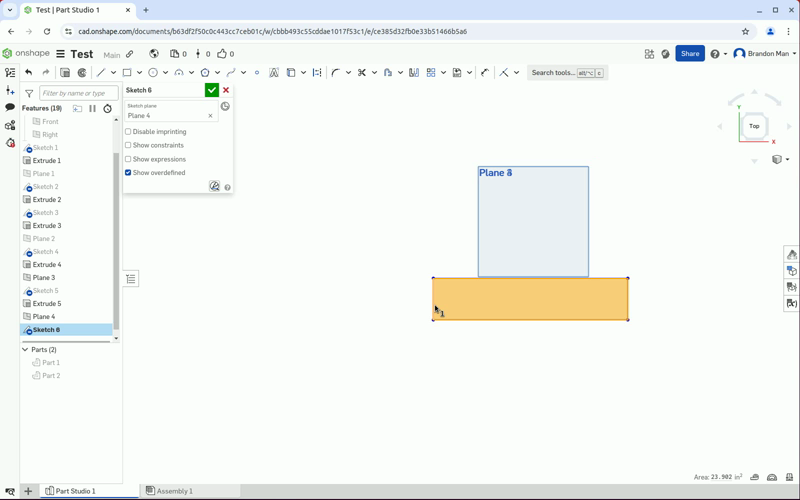
scroll(-6)
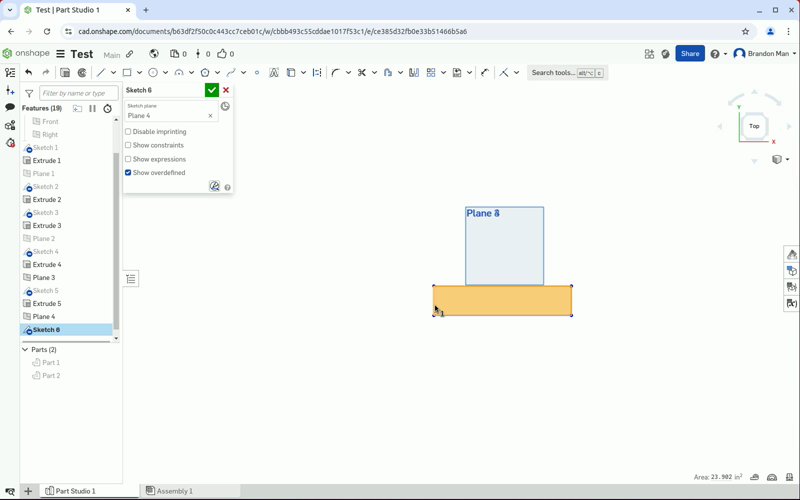
scroll(-6)
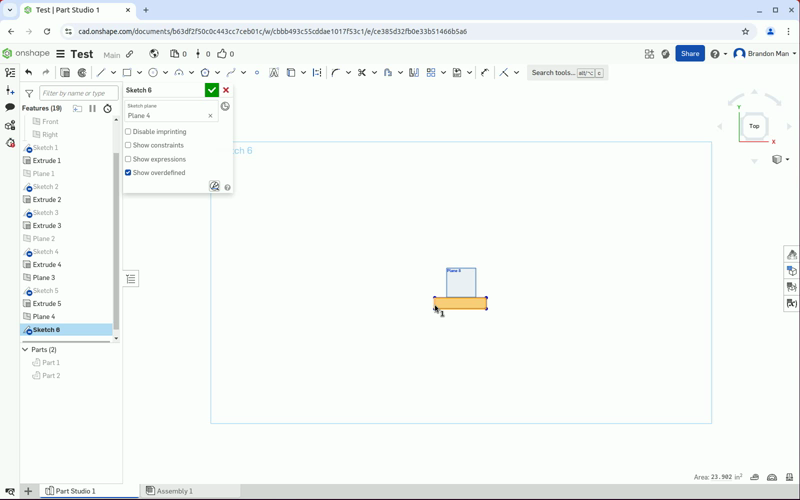
mouse_move(73, 352)
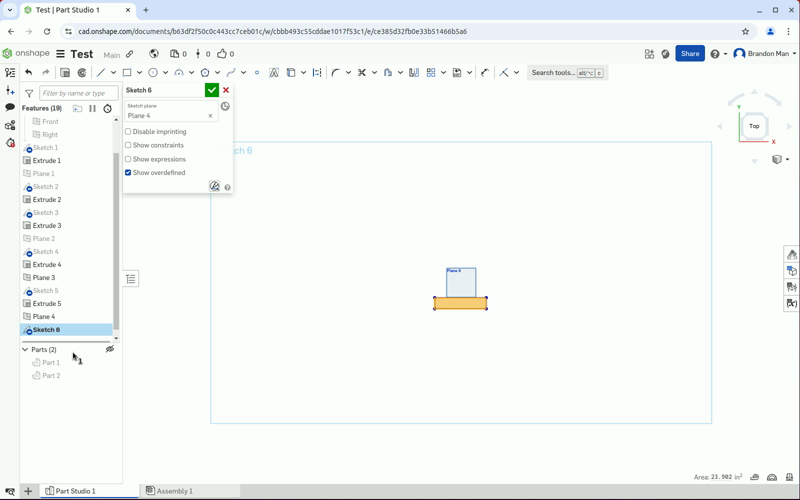
key(shift+y)
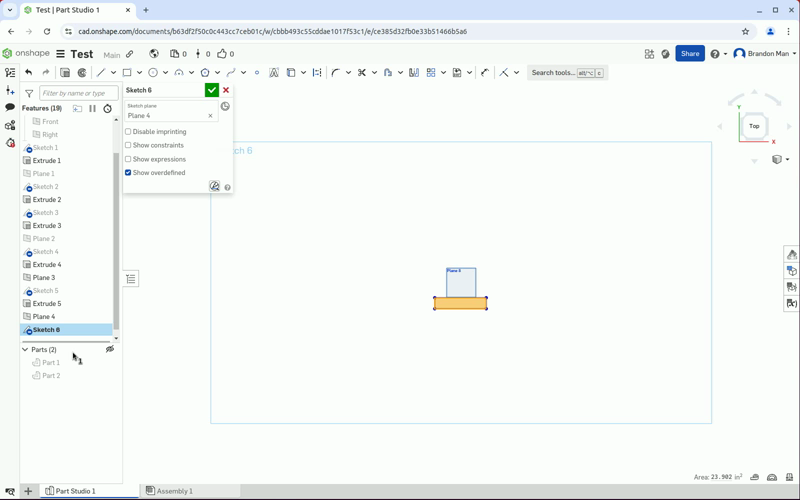
key(shift+e)
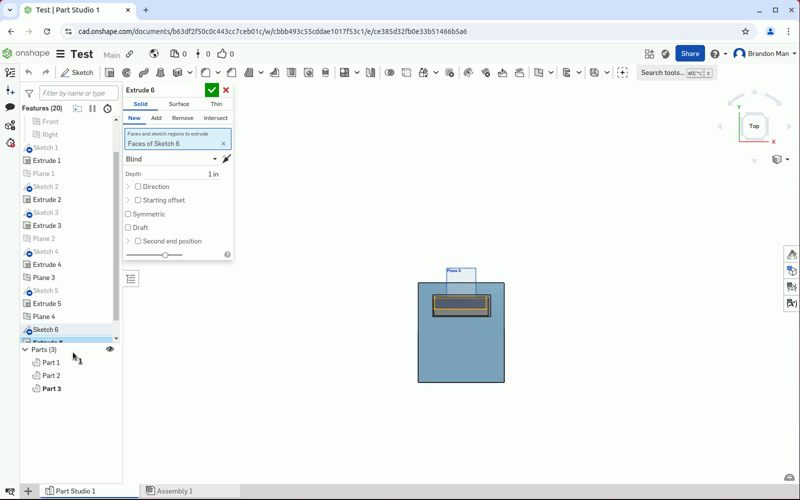
mouse_move(143, 106)
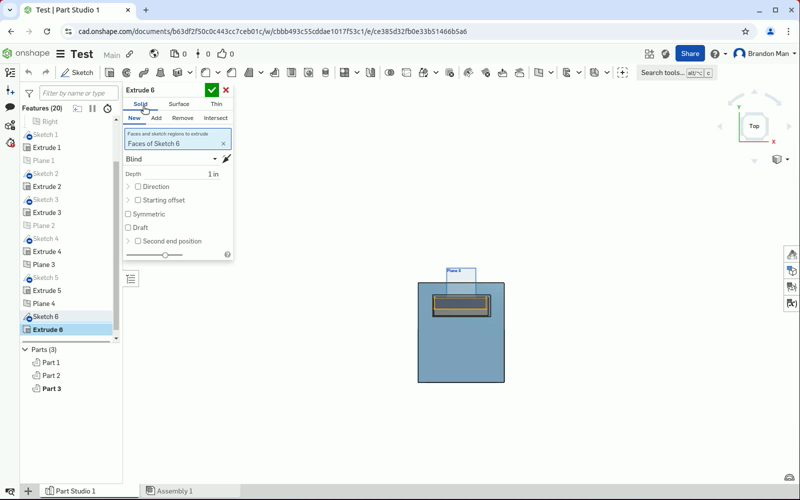
click(143, 106)
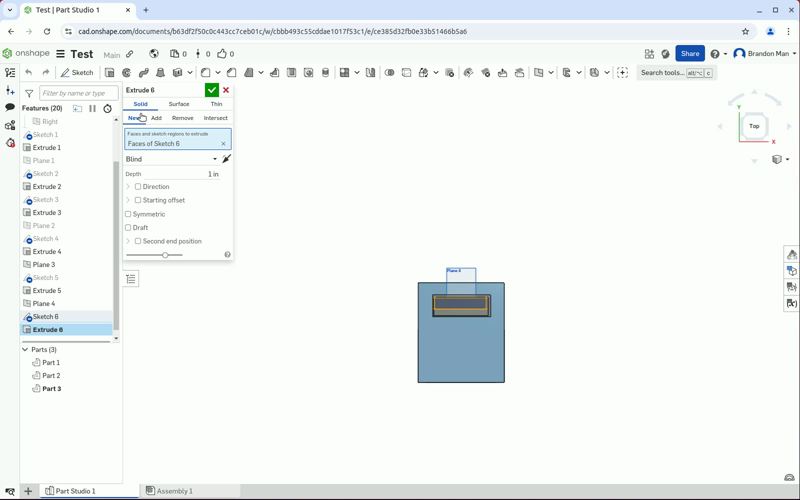
mouse_move(137, 120)
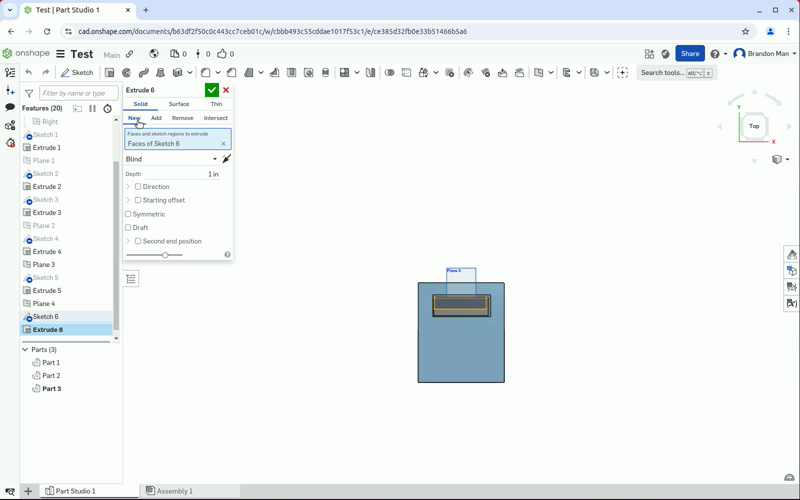
click(137, 120)
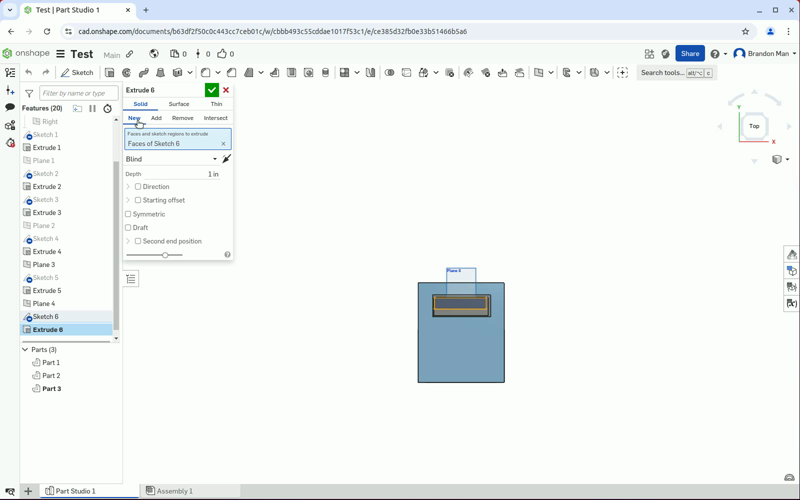
key(tab, 4)
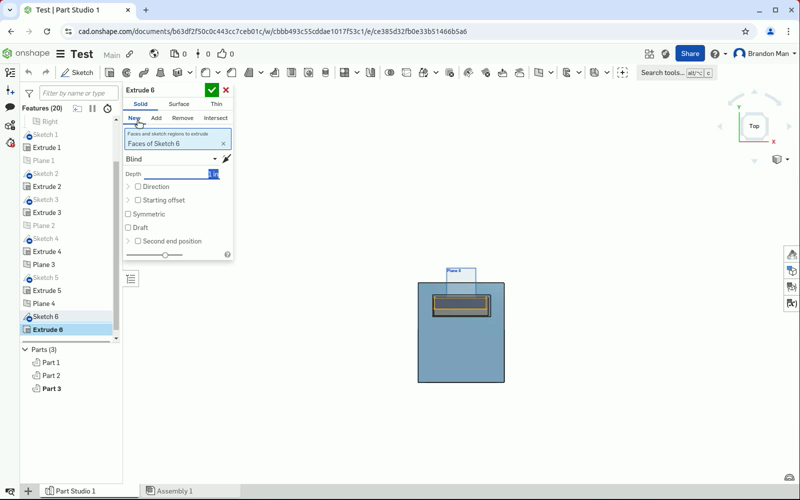
text(10.832)
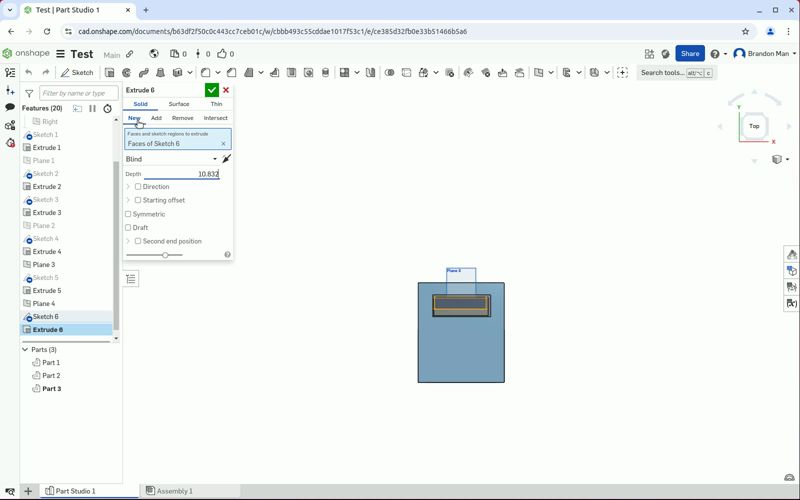
key(enter)
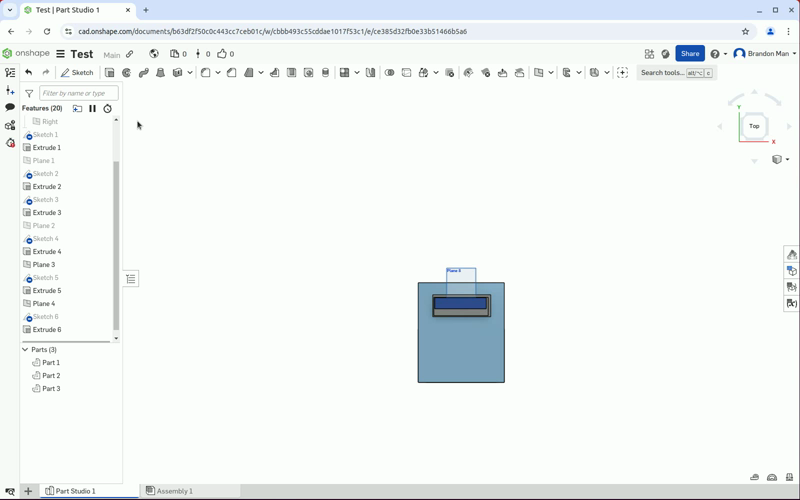
key(shift+h)
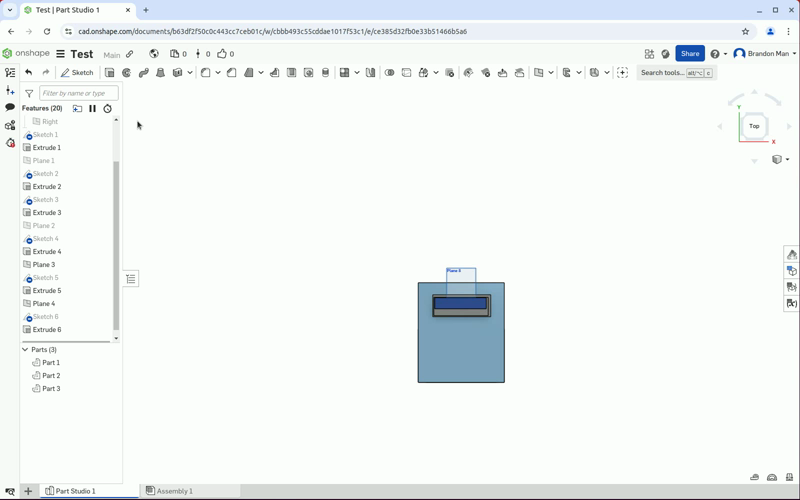
key(shift+h)
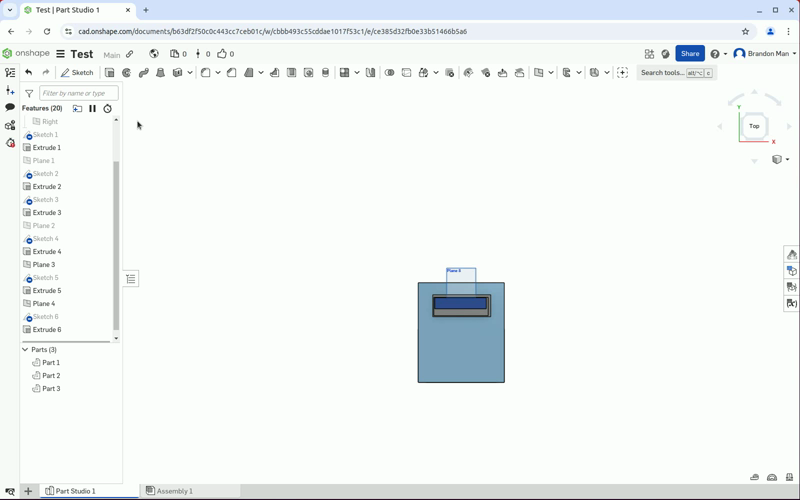
mouse_move(69, 137)
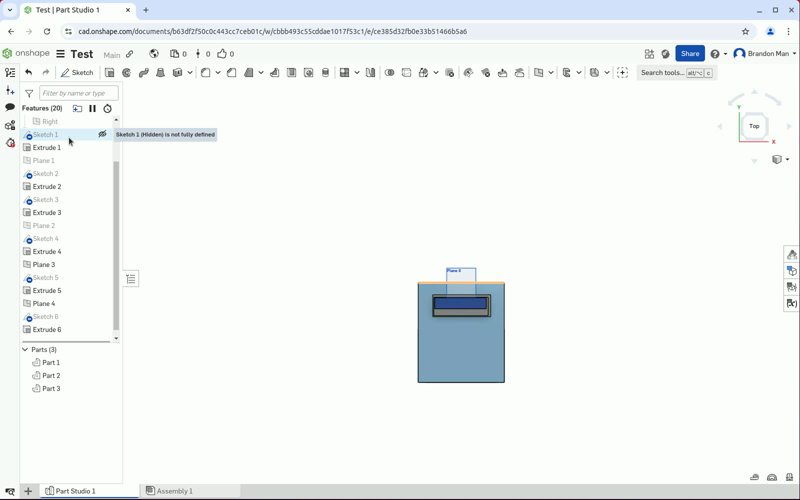
click(69, 137)
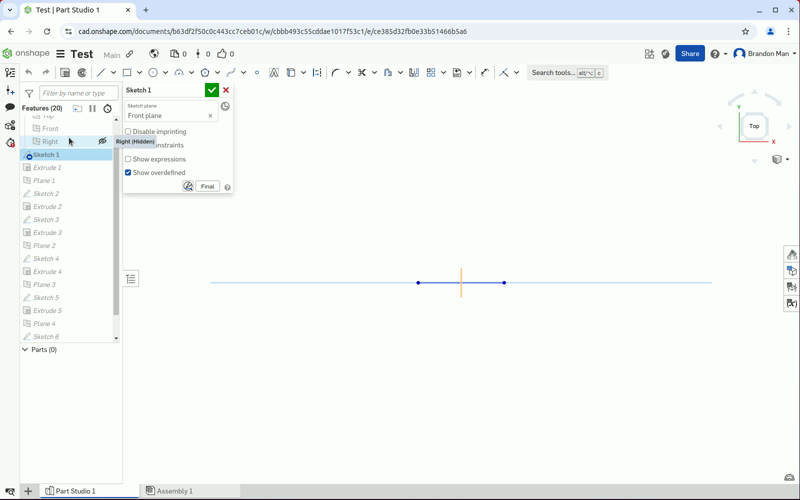
mouse_move(229, 92)
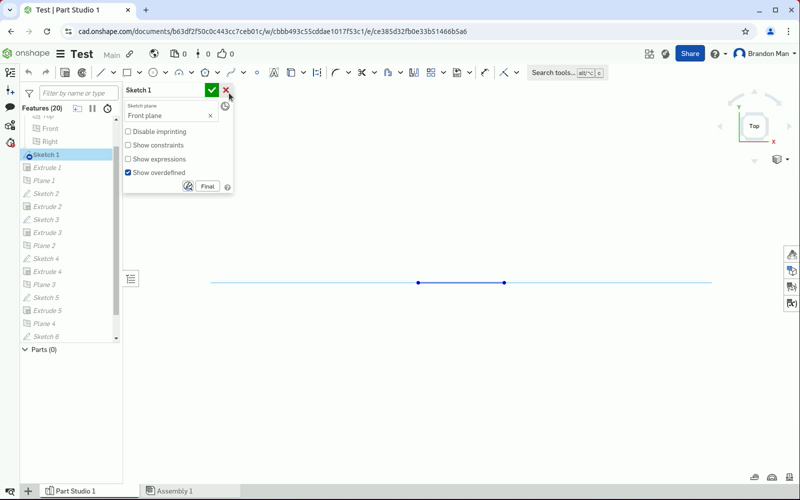
click(229, 92)
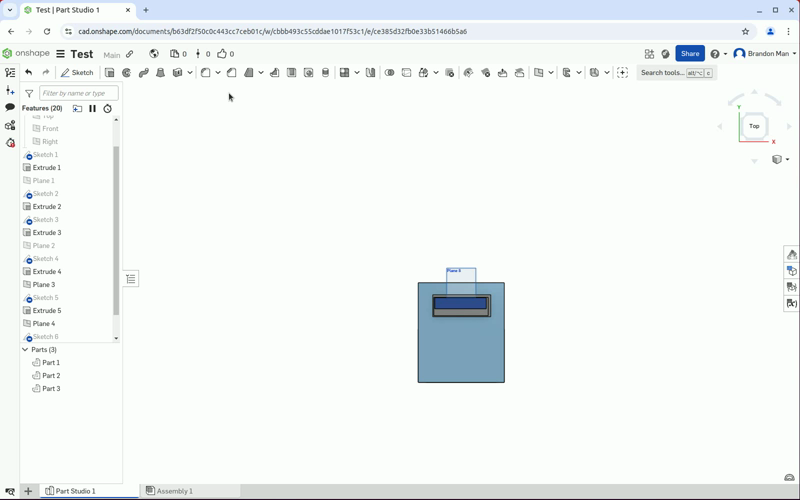
mouse_move(73, 352)
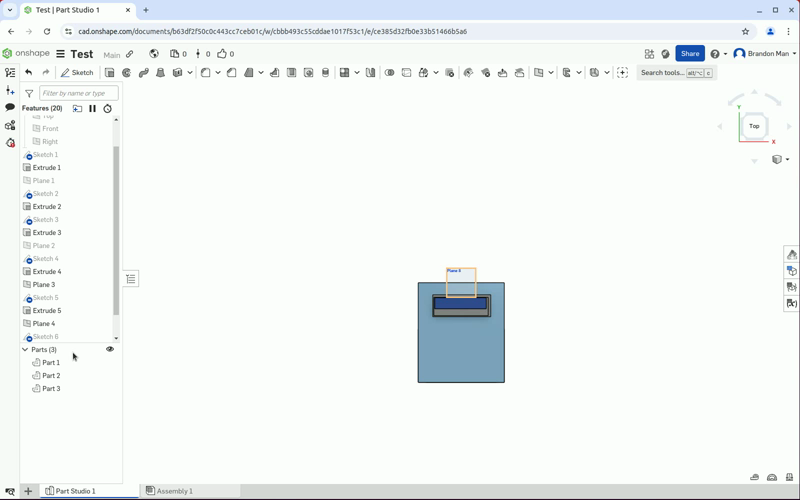
key(y)
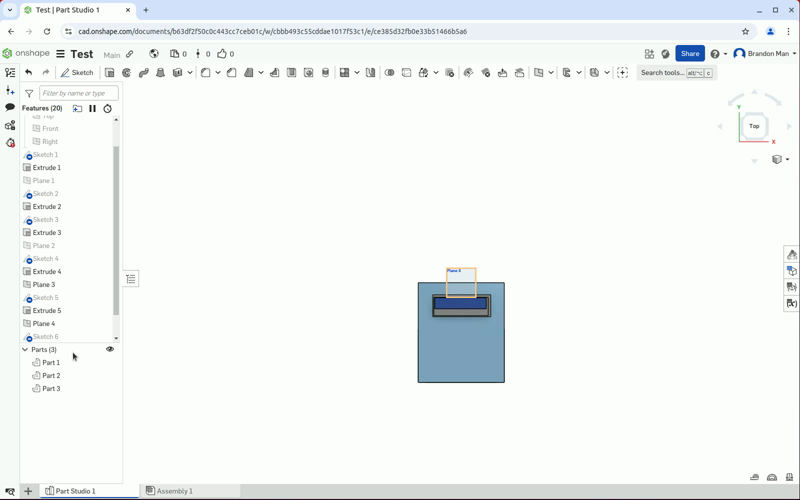
key(shift+p)
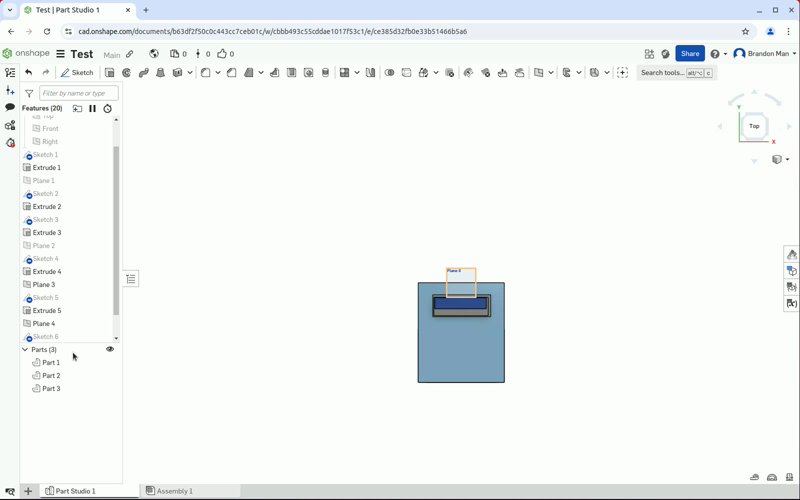
key(space)
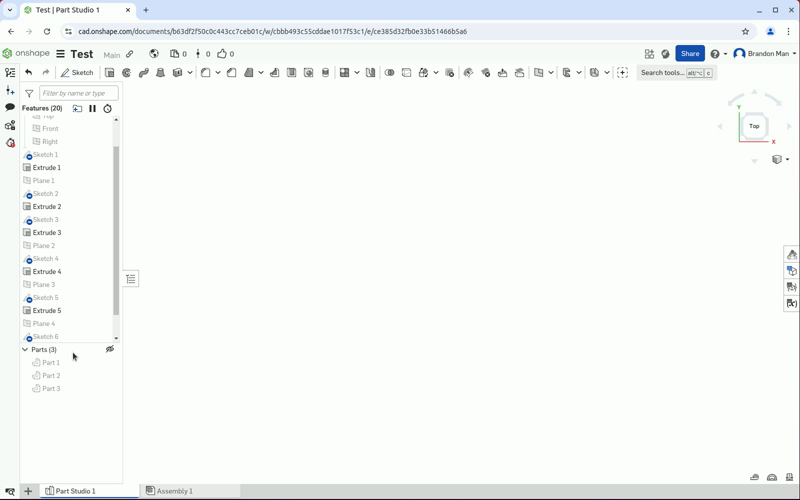
key_down(shift)
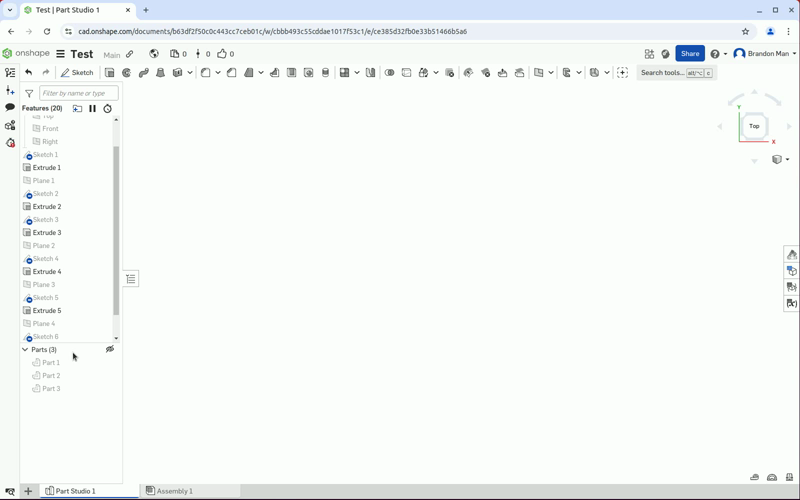
key(up)
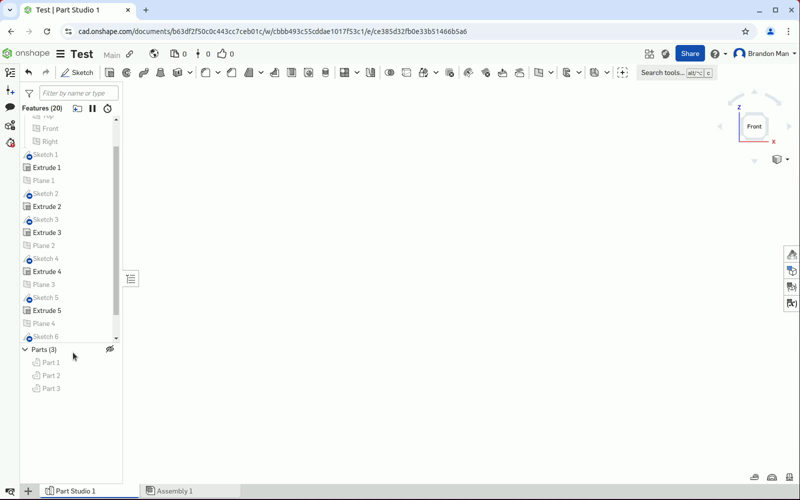
key_up(shift)
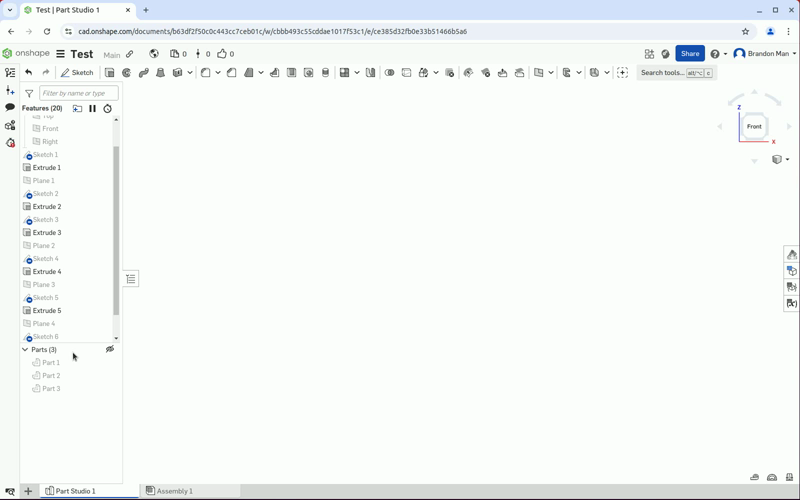
mouse_move(73, 352)
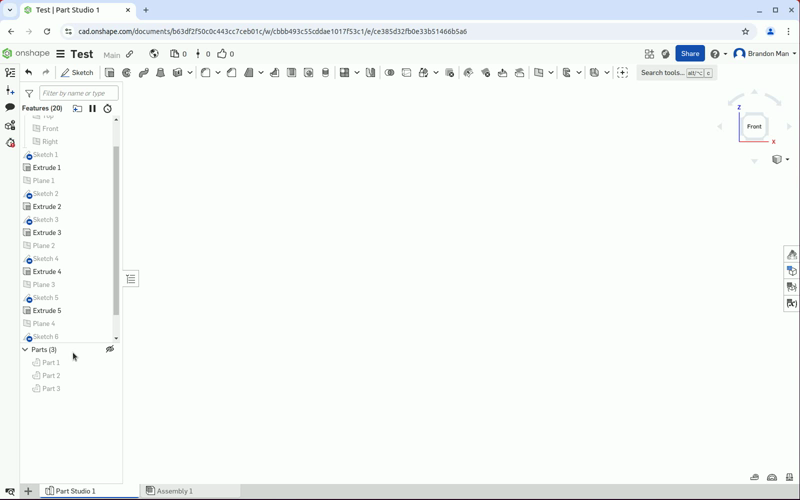
key(shift+y)
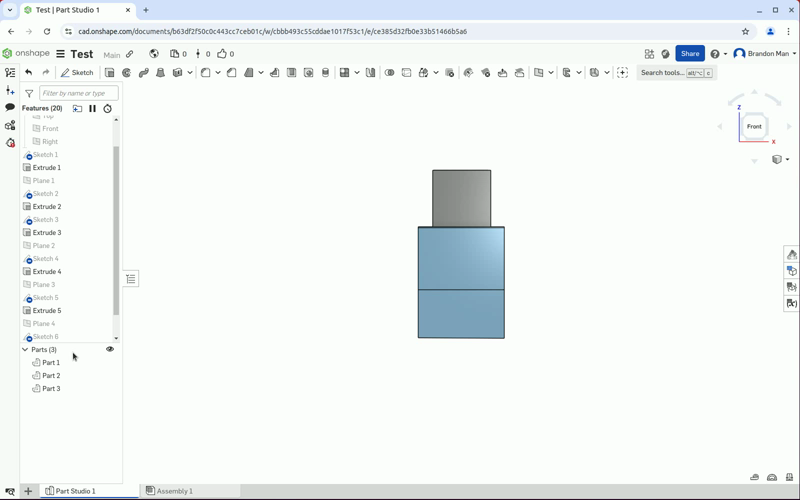
mouse_move(541, 75)
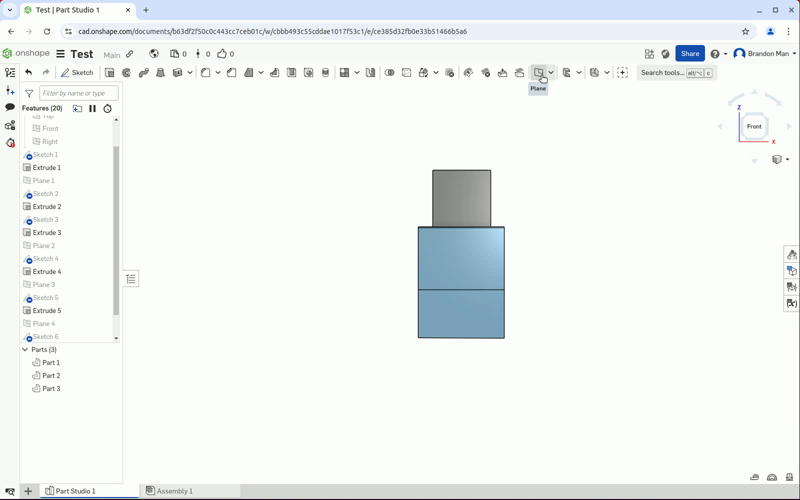
click(541, 75)
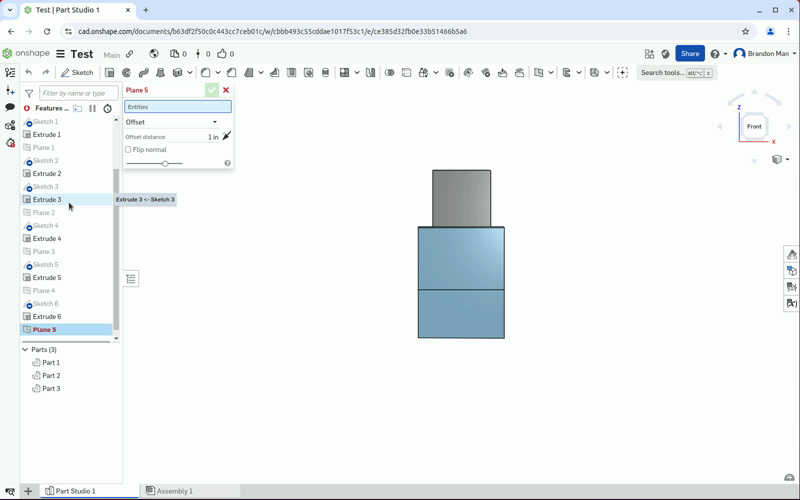
scroll(3)
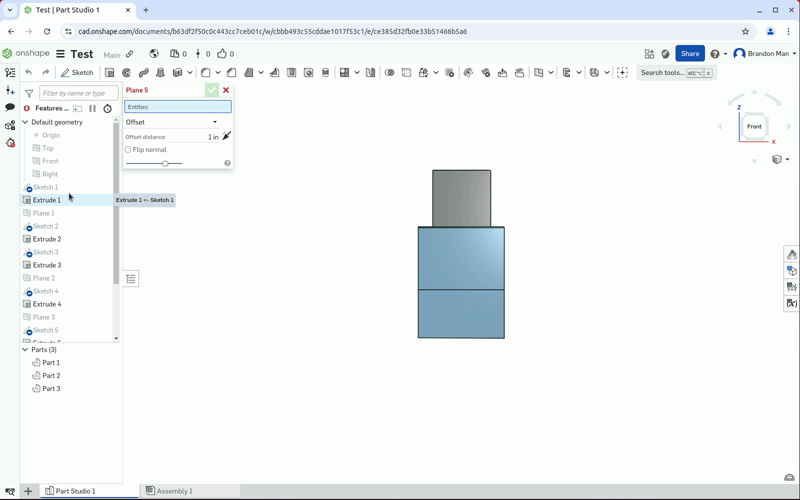
mouse_move(69, 163)
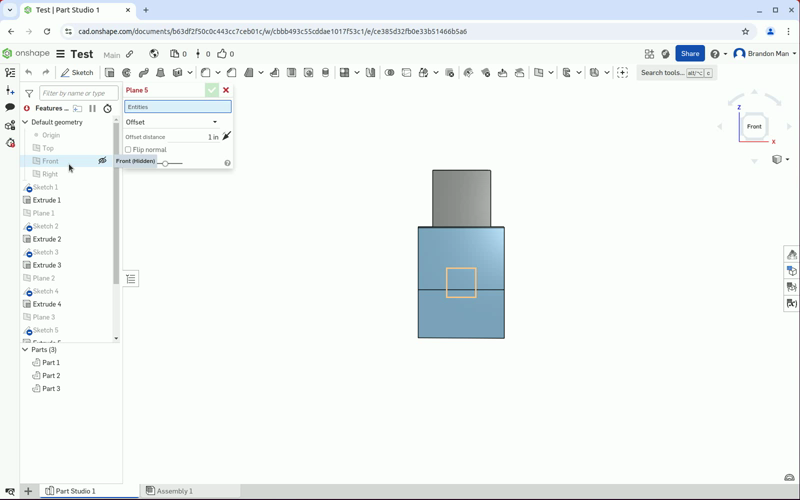
click(69, 163)
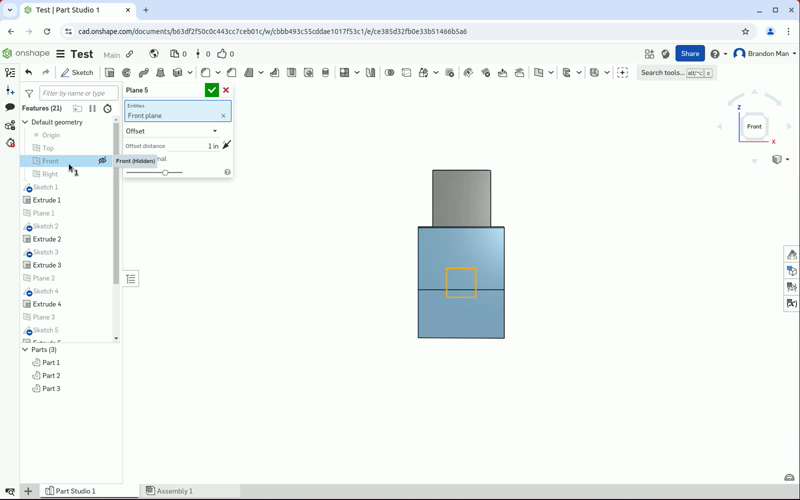
key(tab, 2)
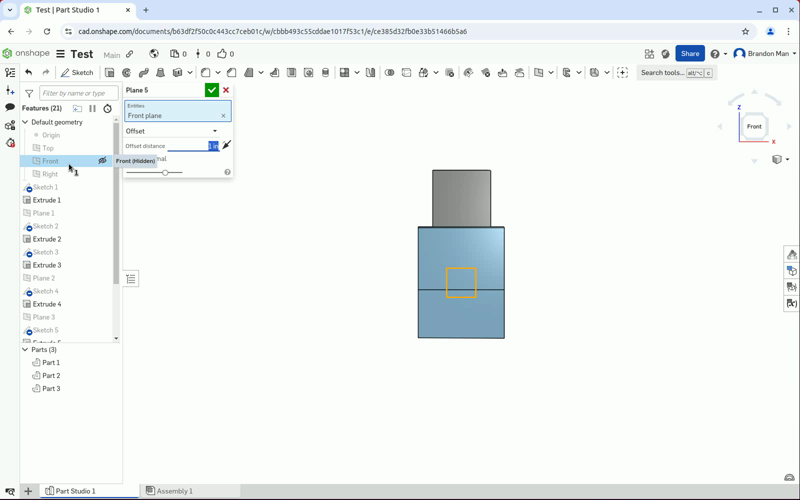
text(9.397)
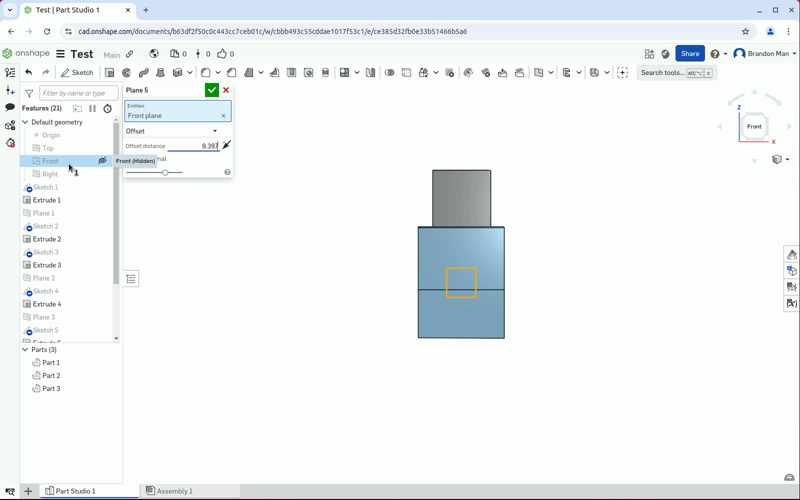
key(enter, 2)
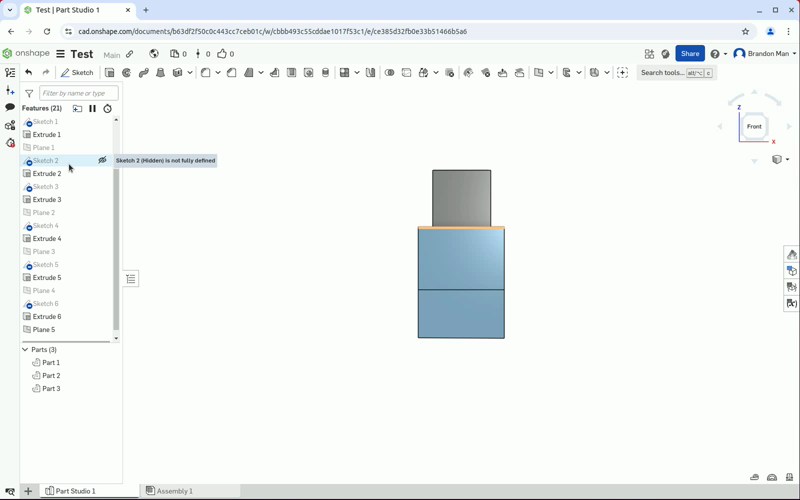
key(shift+s)
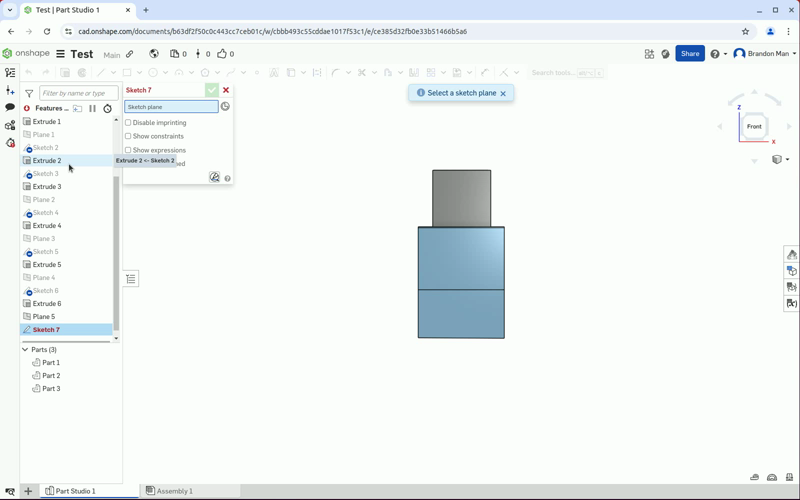
mouse_move(69, 319)
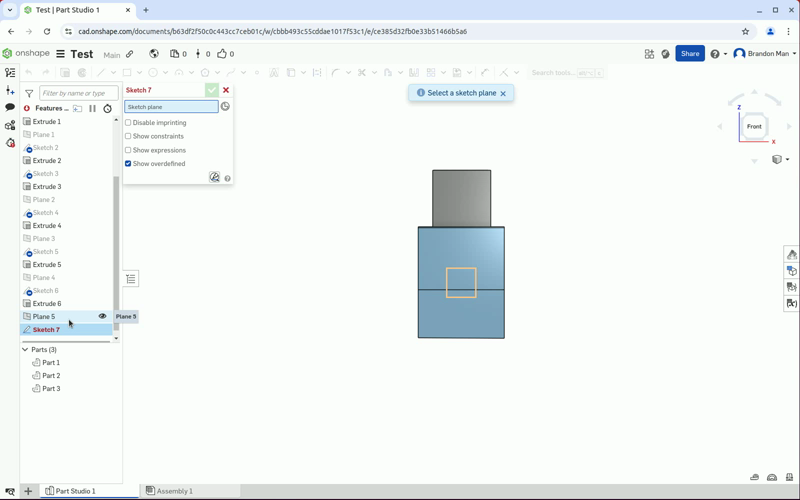
click(69, 319)
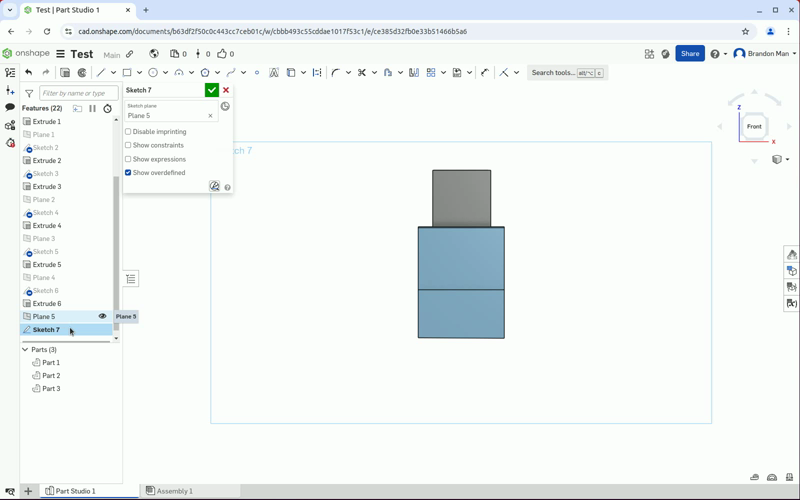
mouse_move(73, 352)
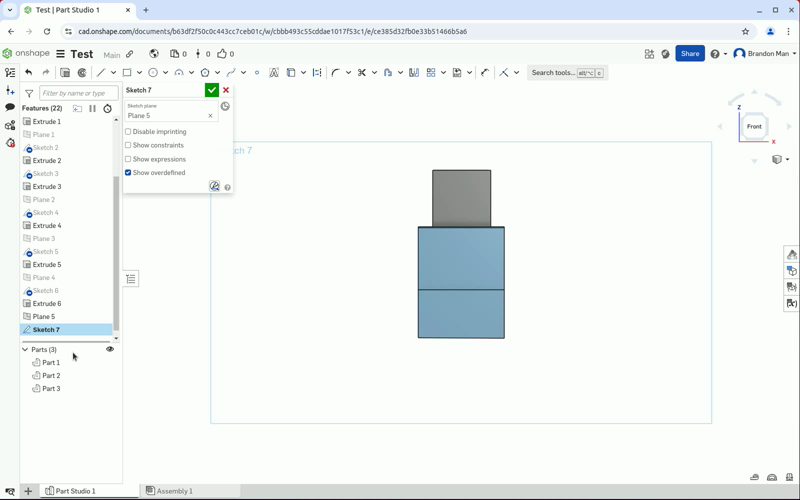
key(y)
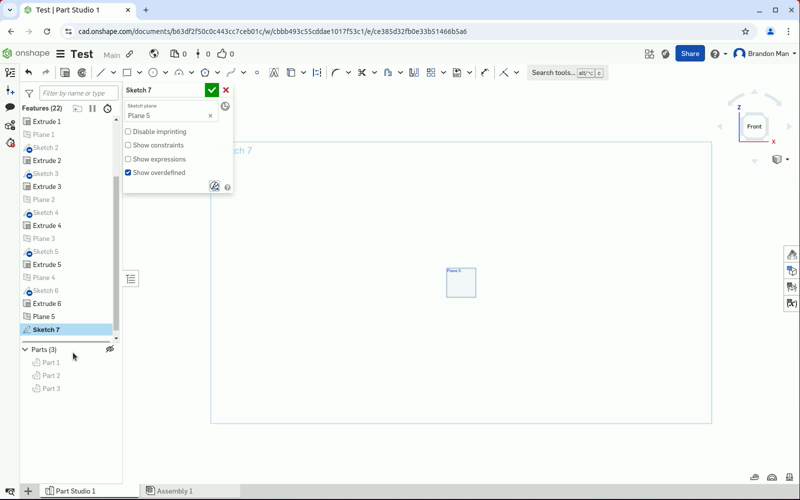
key(l)
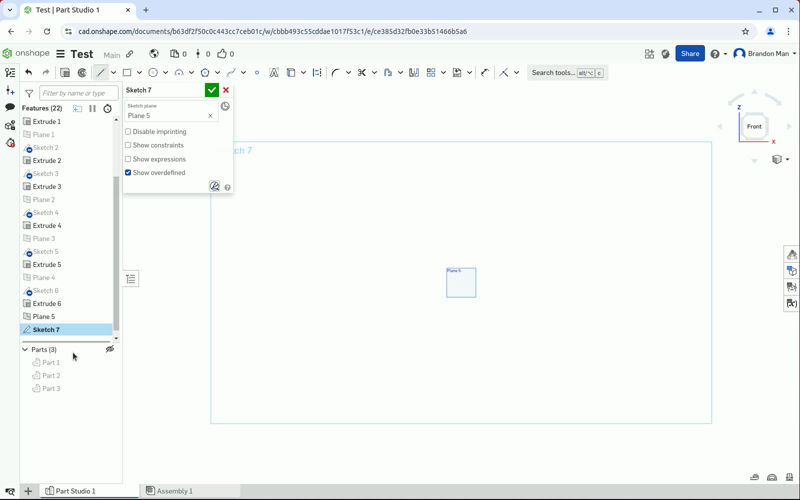
key_down(shift)
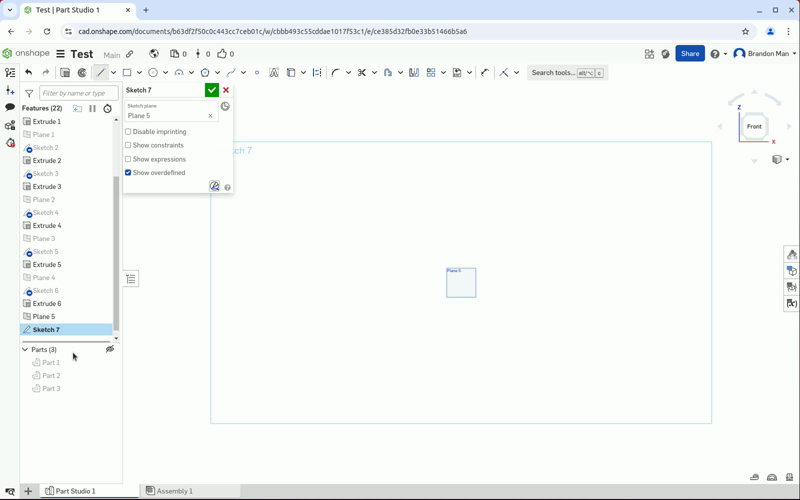
mouse_move(429, 312)
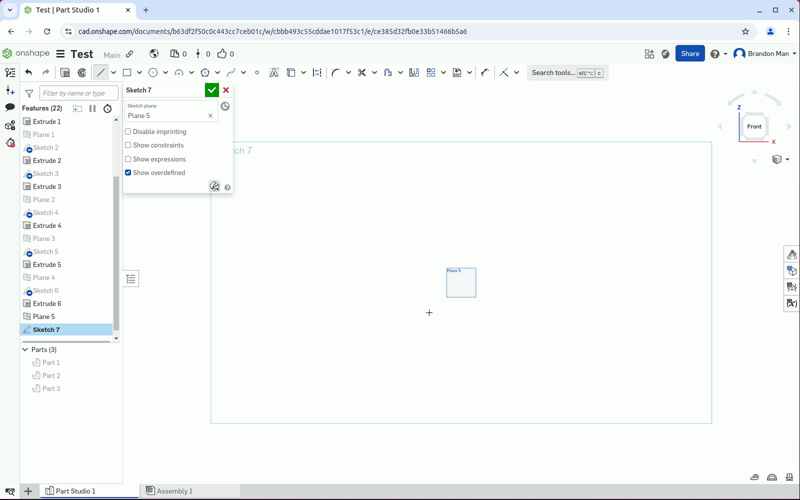
click(429, 312)
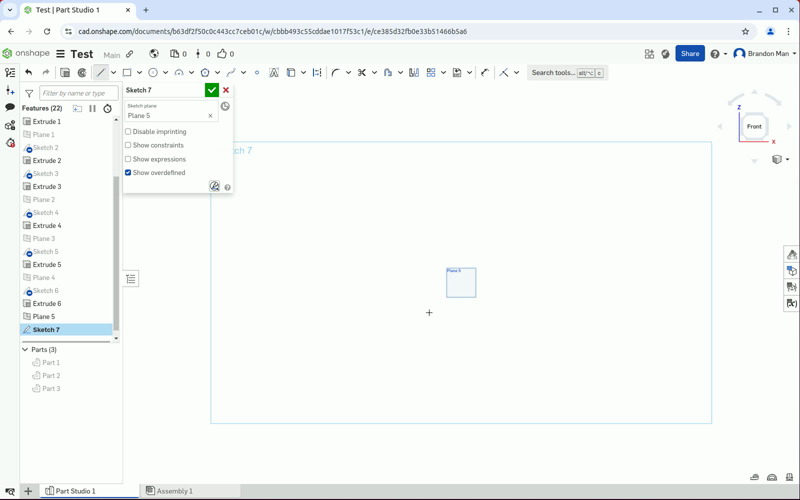
key_up(shift)
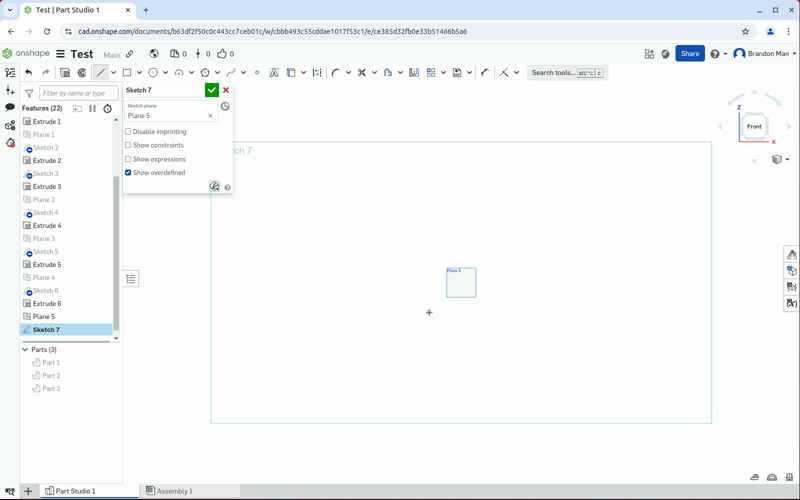
key_down(shift)
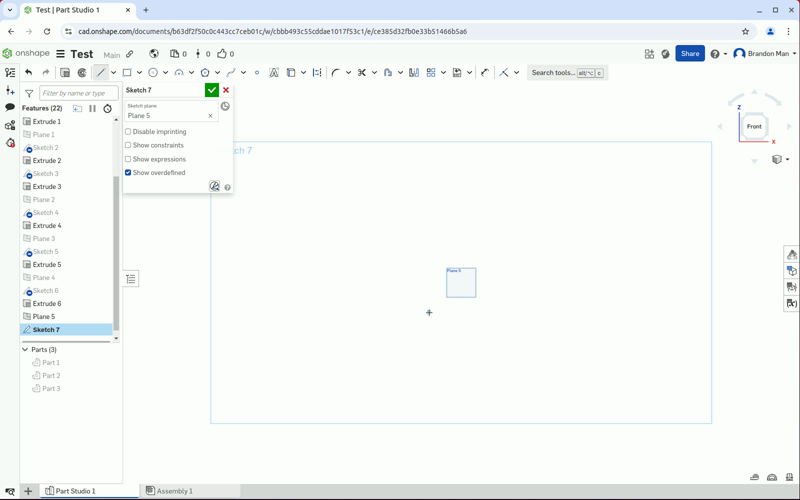
mouse_move(492, 312)
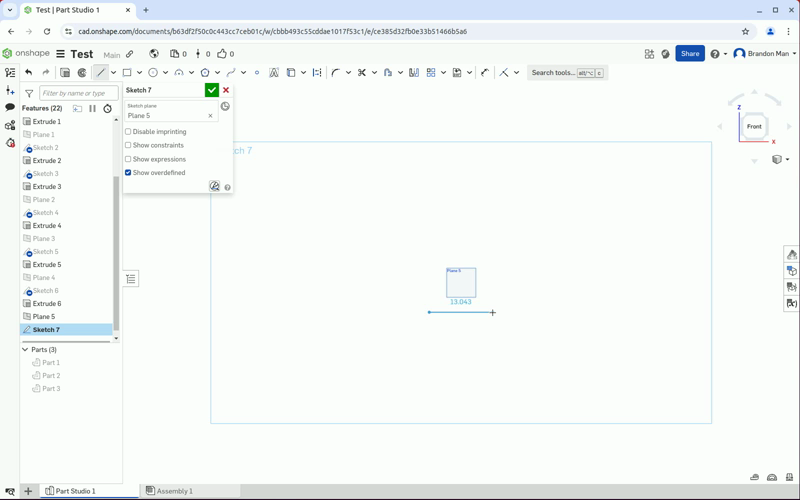
click(492, 312)
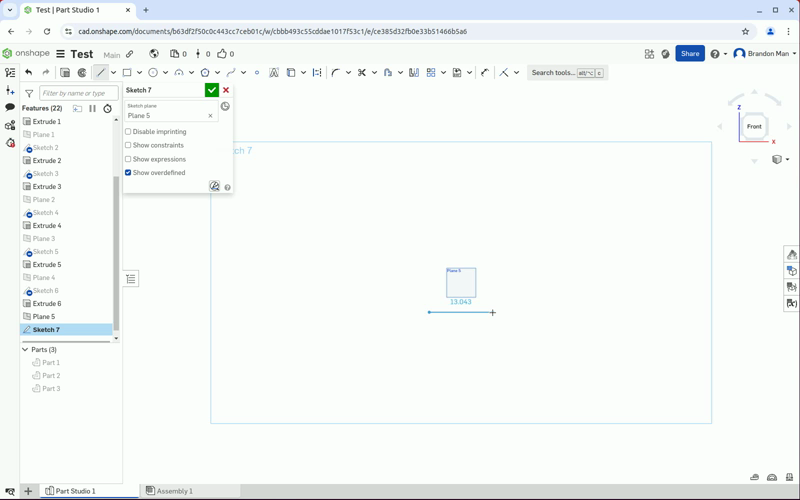
key_up(shift)
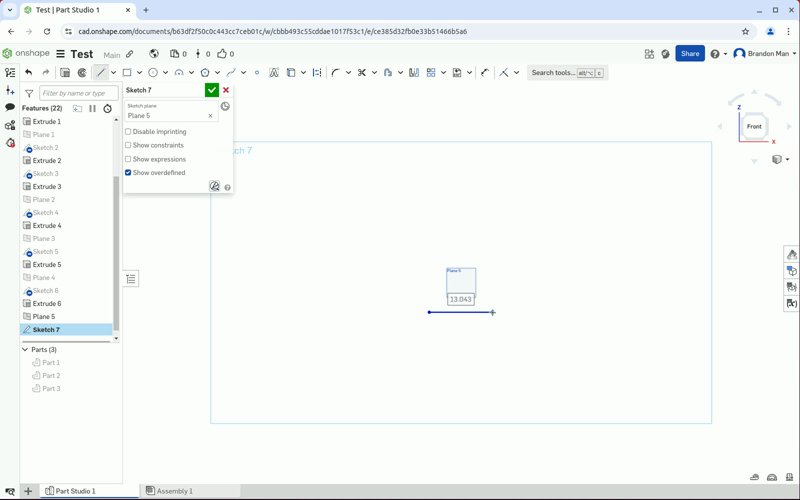
key_down(shift)
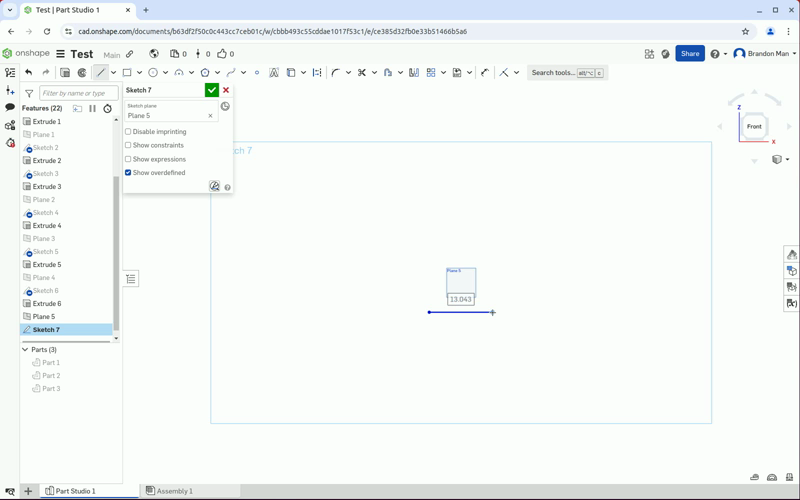
mouse_move(522, 312)
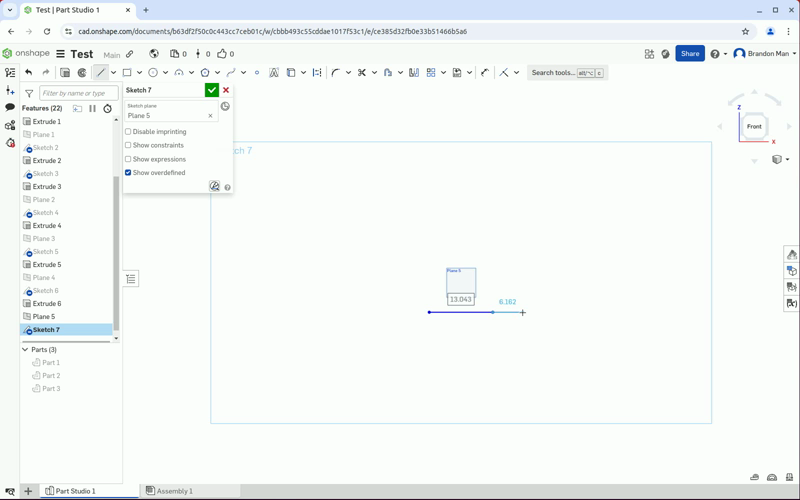
mouse_move(492, 303)
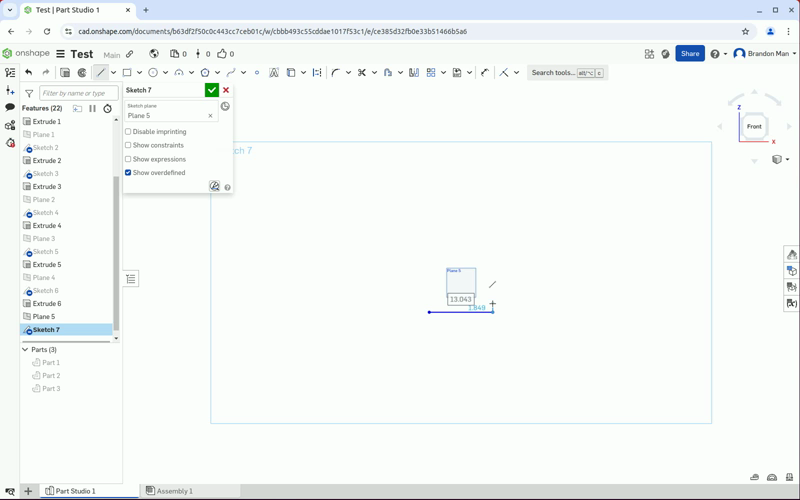
click(492, 303)
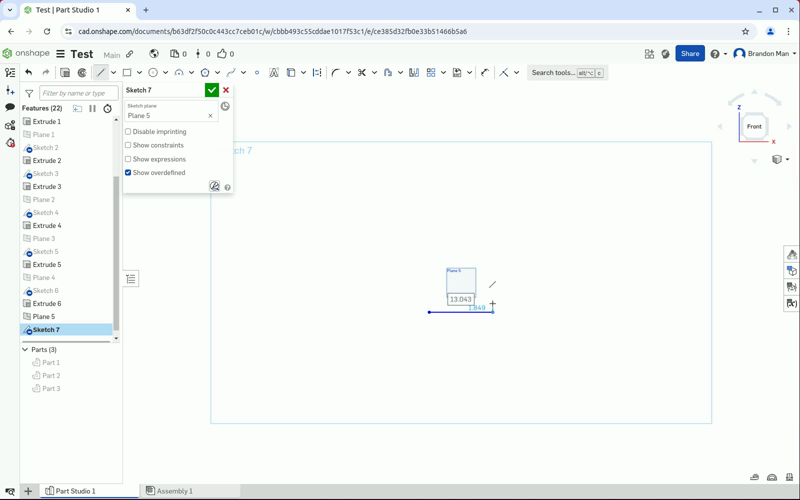
key_up(shift)
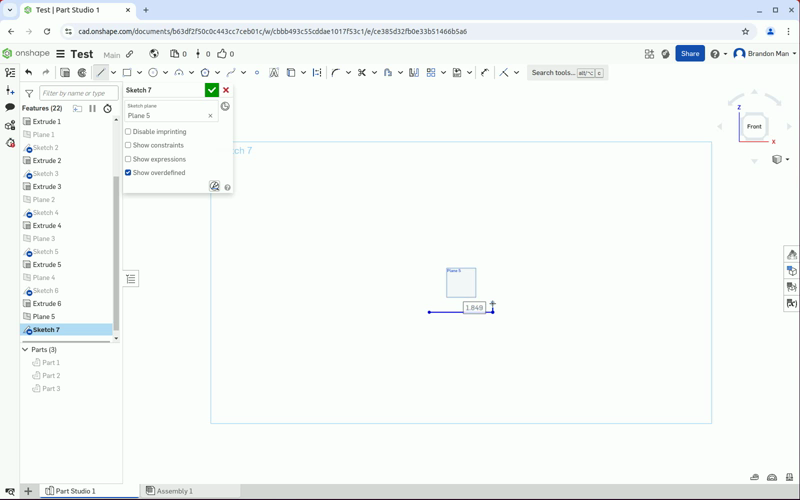
key_down(shift)
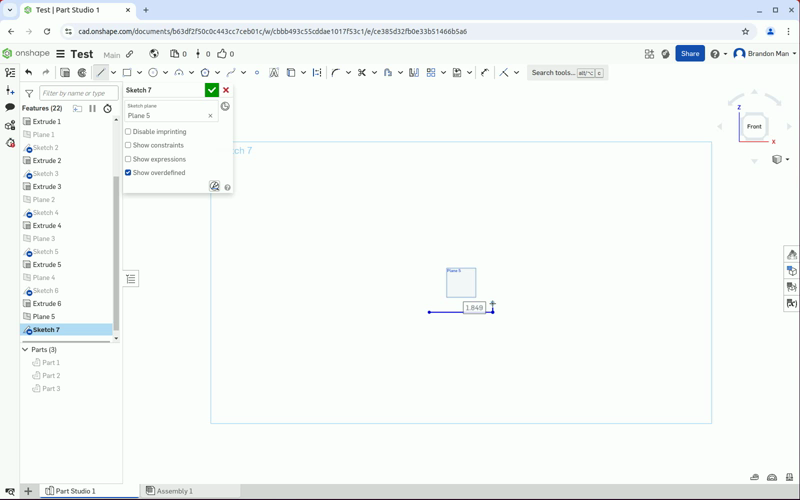
mouse_move(429, 303)
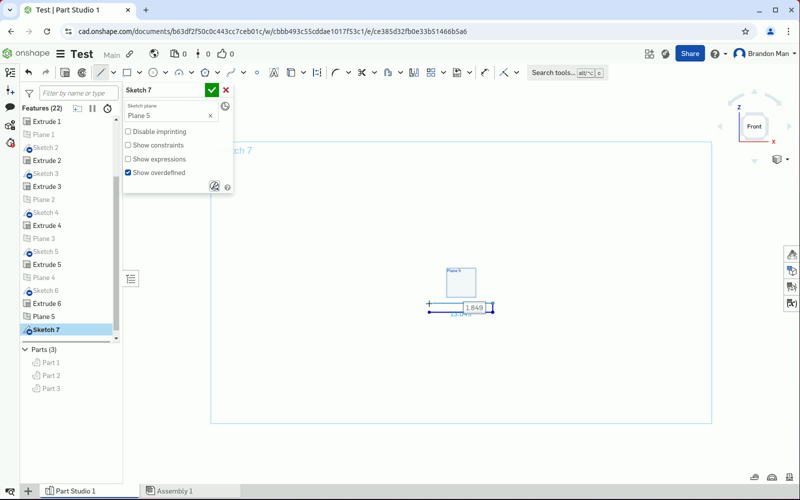
click(429, 303)
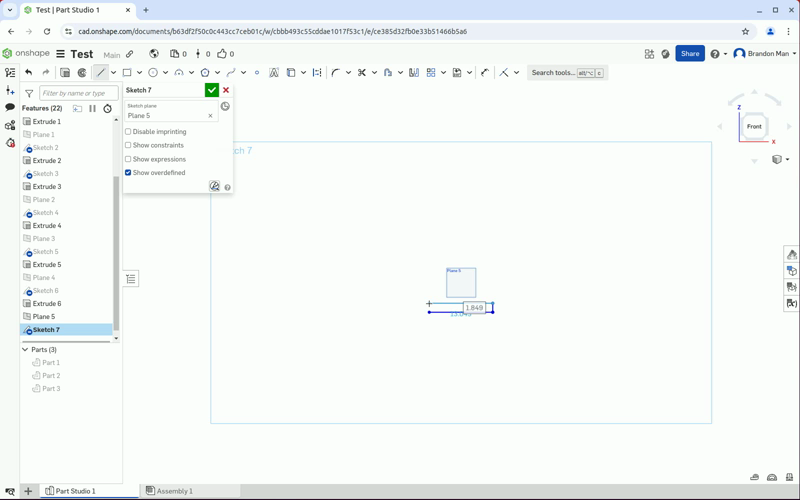
key_up(shift)
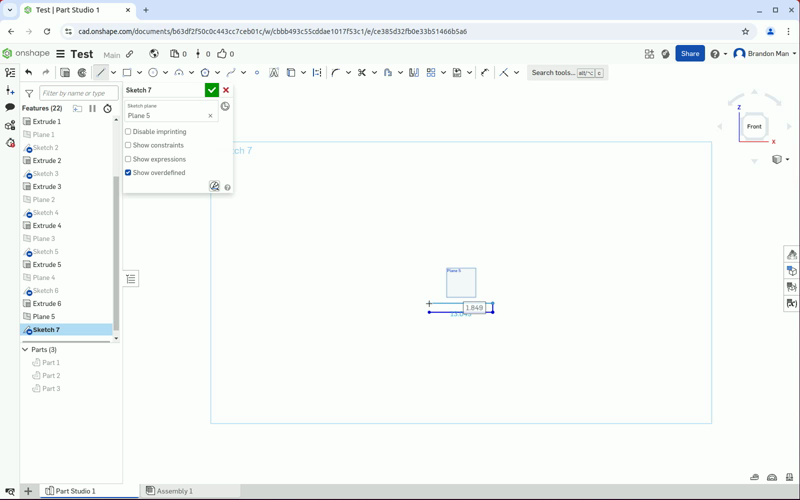
mouse_move(459, 303)
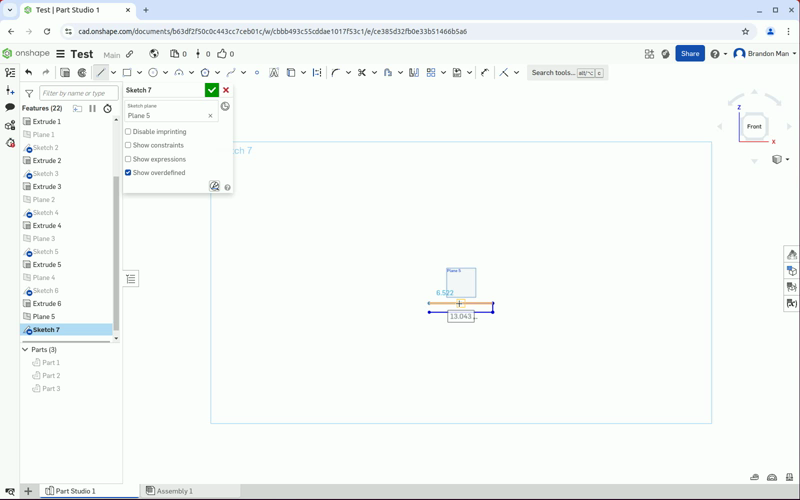
key_down(shift)
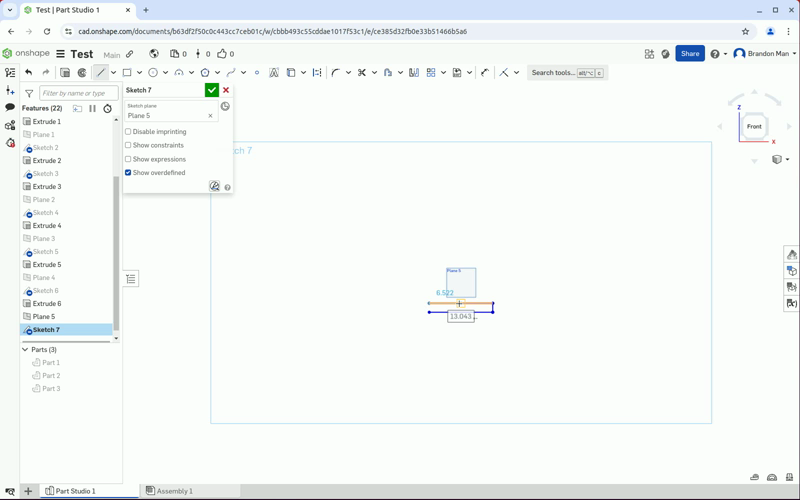
mouse_move(429, 312)
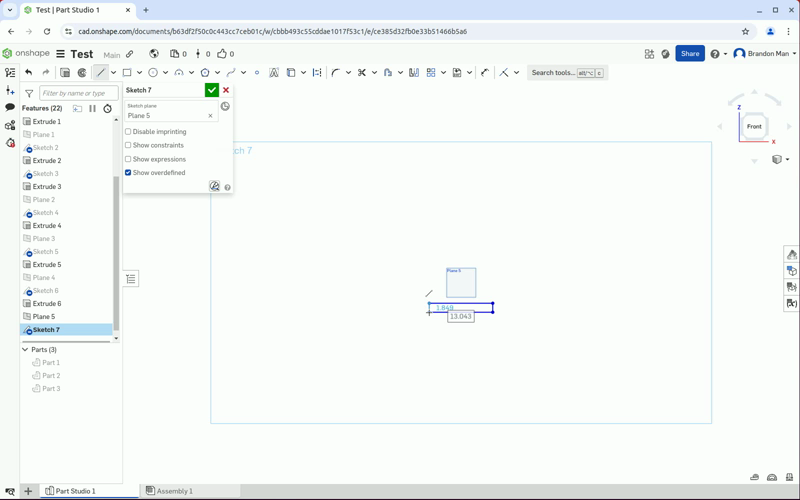
key_up(shift)
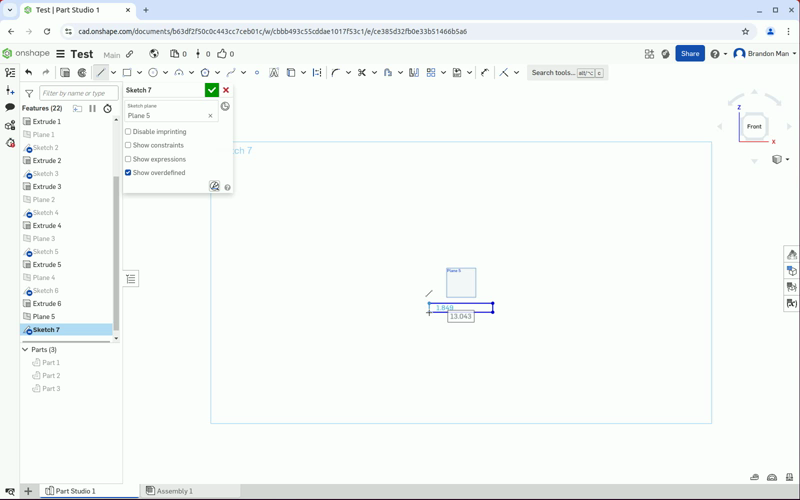
click(429, 312)
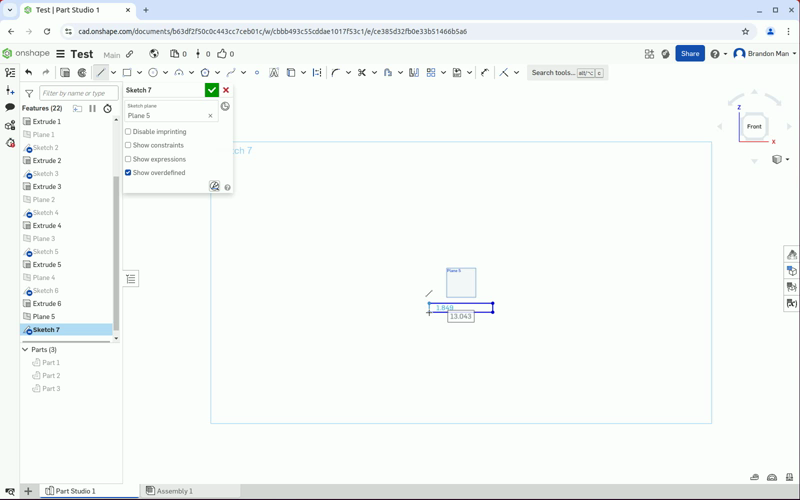
key(esc)
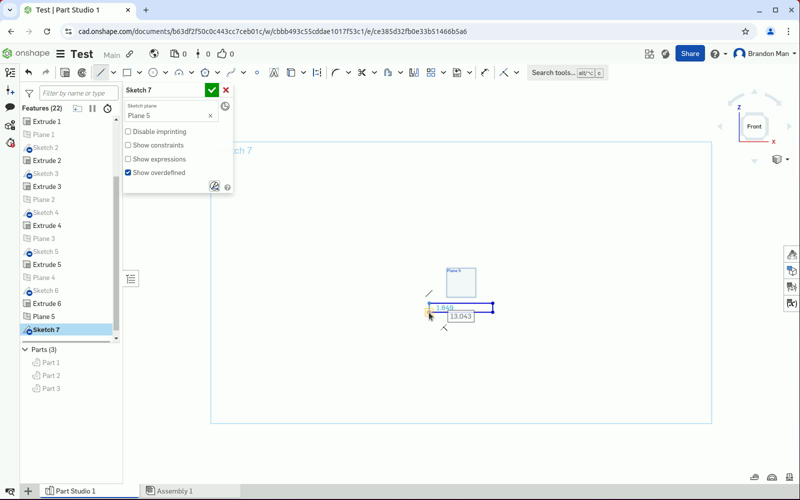
mouse_move(436, 305)
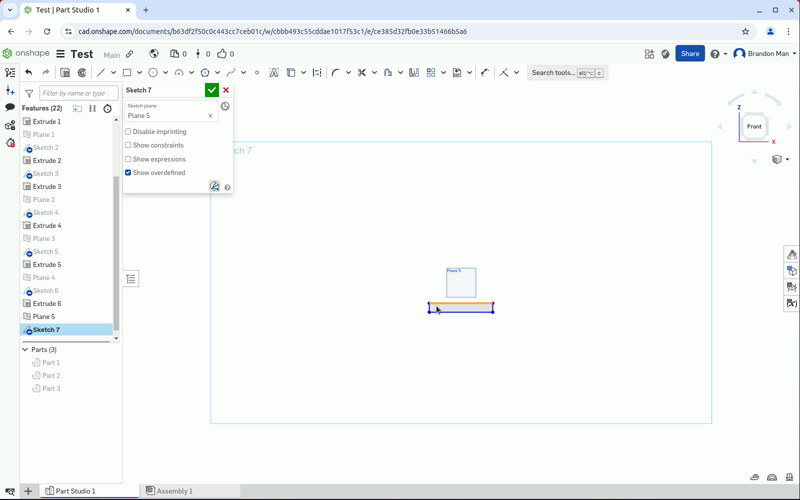
scroll(6)
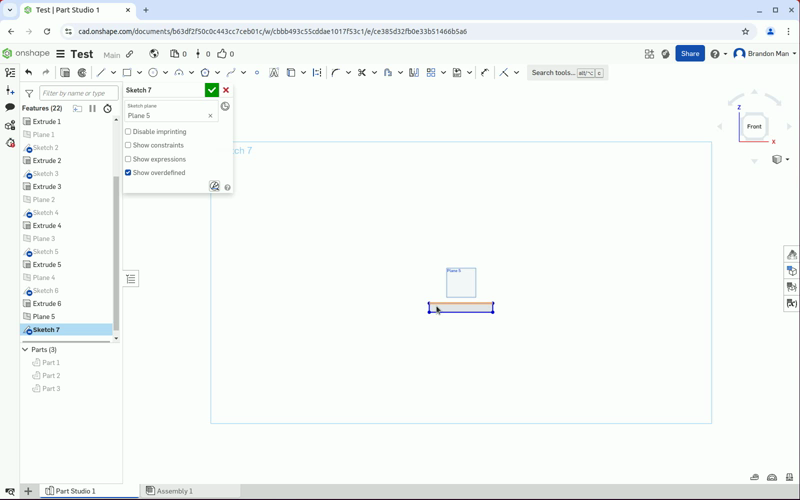
scroll(6)
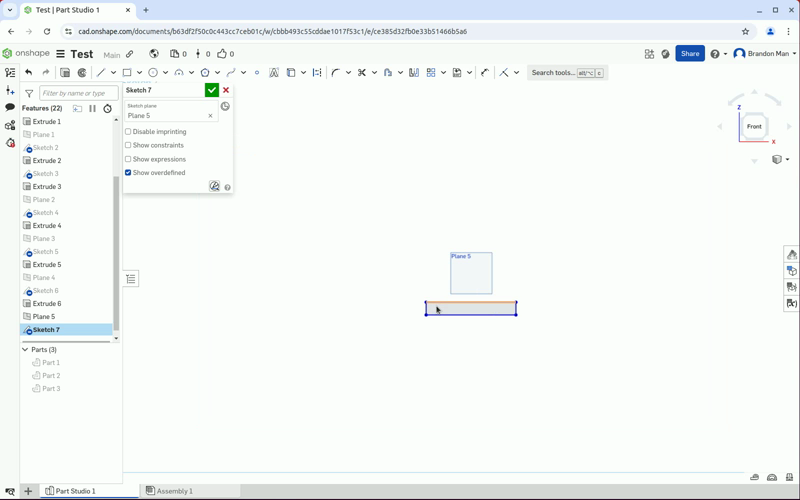
scroll(6)
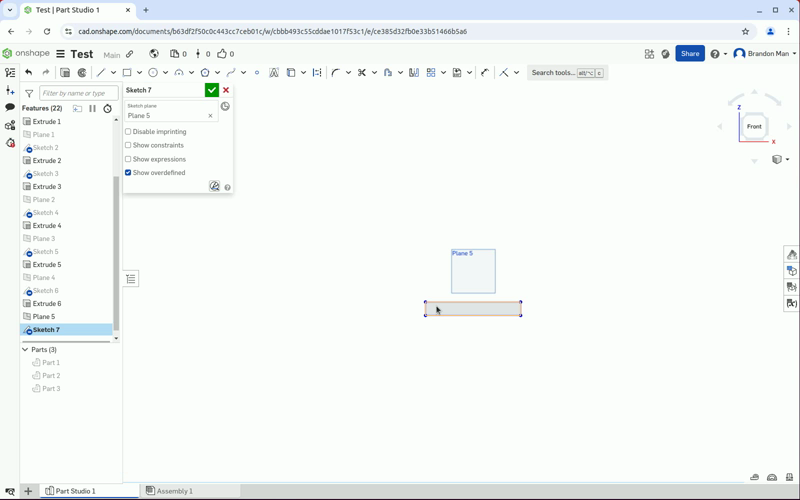
scroll(6)
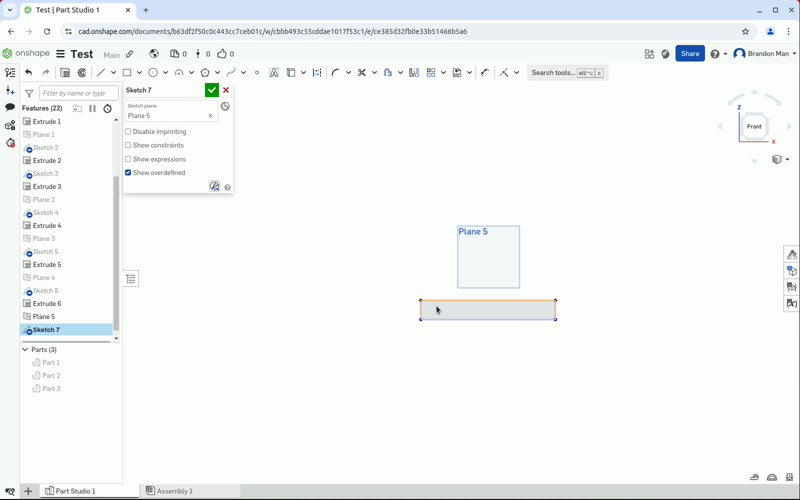
scroll(6)
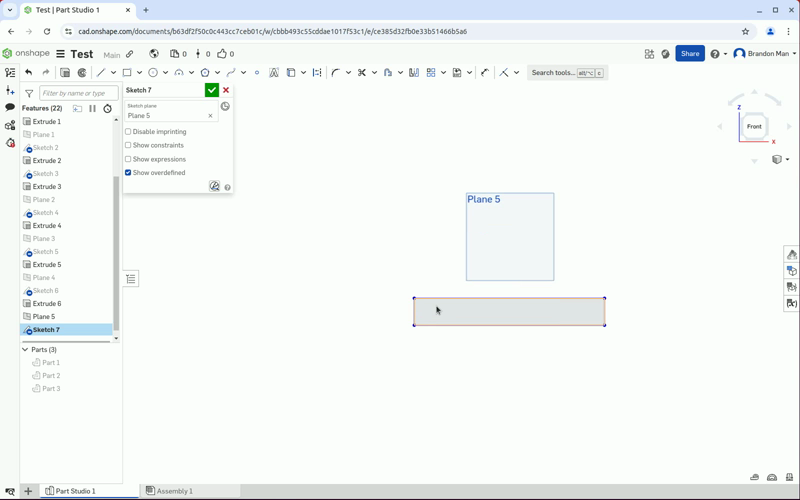
scroll(6)
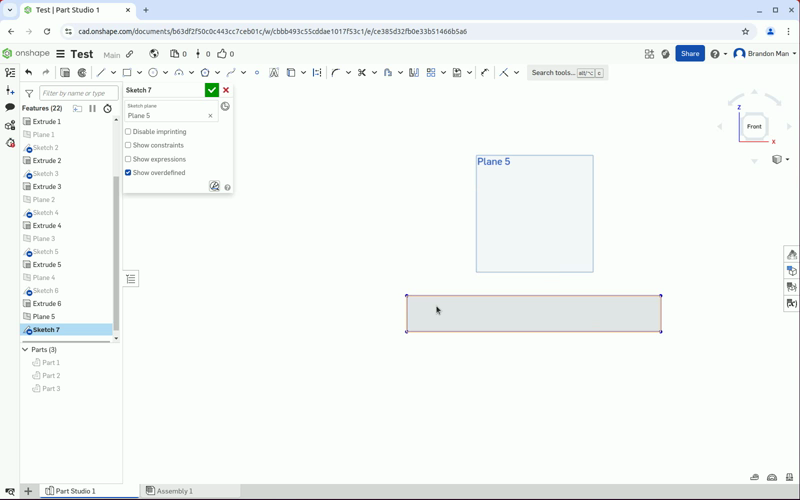
scroll(6)
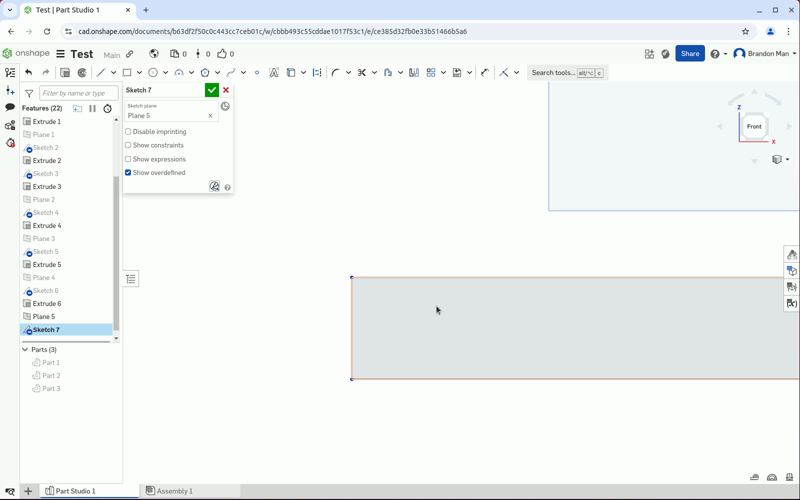
click(436, 305)
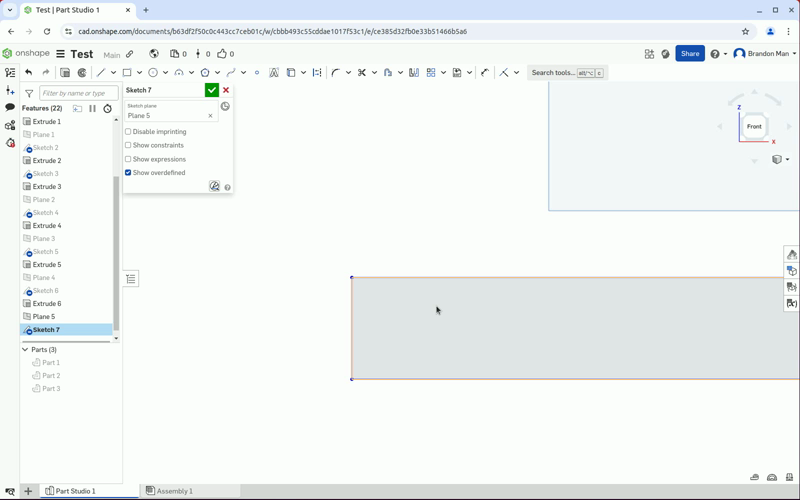
scroll(-6)
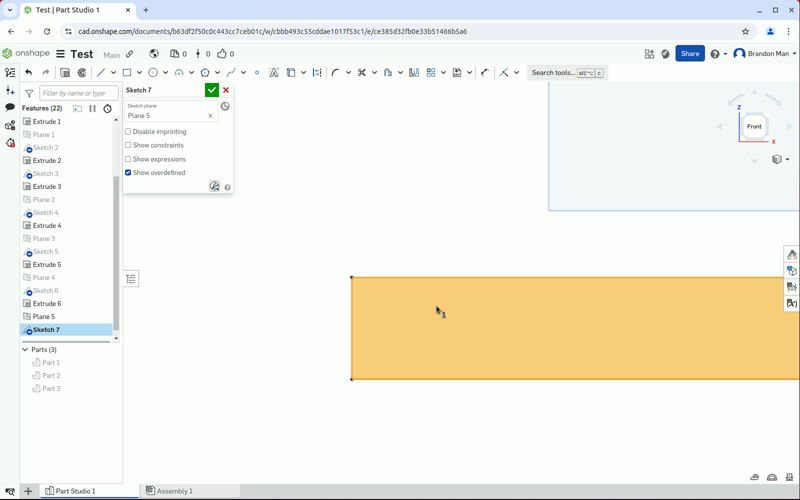
scroll(-6)
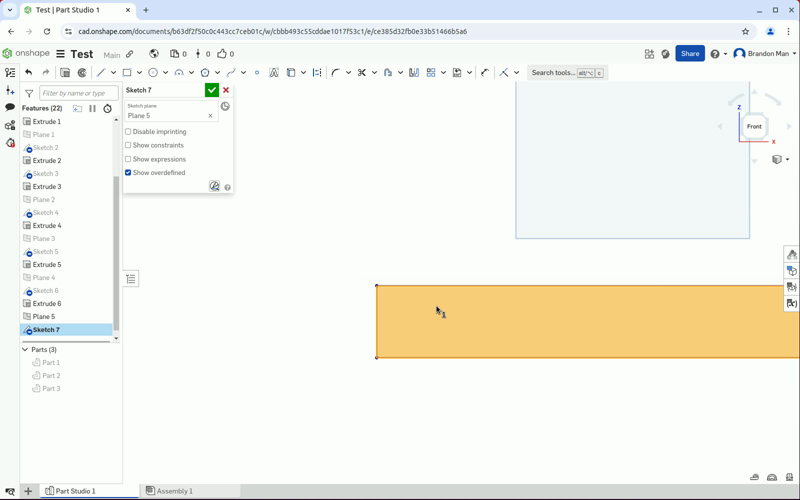
scroll(-6)
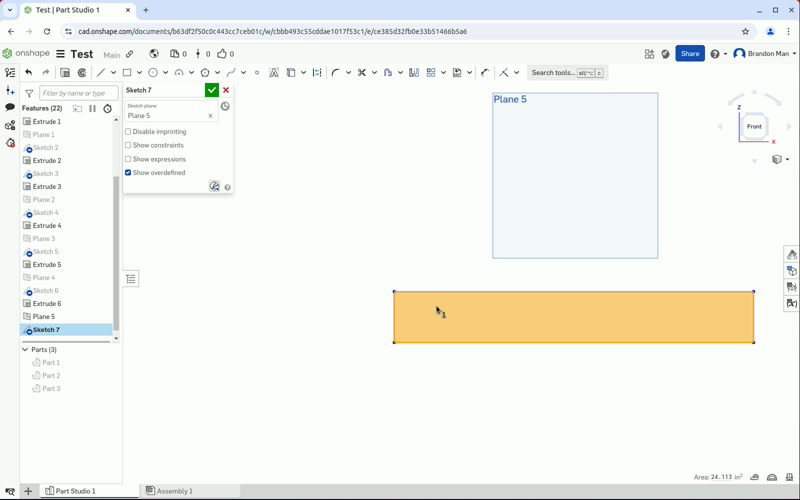
scroll(-6)
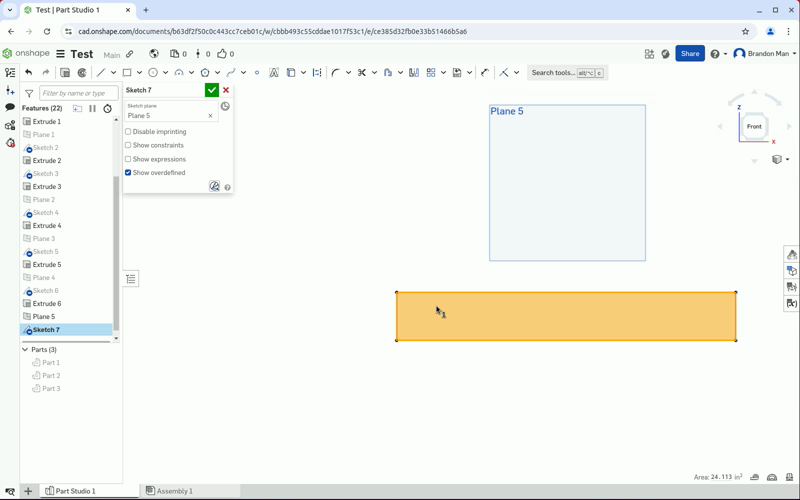
scroll(-6)
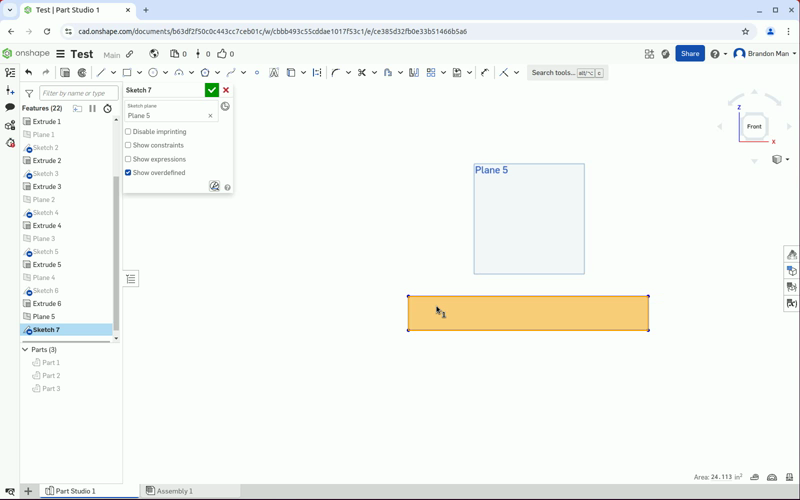
scroll(-6)
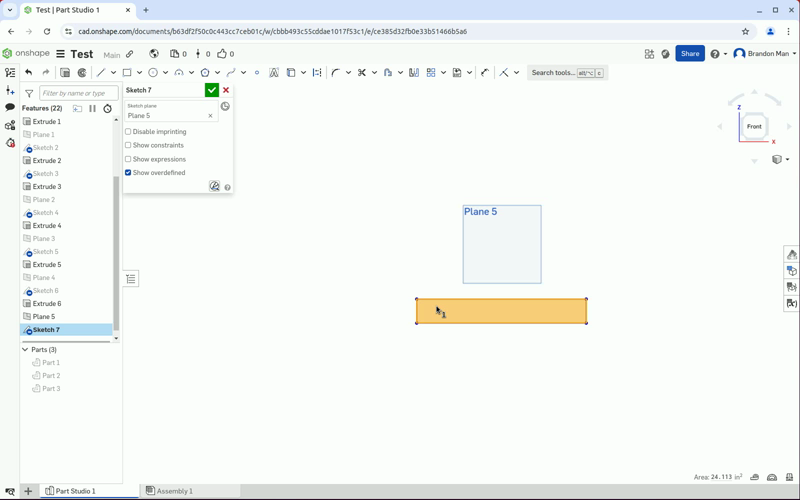
scroll(-6)
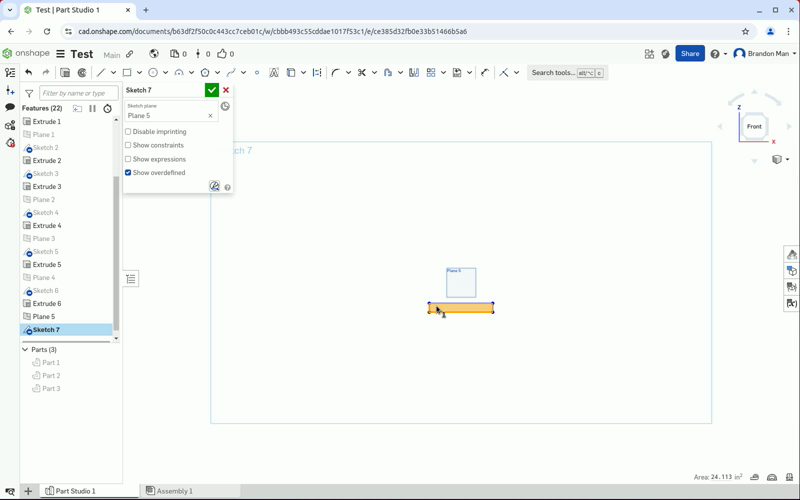
mouse_move(73, 352)
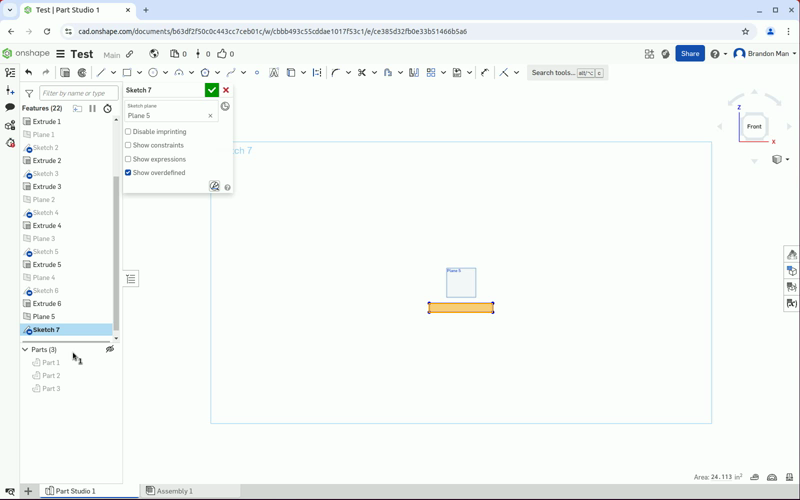
key(shift+y)
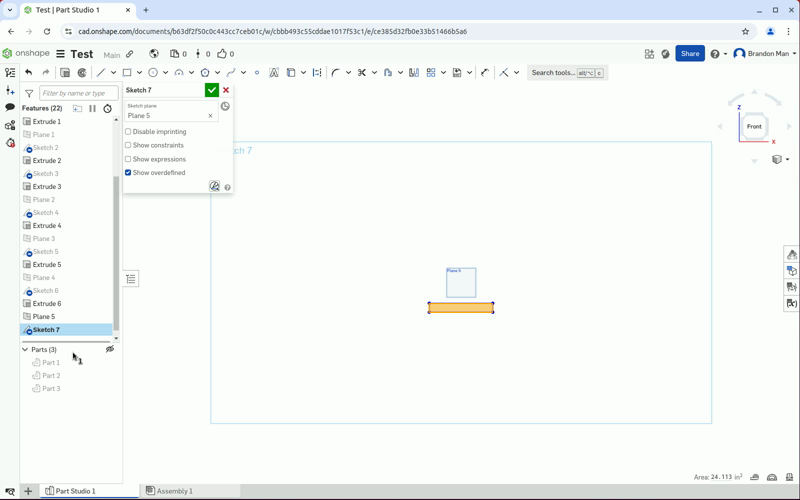
key(shift+e)
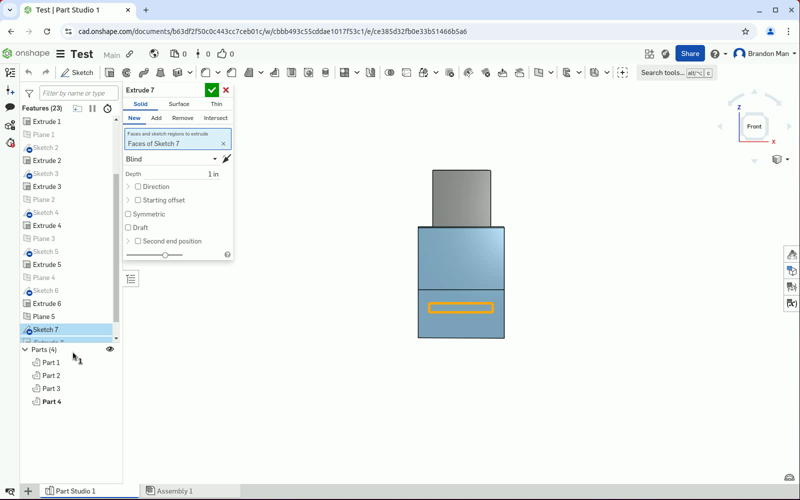
mouse_move(143, 106)
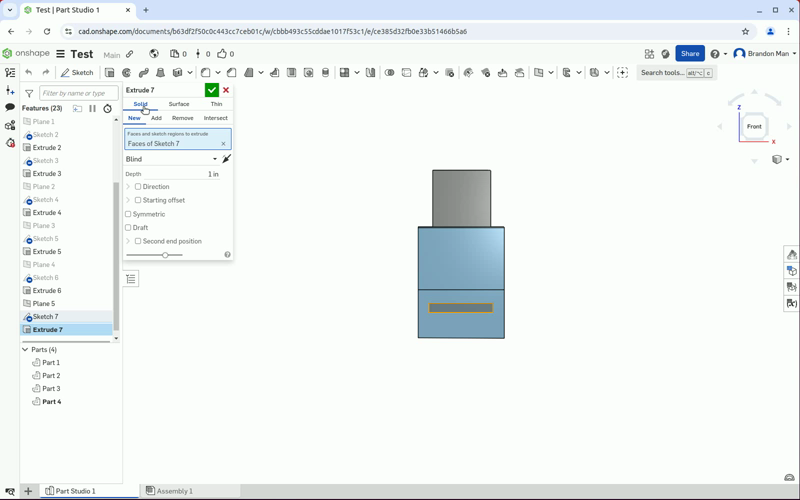
click(143, 106)
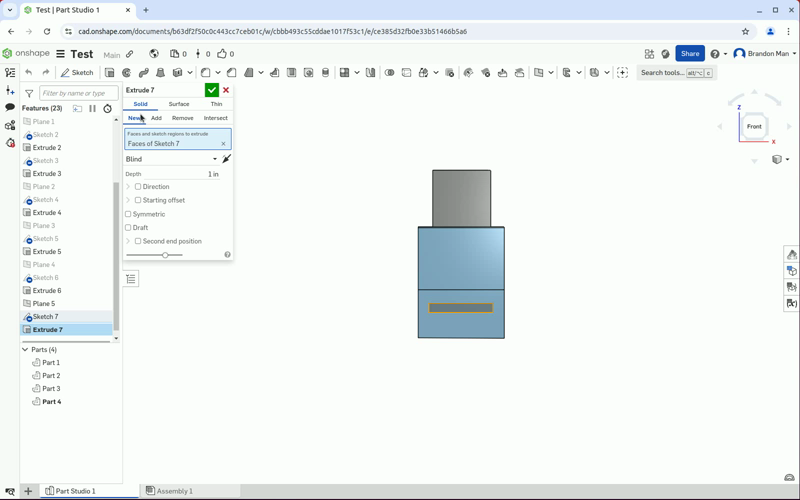
mouse_move(137, 120)
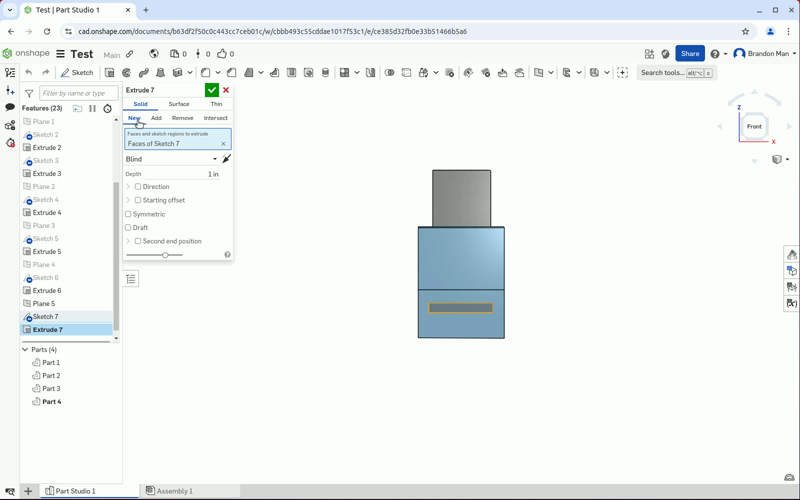
click(137, 120)
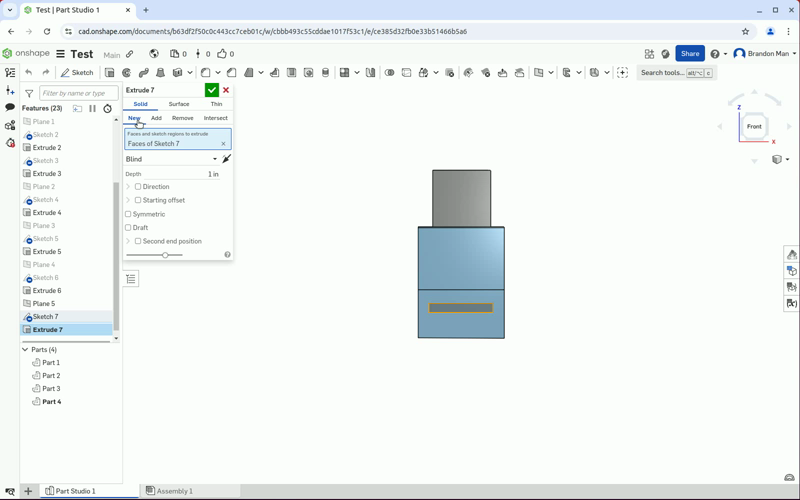
key(tab, 4)
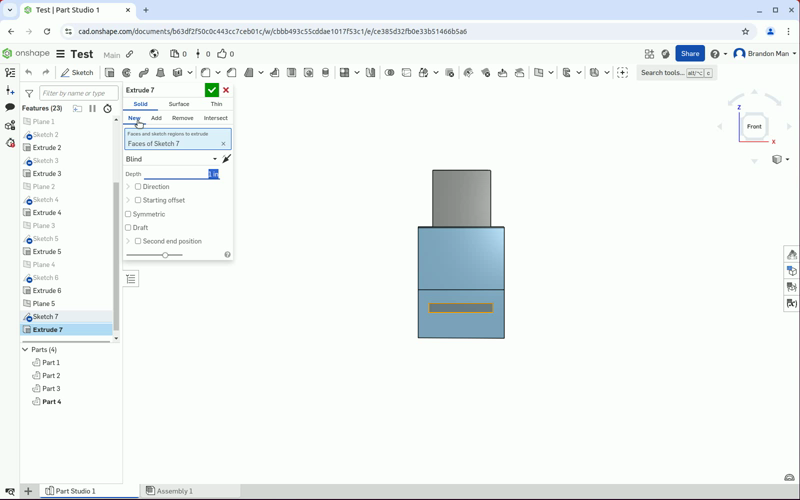
text(10.591)
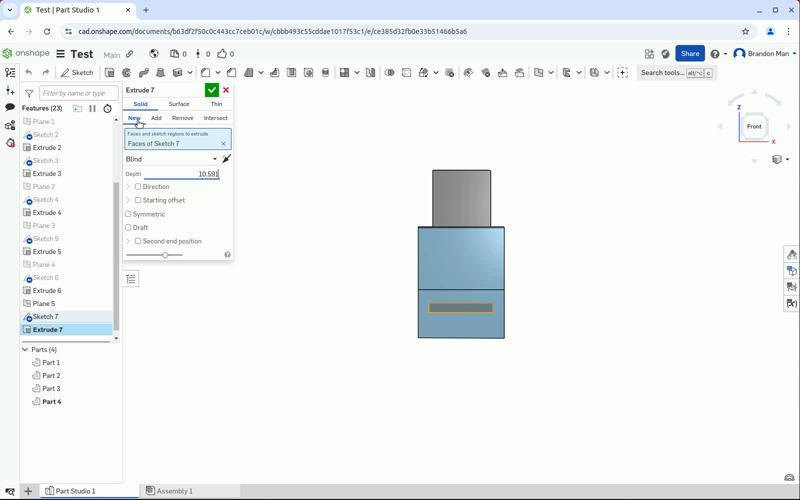
key(enter)
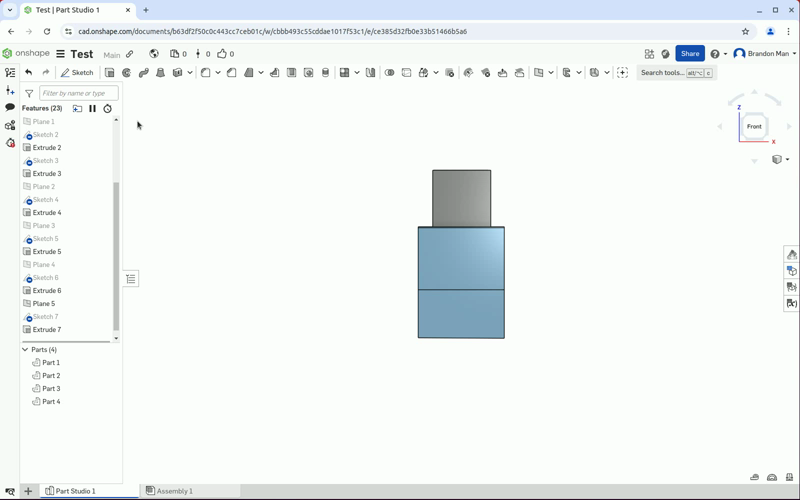
key(shift+h)
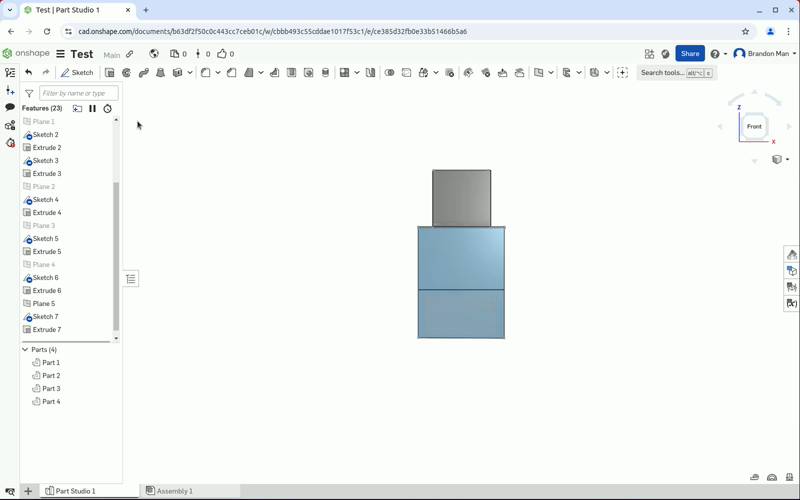
key(shift+h)
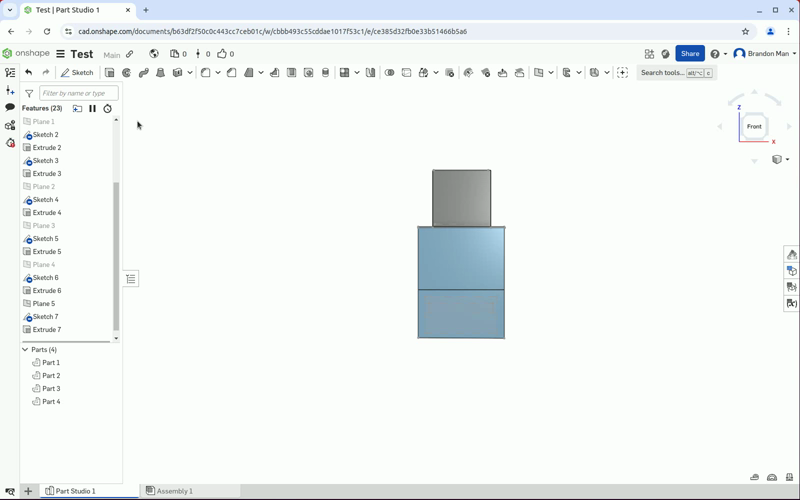
key(shift+7)
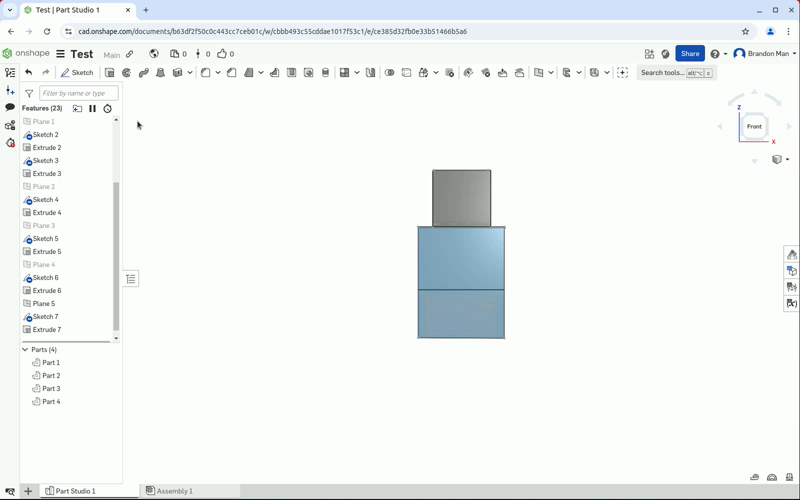
key(left, 2)
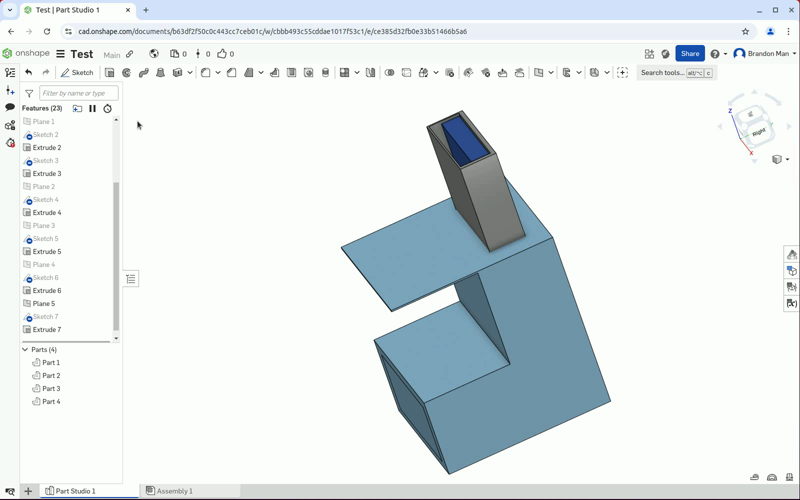
key(down, 2)
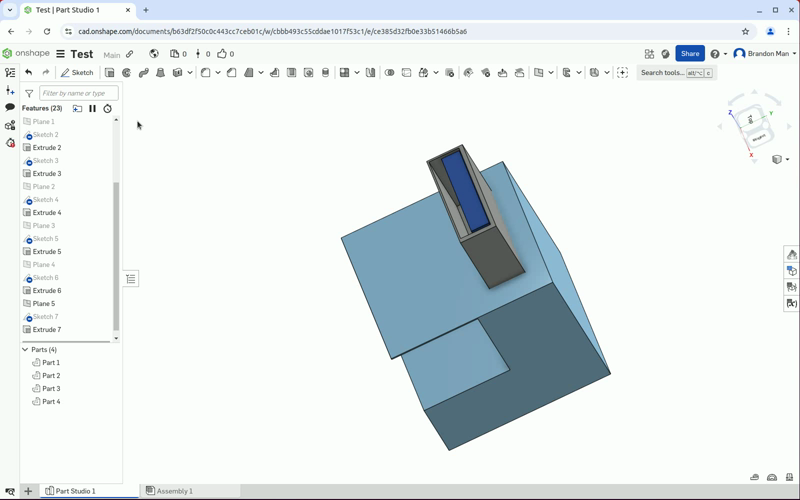
key(up, 2)
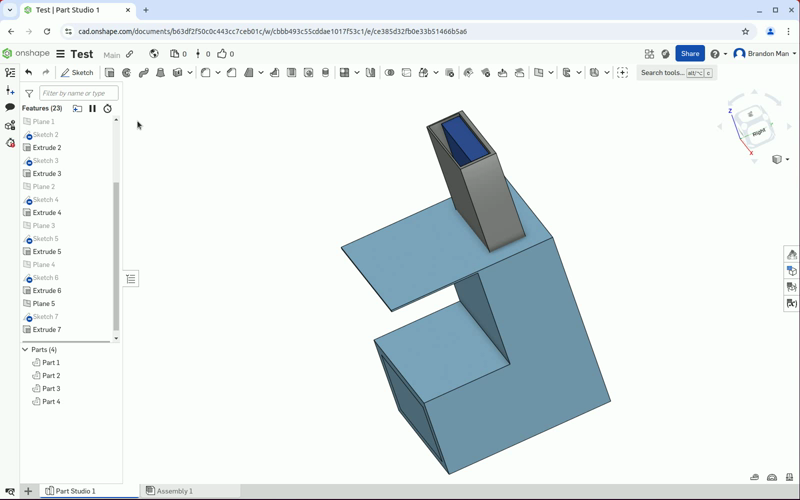
key(right, 2)
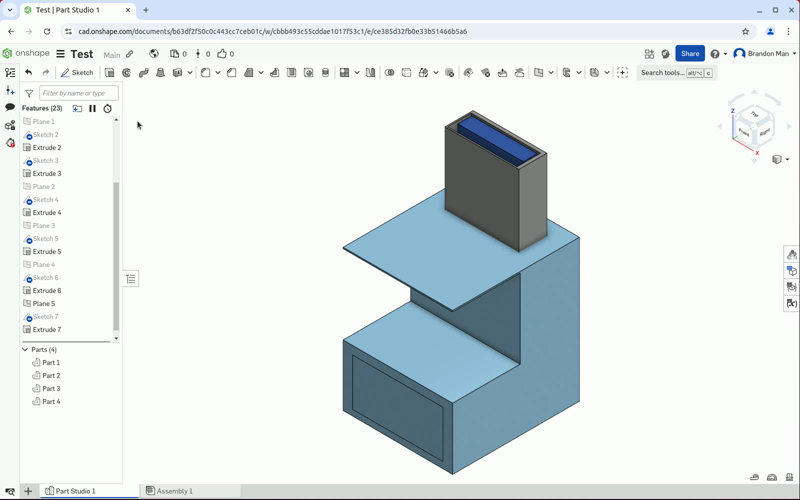
mouse_move(69, 98)
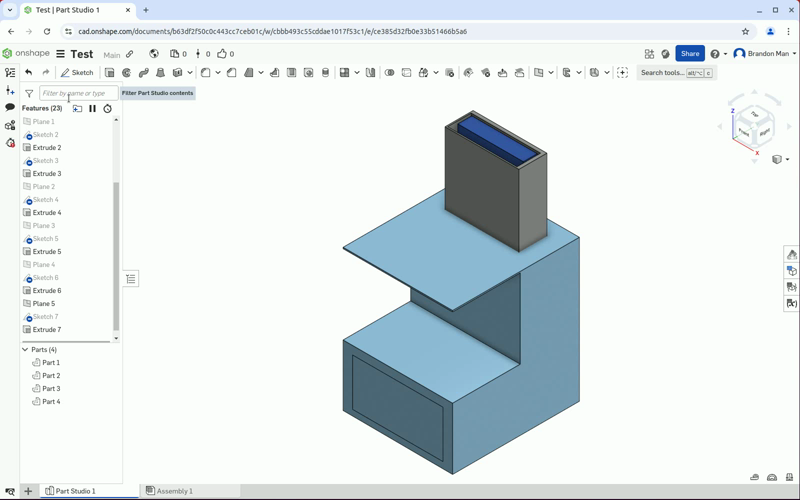
click(69, 98)